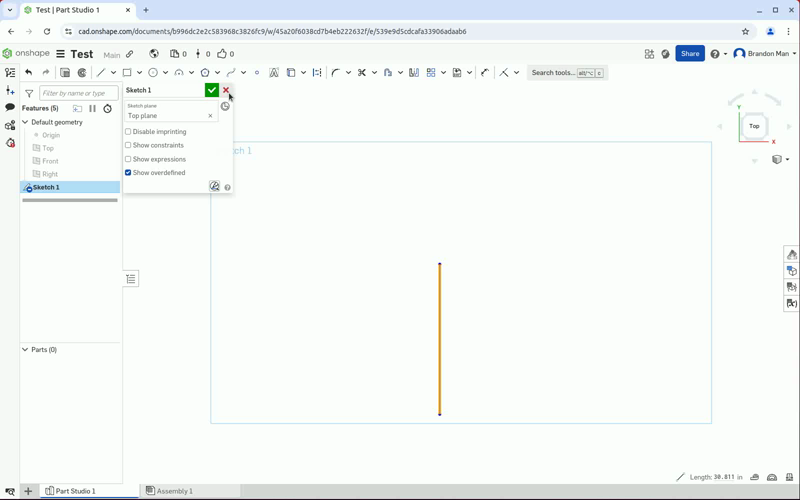
key(shift+h)
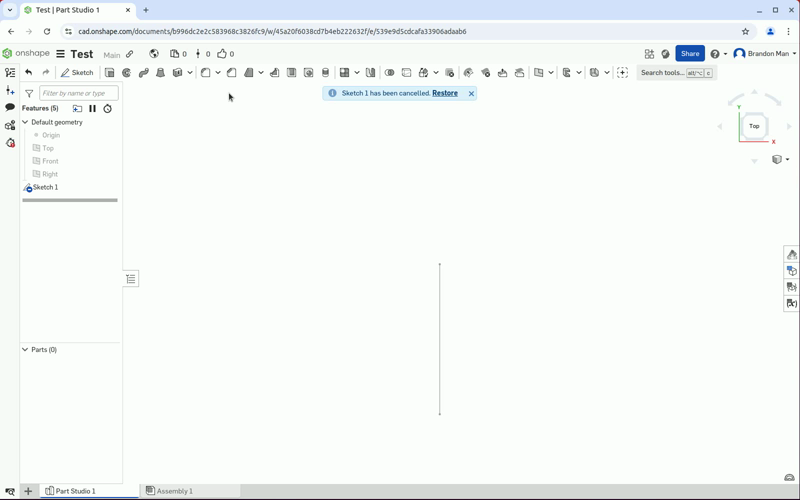
mouse_move(73, 352)
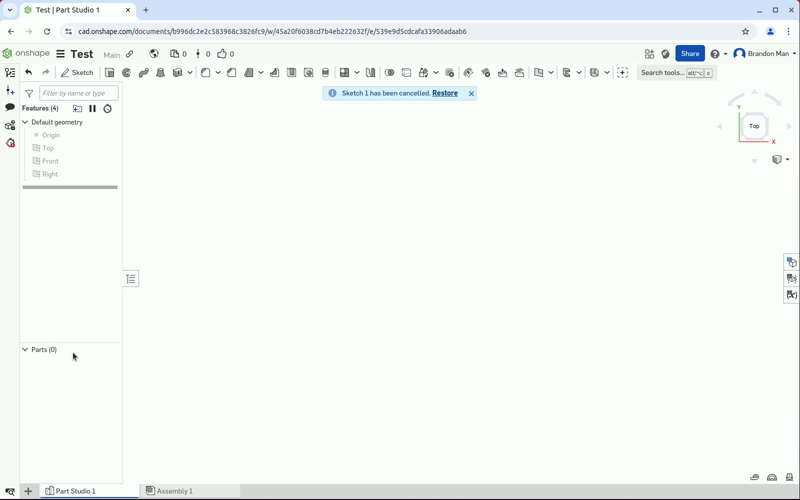
key(y)
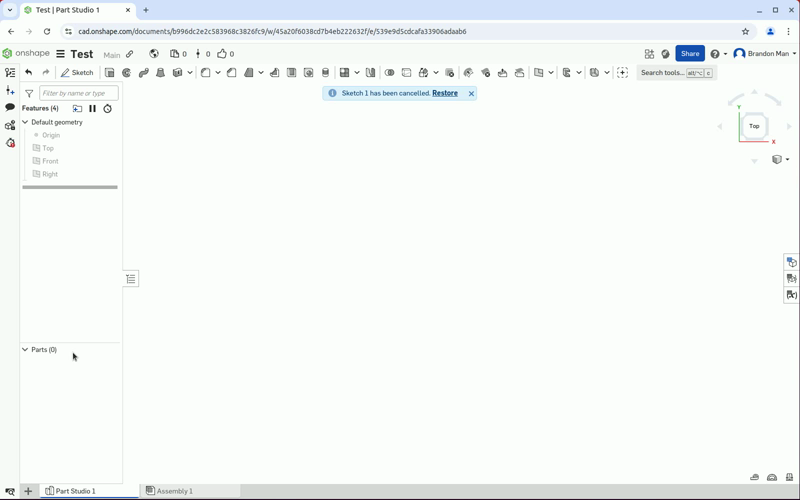
key(shift+p)
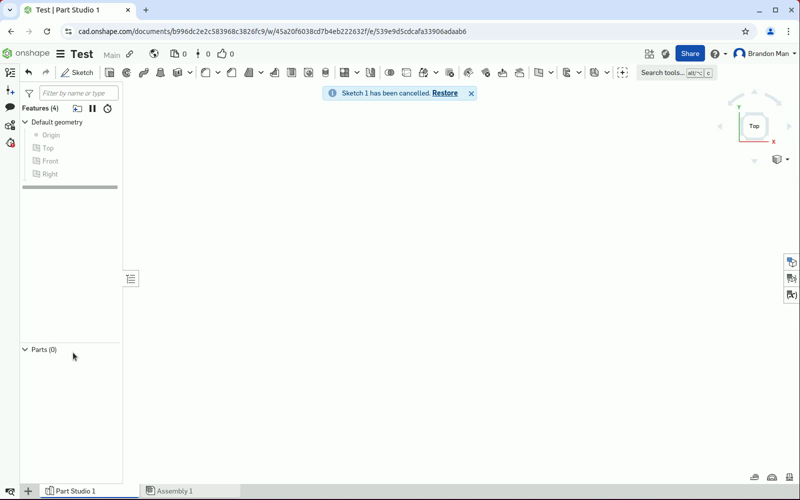
key(space)
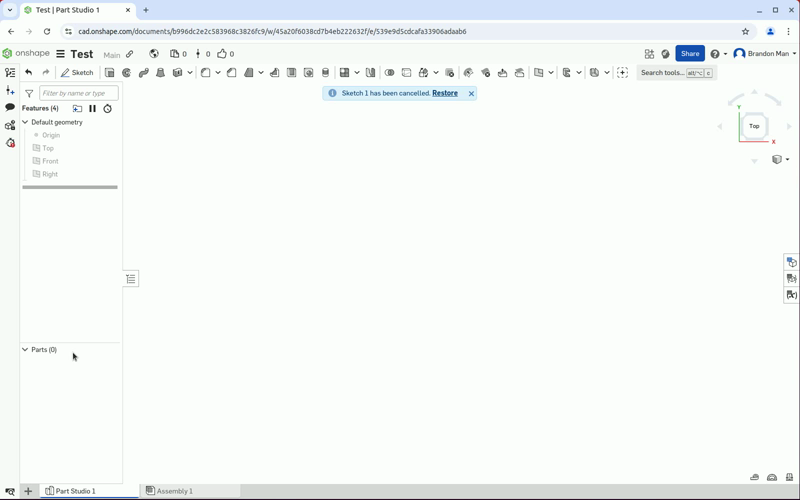
key_down(shift)
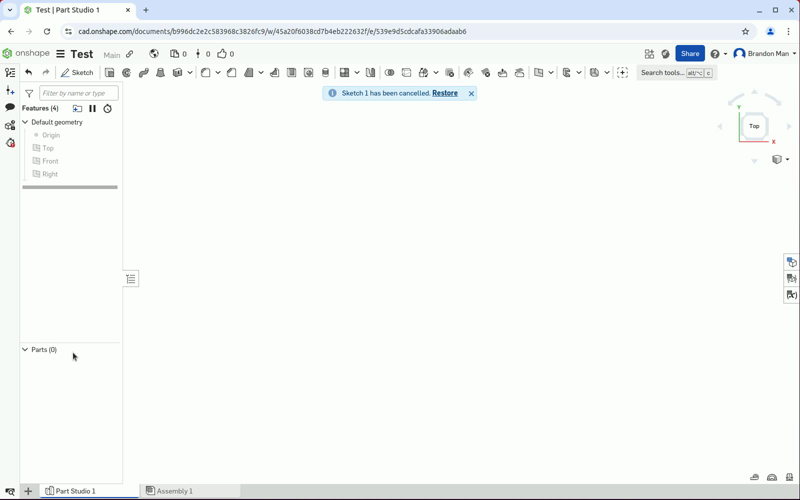
key(up)
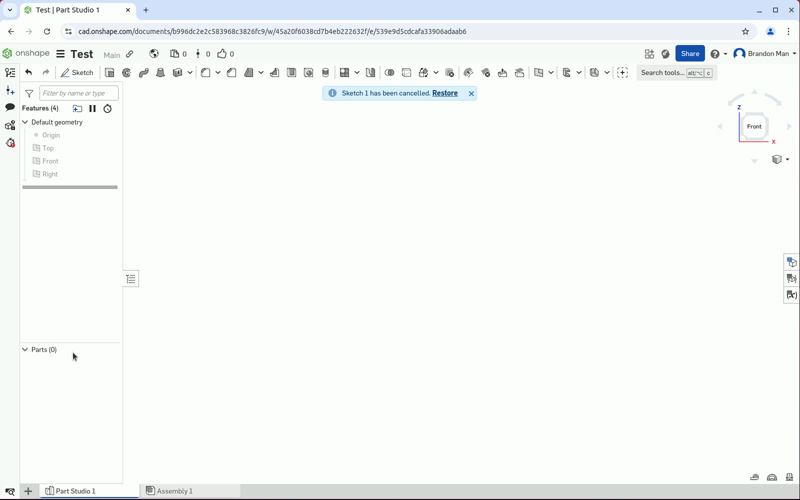
key_up(shift)
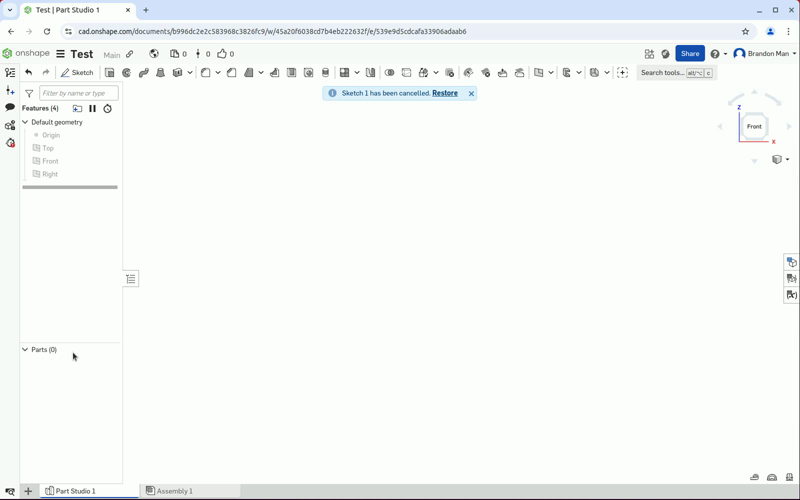
mouse_move(73, 352)
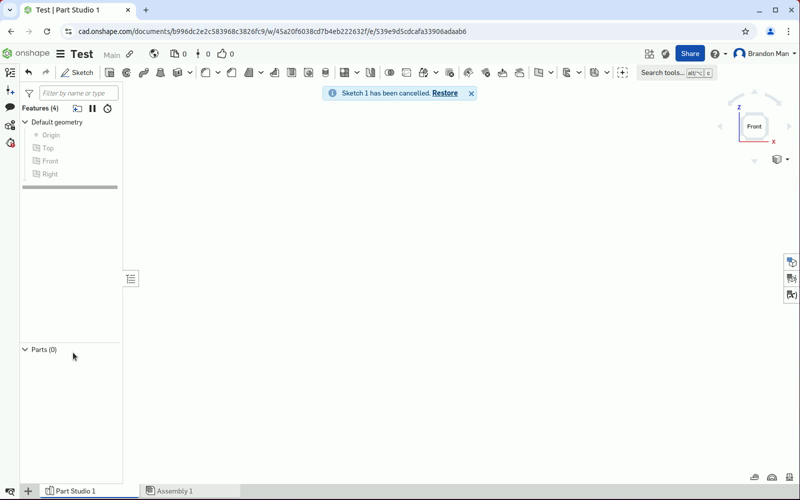
key(shift+y)
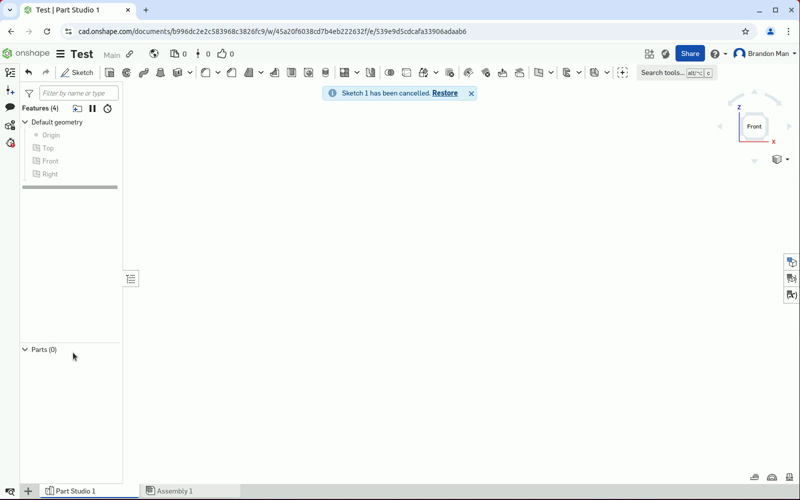
key(shift+s)
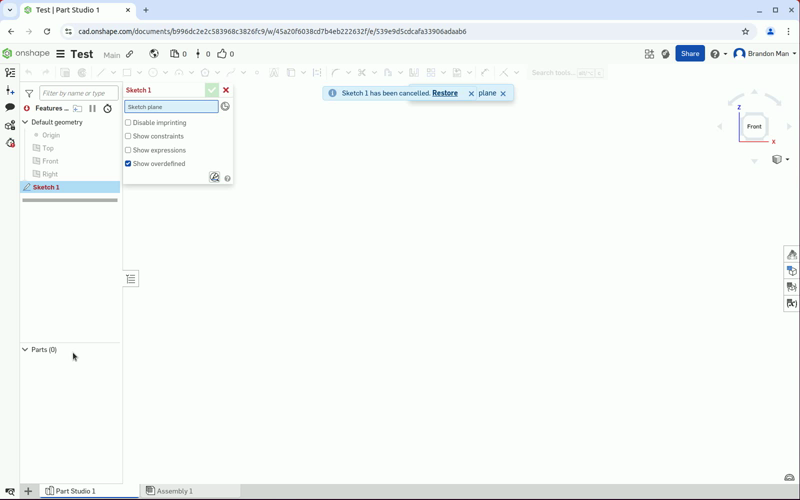
mouse_move(73, 163)
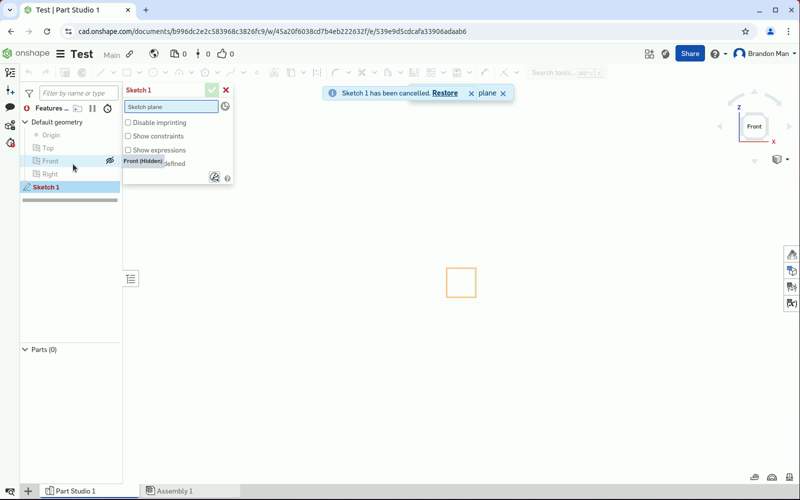
click(73, 163)
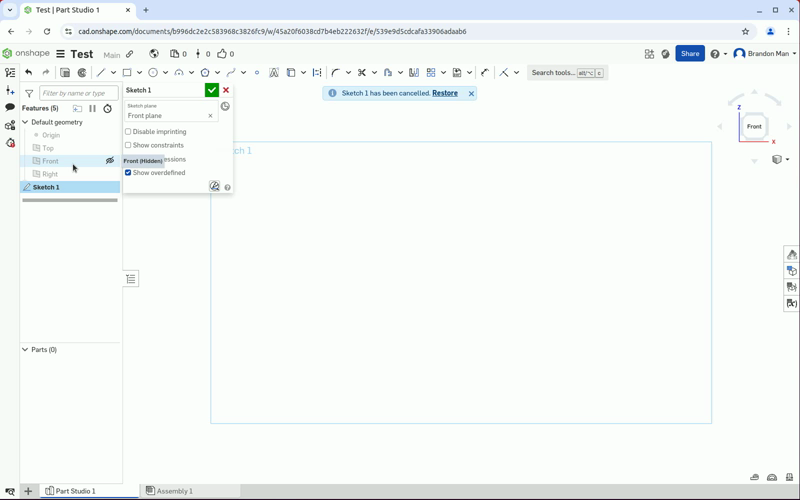
mouse_move(73, 352)
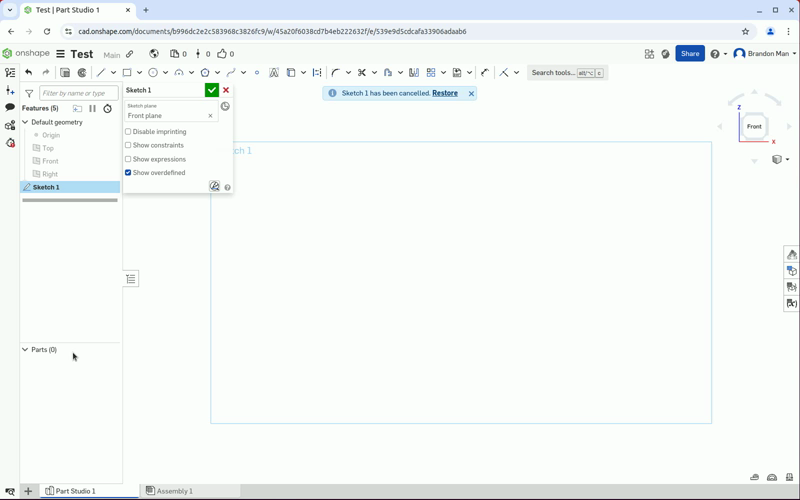
key(y)
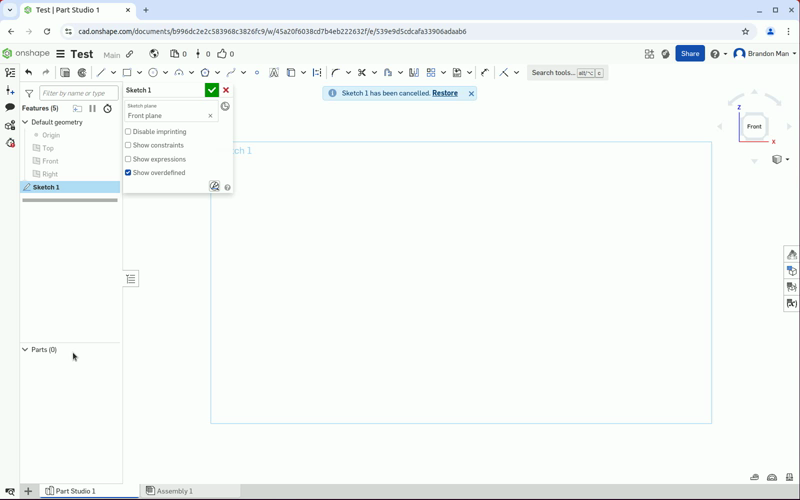
key(l)
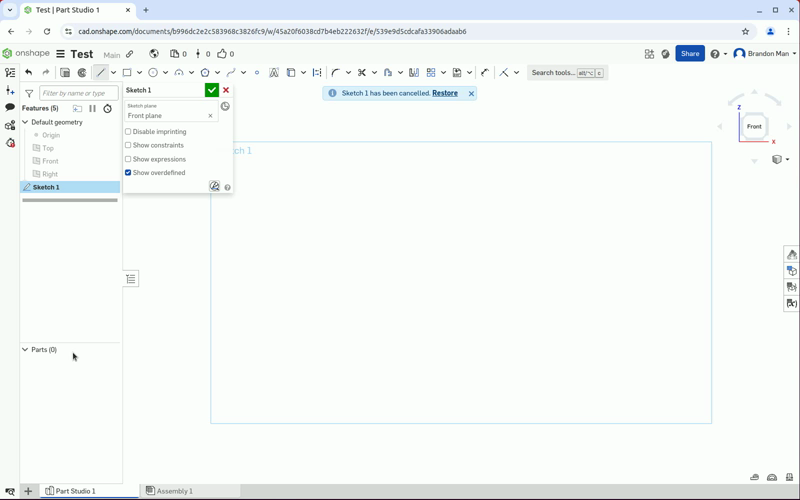
key_down(shift)
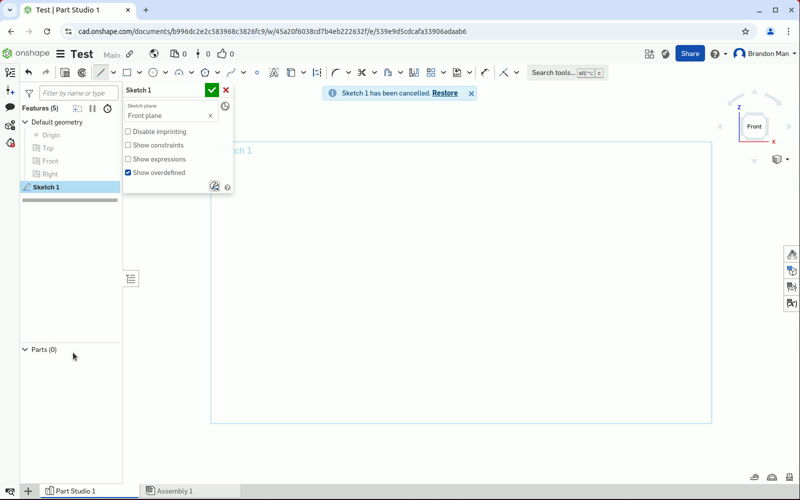
mouse_move(460, 282)
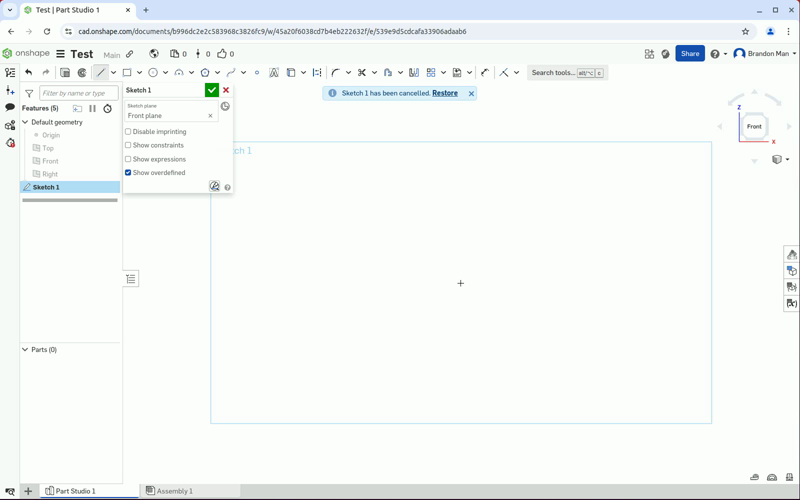
click(460, 282)
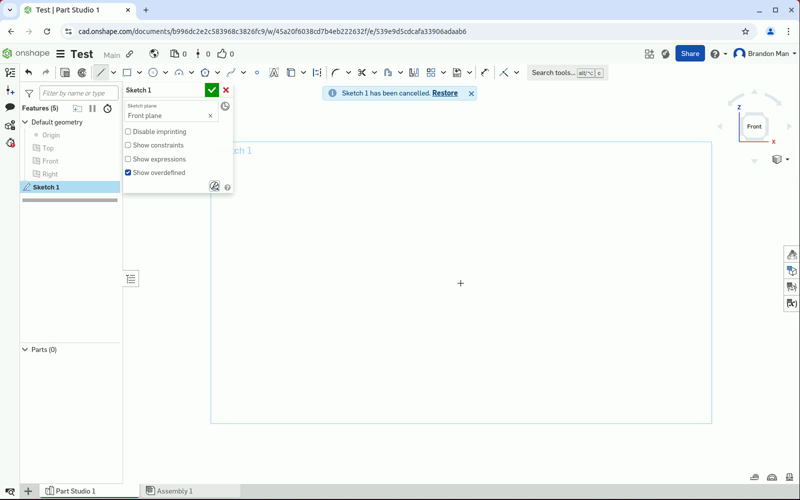
key_up(shift)
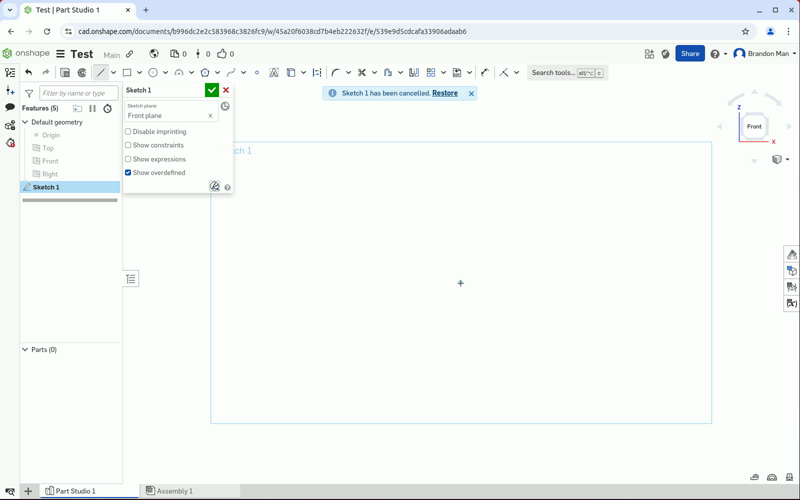
key_down(shift)
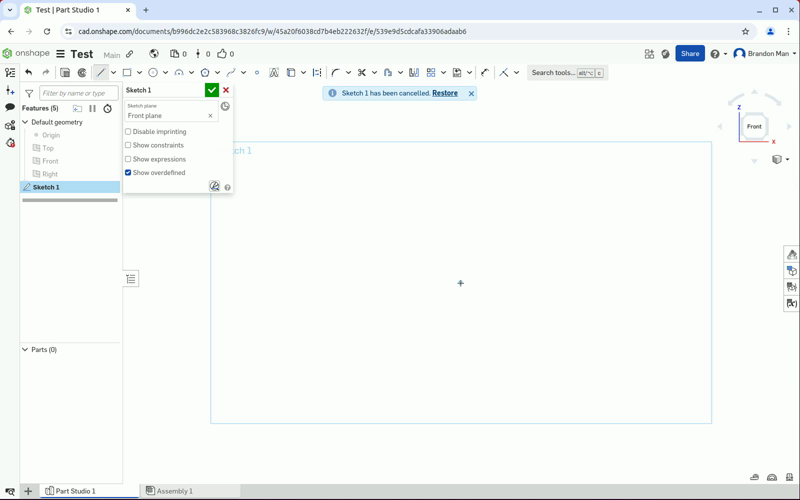
mouse_move(490, 282)
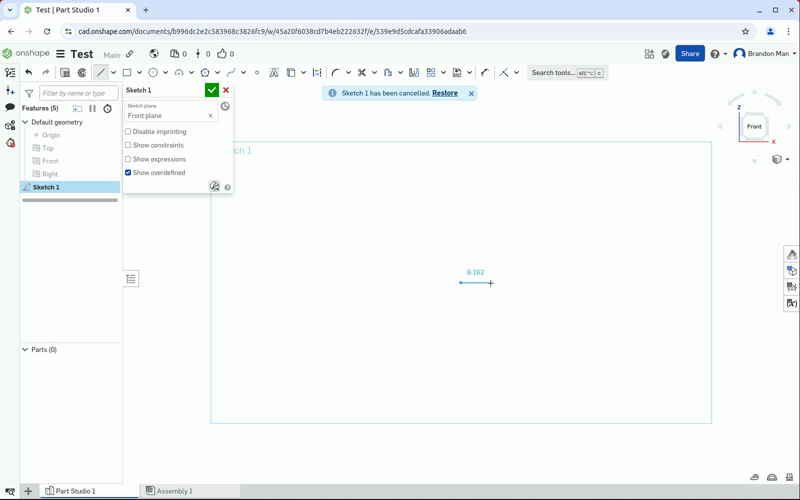
mouse_move(461, 282)
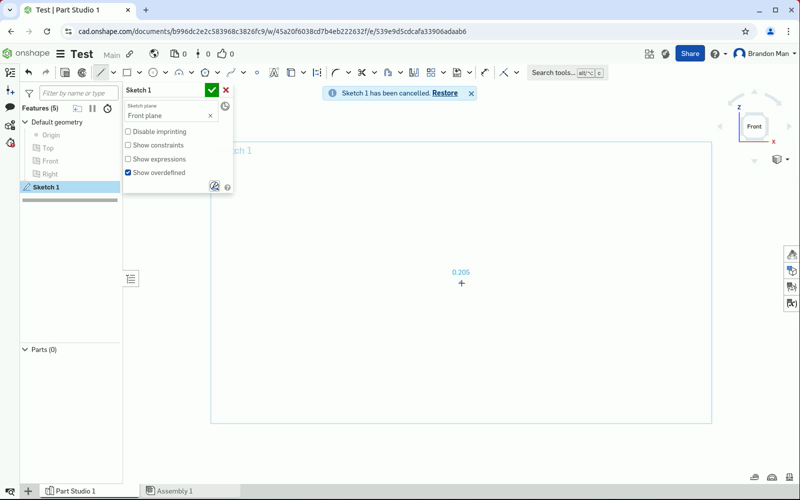
scroll(6)
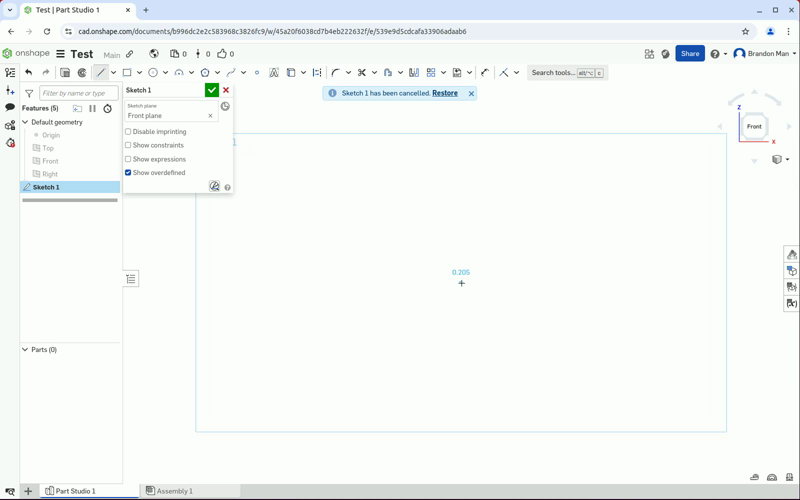
scroll(6)
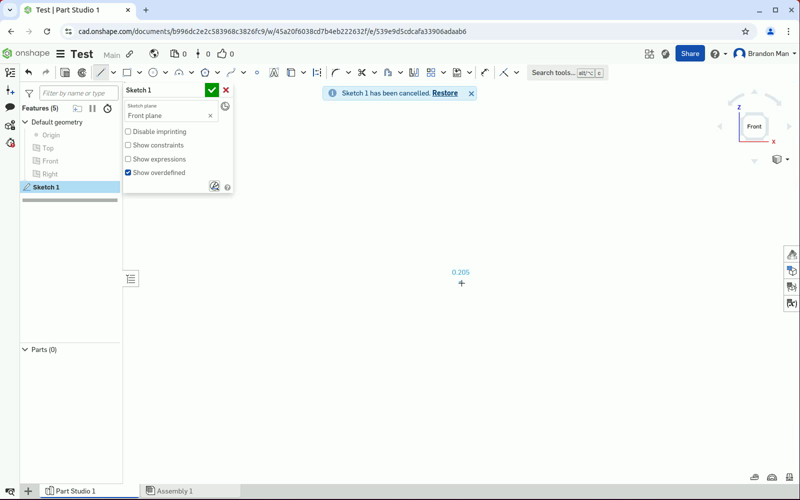
scroll(6)
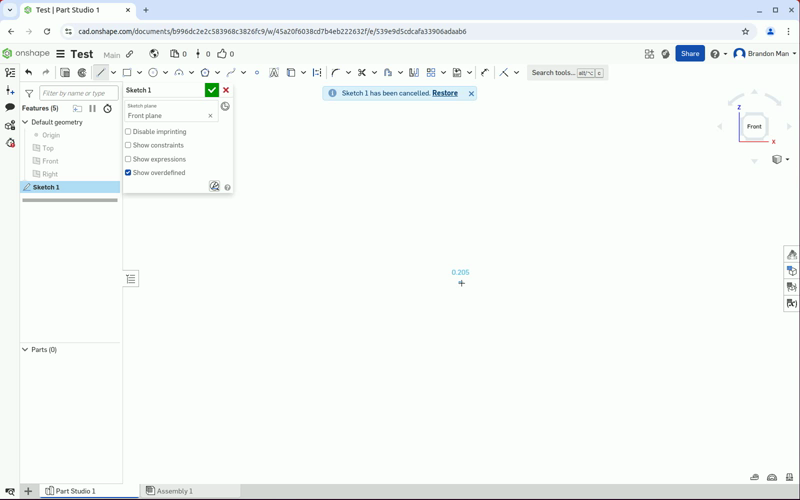
scroll(6)
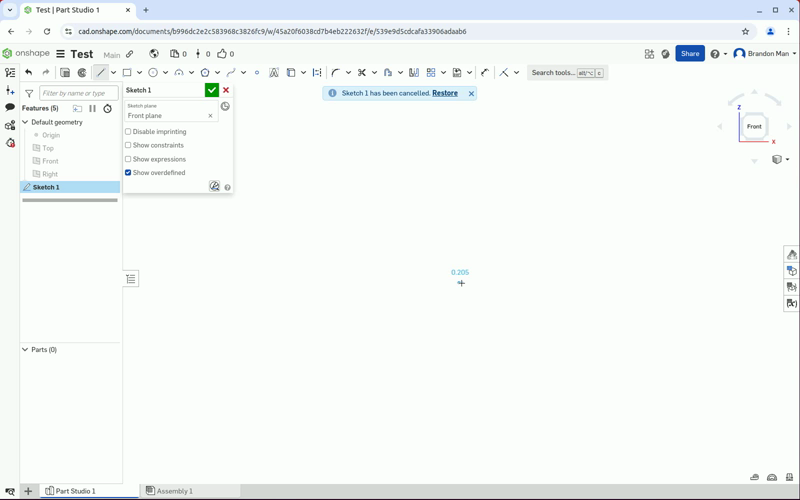
scroll(6)
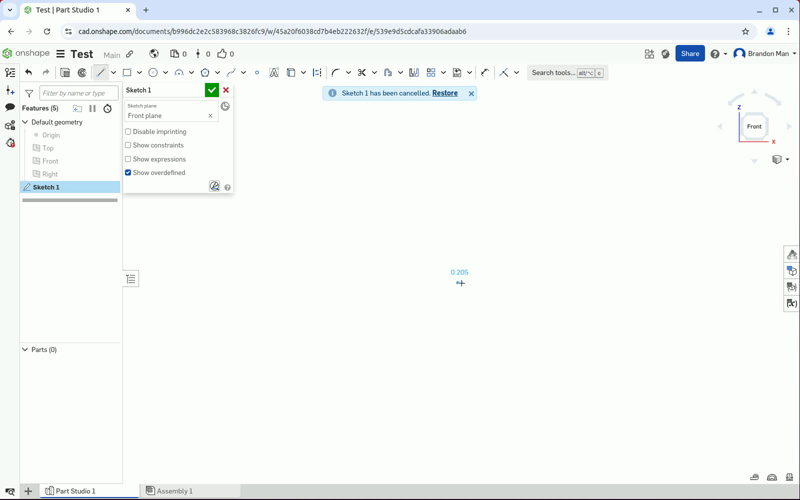
scroll(6)
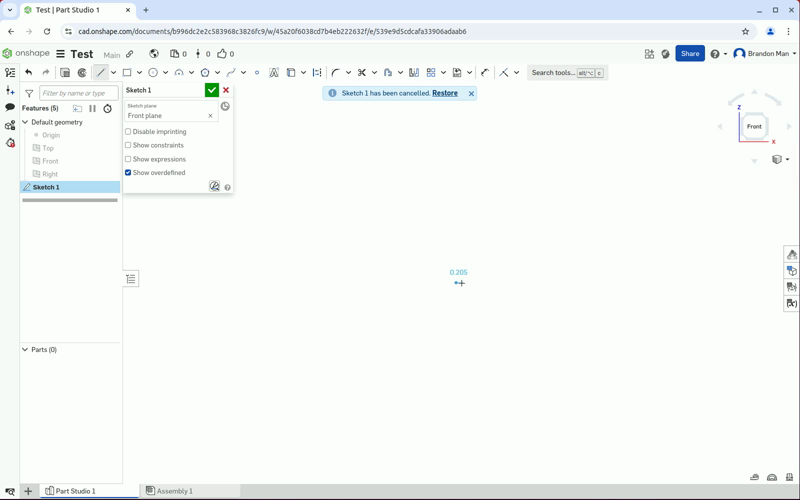
scroll(6)
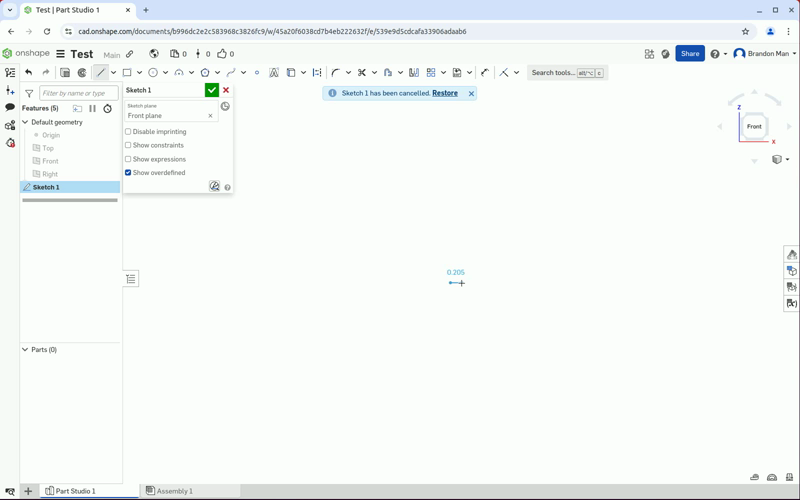
click(461, 282)
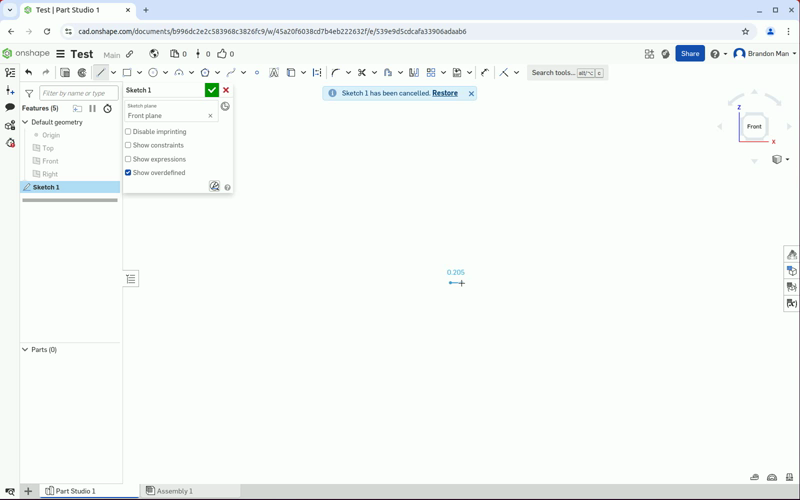
scroll(-6)
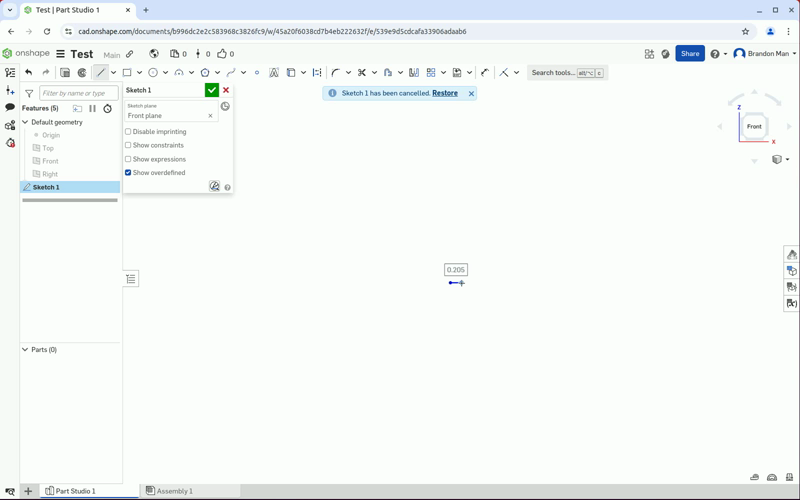
scroll(-6)
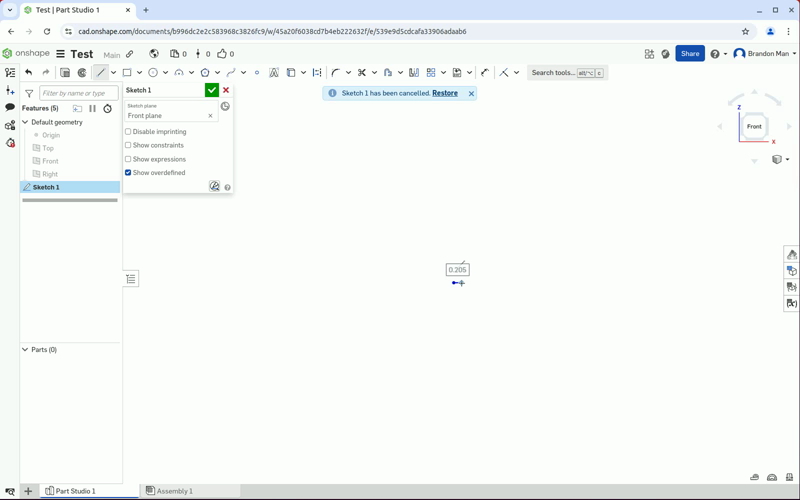
scroll(-6)
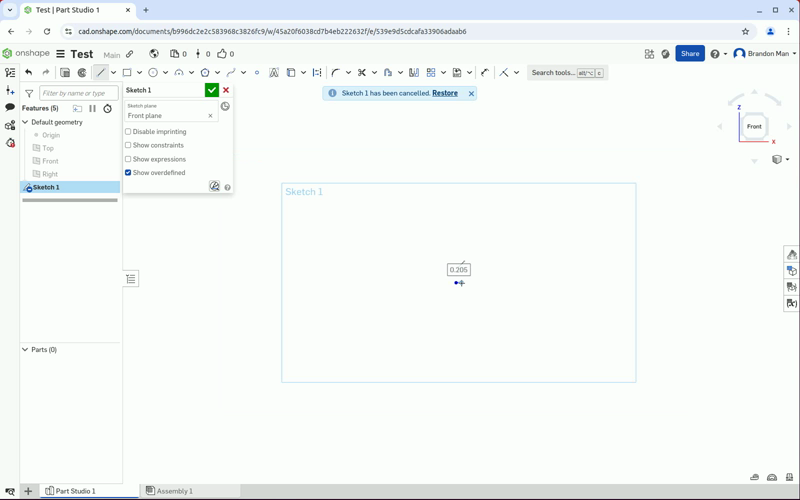
scroll(-6)
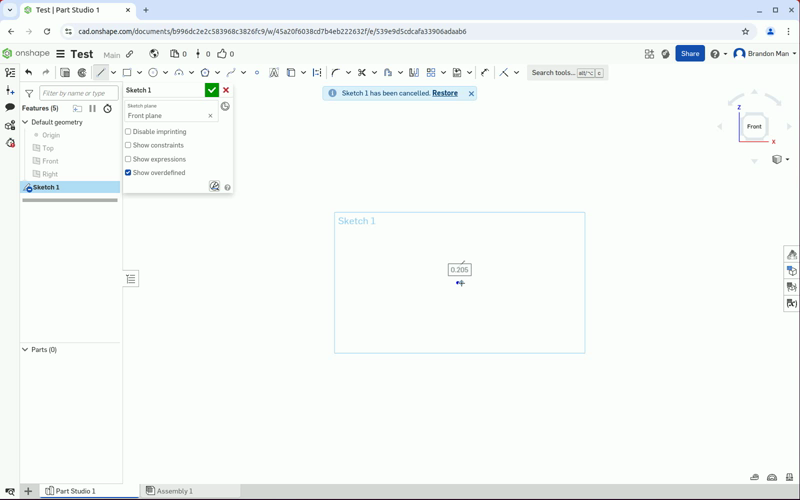
scroll(-6)
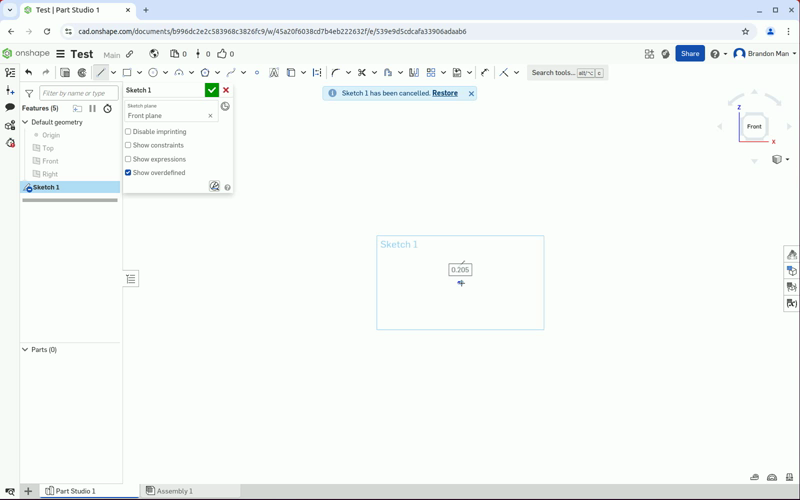
scroll(-6)
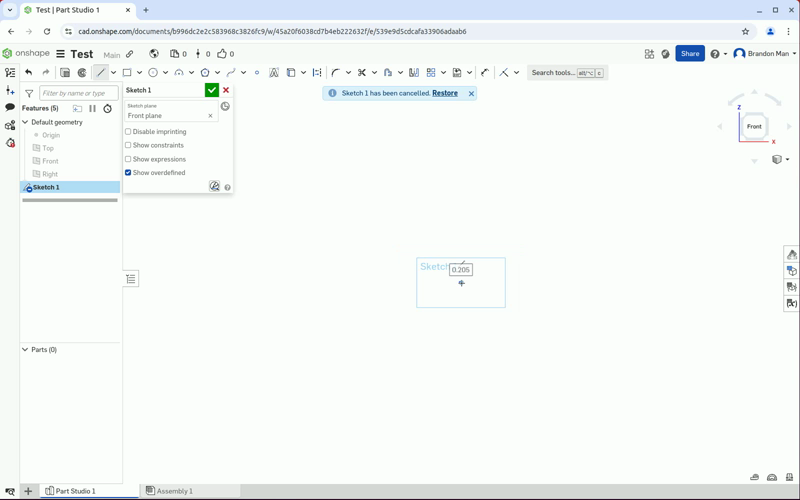
scroll(-6)
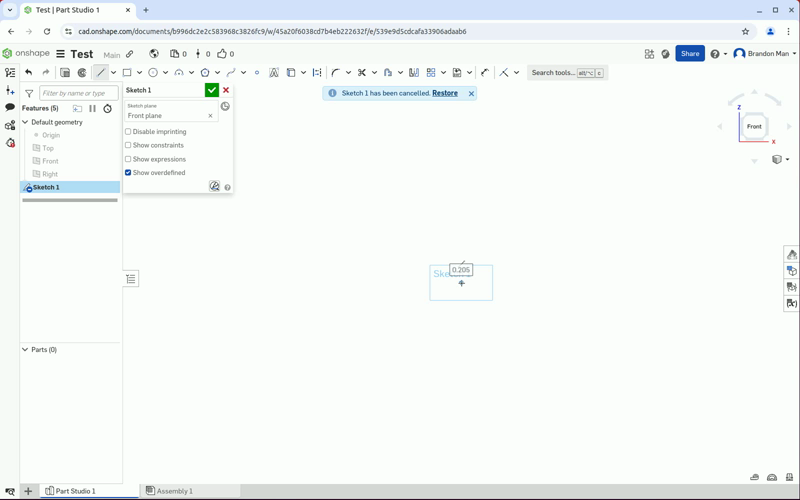
key_up(shift)
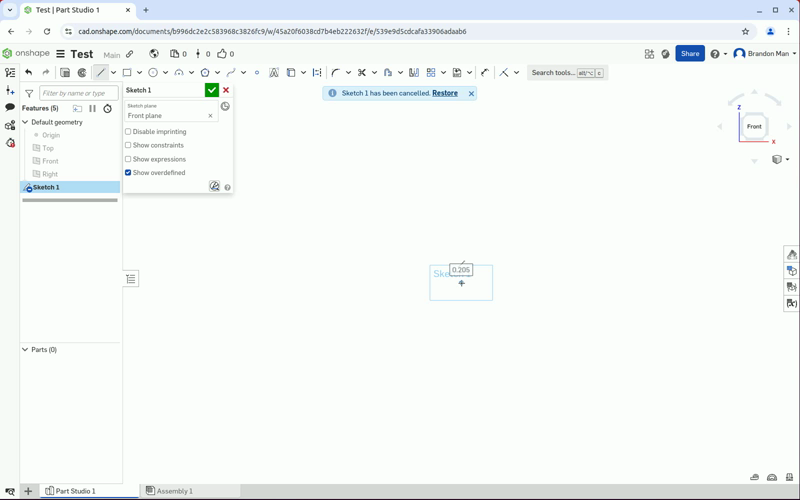
key_down(shift)
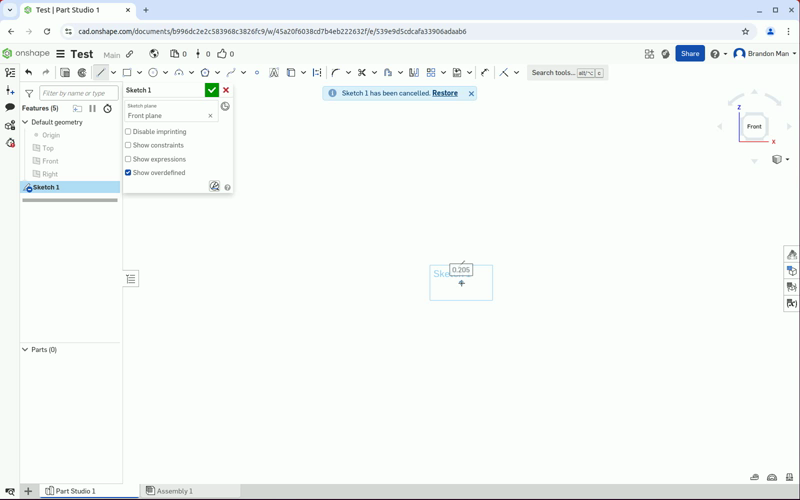
mouse_move(492, 282)
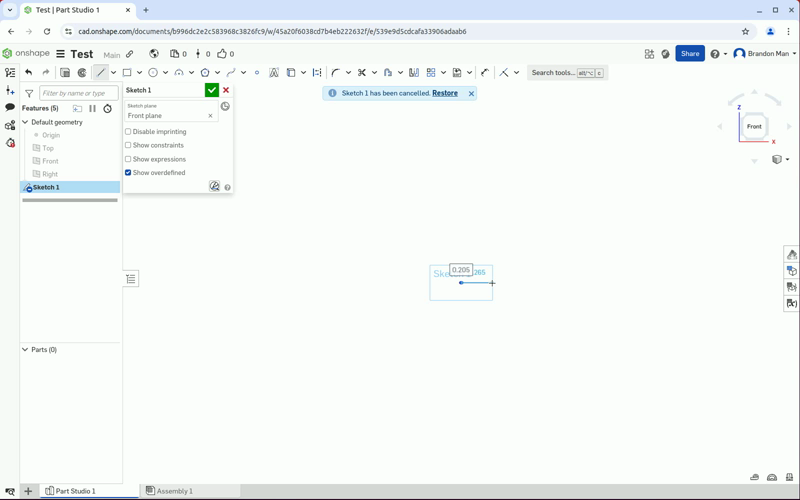
mouse_move(461, 244)
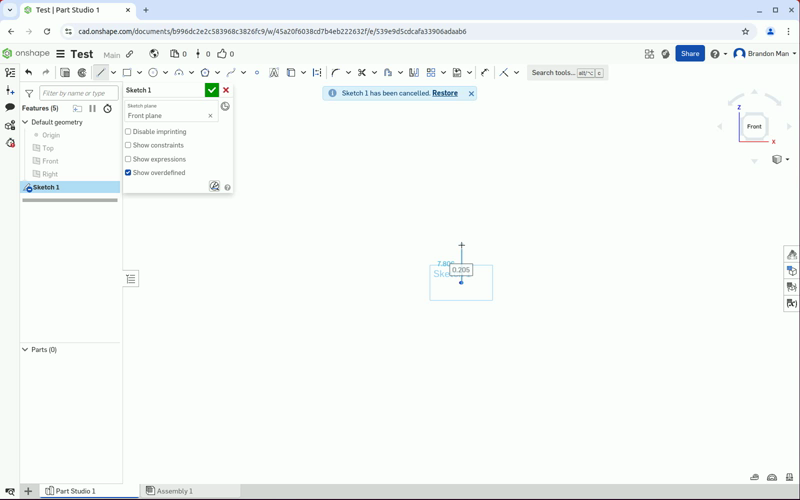
click(461, 244)
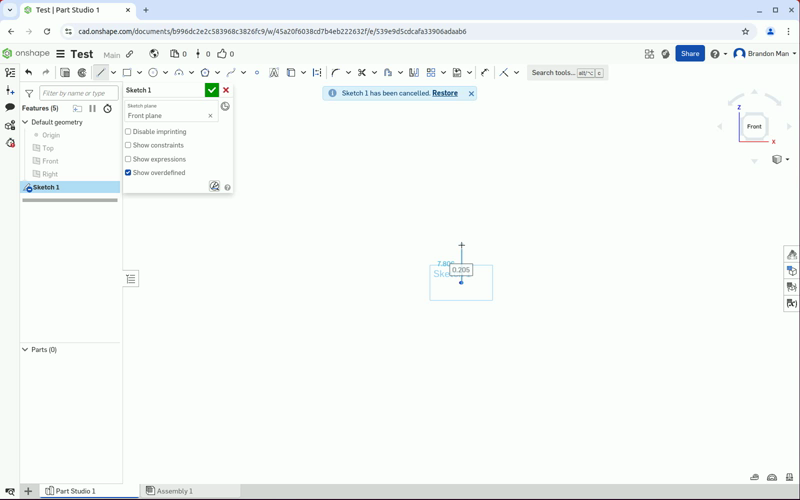
key_up(shift)
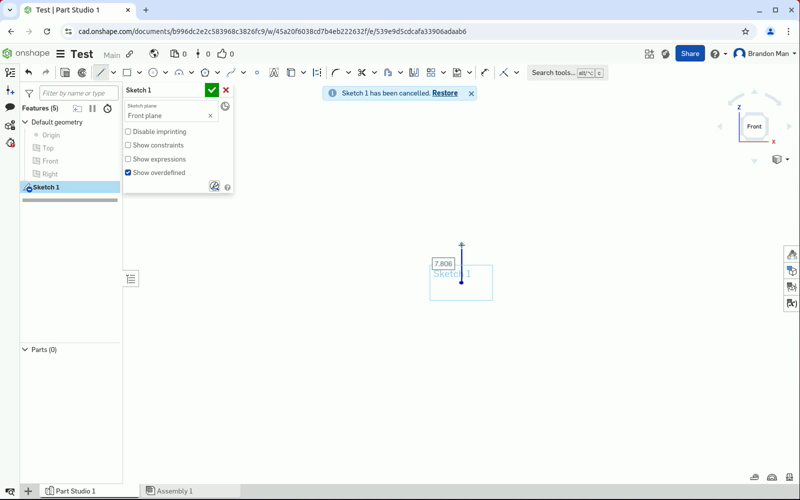
key_down(shift)
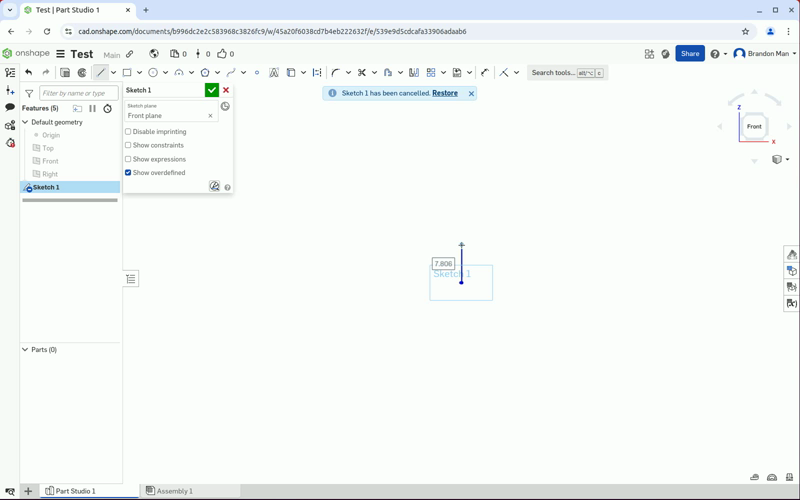
mouse_move(492, 244)
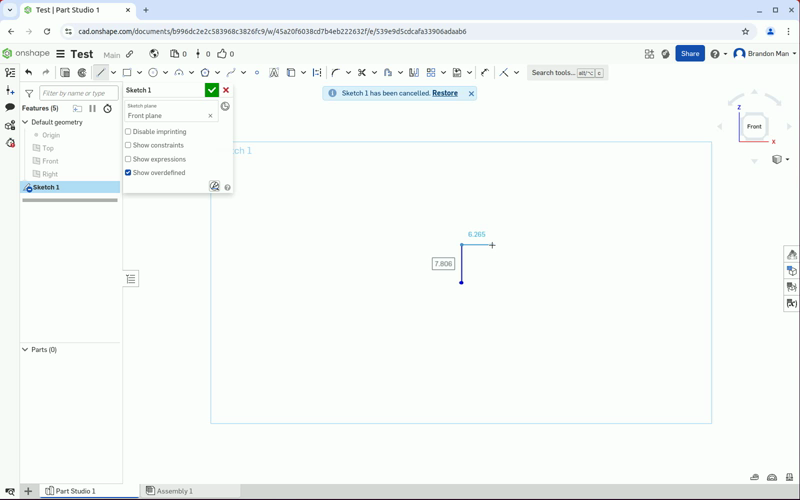
mouse_move(461, 221)
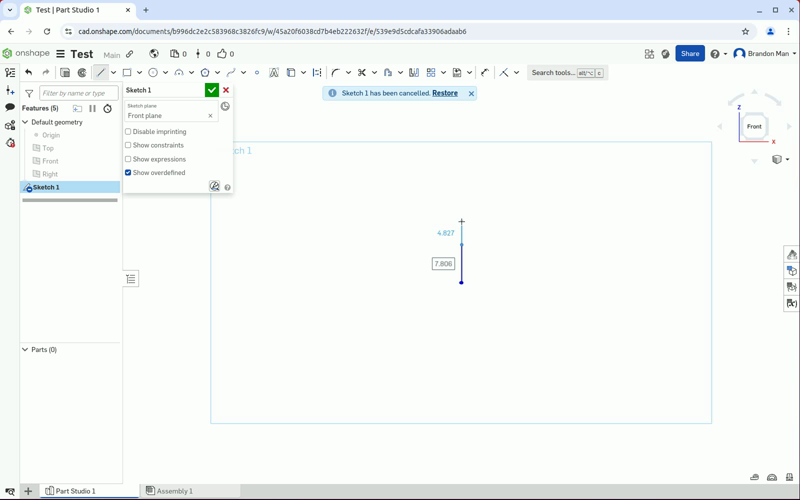
click(461, 221)
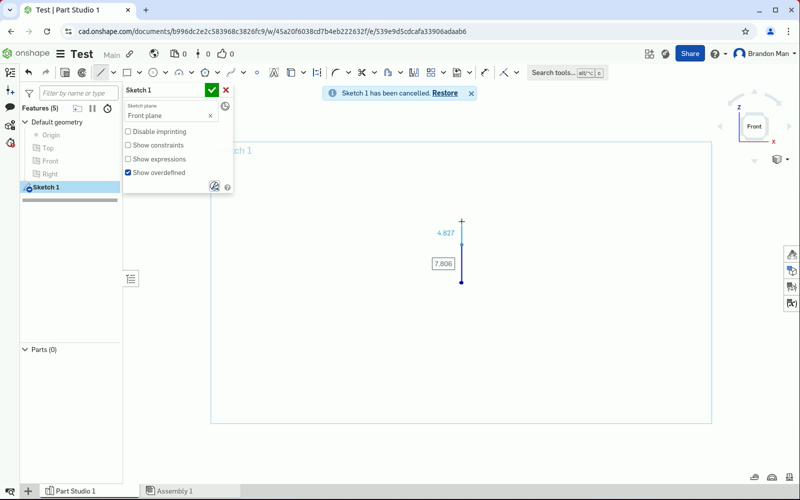
key_up(shift)
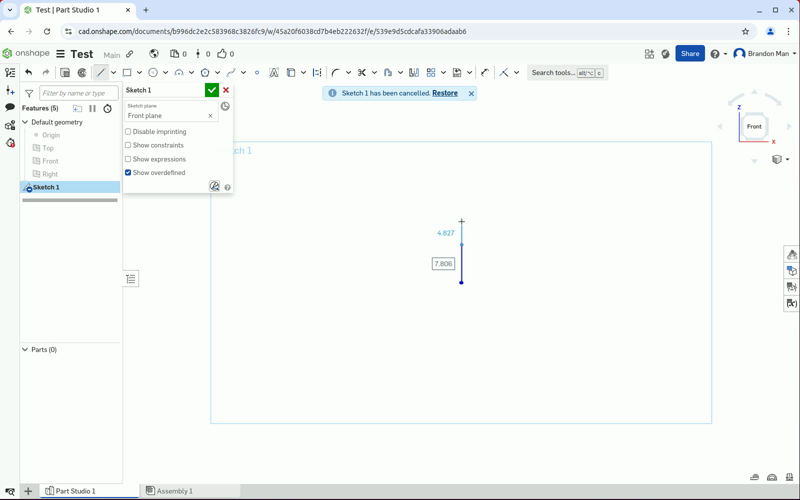
key_down(shift)
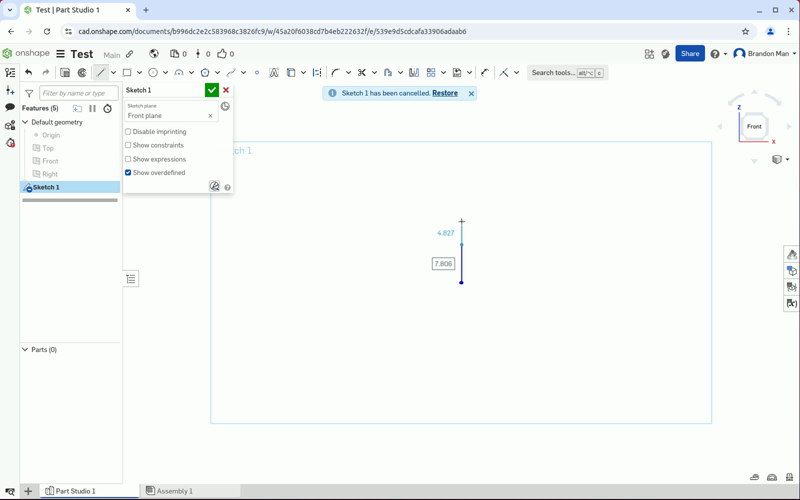
mouse_move(492, 221)
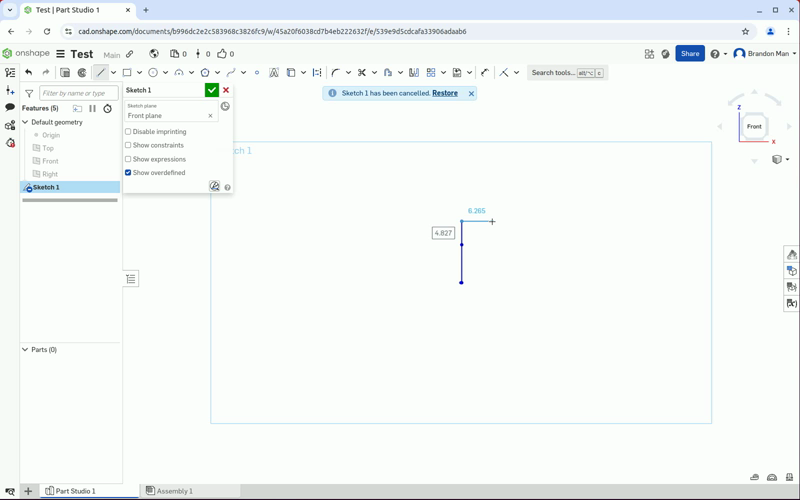
mouse_move(460, 221)
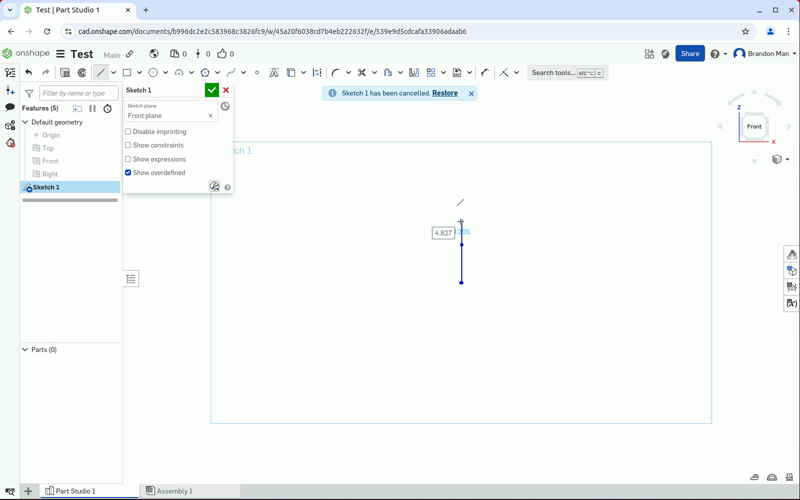
scroll(6)
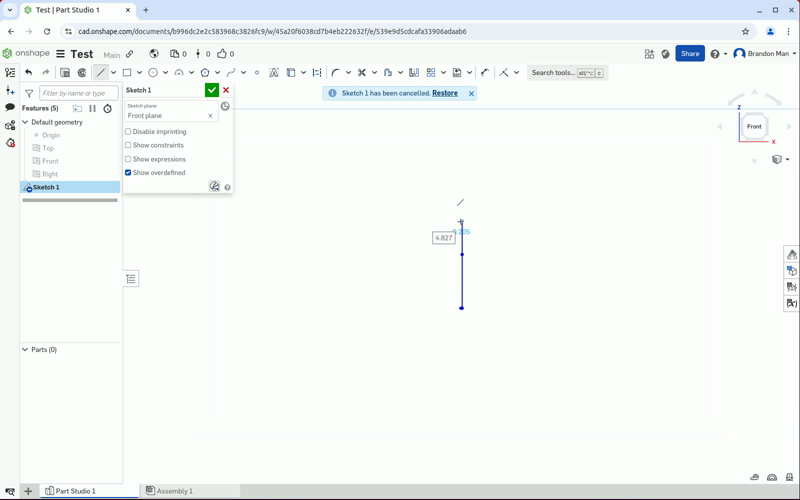
scroll(6)
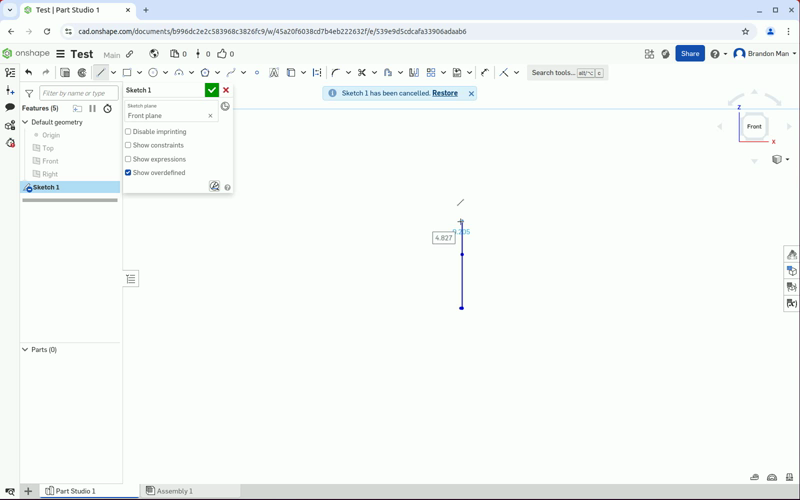
scroll(6)
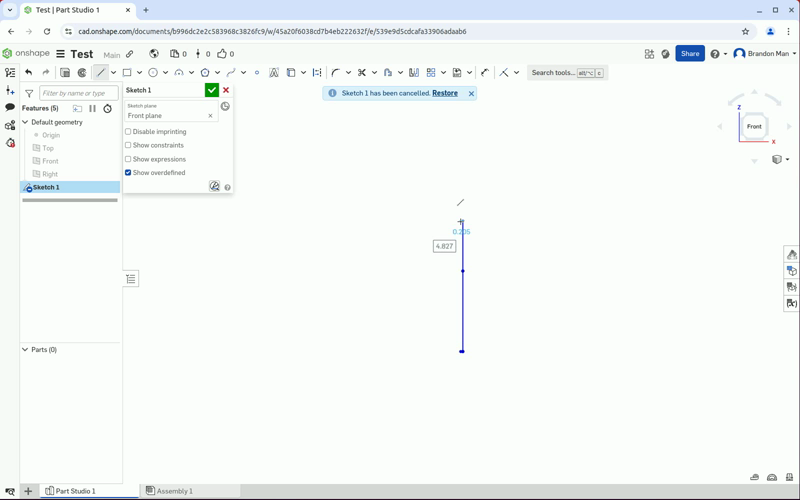
scroll(6)
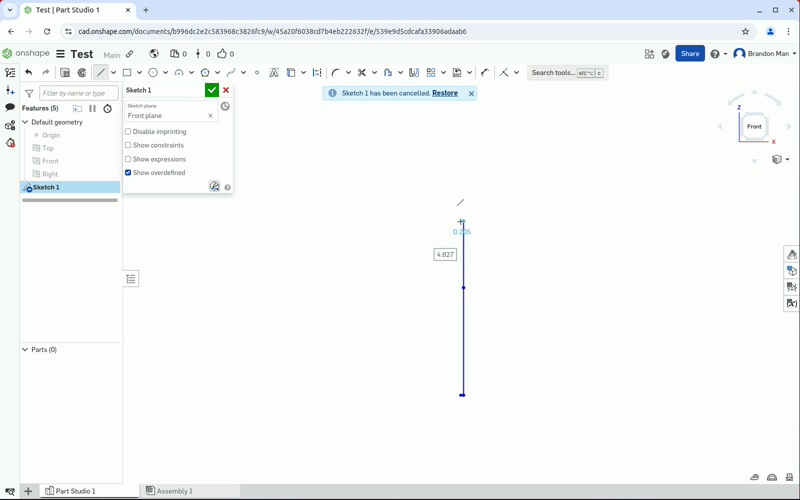
scroll(6)
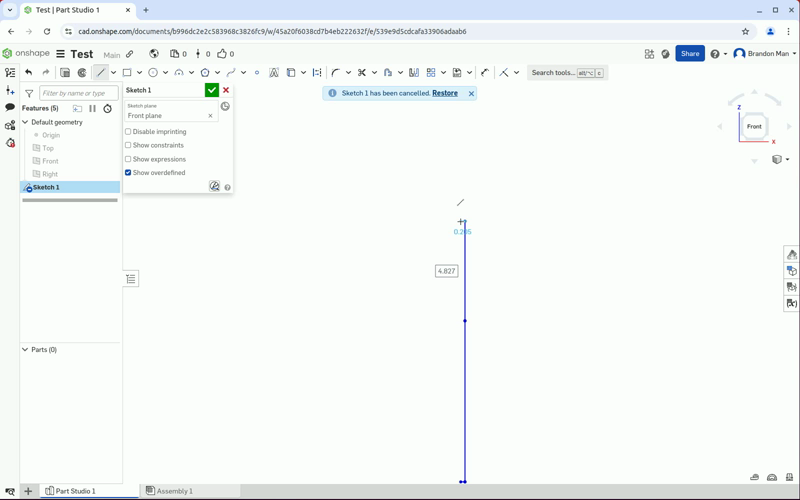
scroll(6)
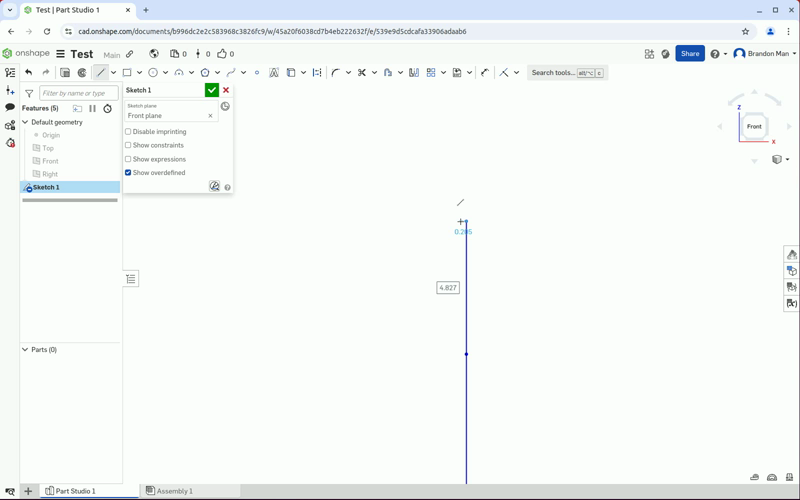
scroll(6)
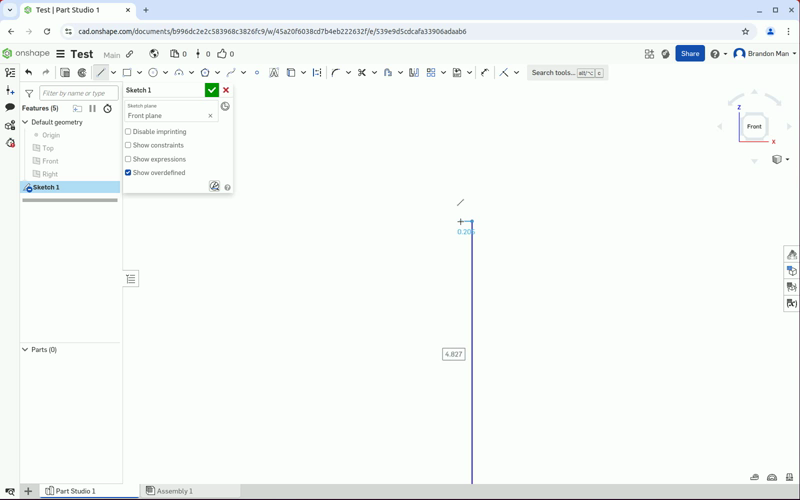
click(460, 221)
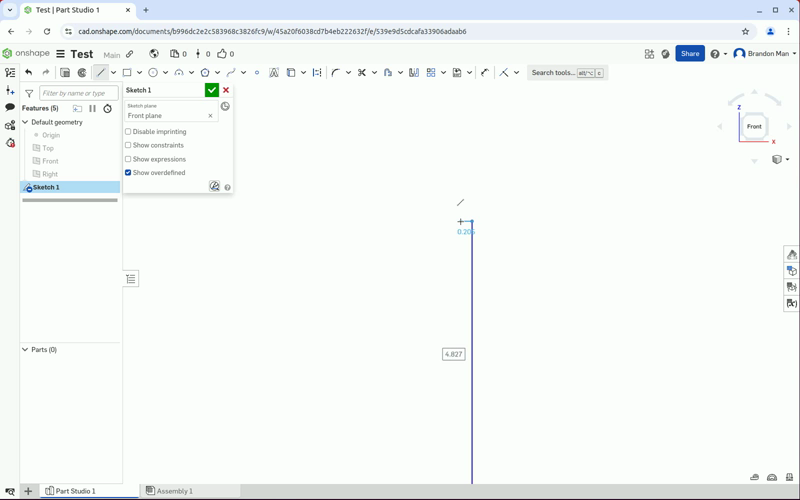
scroll(-6)
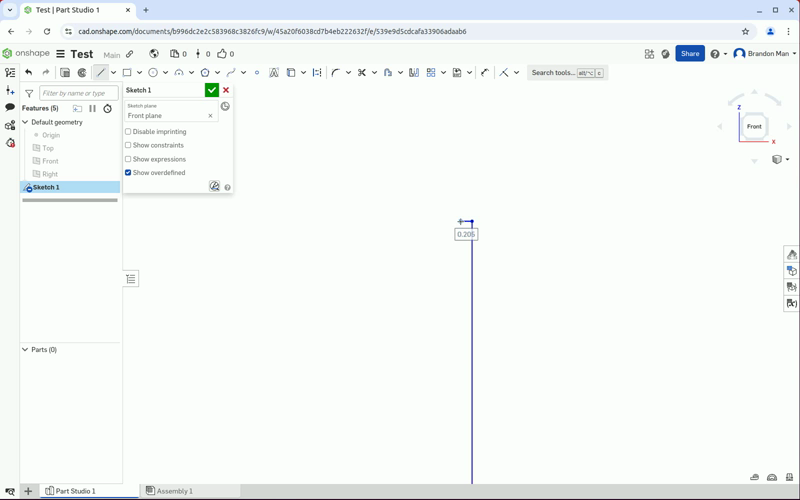
scroll(-6)
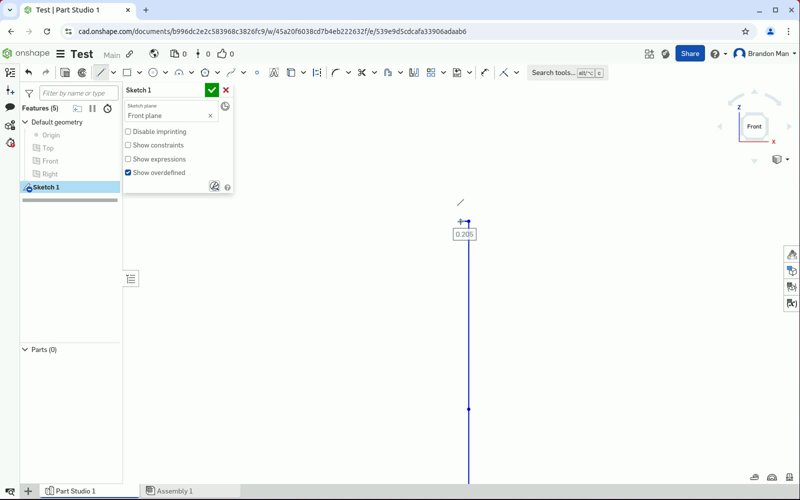
scroll(-6)
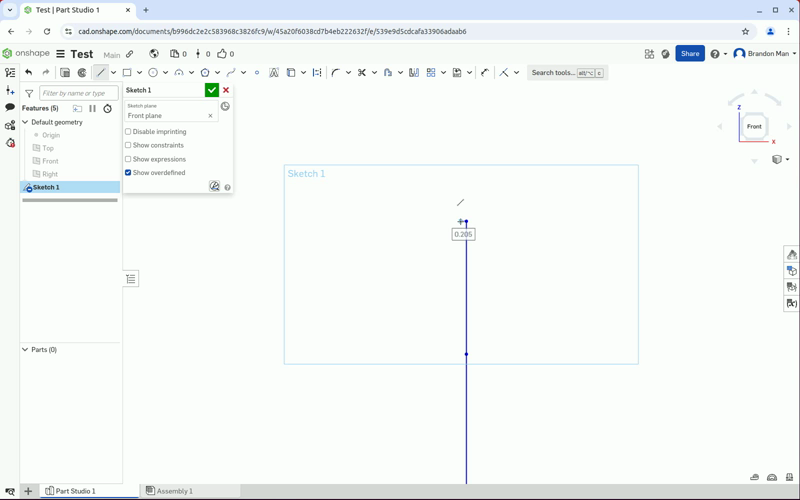
scroll(-6)
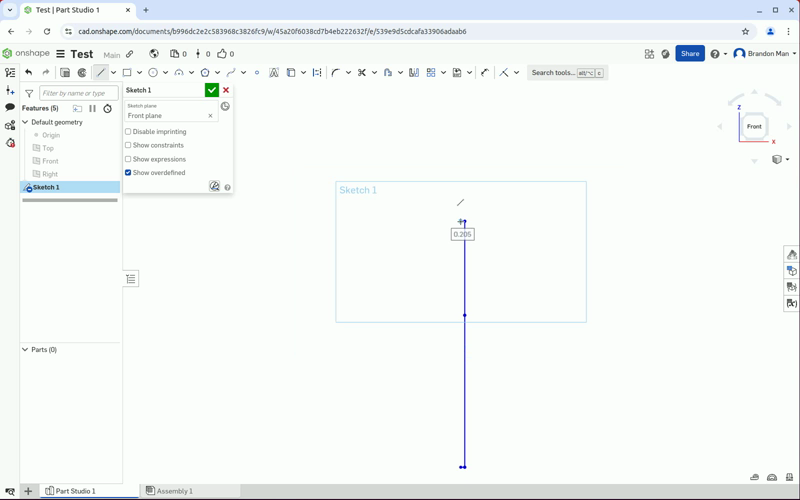
scroll(-6)
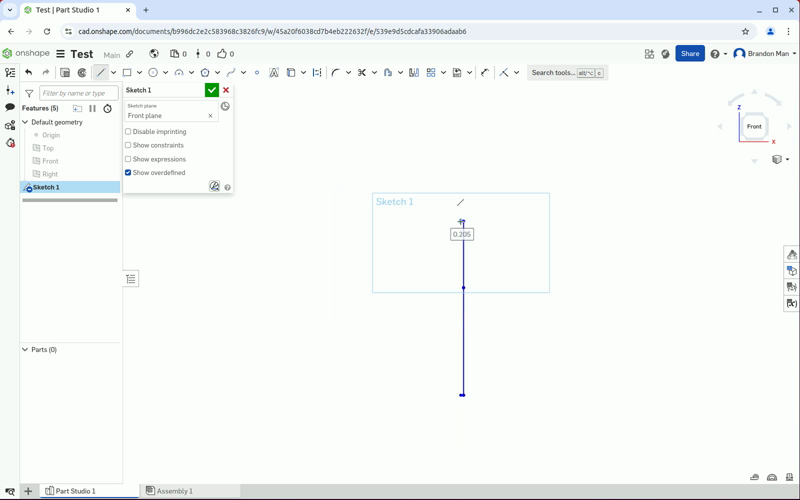
scroll(-6)
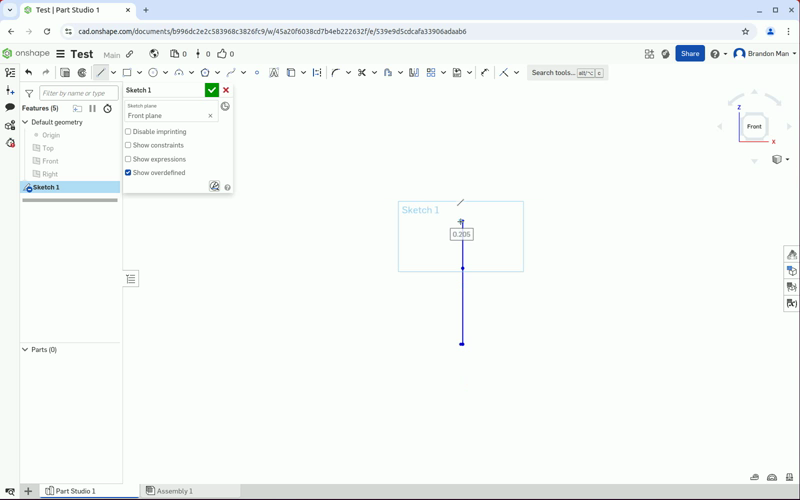
scroll(-6)
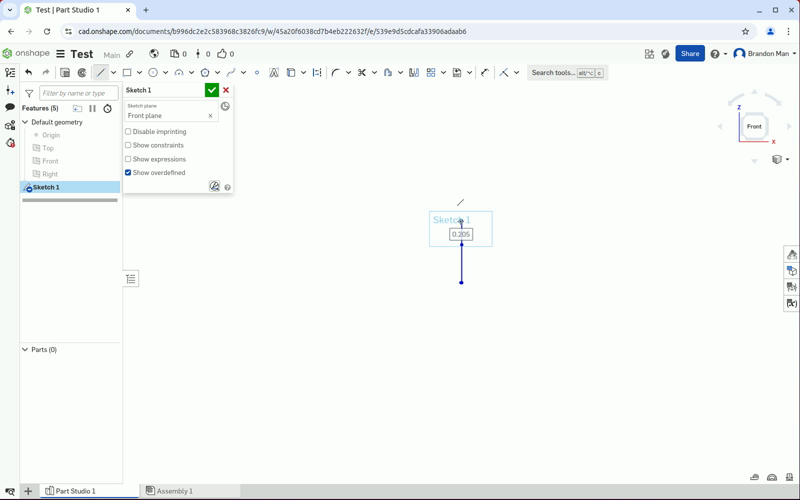
key_up(shift)
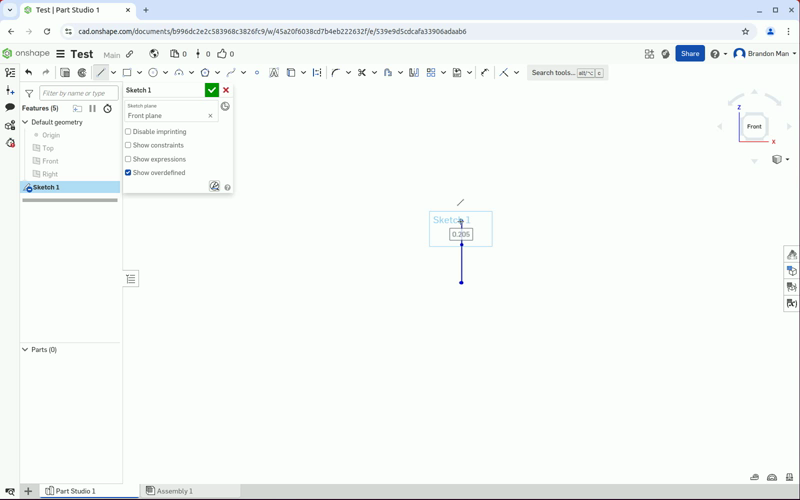
key_down(shift)
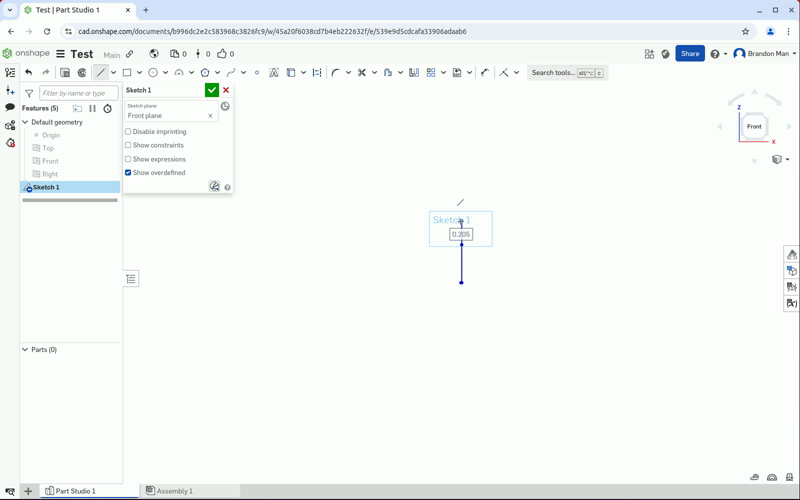
mouse_move(460, 282)
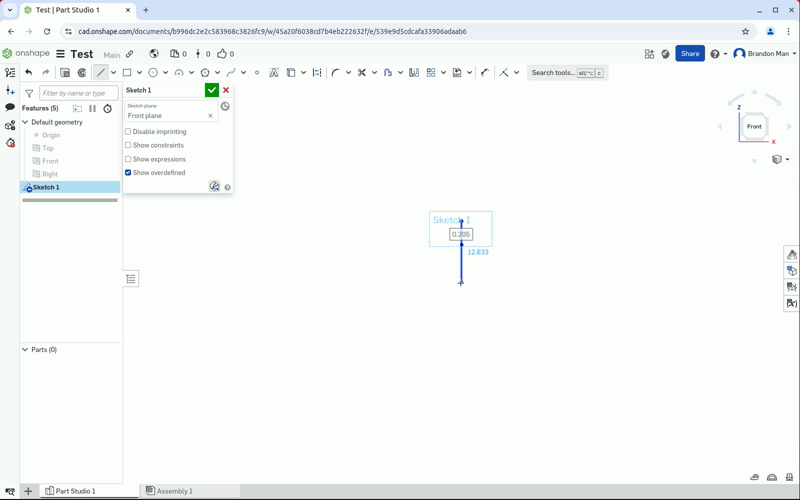
scroll(6)
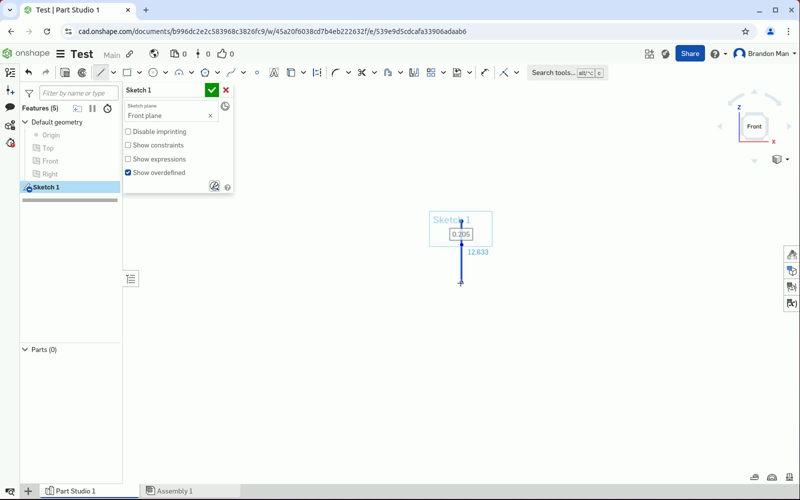
scroll(6)
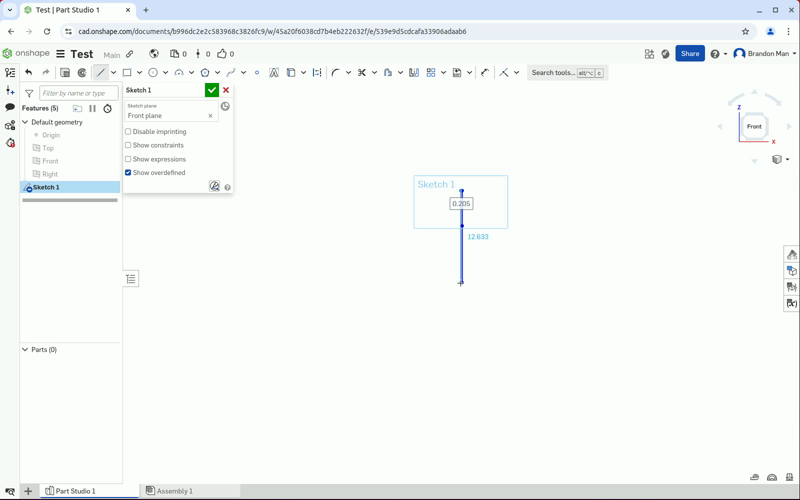
scroll(6)
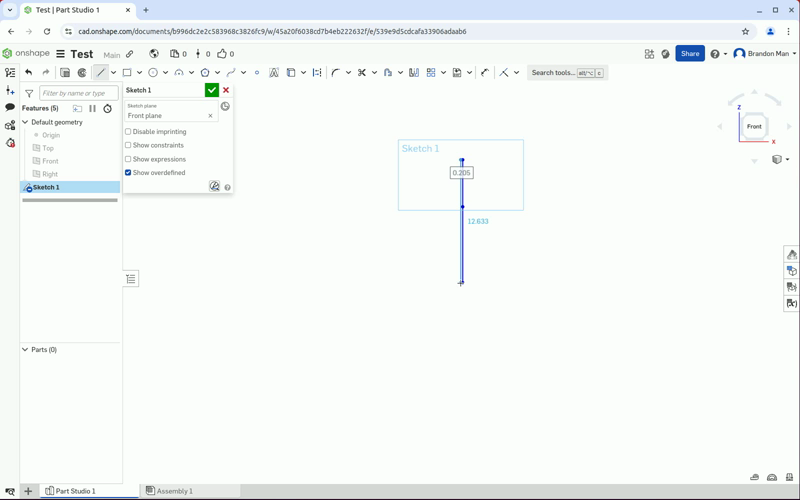
scroll(6)
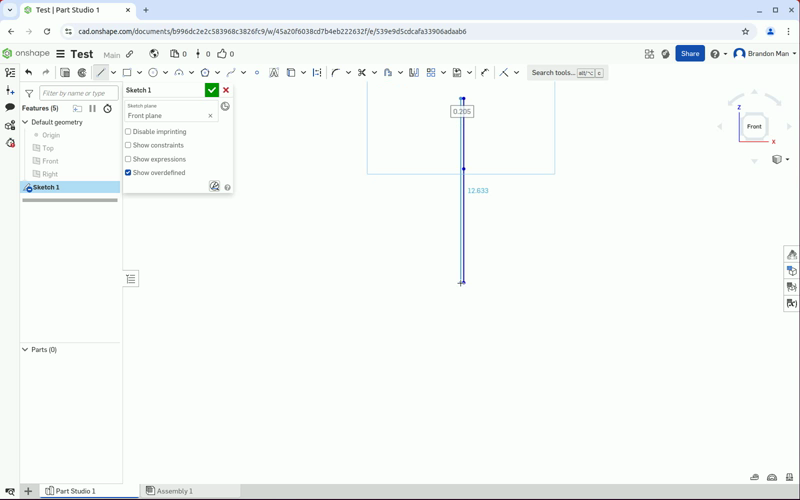
scroll(6)
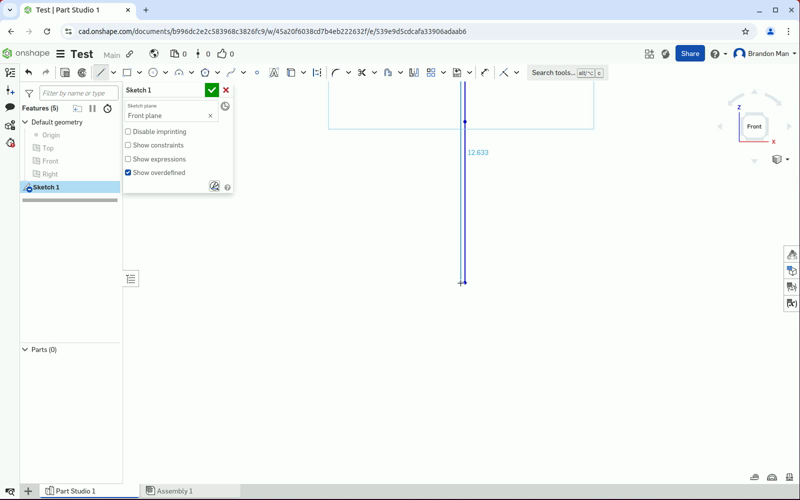
scroll(6)
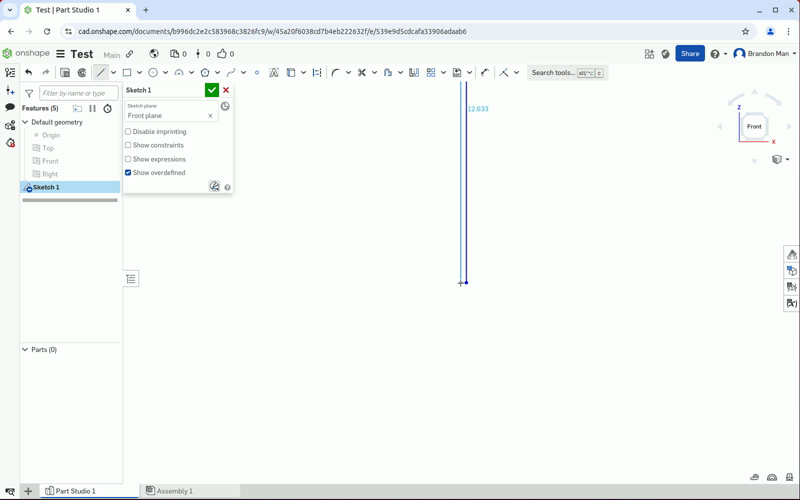
scroll(6)
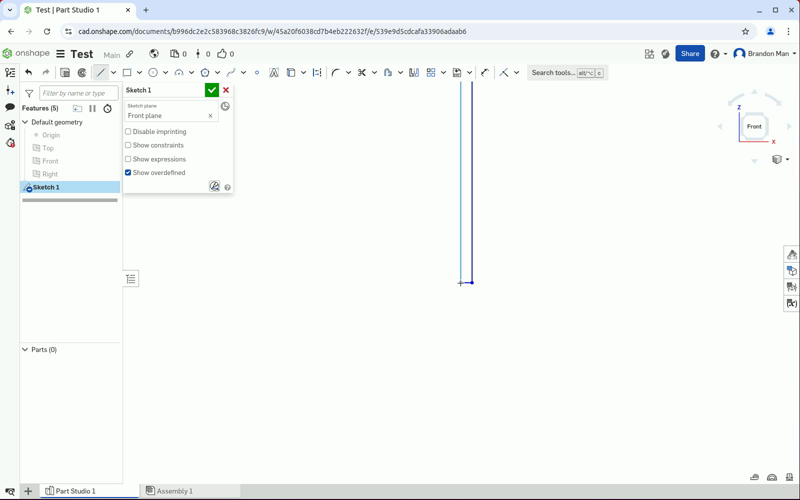
key_up(shift)
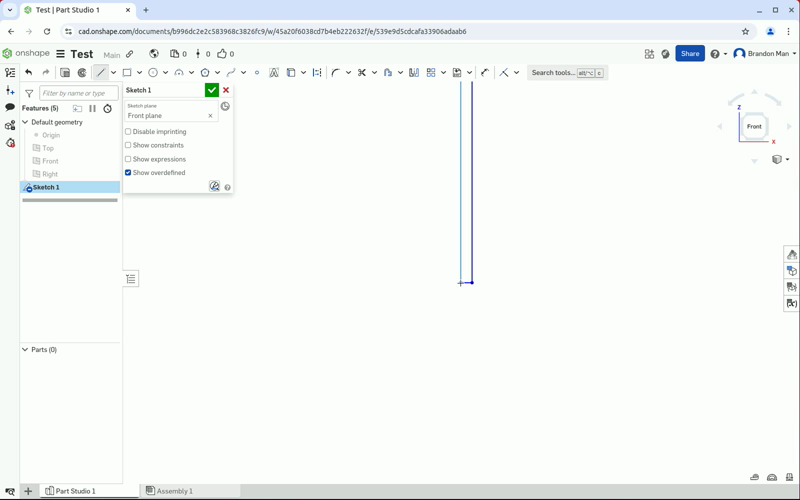
click(460, 282)
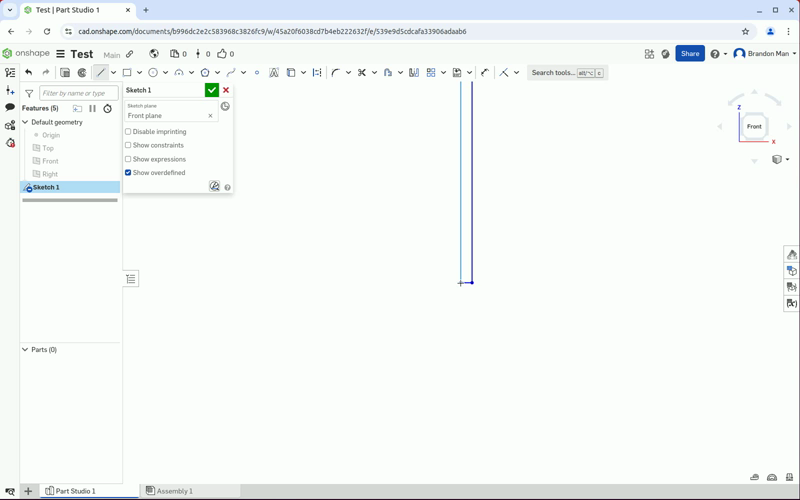
scroll(-6)
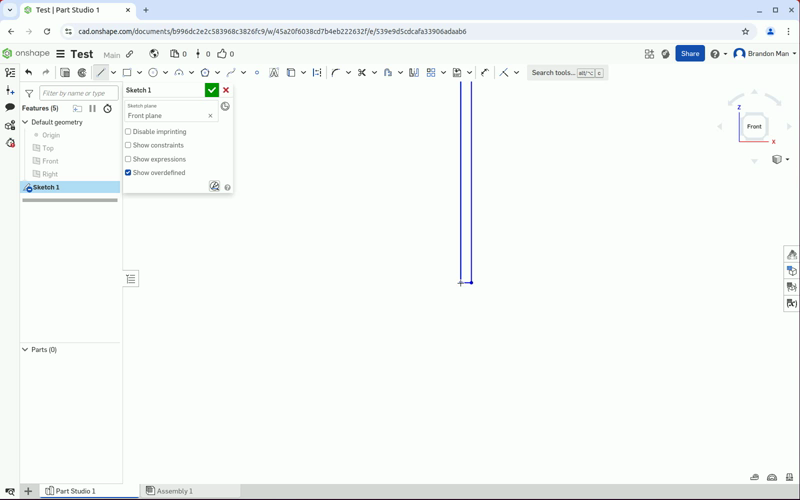
scroll(-6)
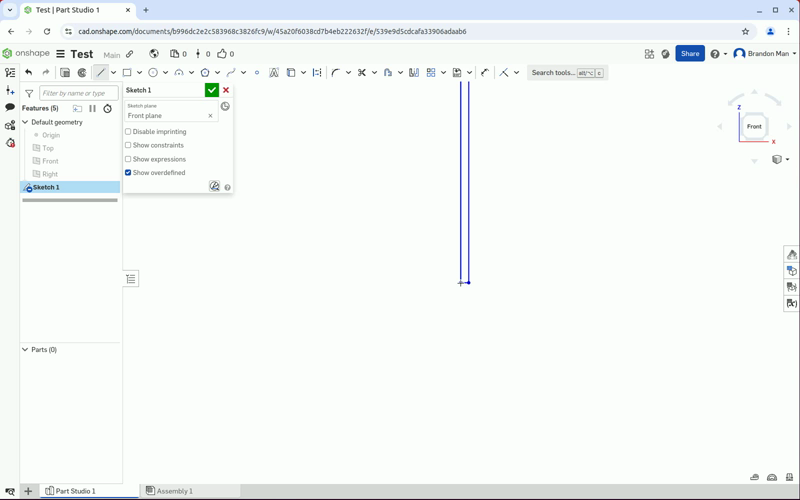
scroll(-6)
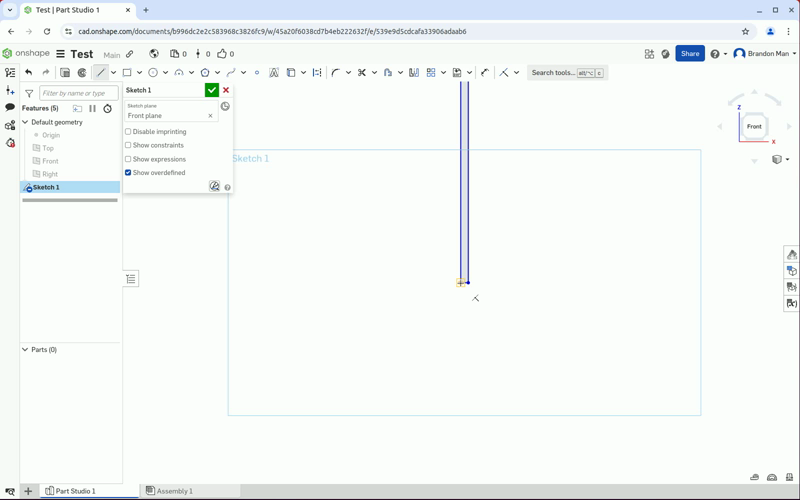
scroll(-6)
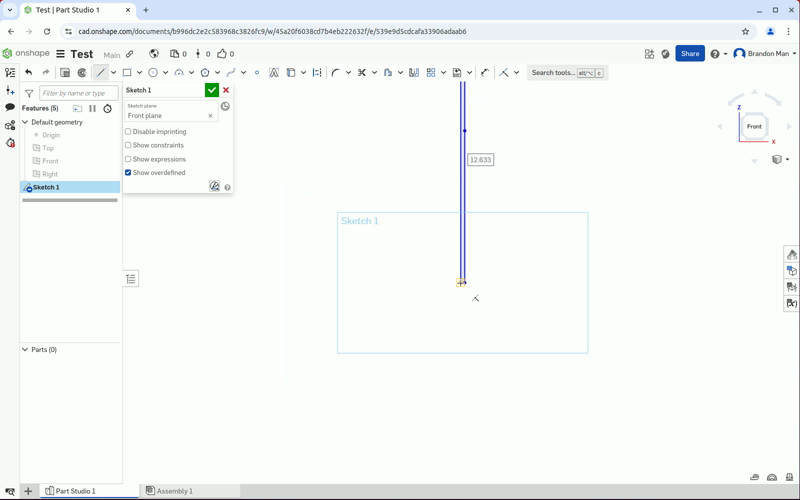
scroll(-6)
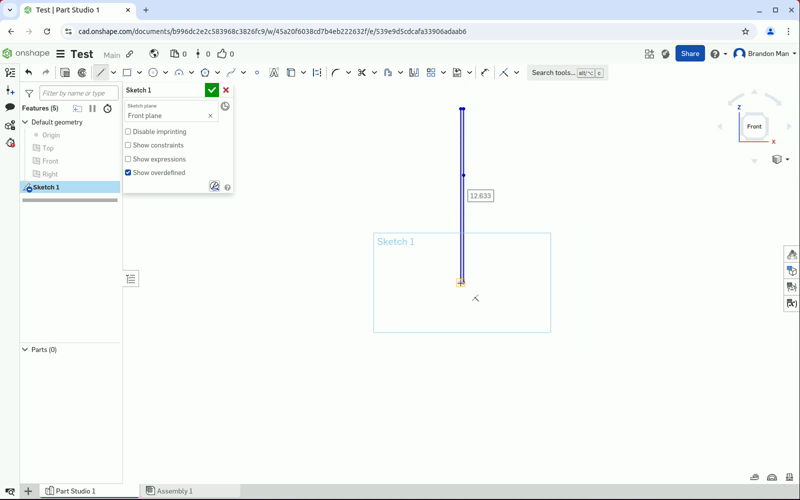
scroll(-6)
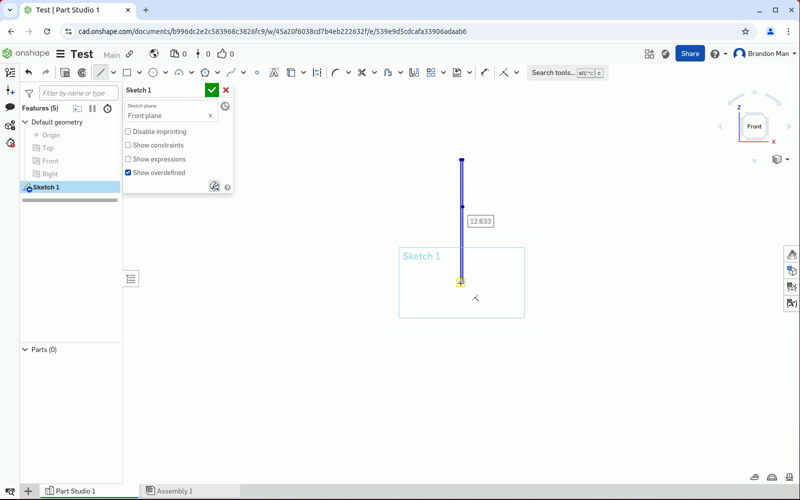
scroll(-6)
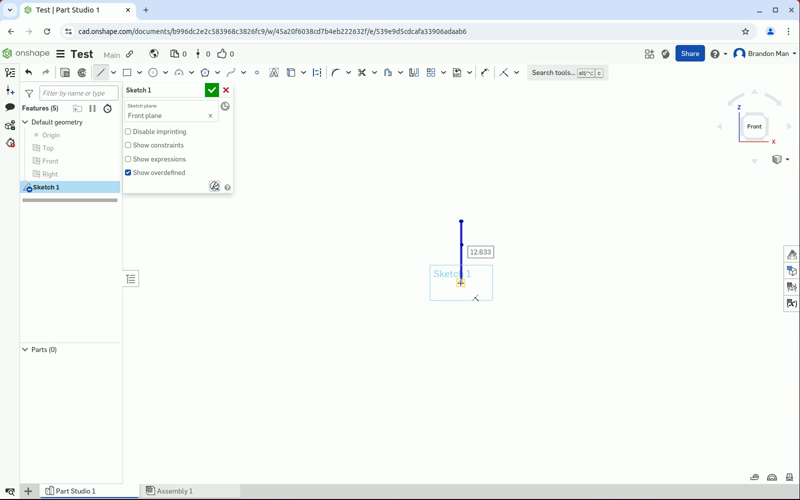
key(esc)
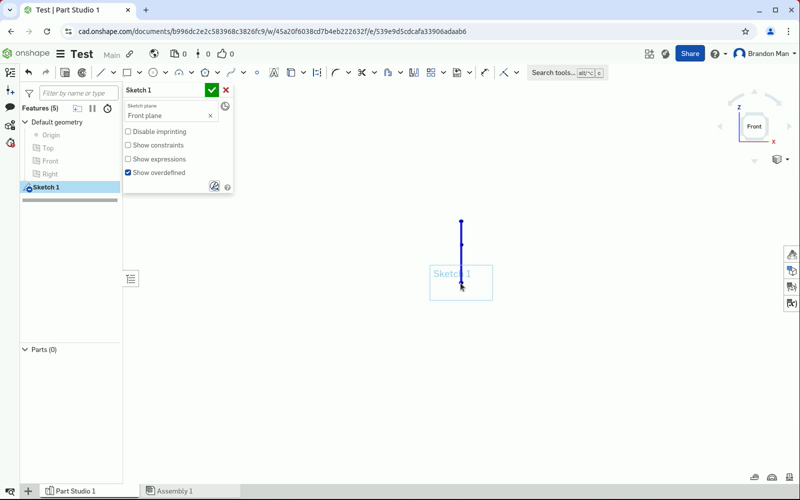
mouse_move(461, 227)
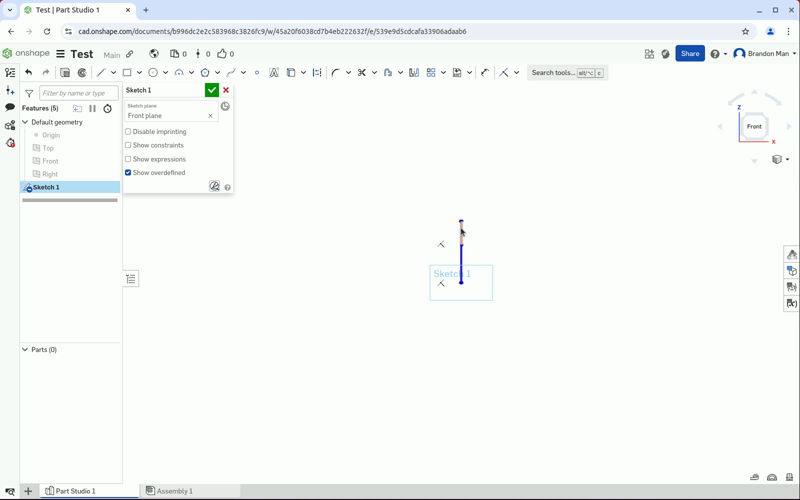
scroll(6)
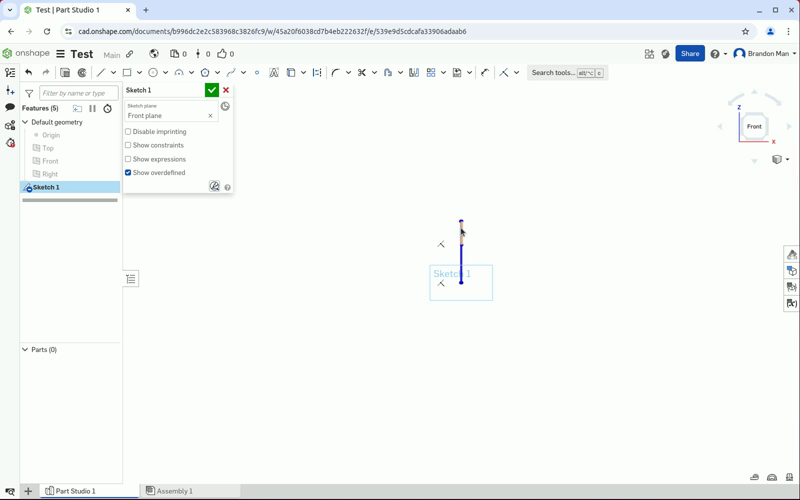
scroll(6)
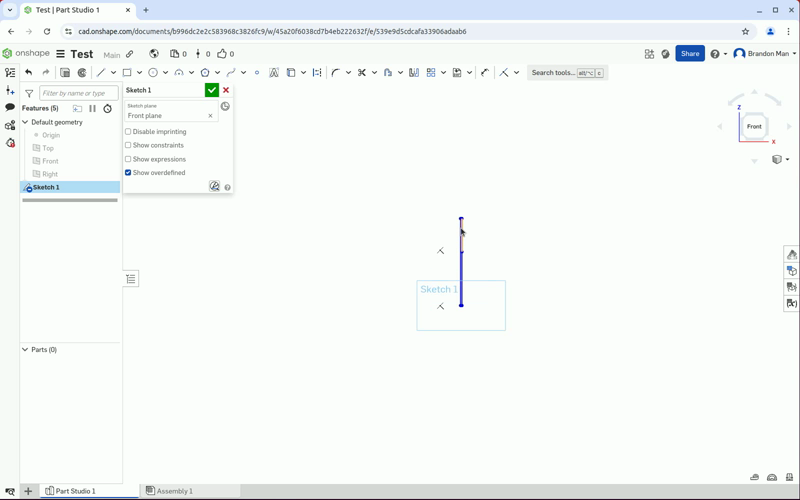
scroll(6)
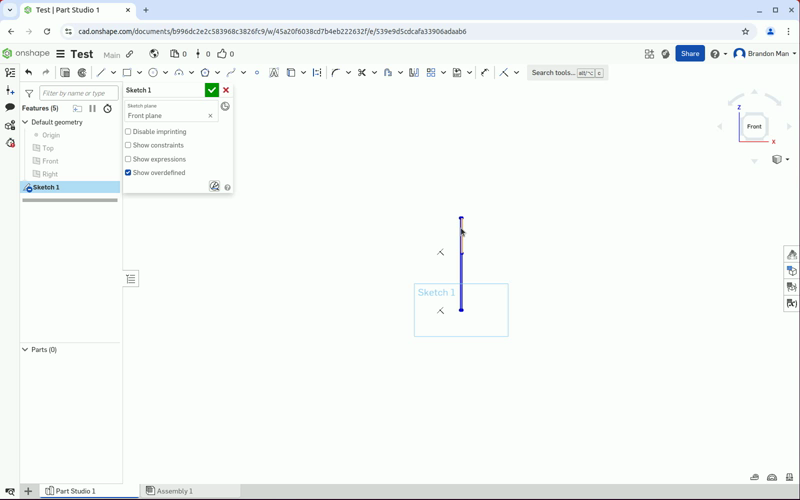
scroll(6)
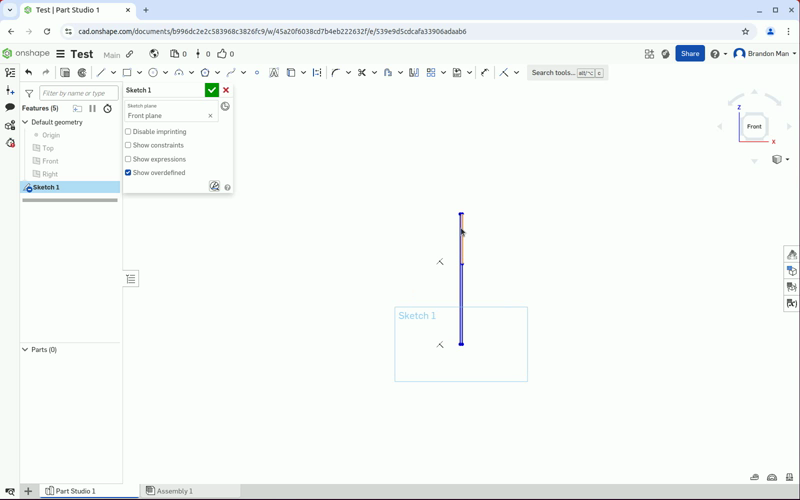
scroll(6)
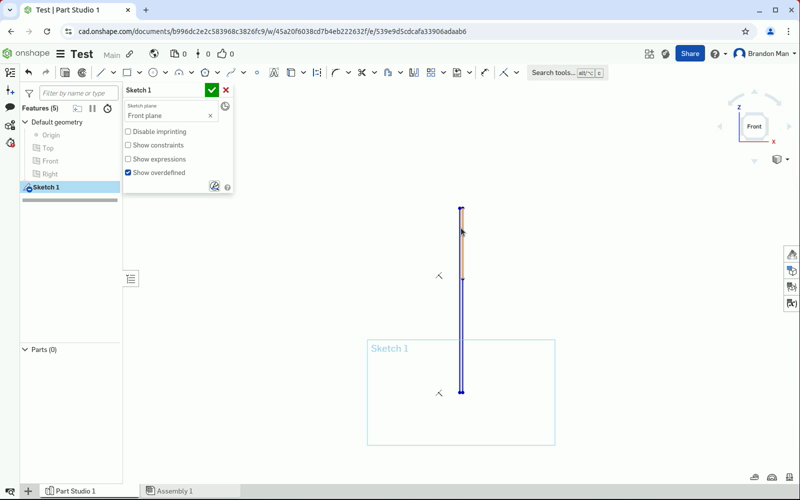
scroll(6)
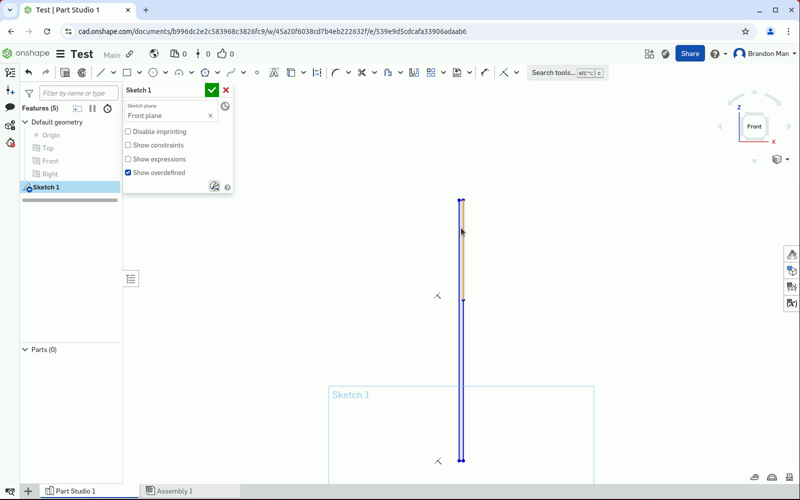
scroll(6)
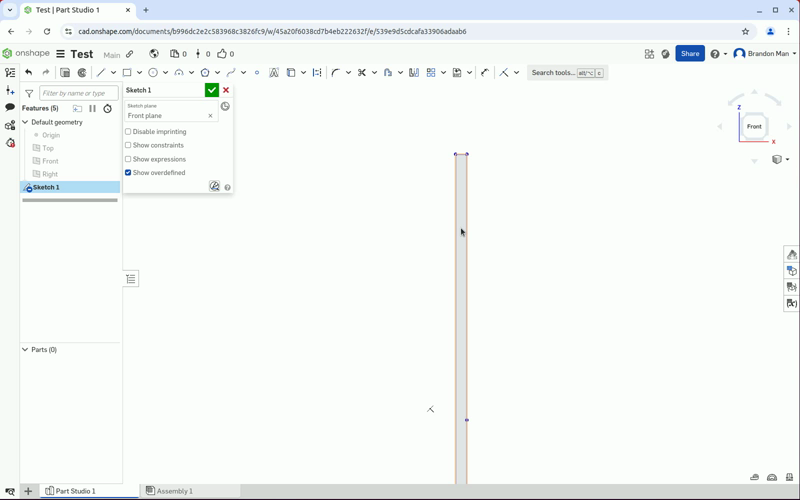
click(461, 227)
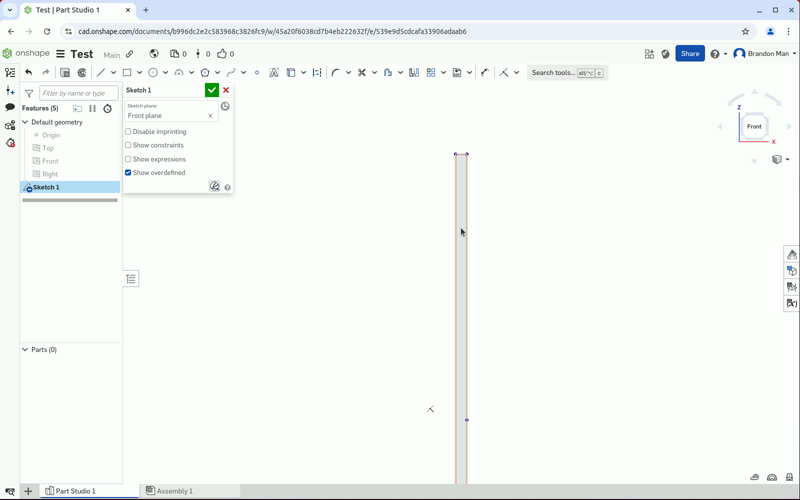
scroll(-6)
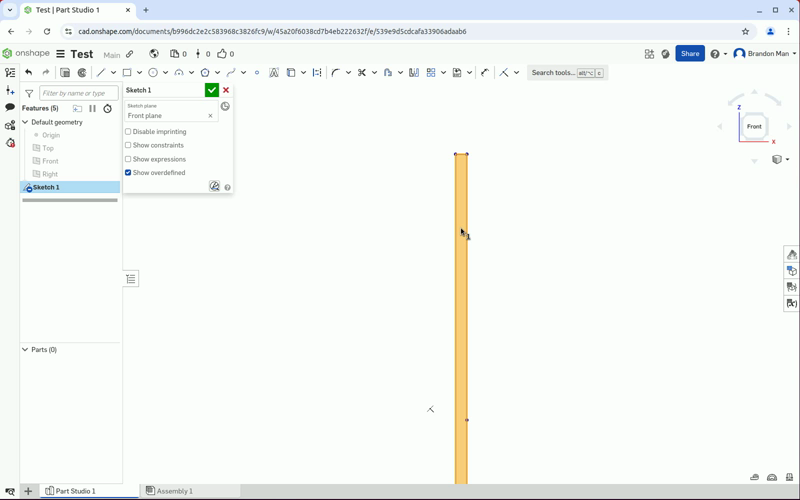
scroll(-6)
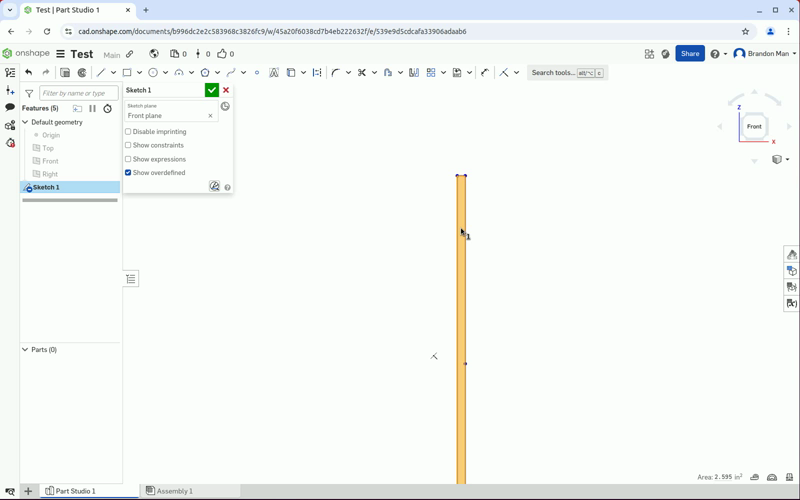
scroll(-6)
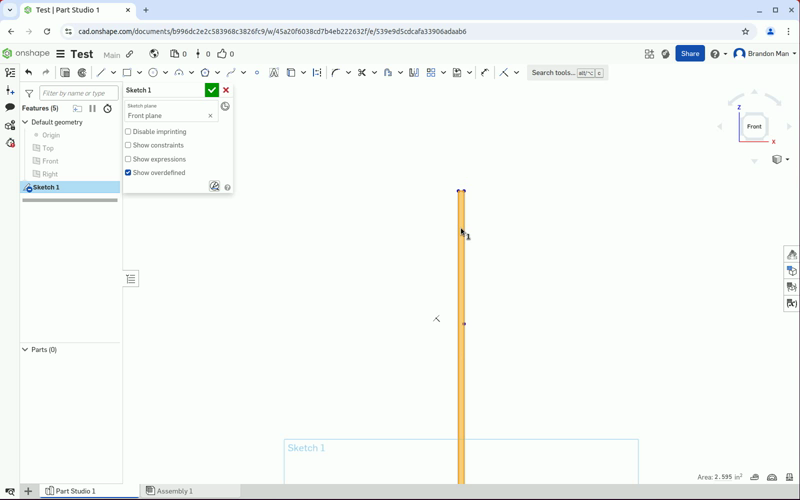
scroll(-6)
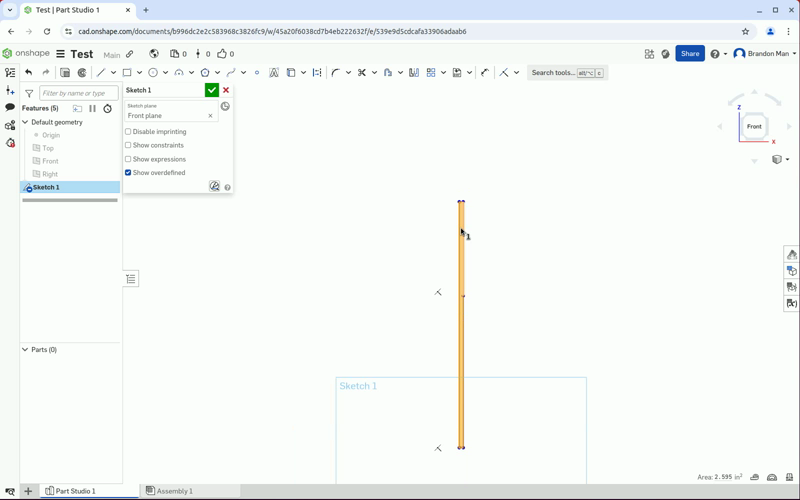
scroll(-6)
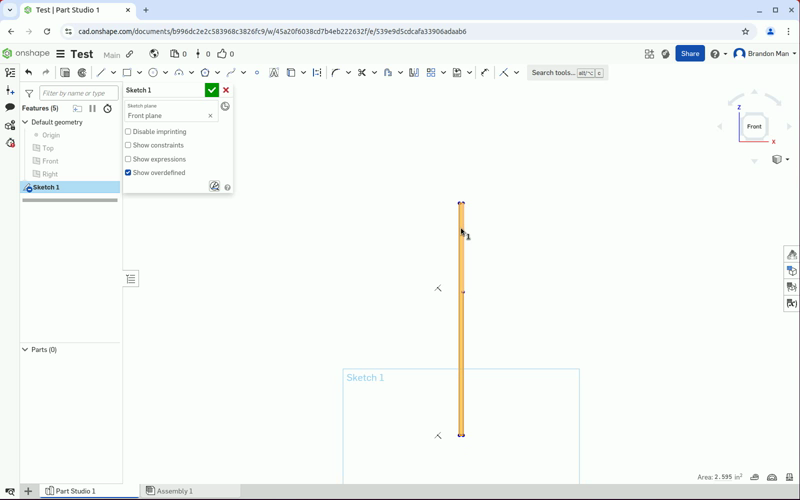
scroll(-6)
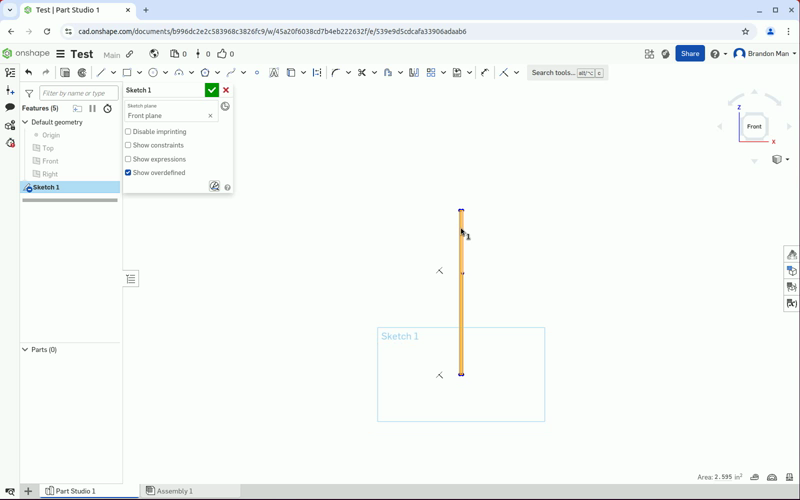
scroll(-6)
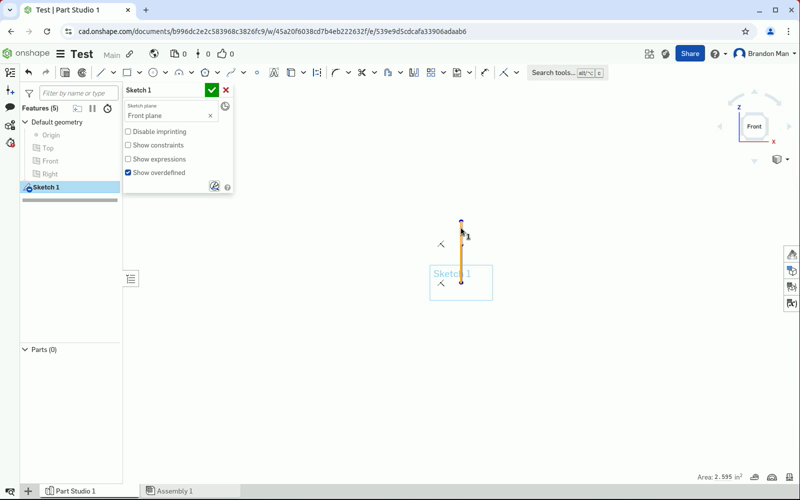
mouse_move(73, 352)
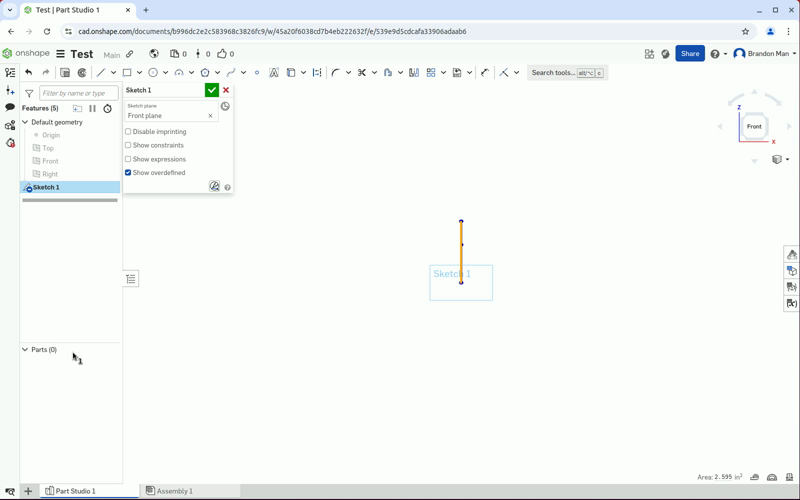
key(shift+y)
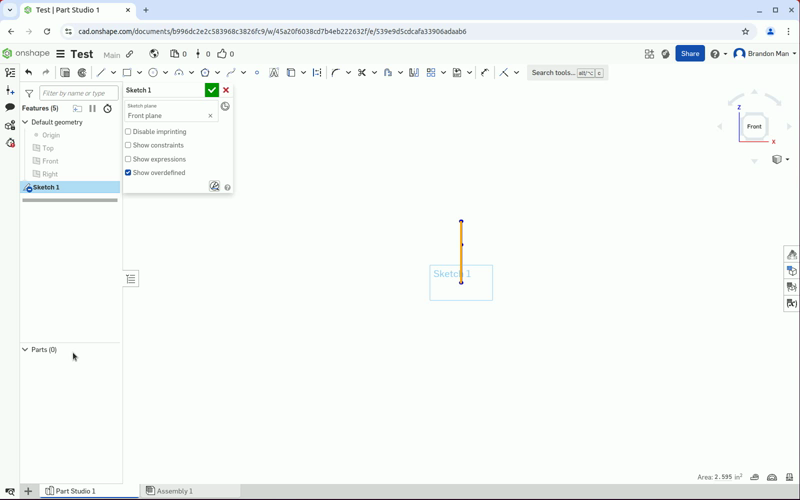
key(shift+e)
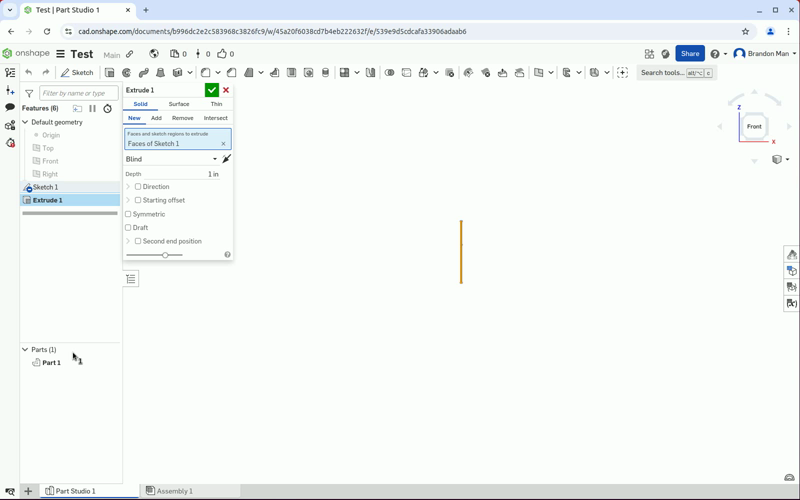
mouse_move(143, 106)
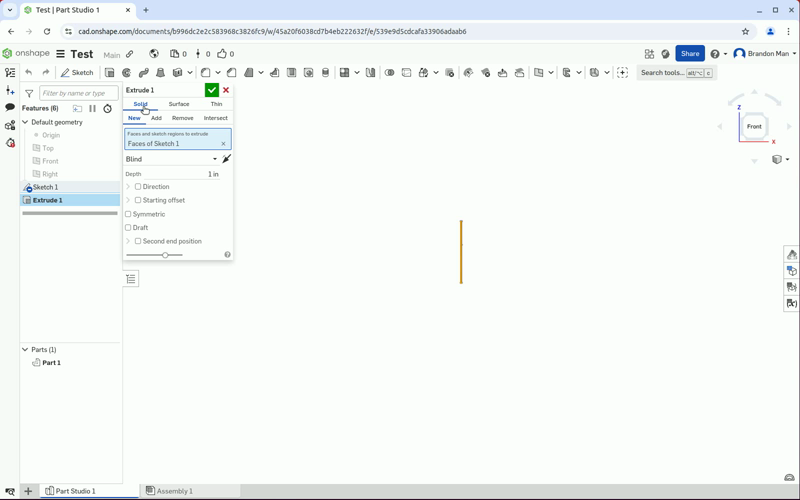
click(143, 106)
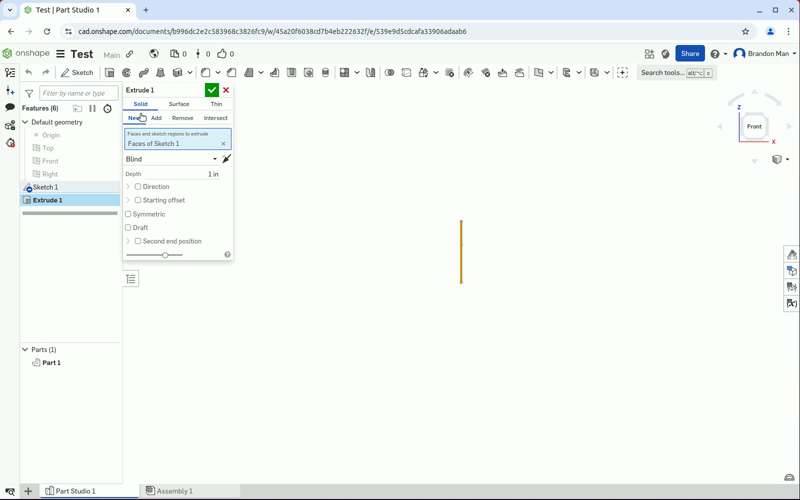
mouse_move(137, 120)
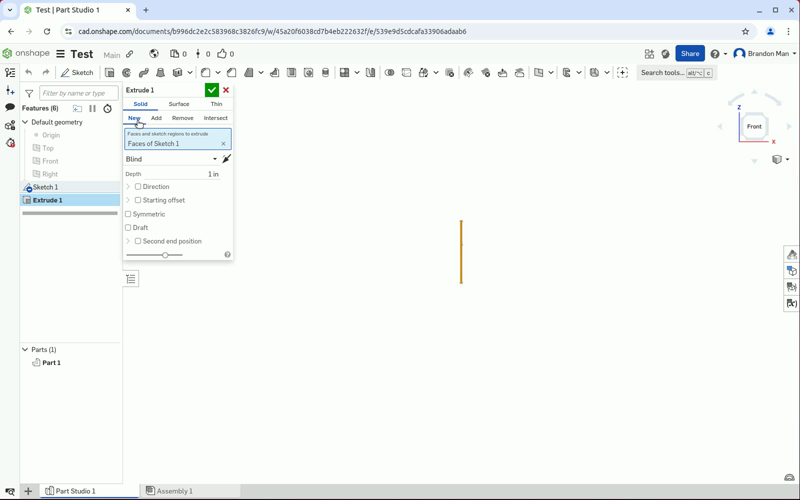
click(137, 120)
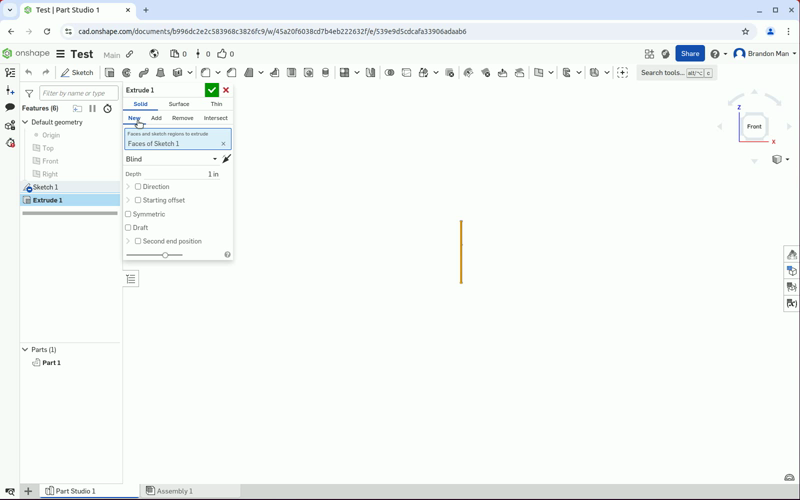
key(tab, 4)
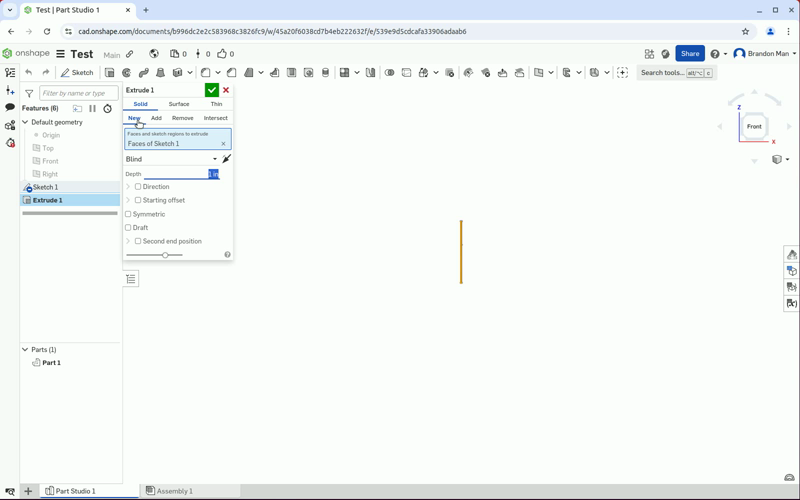
text(8.666)
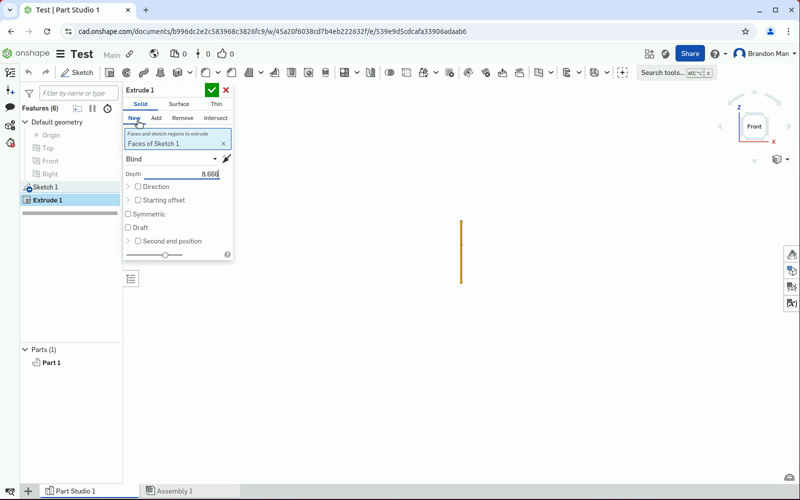
key(enter)
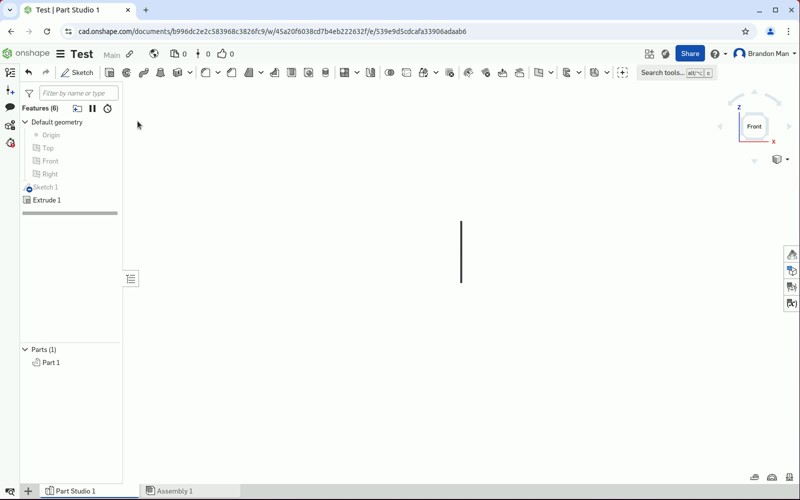
key(shift+h)
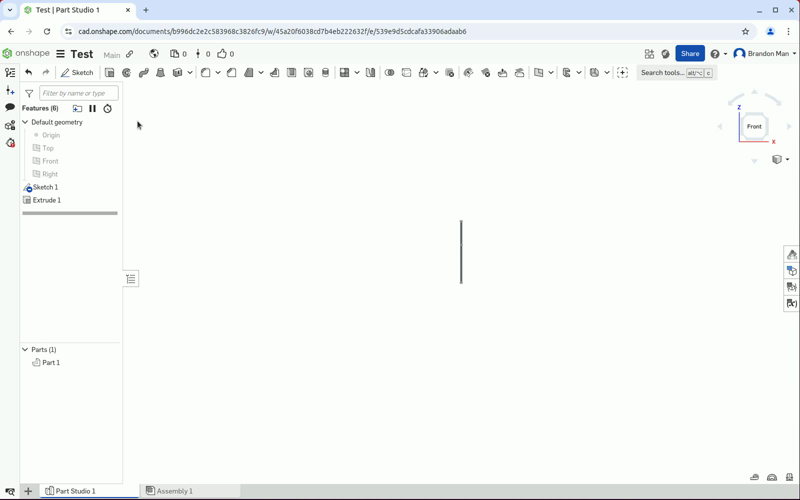
key(shift+h)
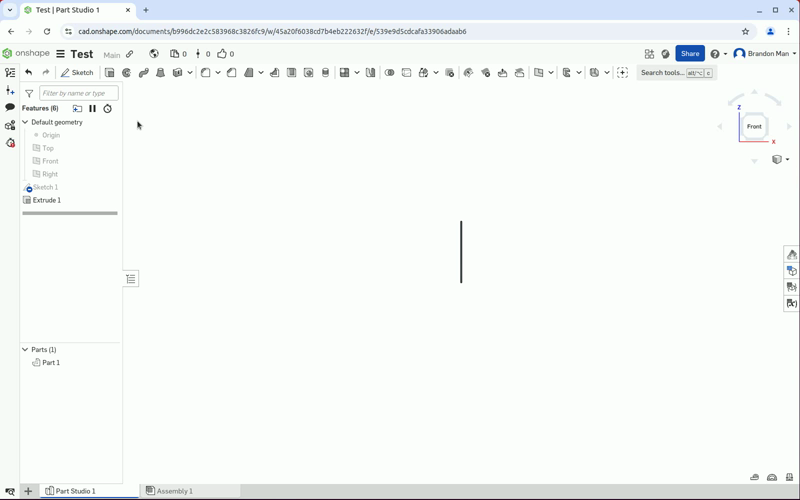
mouse_move(73, 189)
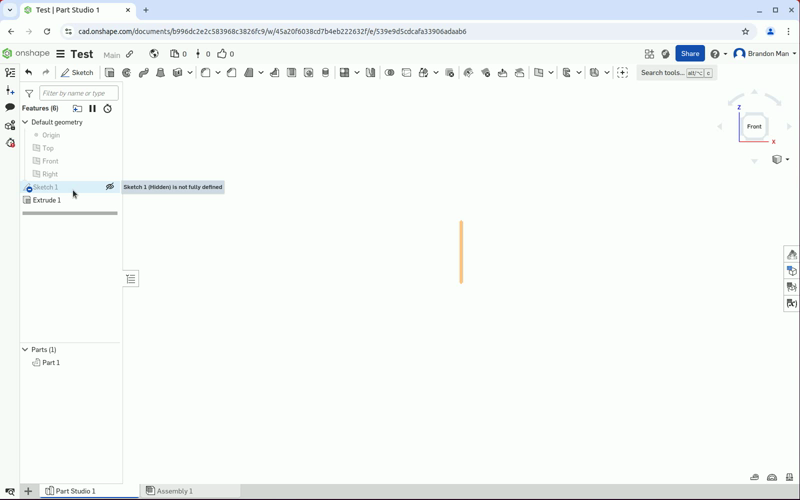
click(73, 189)
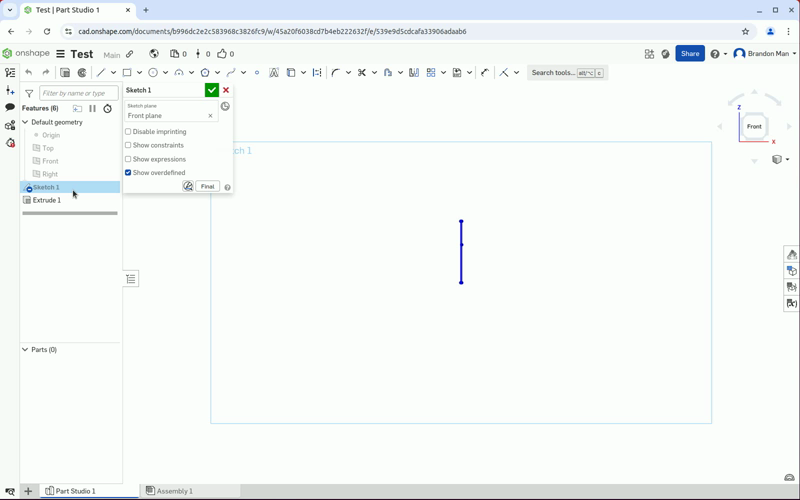
mouse_move(229, 92)
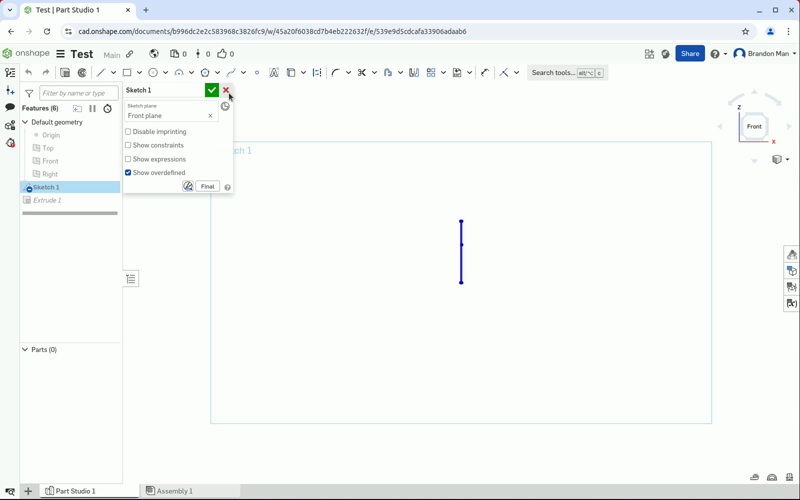
click(229, 92)
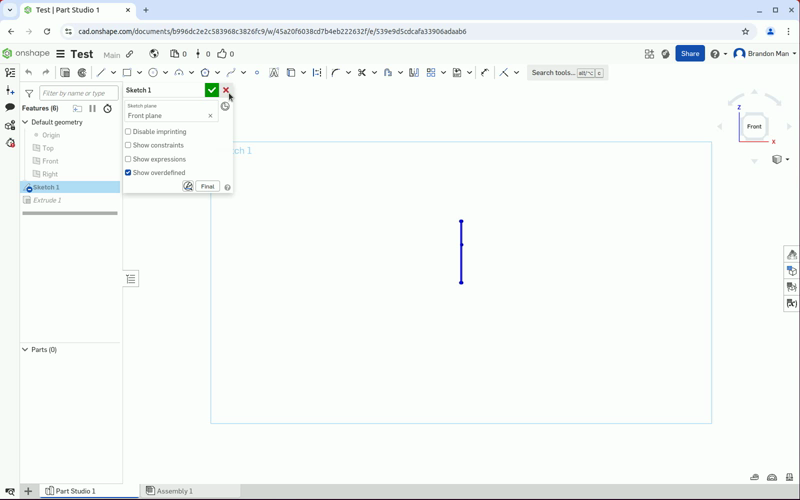
key(shift+s)
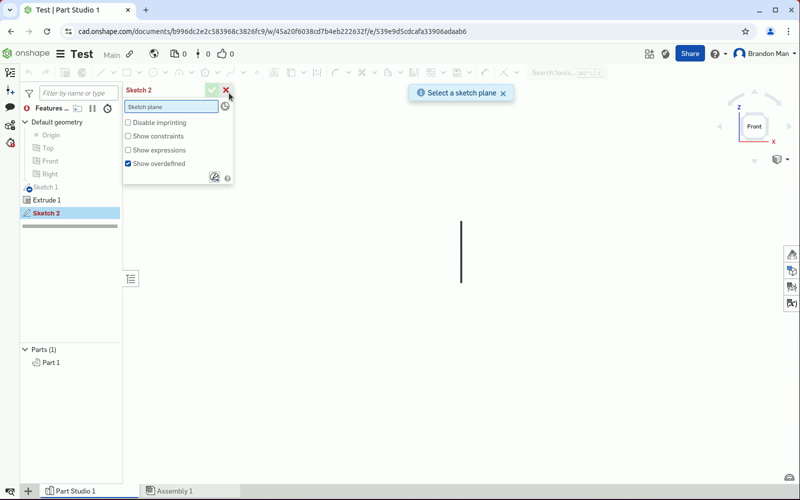
mouse_move(73, 163)
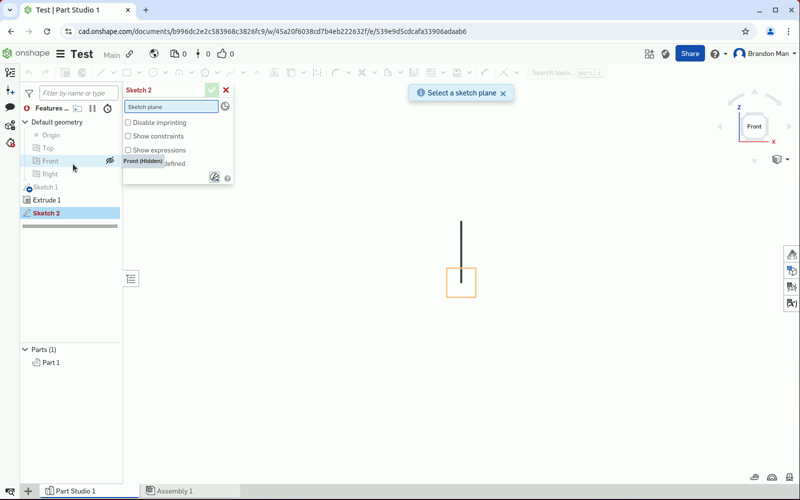
click(73, 163)
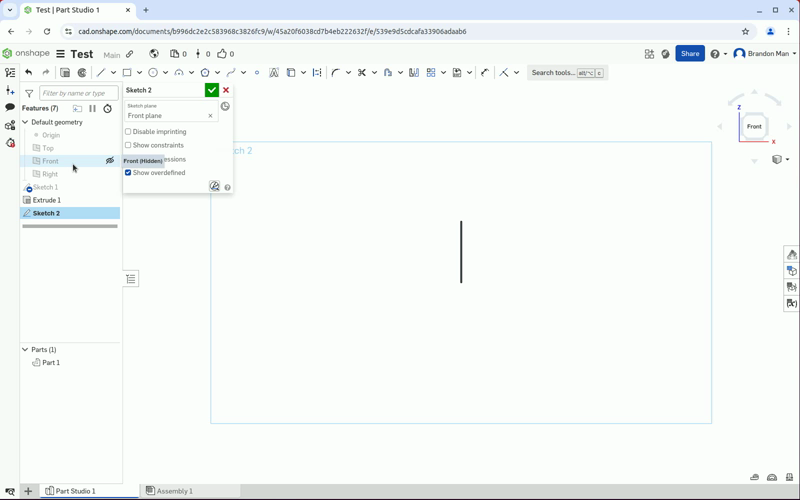
mouse_move(73, 352)
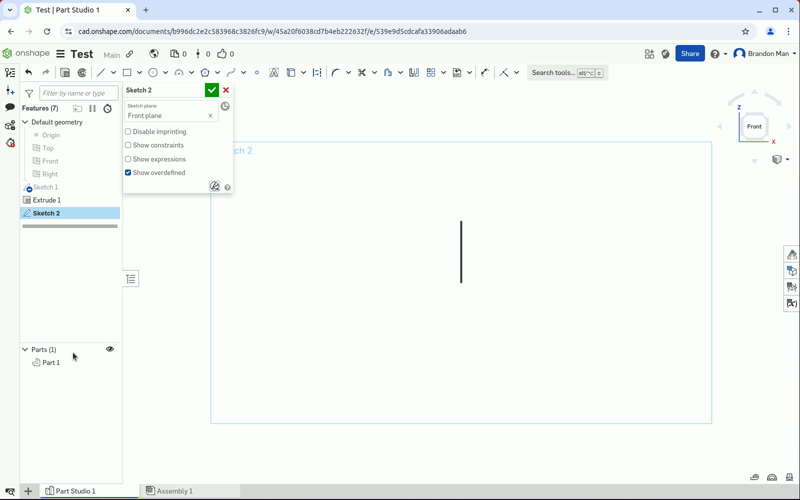
key(y)
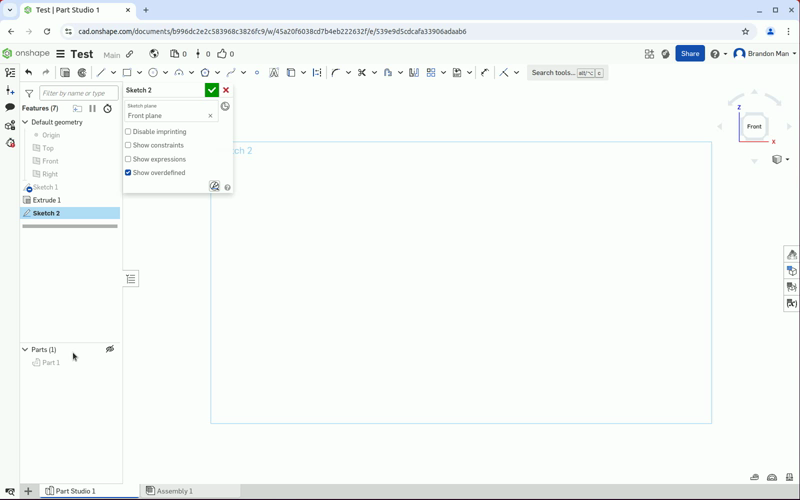
key(l)
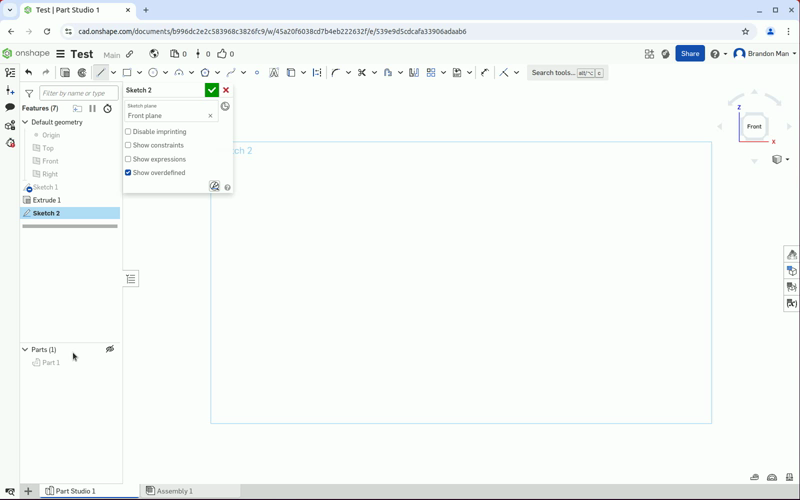
key_down(shift)
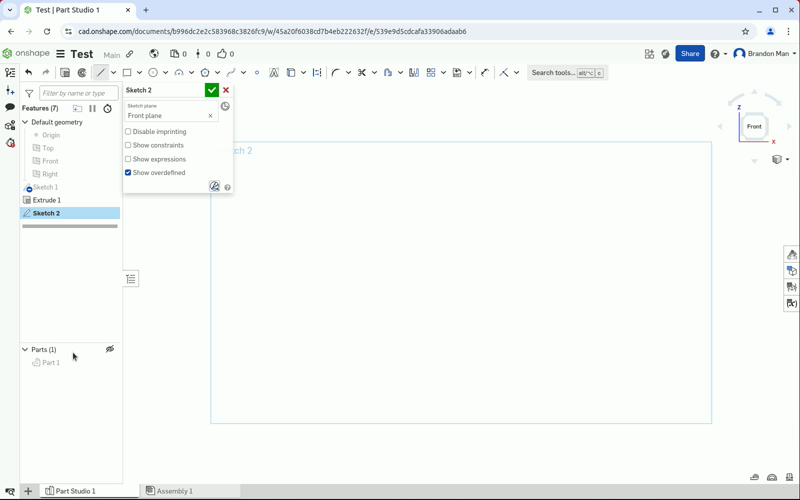
mouse_move(457, 222)
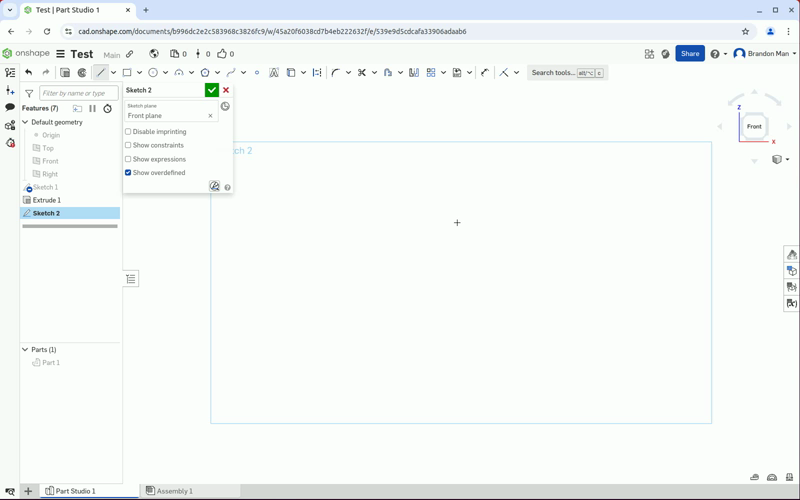
click(457, 222)
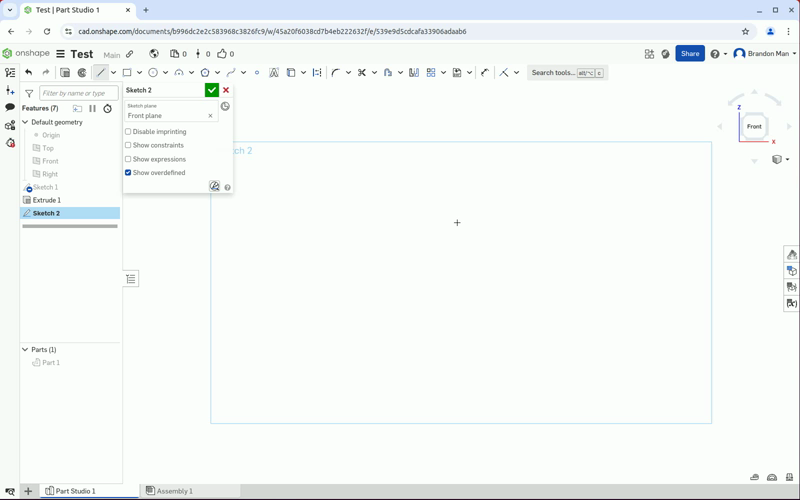
key_up(shift)
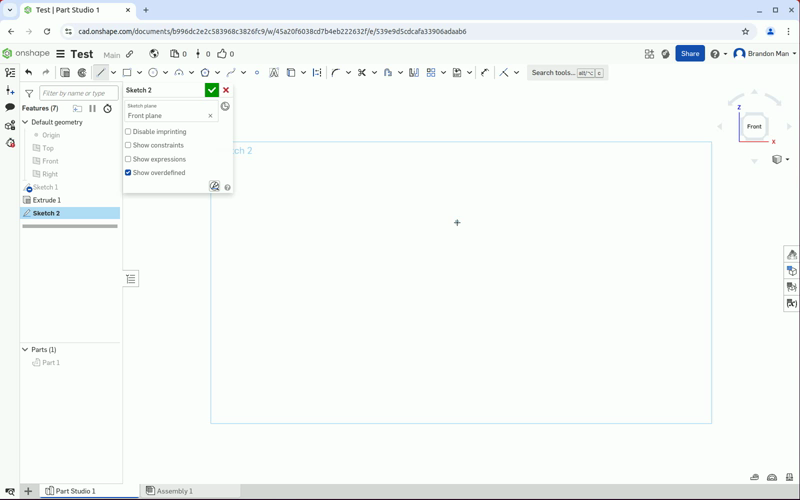
key_down(shift)
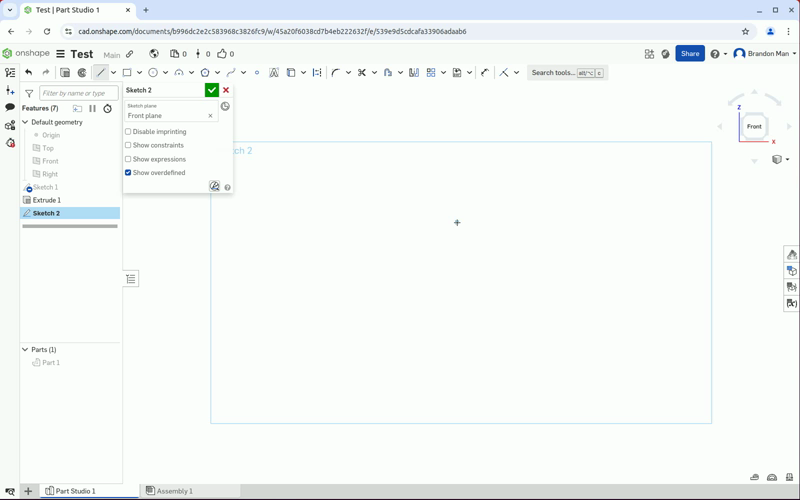
mouse_move(487, 222)
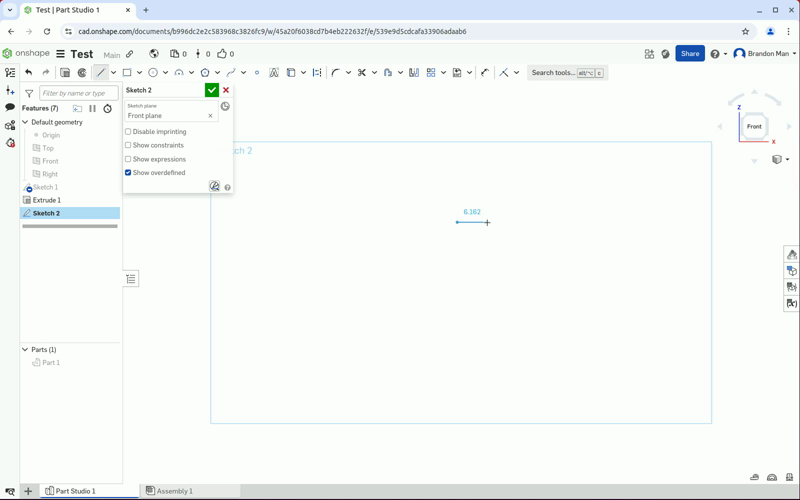
mouse_move(461, 222)
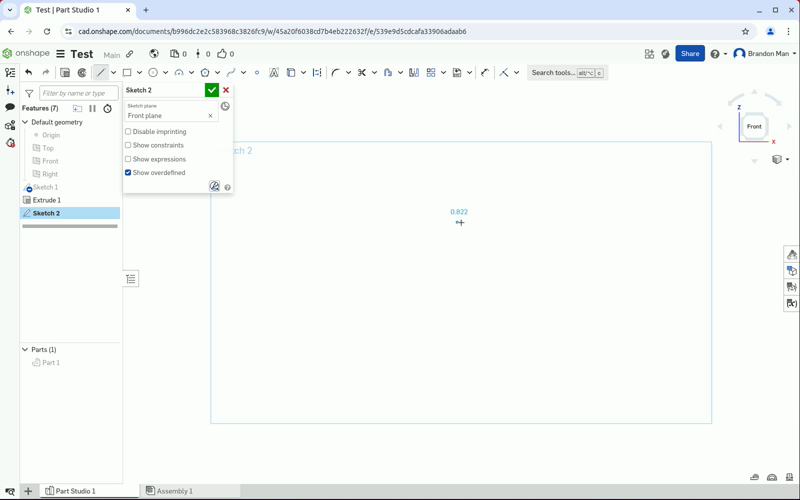
scroll(6)
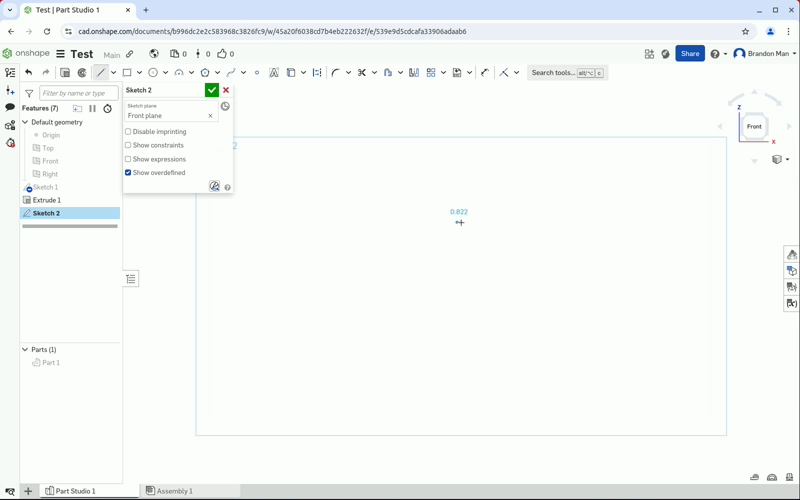
scroll(6)
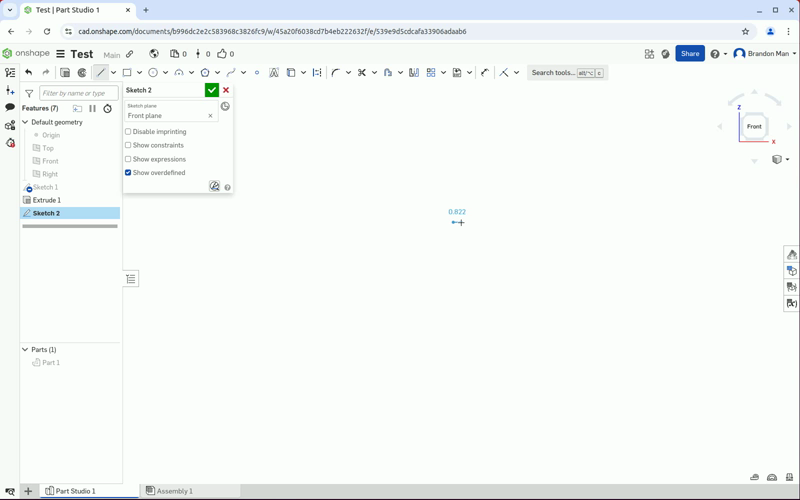
scroll(6)
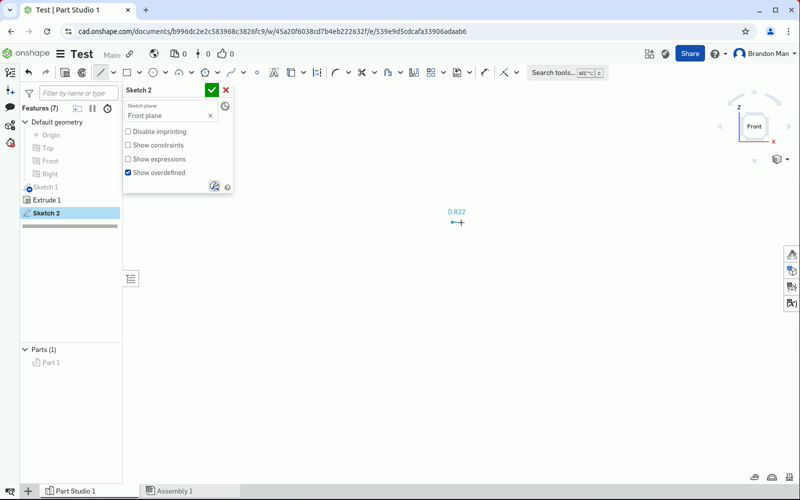
scroll(6)
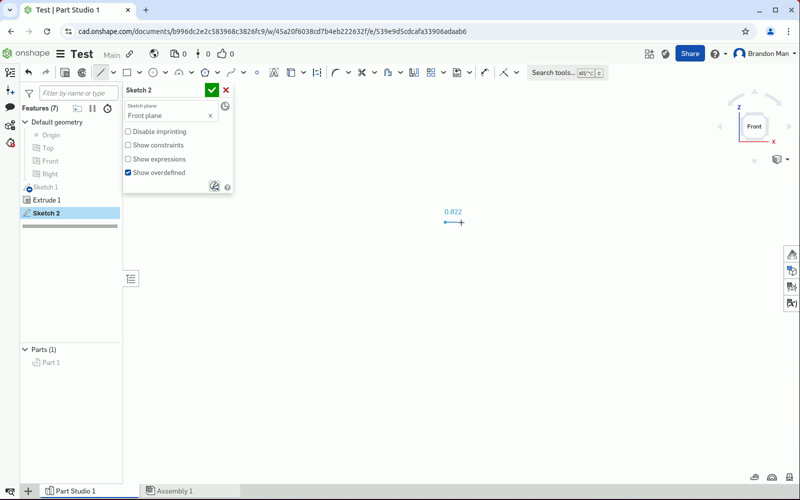
scroll(6)
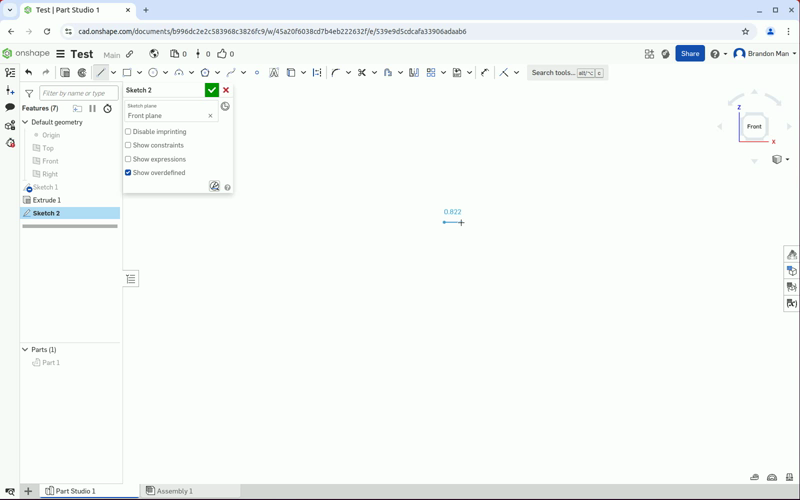
scroll(6)
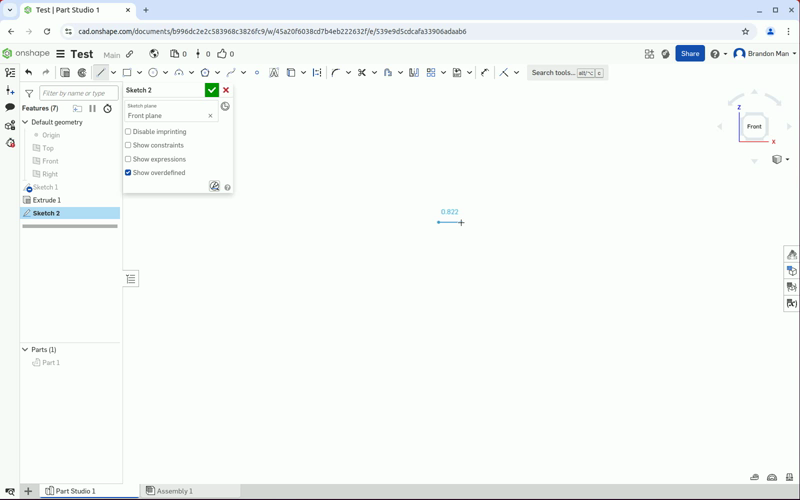
scroll(6)
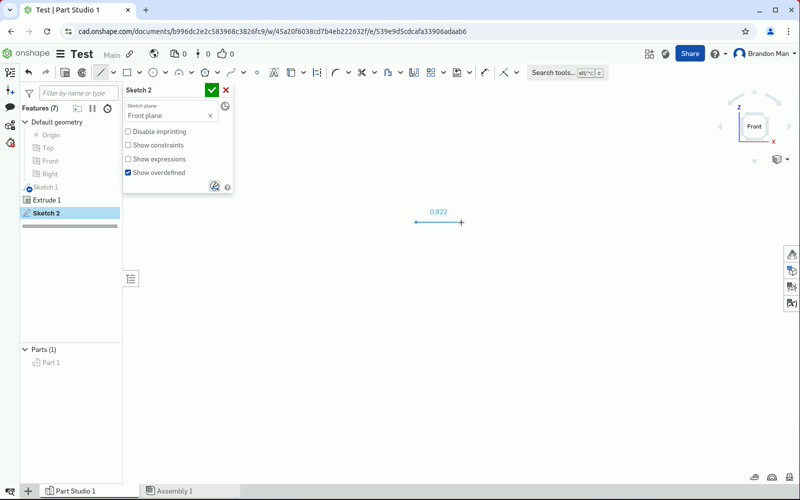
click(461, 222)
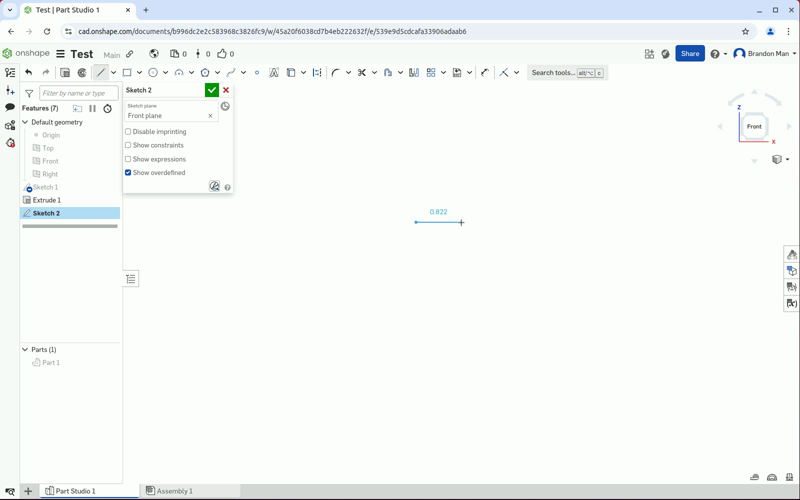
scroll(-6)
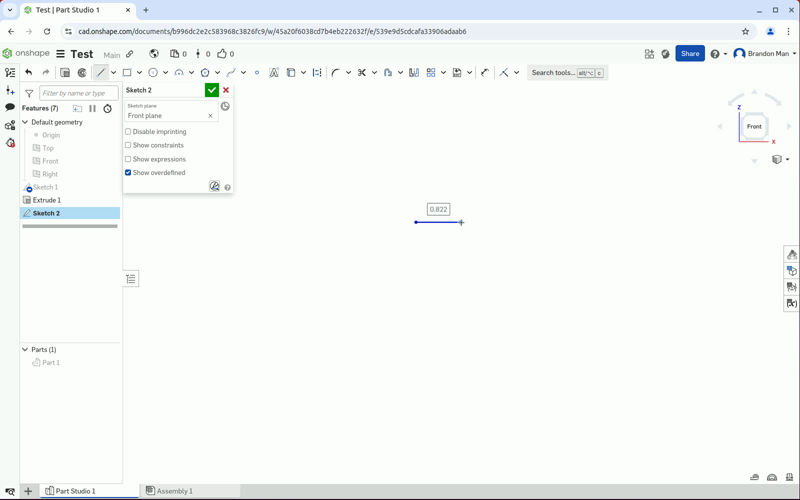
scroll(-6)
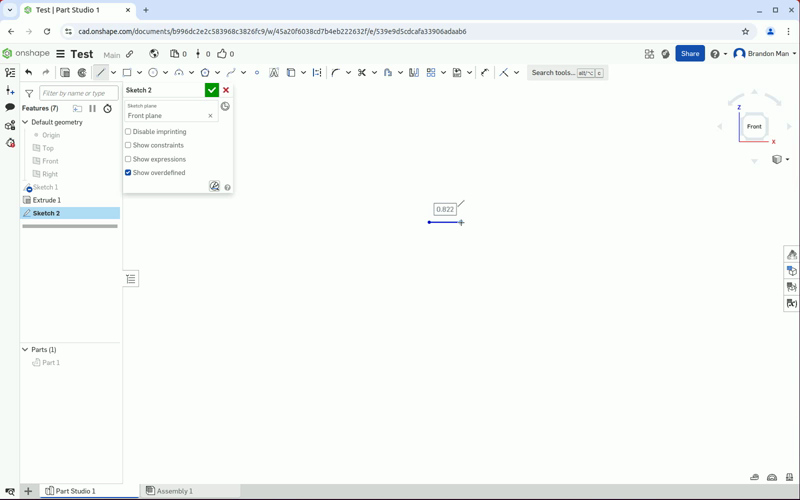
scroll(-6)
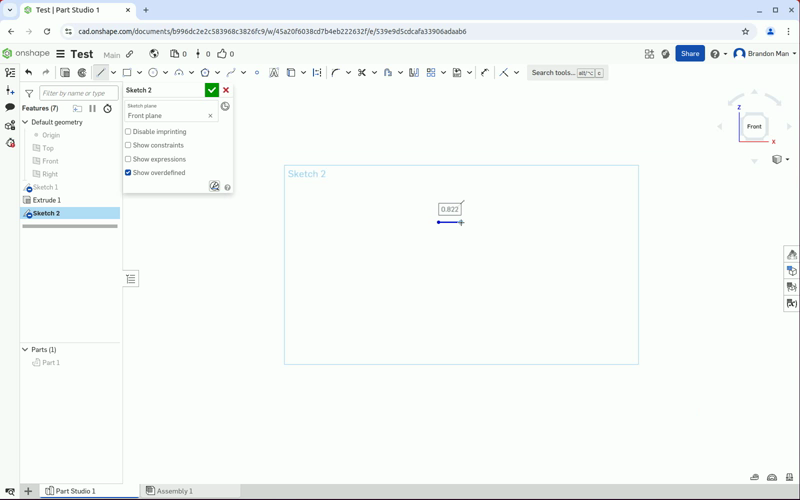
scroll(-6)
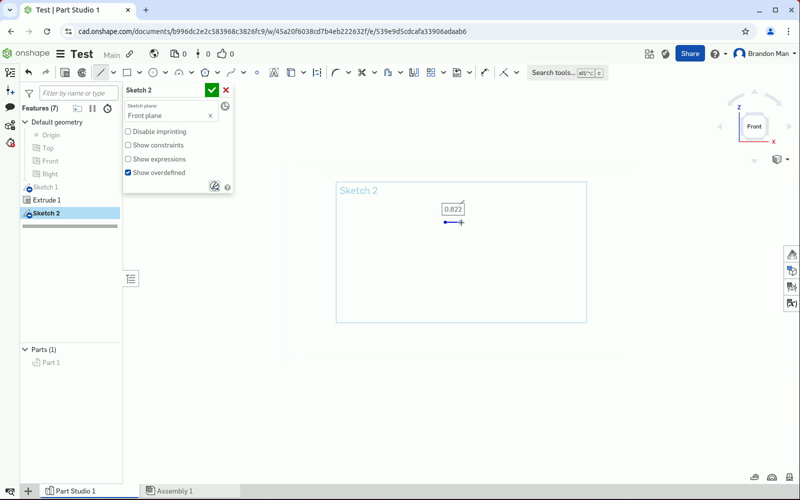
scroll(-6)
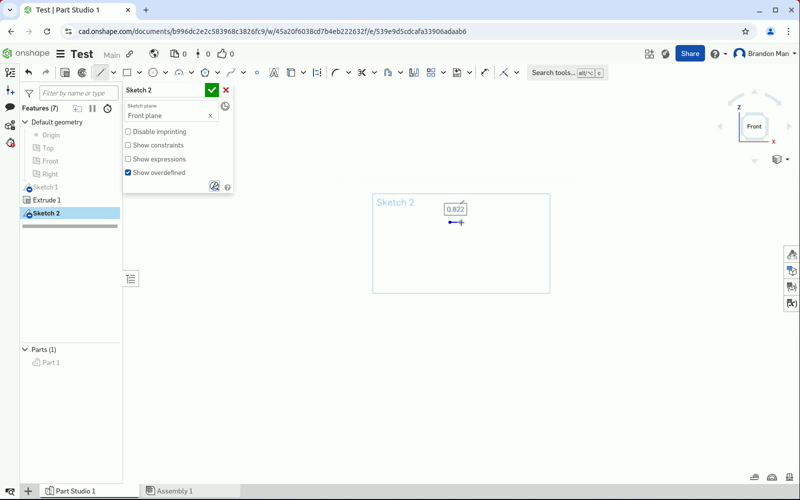
scroll(-6)
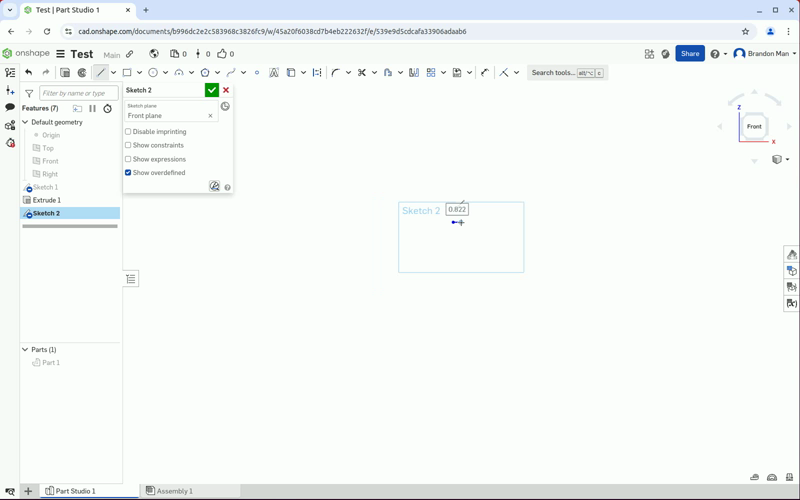
scroll(-6)
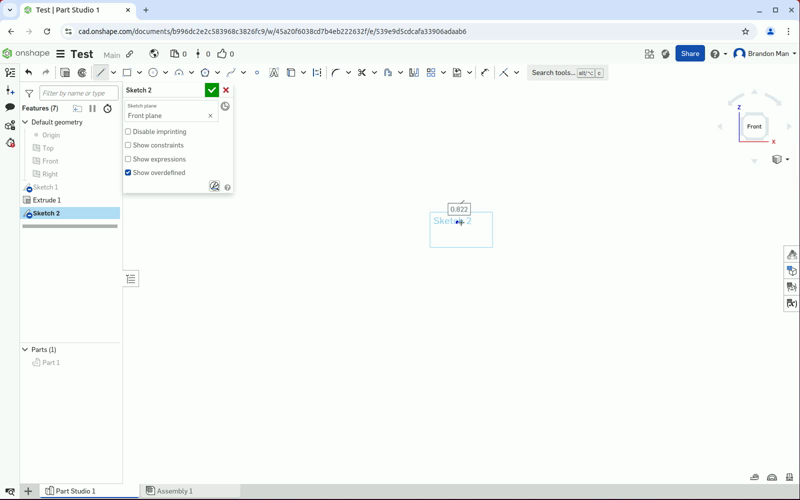
key_up(shift)
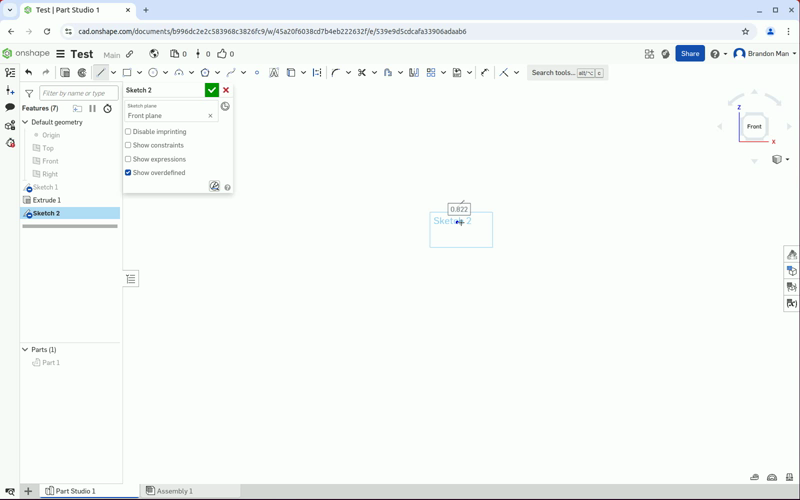
key_down(shift)
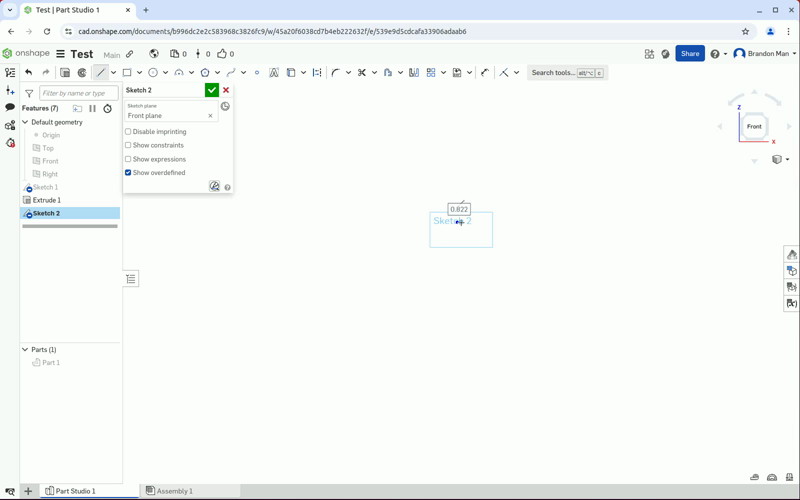
mouse_move(491, 222)
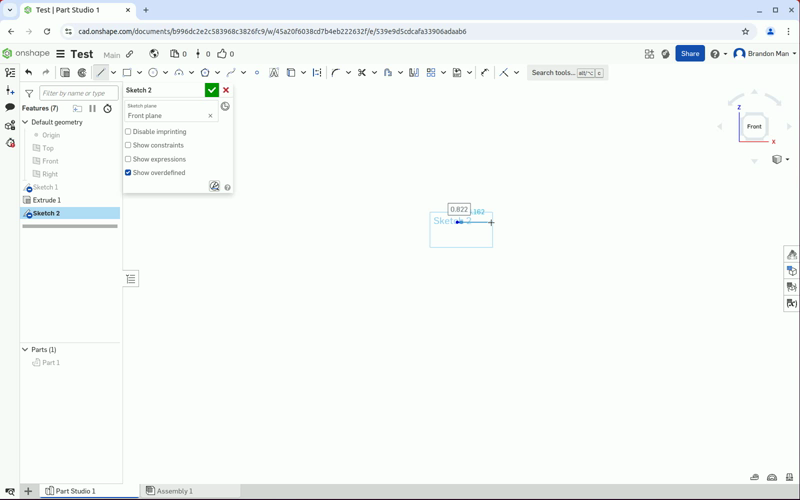
mouse_move(462, 222)
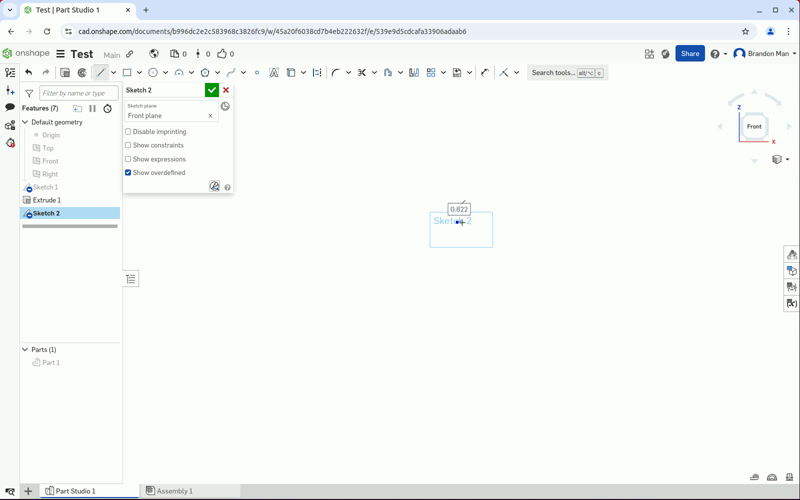
scroll(6)
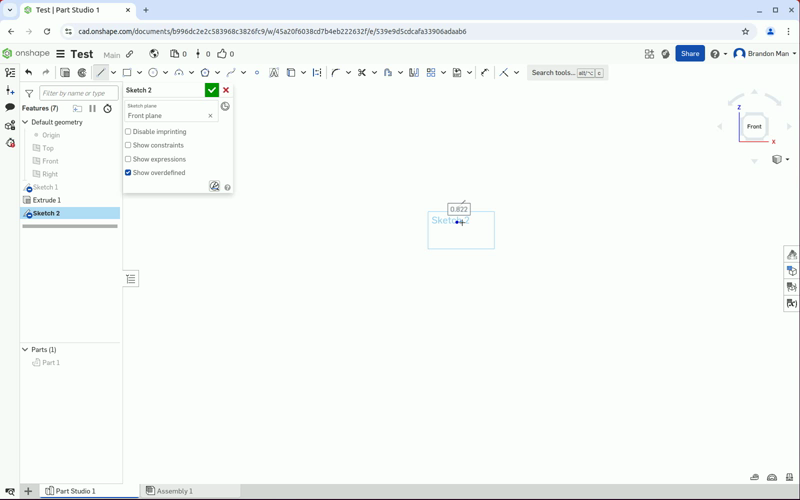
scroll(6)
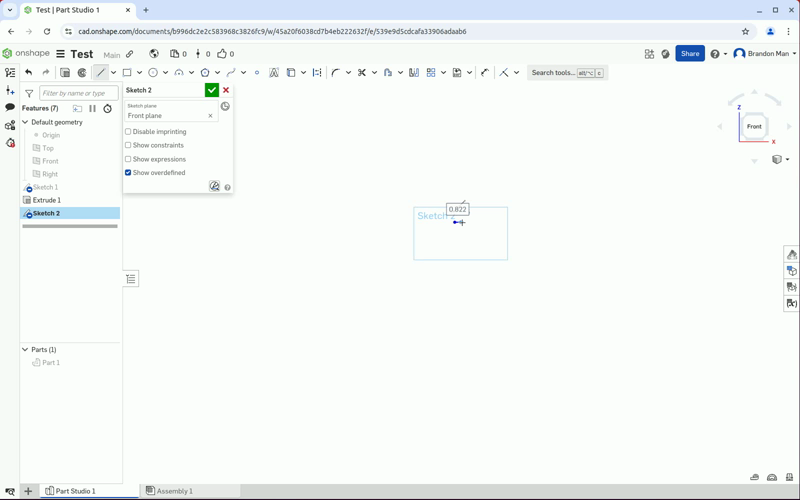
scroll(6)
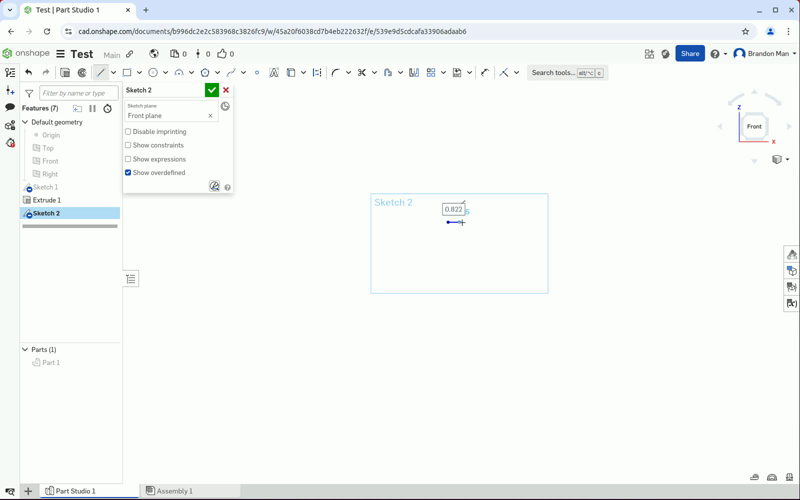
scroll(6)
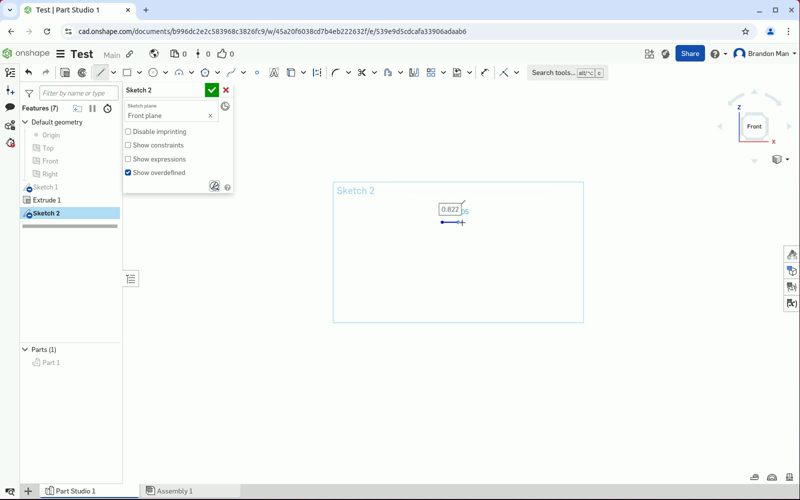
scroll(6)
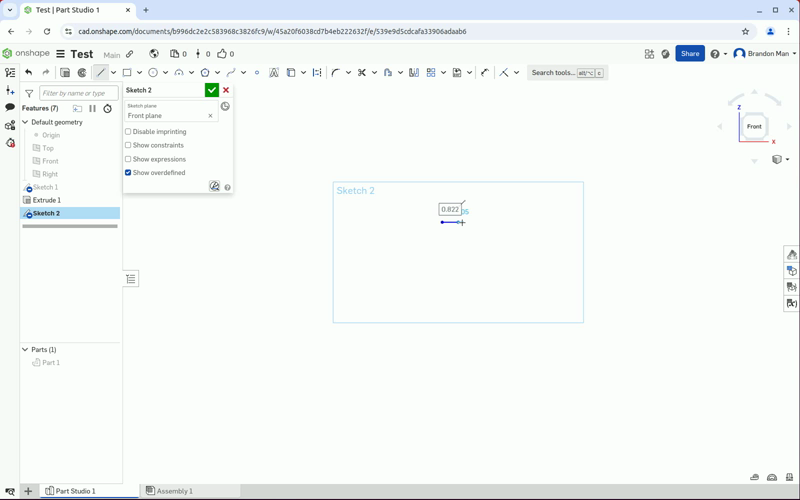
scroll(6)
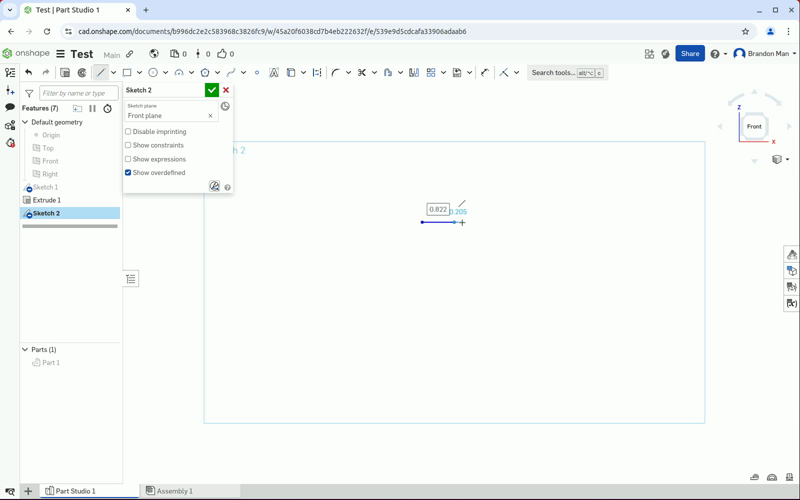
scroll(6)
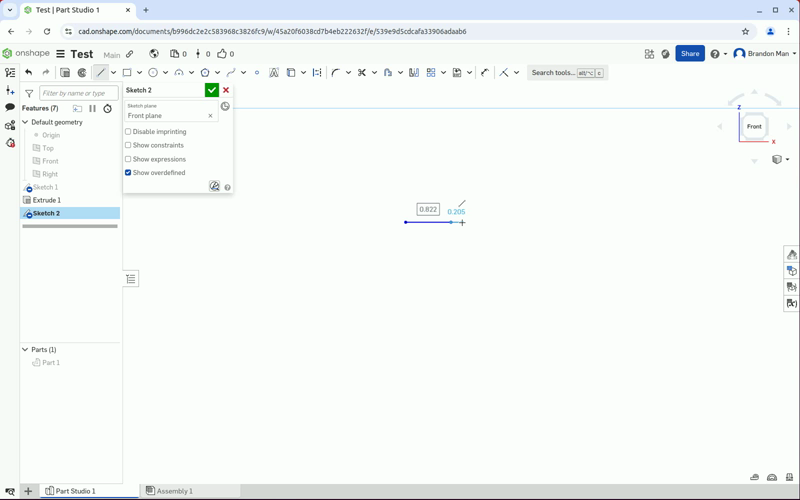
click(462, 222)
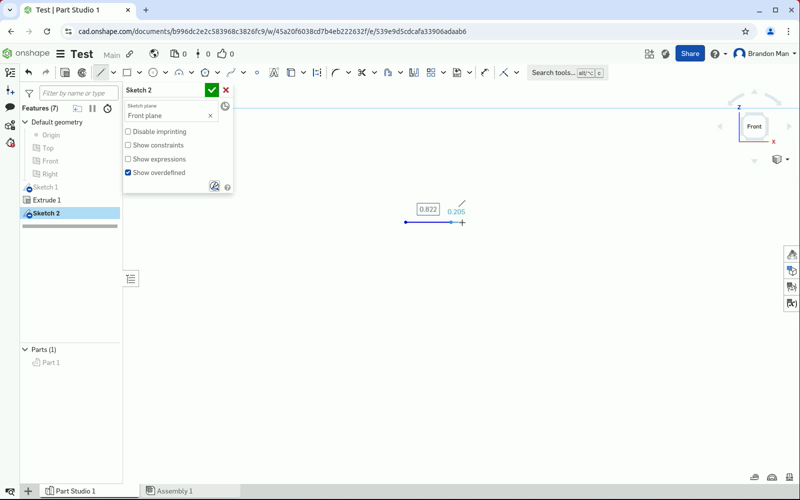
scroll(-6)
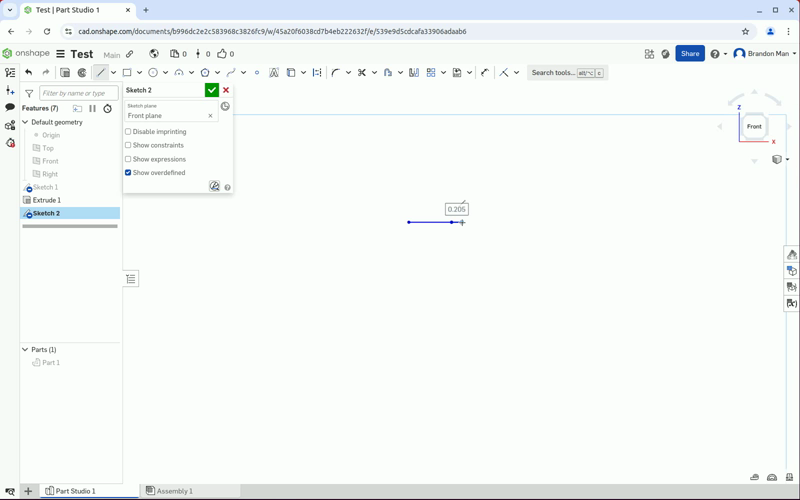
scroll(-6)
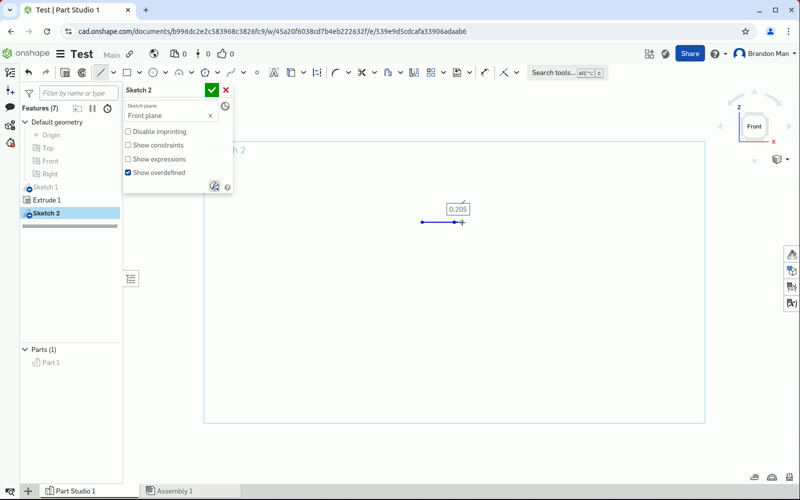
scroll(-6)
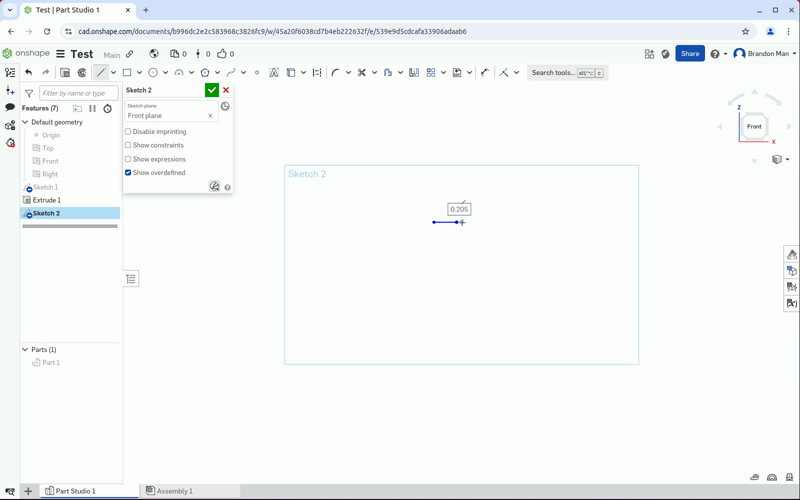
scroll(-6)
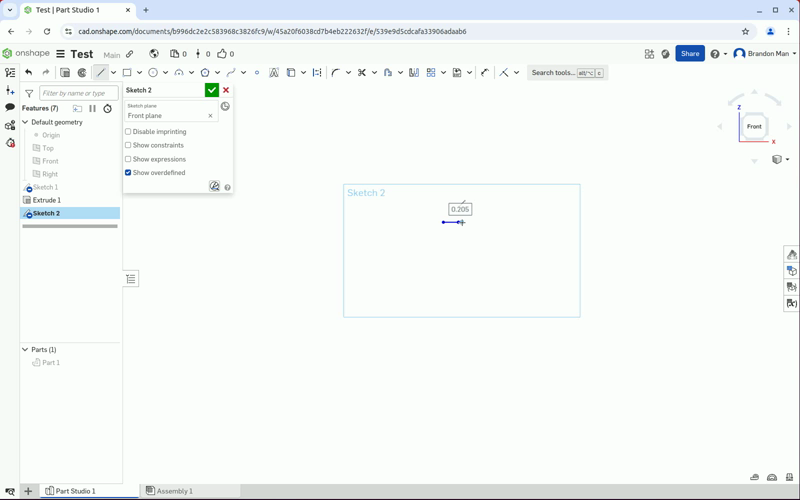
scroll(-6)
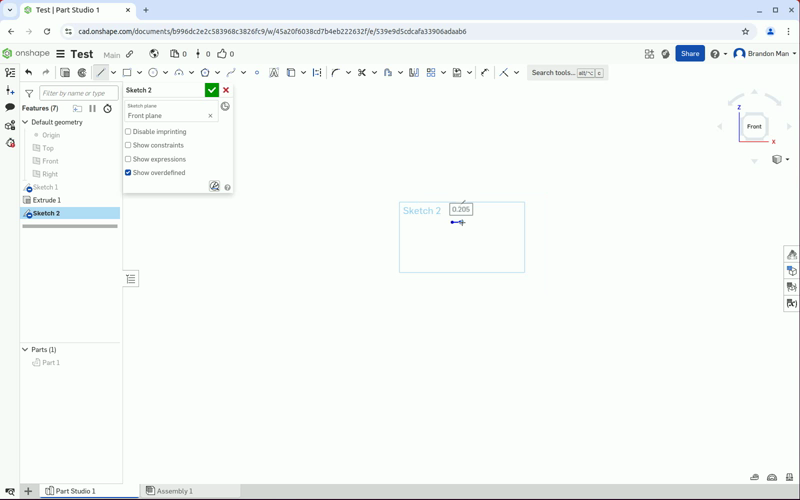
scroll(-6)
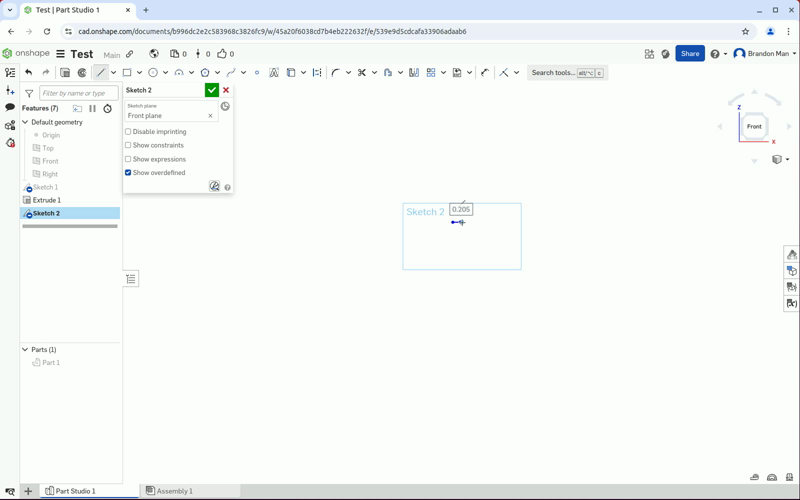
scroll(-6)
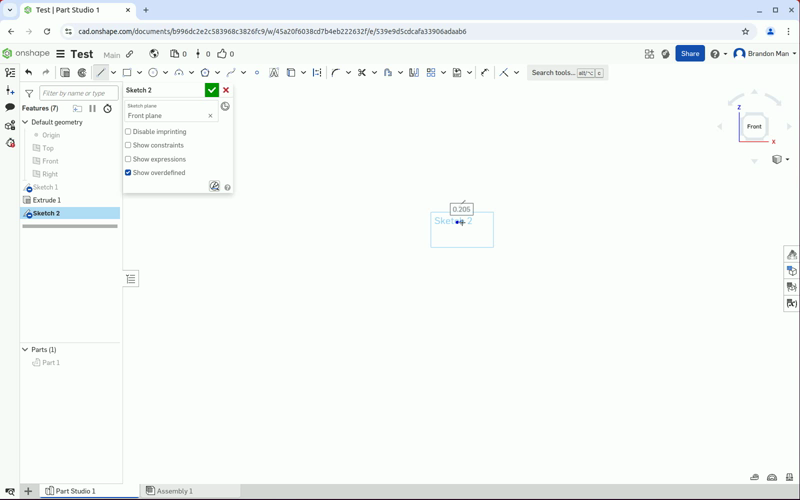
key_up(shift)
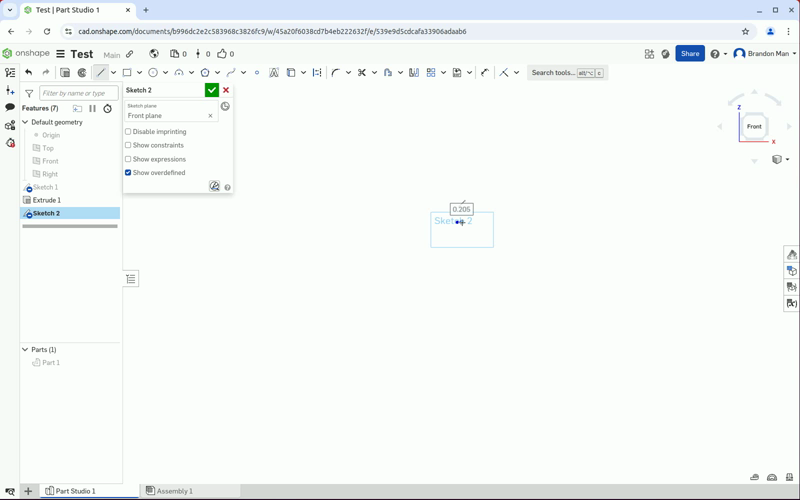
key_down(shift)
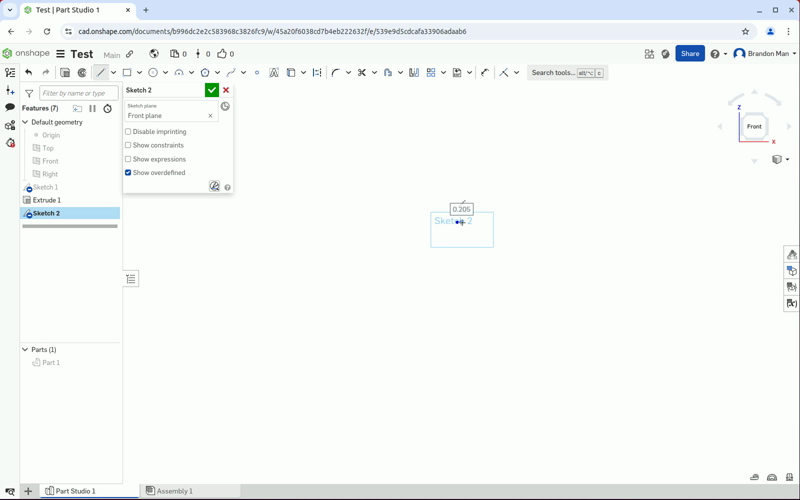
mouse_move(568, 222)
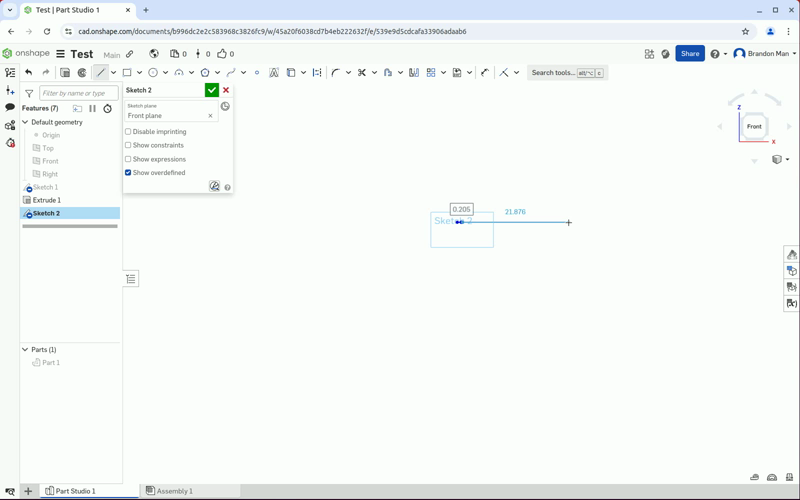
click(568, 222)
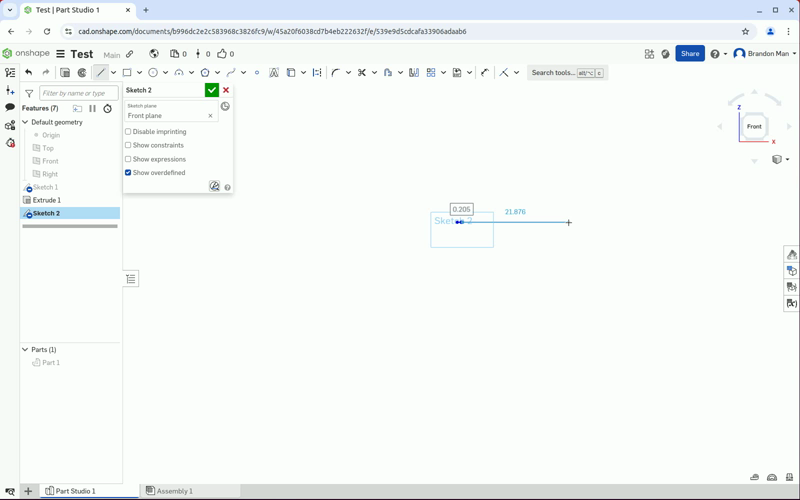
key_up(shift)
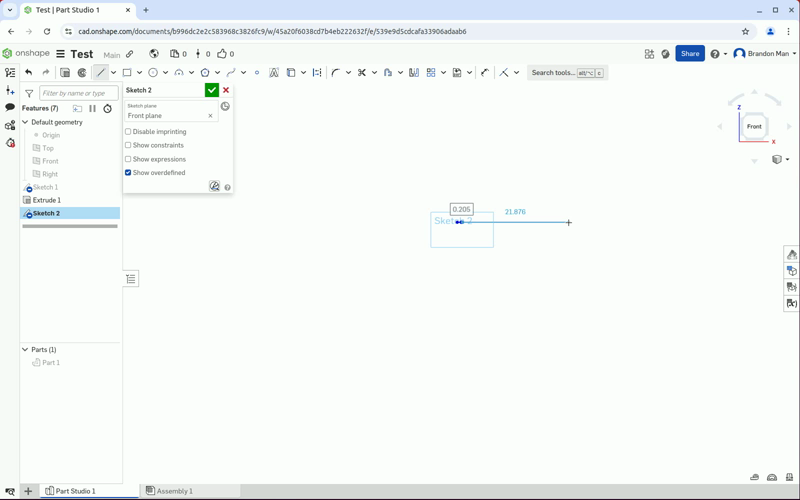
key_down(shift)
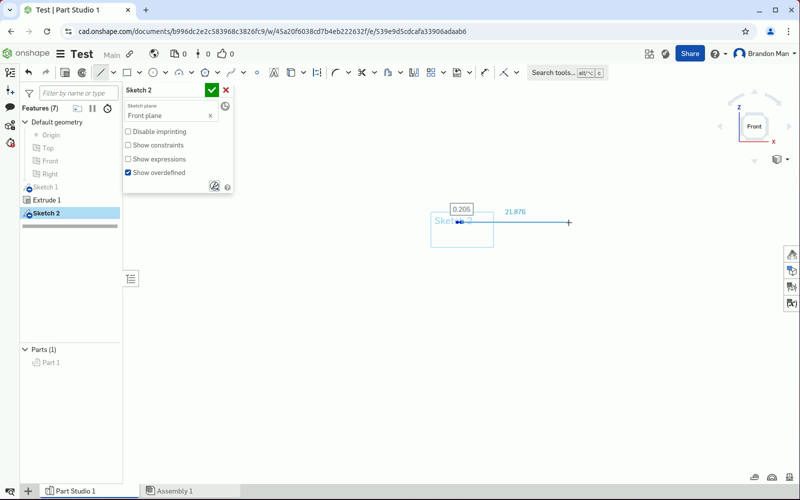
mouse_move(589, 222)
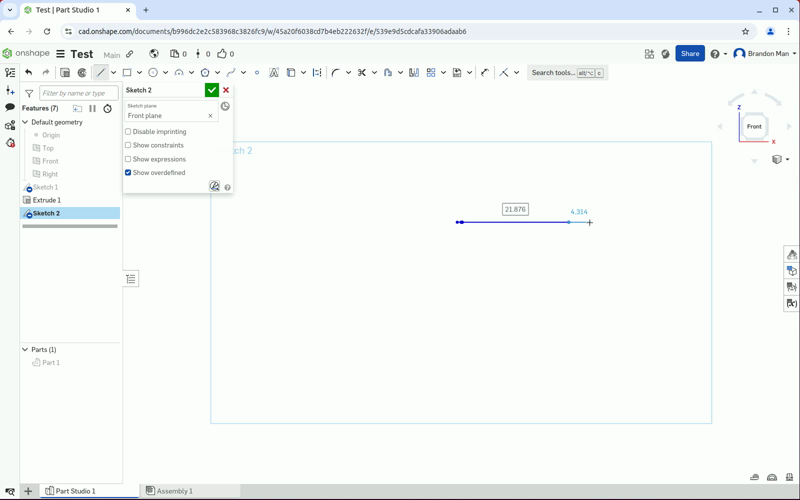
mouse_move(569, 222)
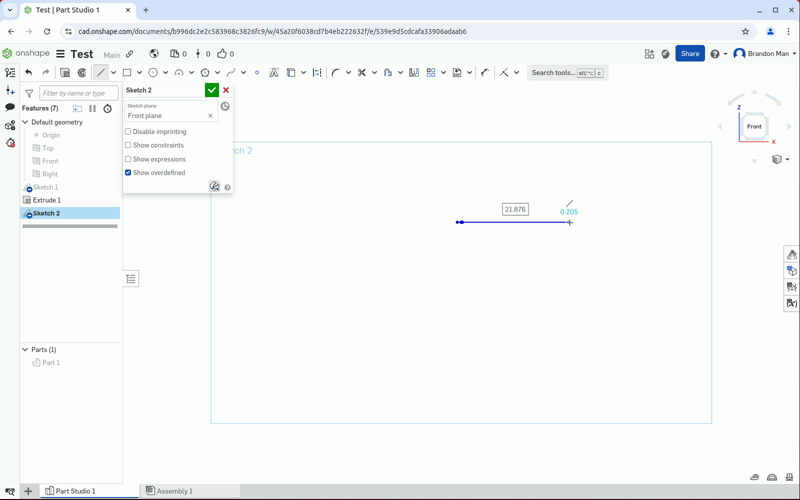
scroll(6)
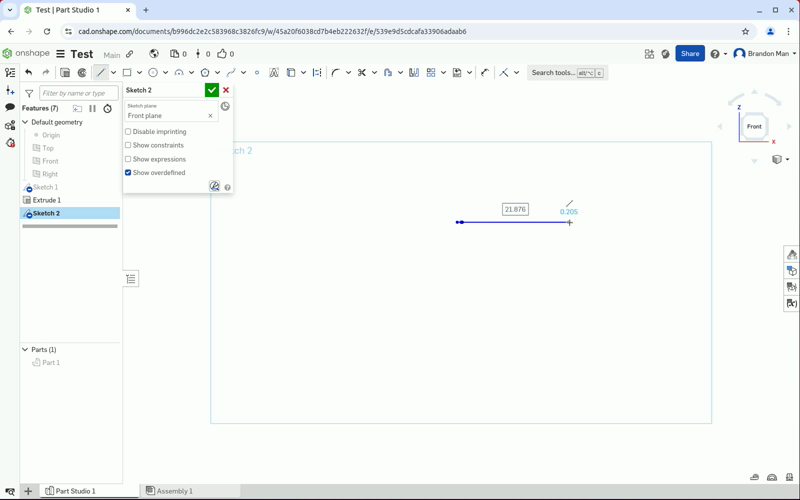
scroll(6)
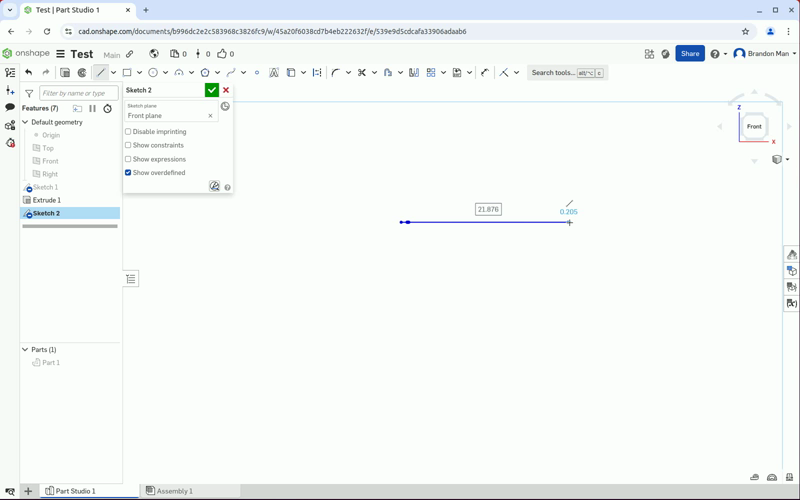
scroll(6)
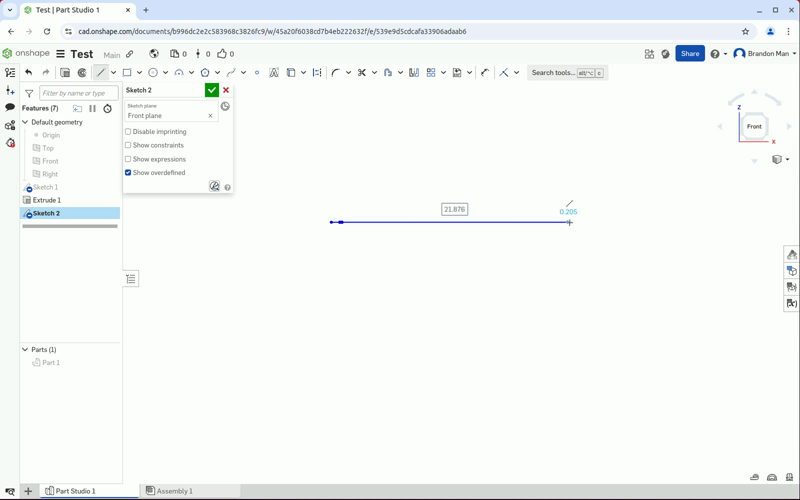
scroll(6)
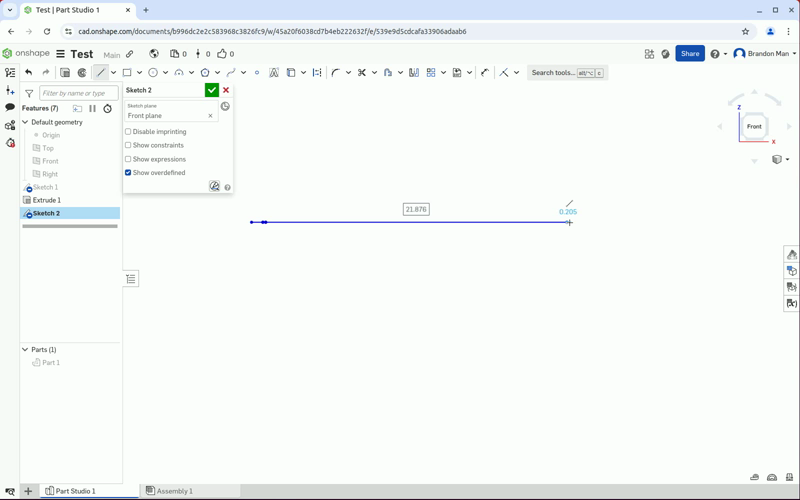
scroll(6)
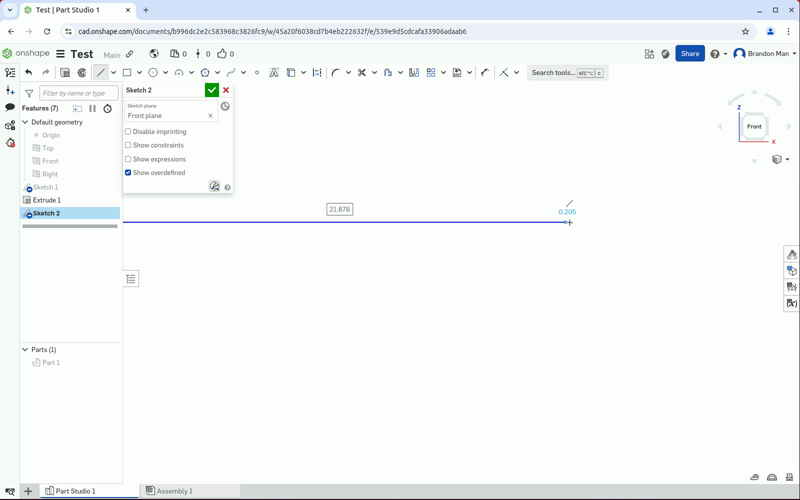
scroll(6)
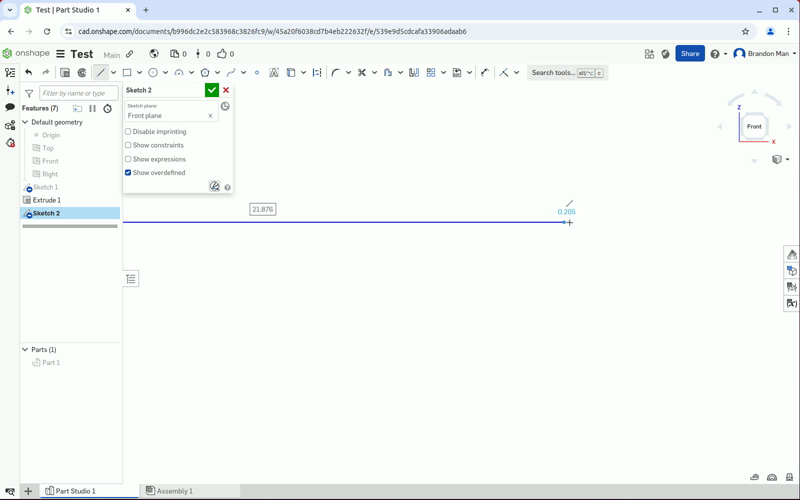
scroll(6)
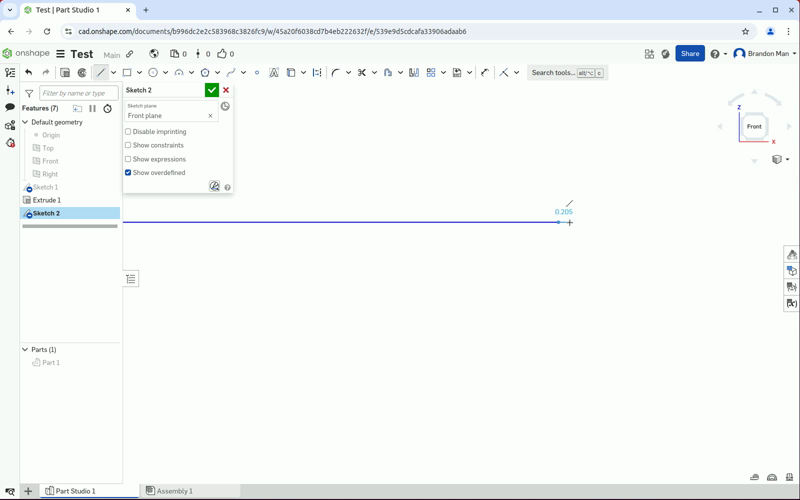
click(569, 222)
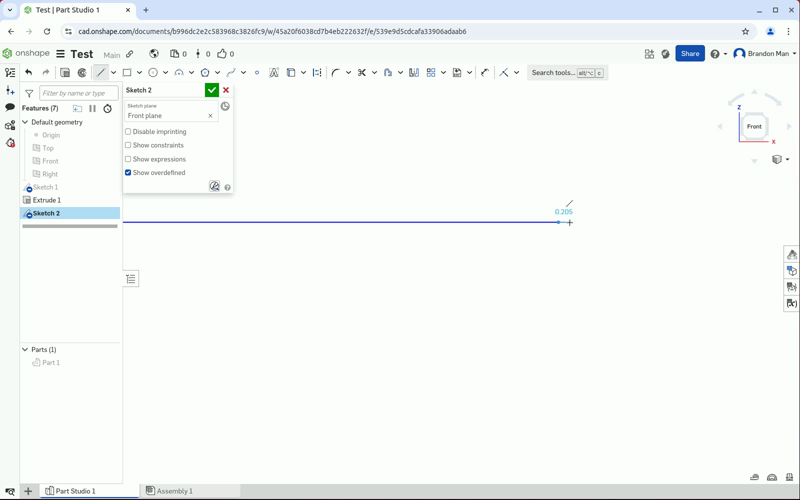
scroll(-6)
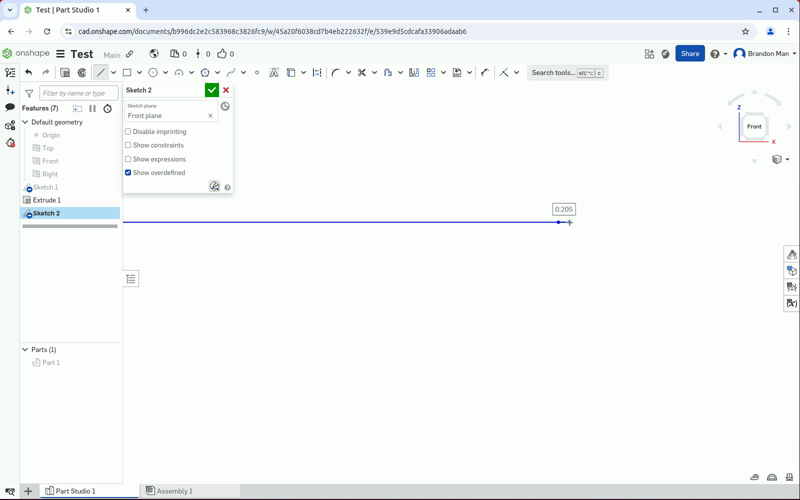
scroll(-6)
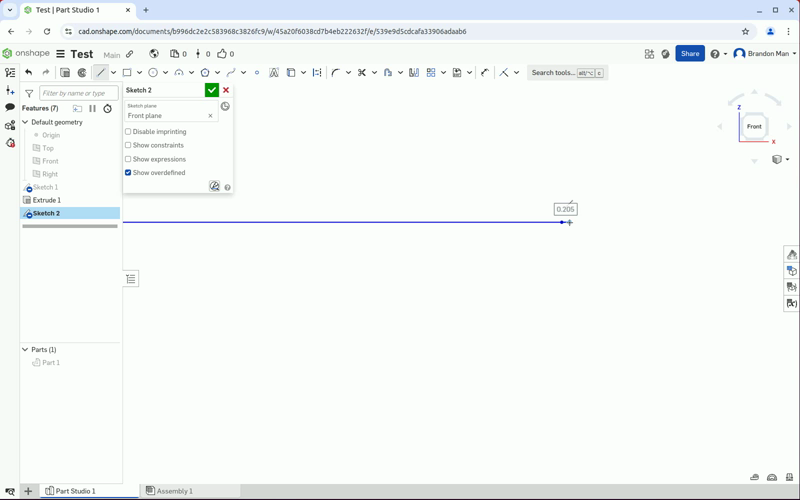
scroll(-6)
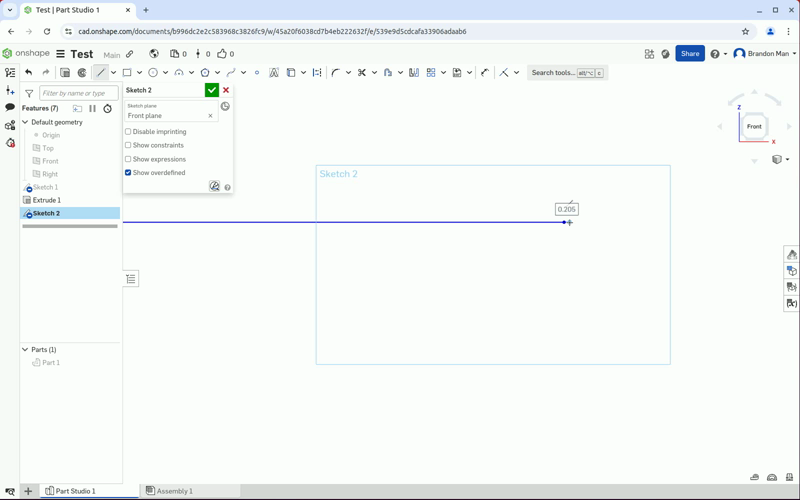
scroll(-6)
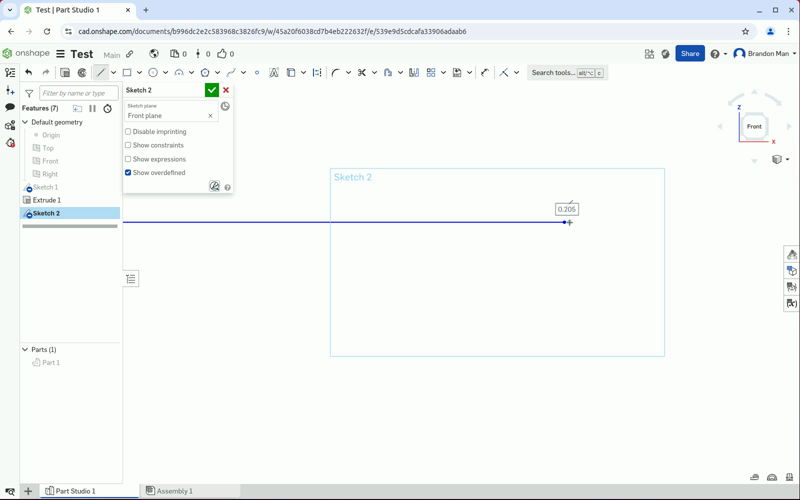
scroll(-6)
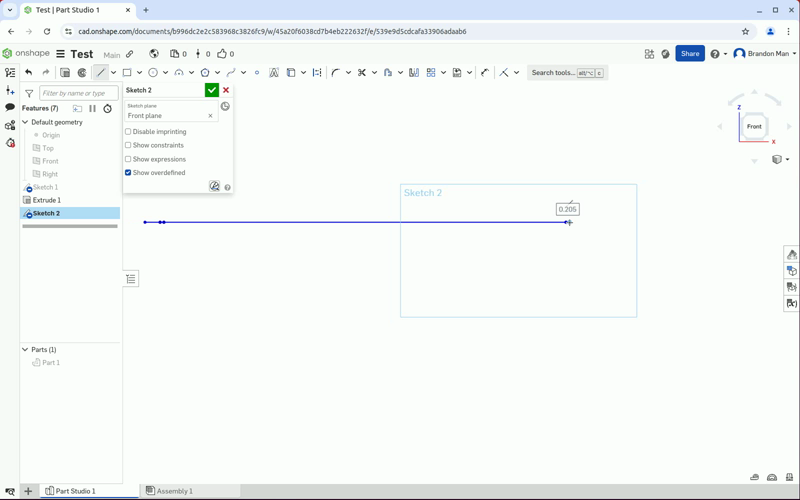
scroll(-6)
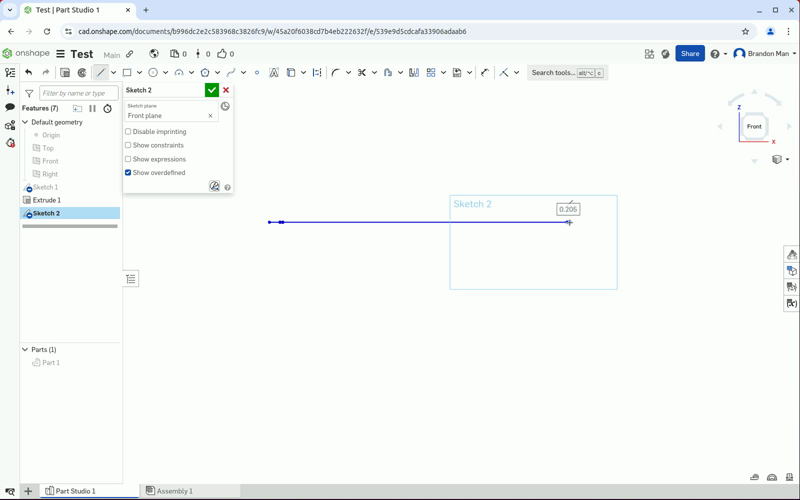
scroll(-6)
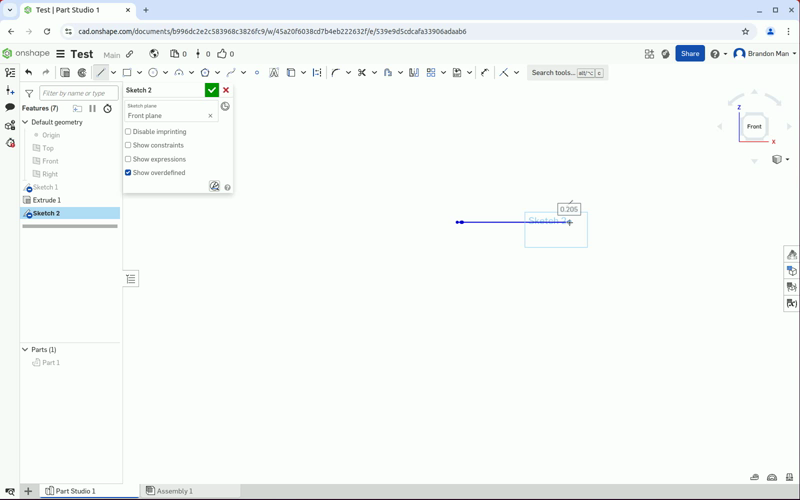
key_up(shift)
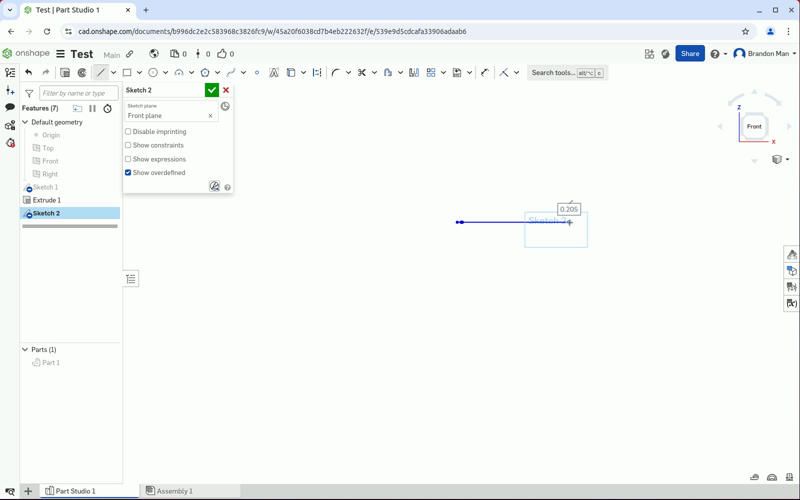
key_down(shift)
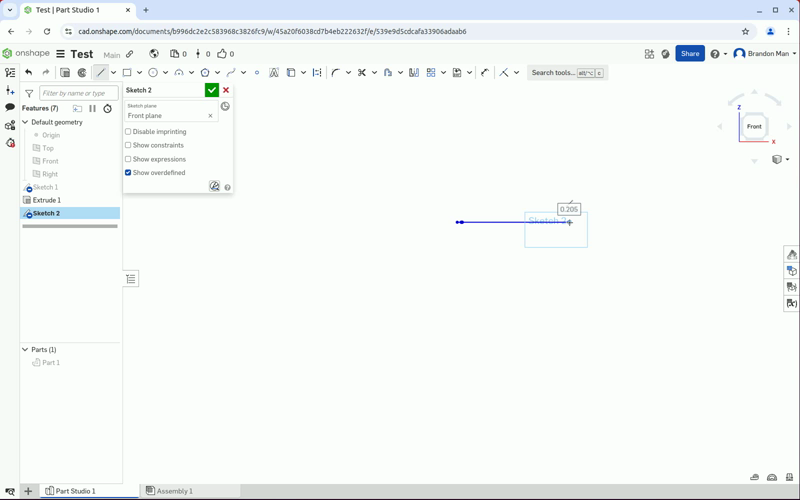
mouse_move(589, 222)
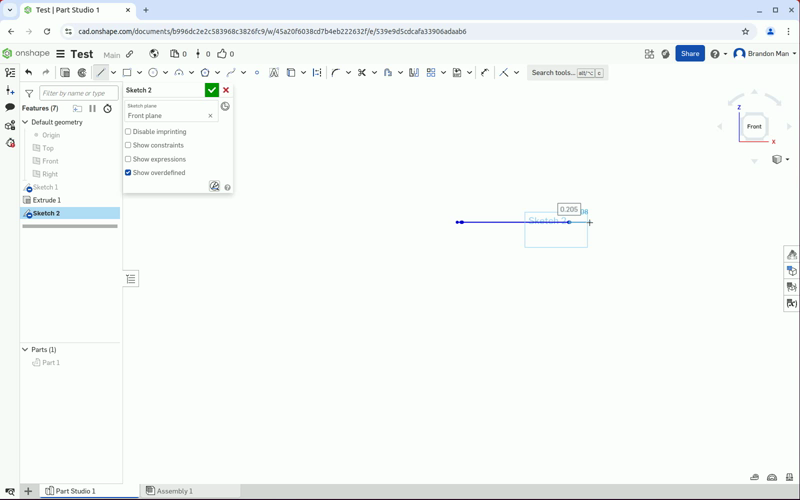
mouse_move(573, 222)
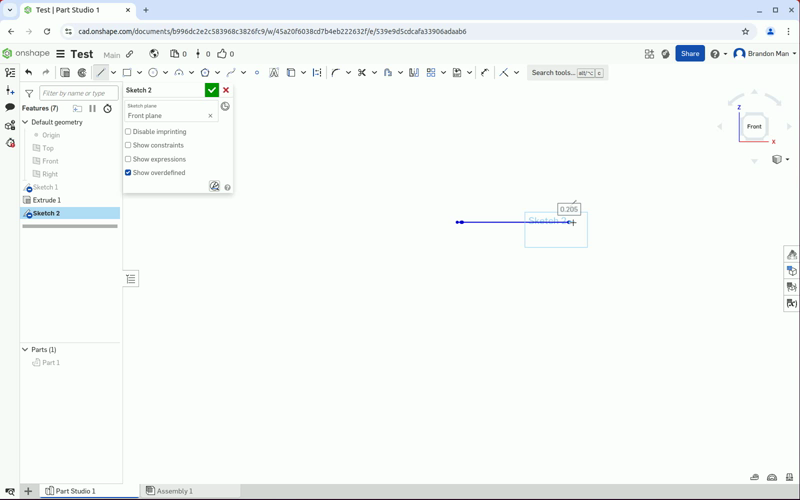
scroll(6)
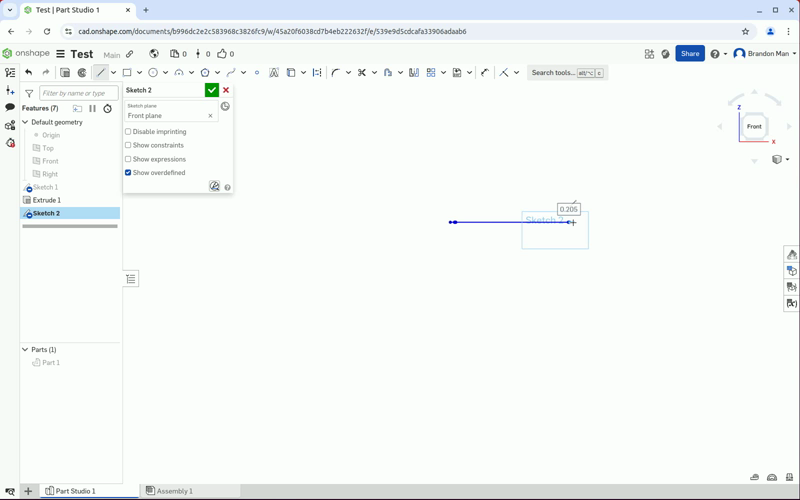
scroll(6)
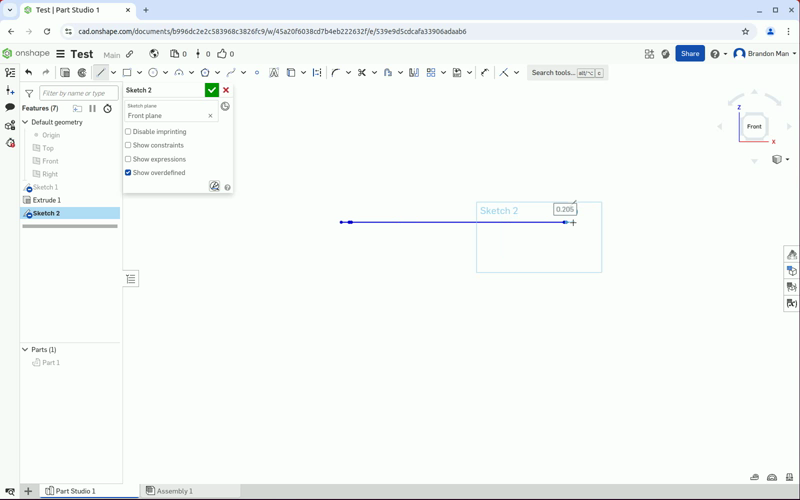
scroll(6)
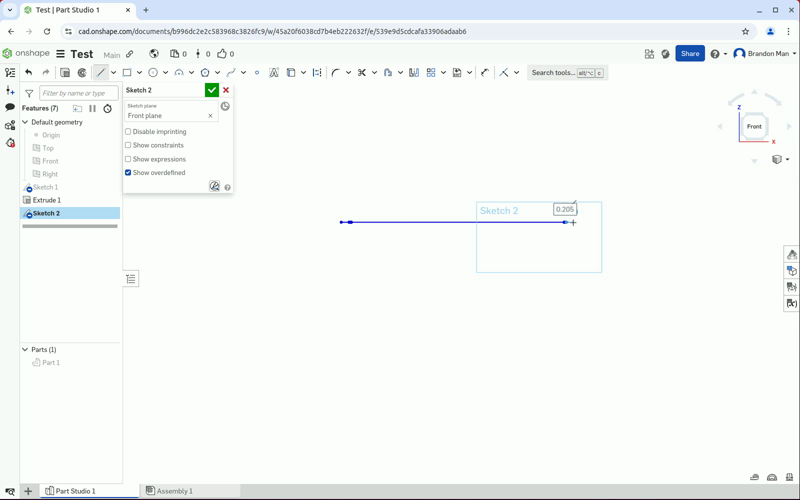
scroll(6)
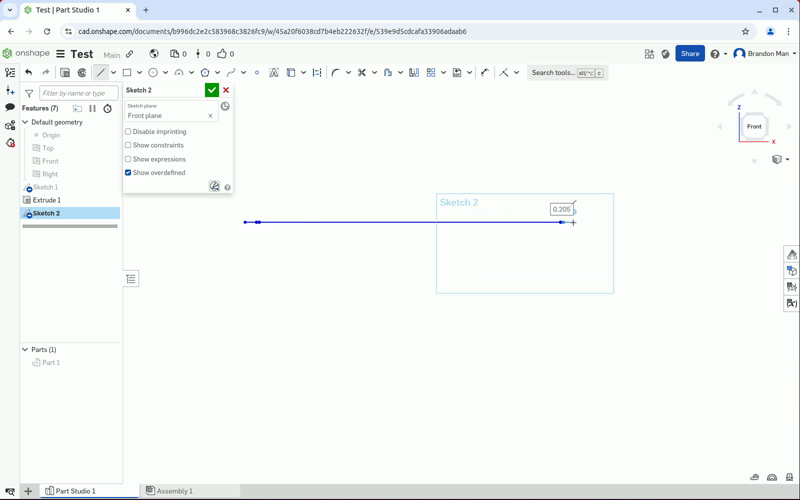
scroll(6)
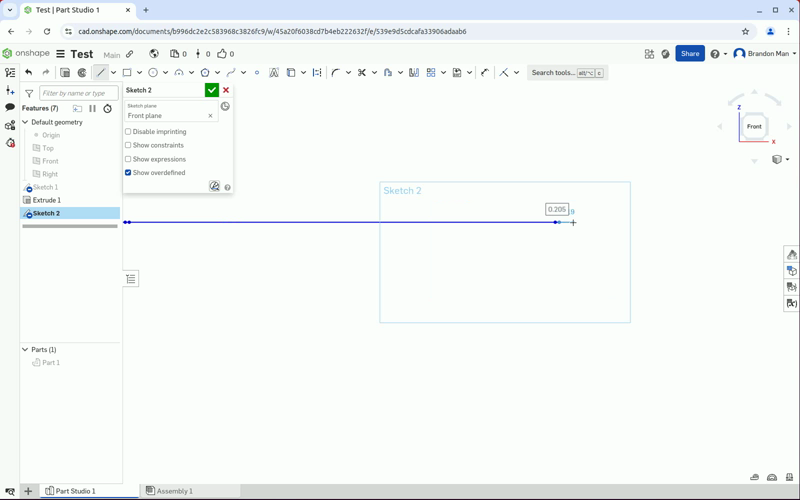
scroll(6)
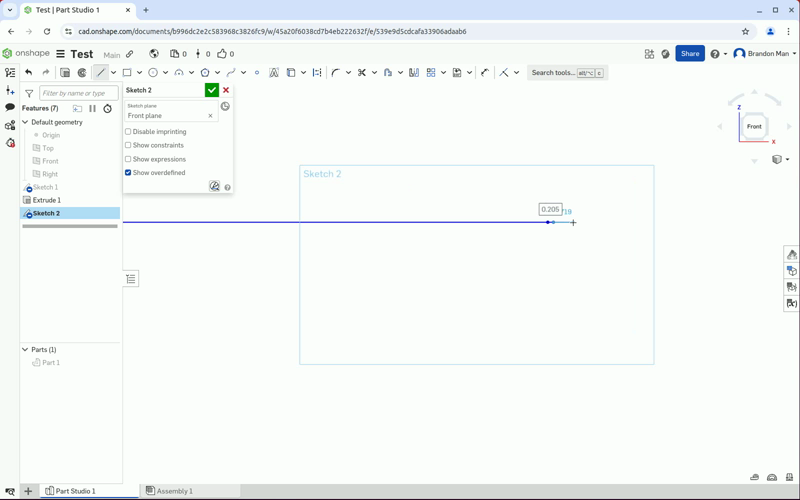
scroll(6)
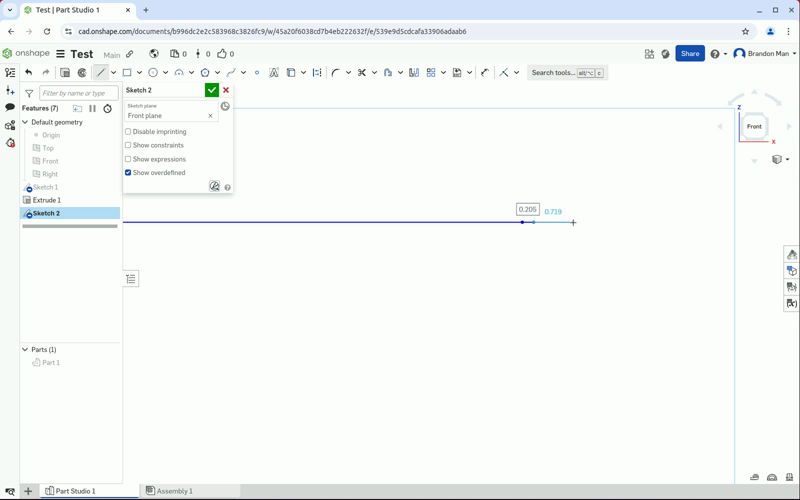
click(573, 222)
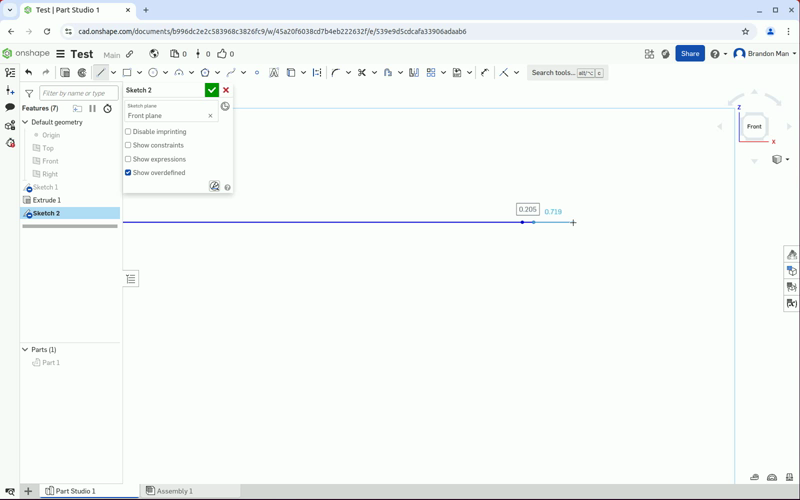
scroll(-6)
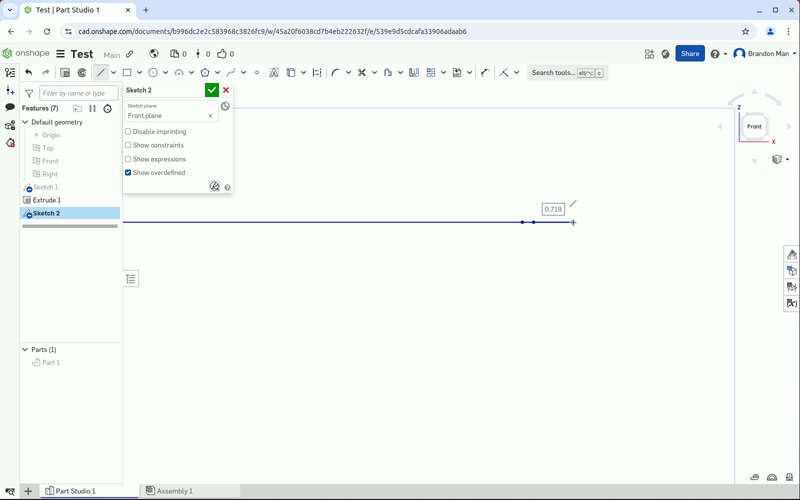
scroll(-6)
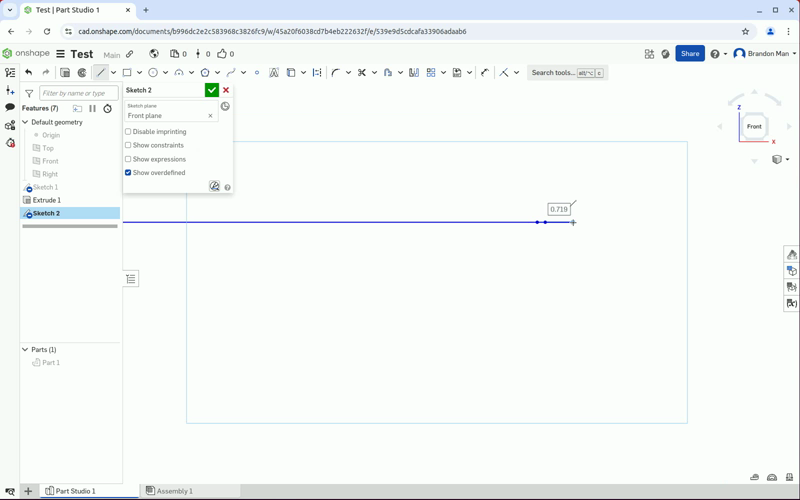
scroll(-6)
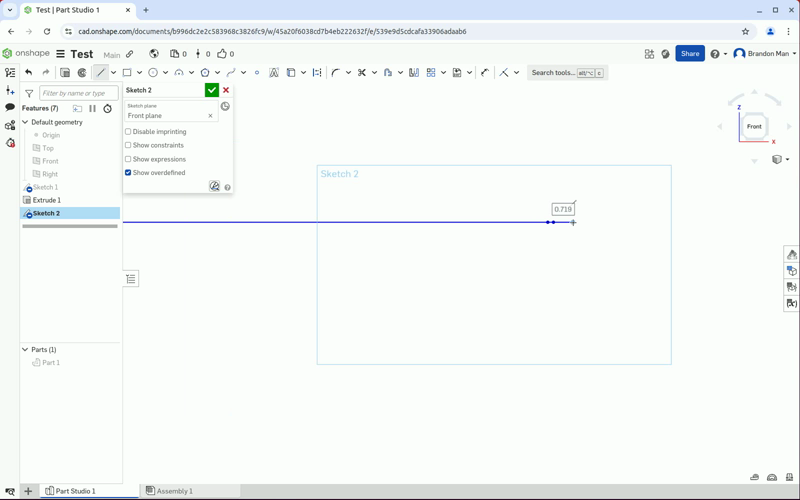
scroll(-6)
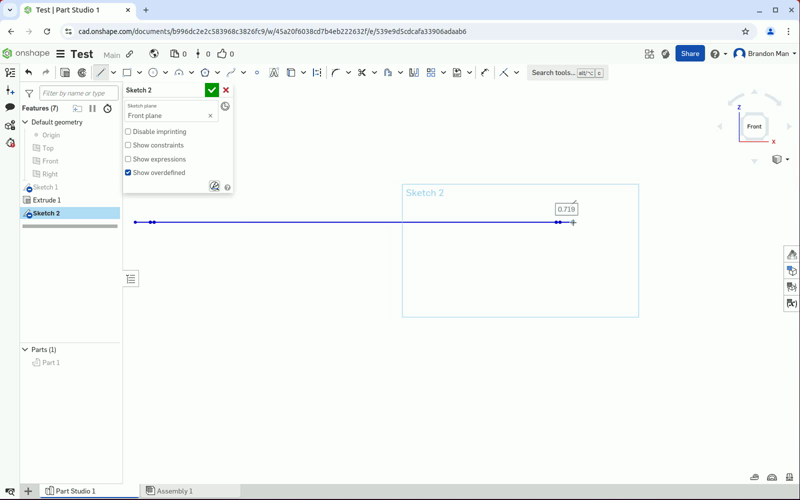
scroll(-6)
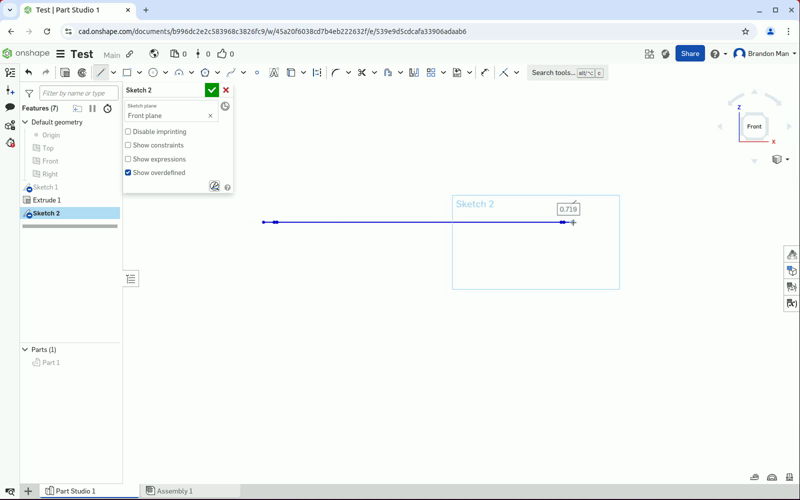
scroll(-6)
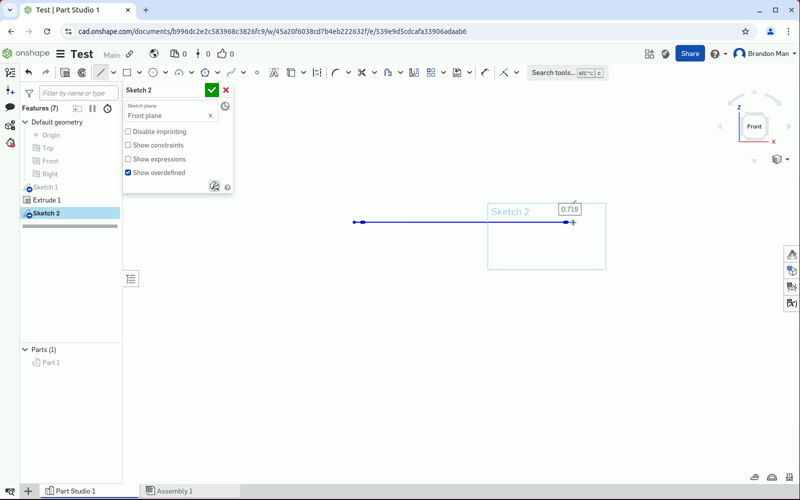
scroll(-6)
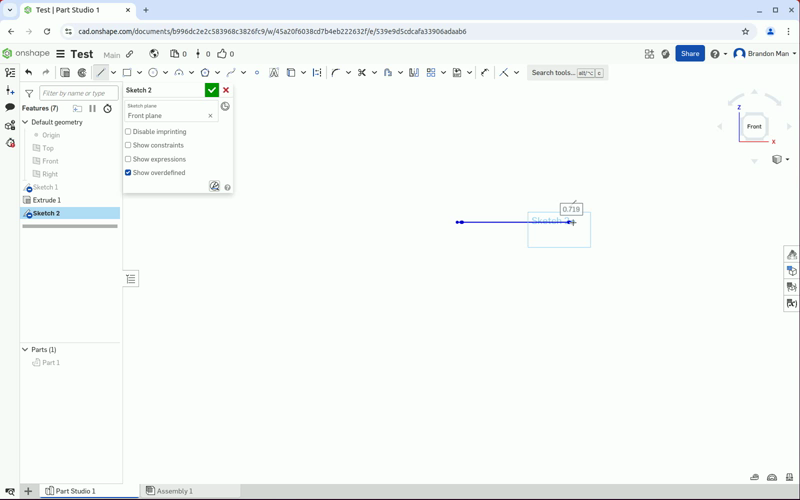
key_up(shift)
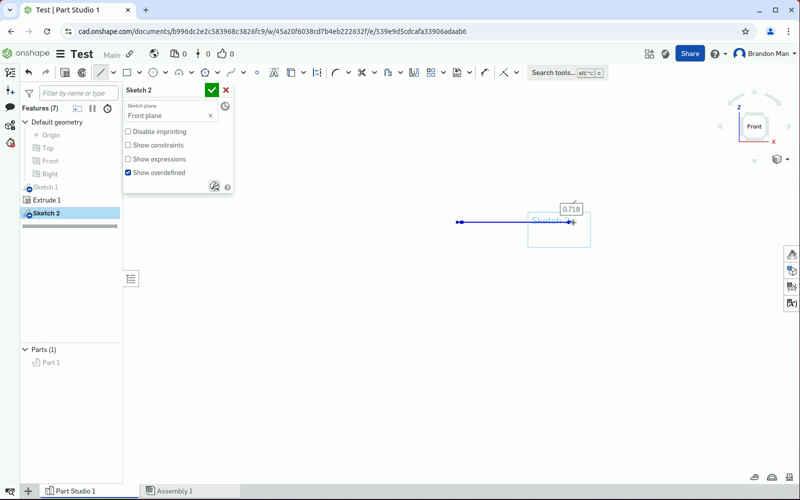
key_down(shift)
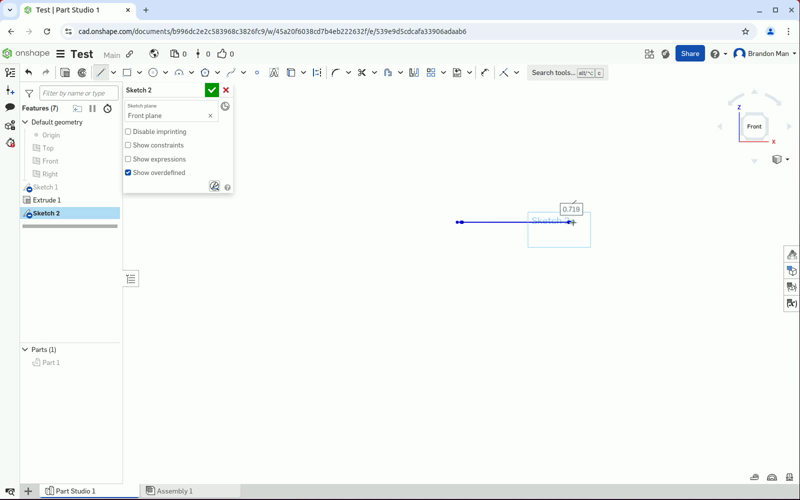
mouse_move(589, 222)
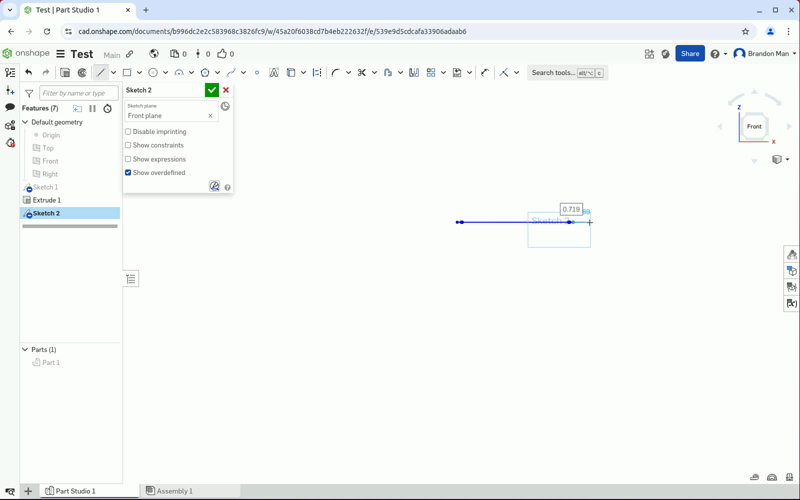
mouse_move(573, 220)
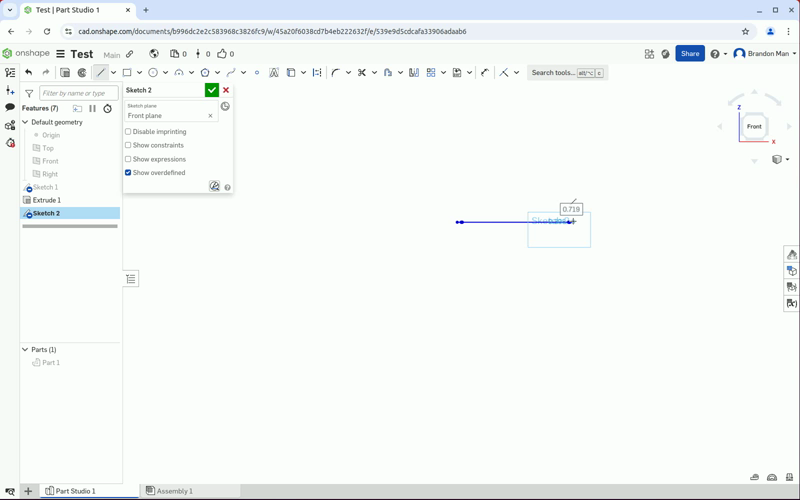
scroll(6)
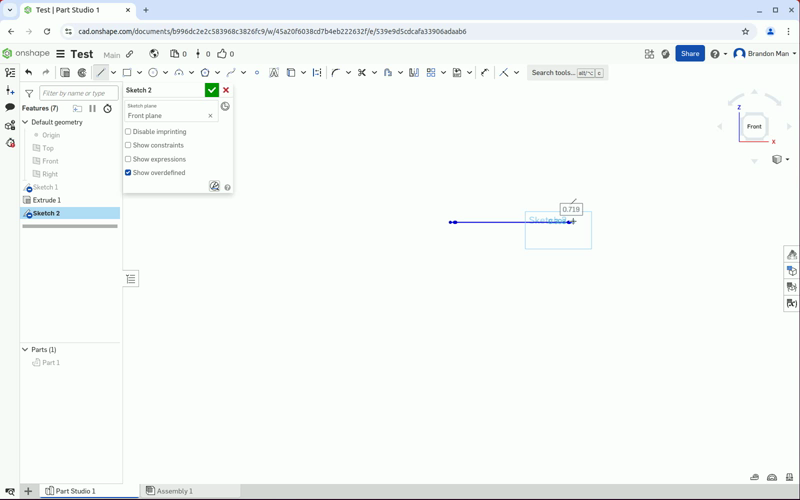
scroll(6)
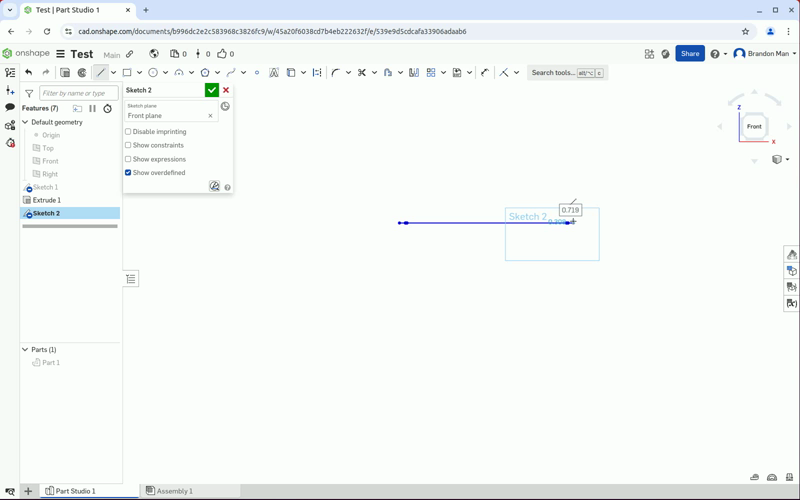
scroll(6)
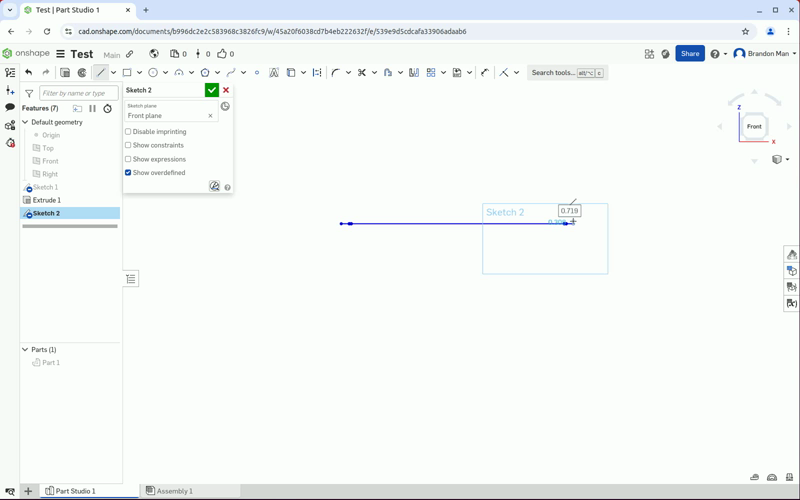
scroll(6)
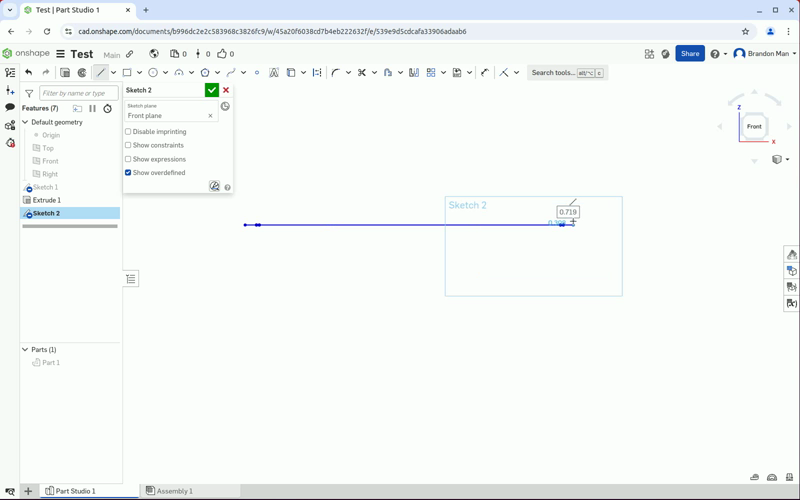
scroll(6)
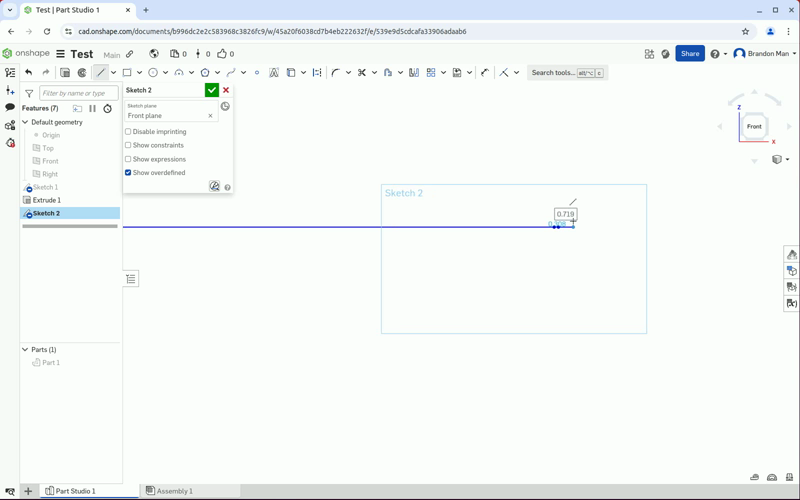
scroll(6)
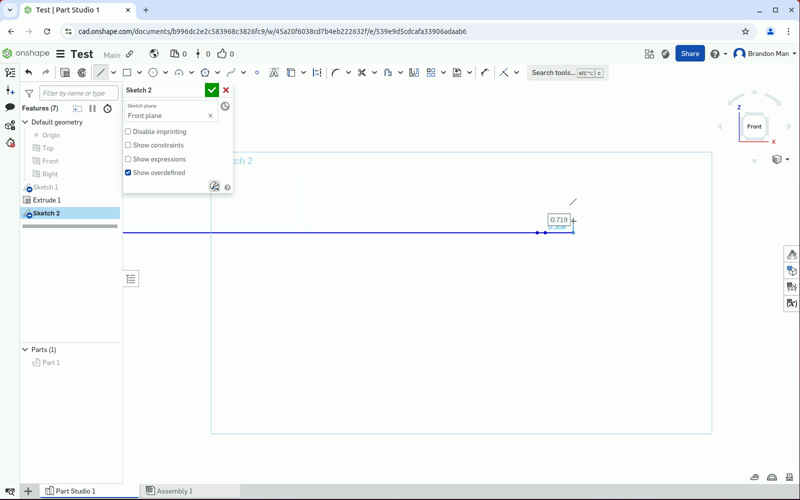
scroll(6)
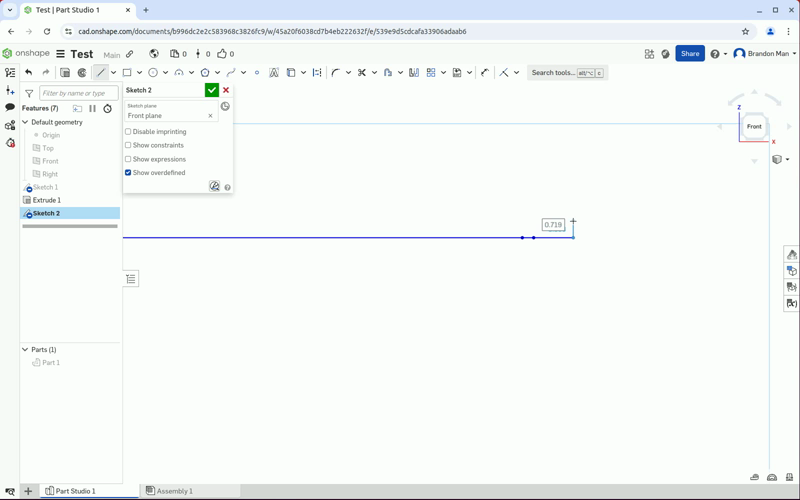
click(573, 220)
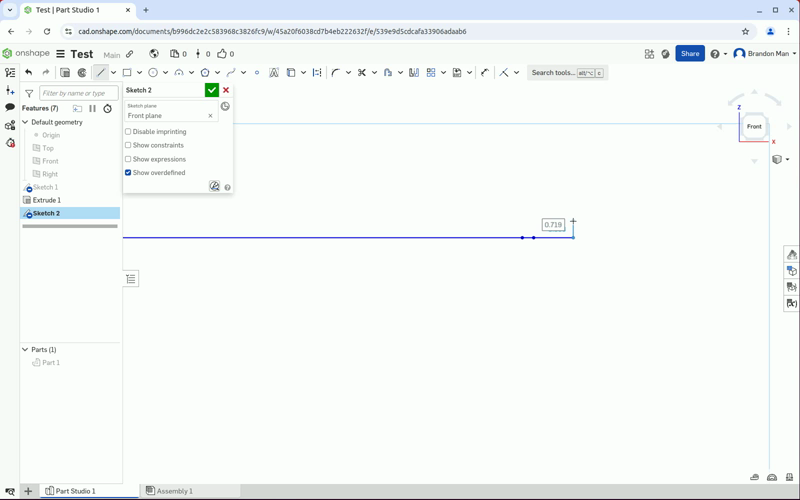
scroll(-6)
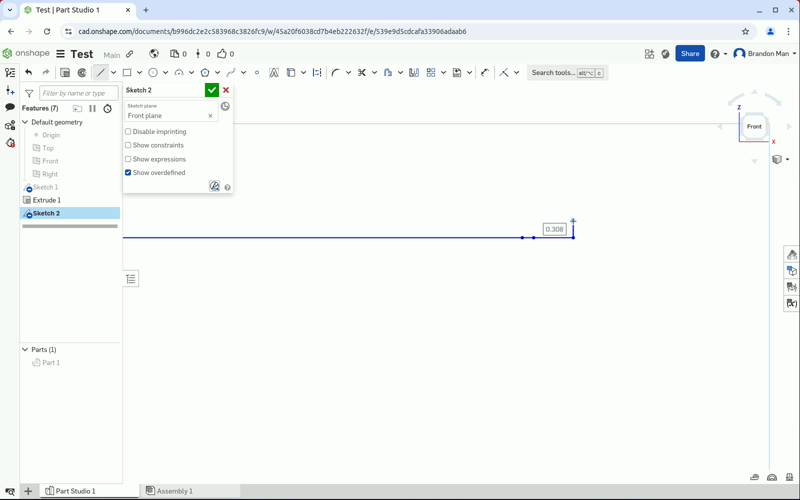
scroll(-6)
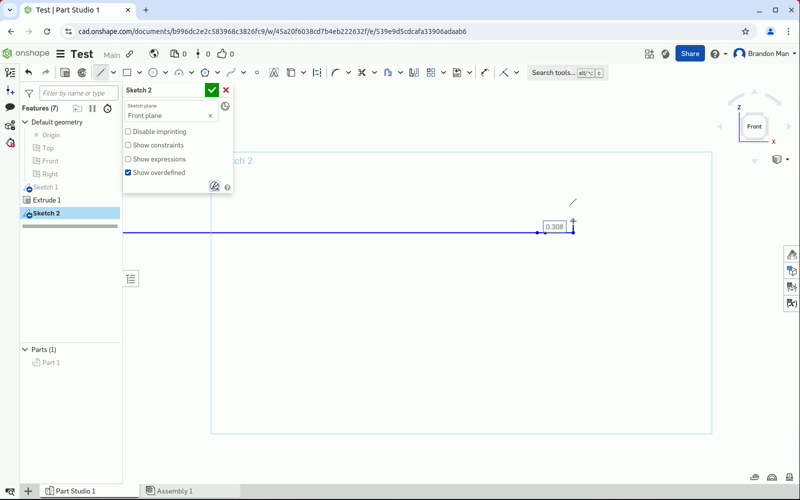
scroll(-6)
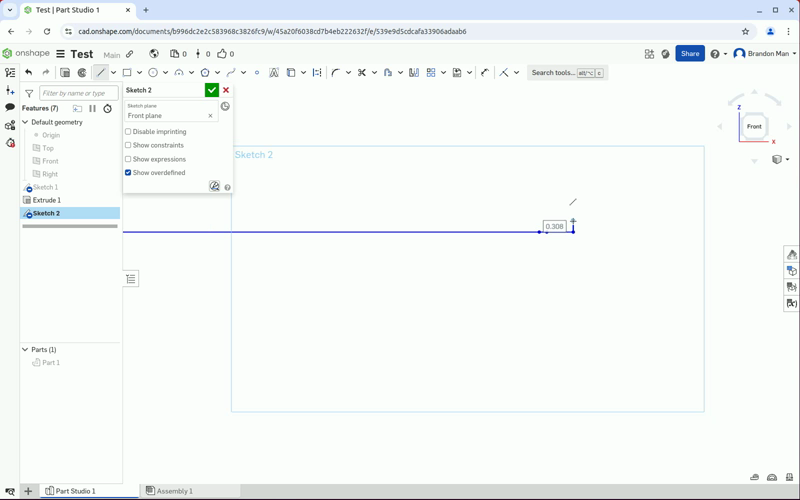
scroll(-6)
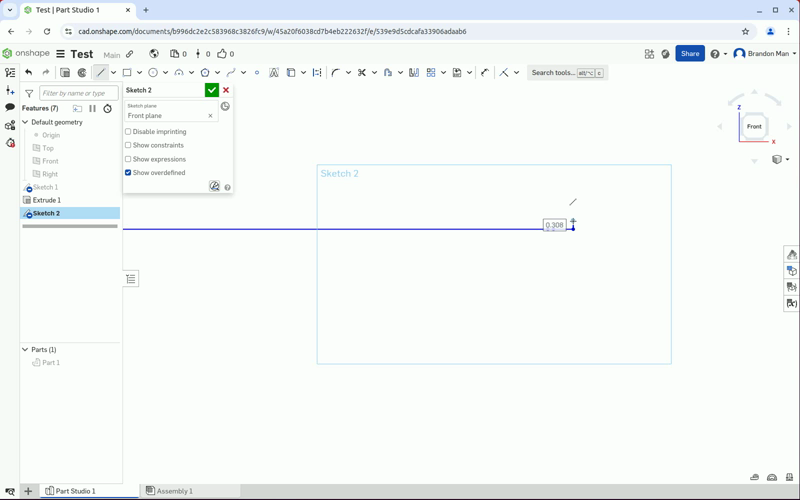
scroll(-6)
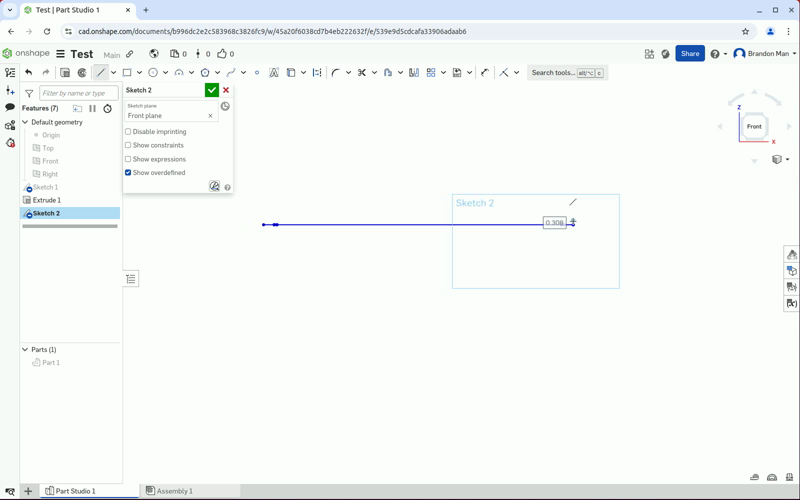
scroll(-6)
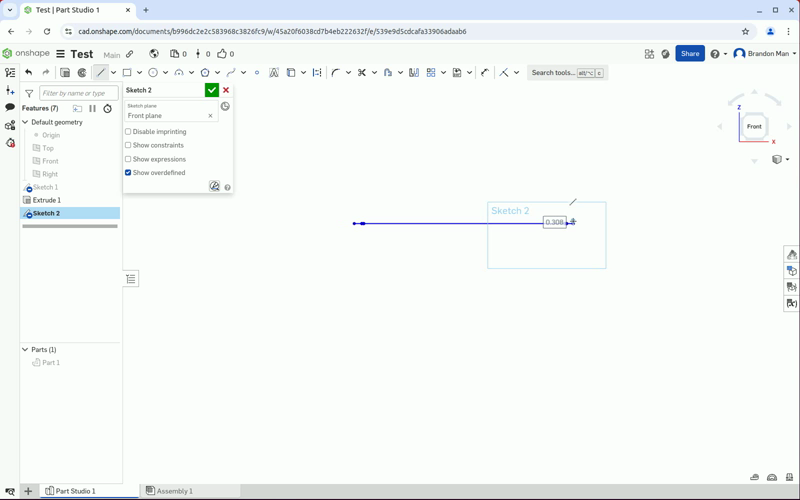
scroll(-6)
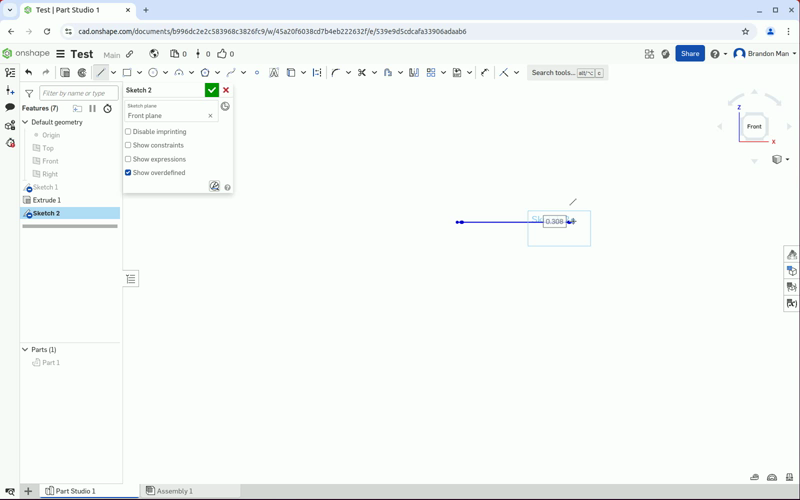
key_up(shift)
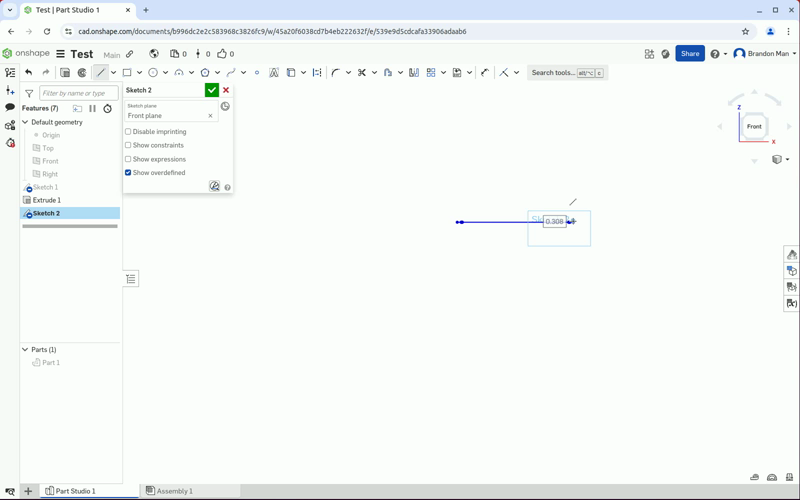
key_down(shift)
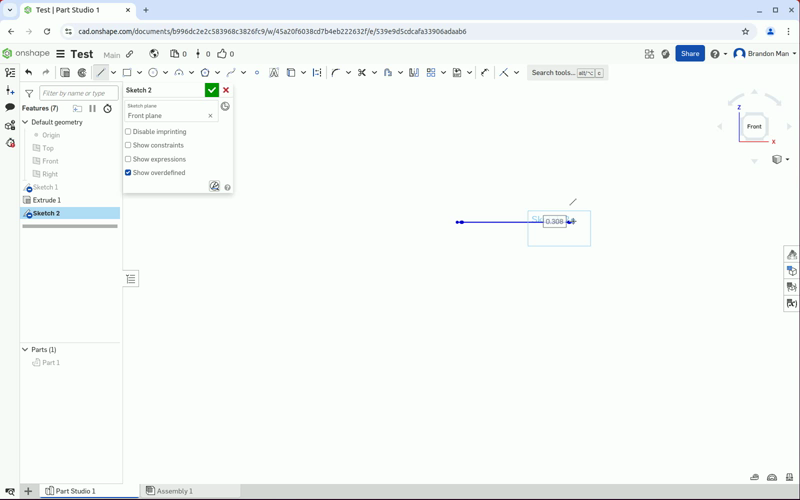
mouse_move(457, 220)
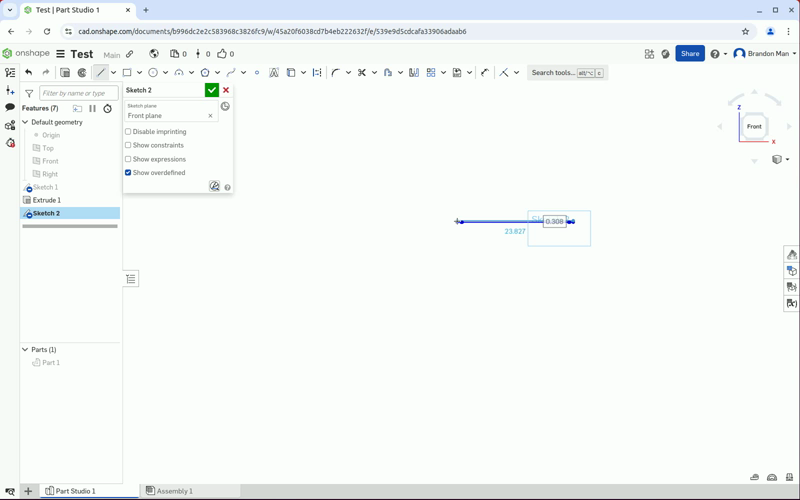
scroll(6)
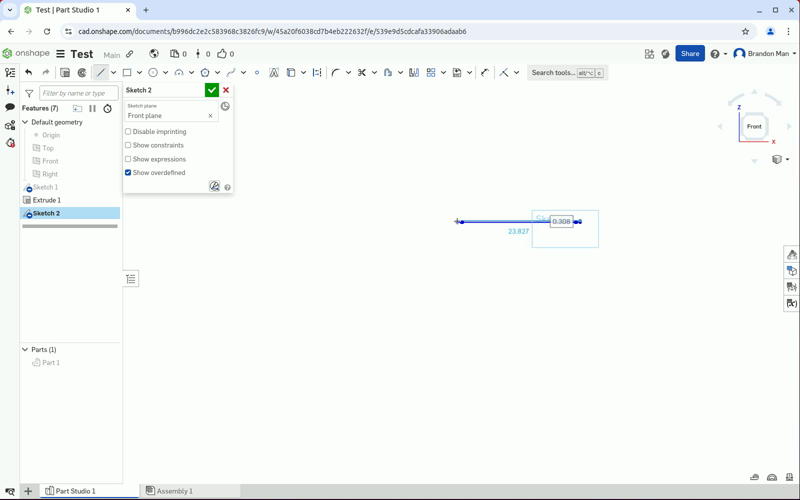
scroll(6)
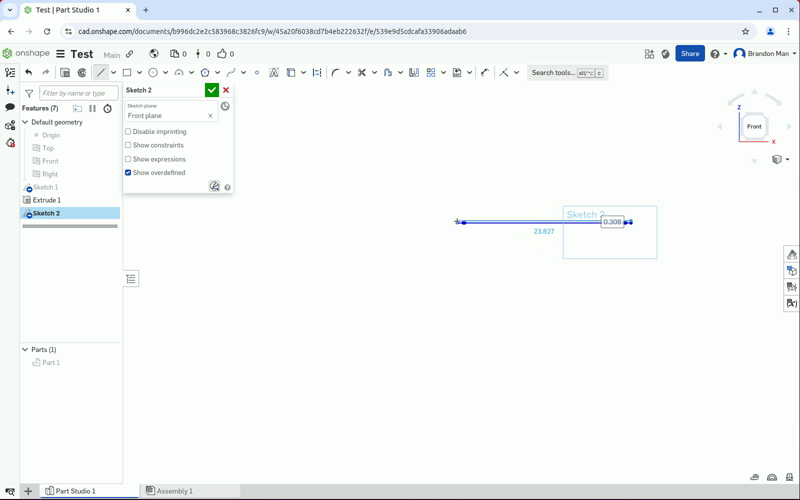
scroll(6)
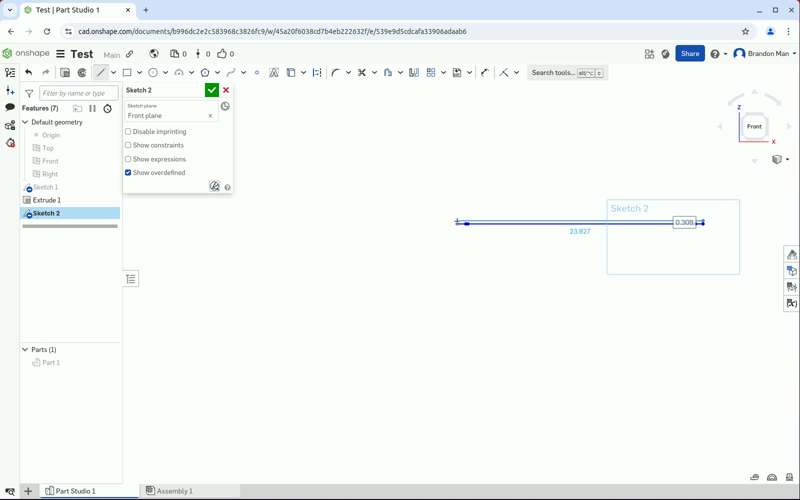
scroll(6)
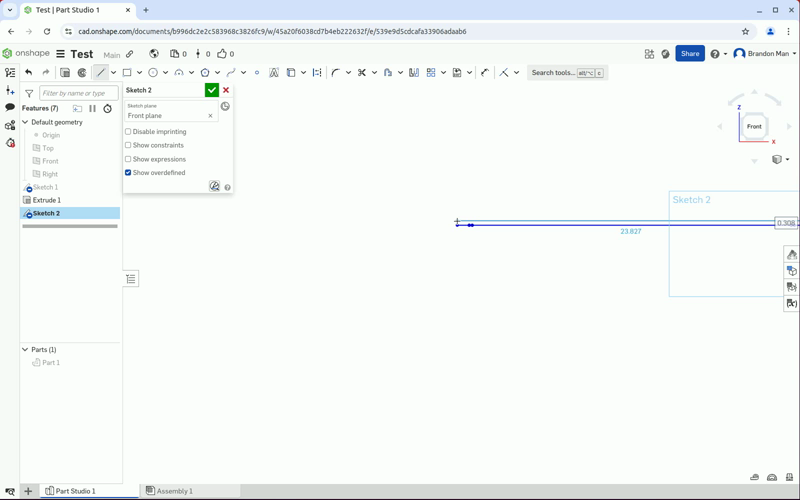
scroll(6)
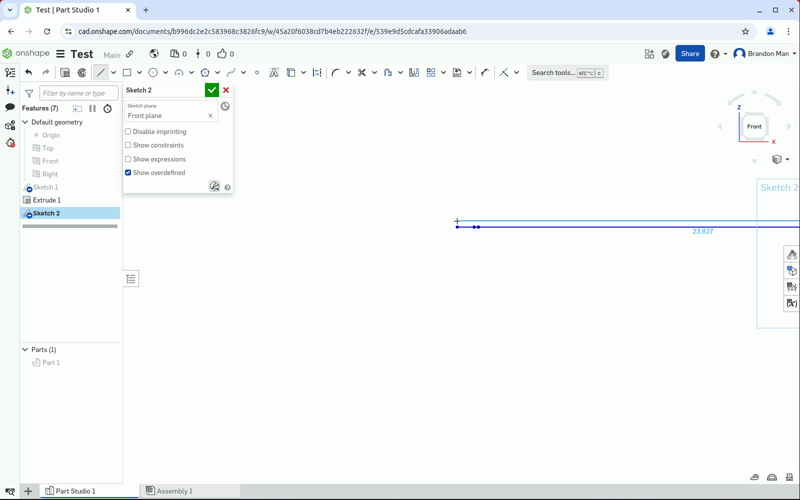
scroll(6)
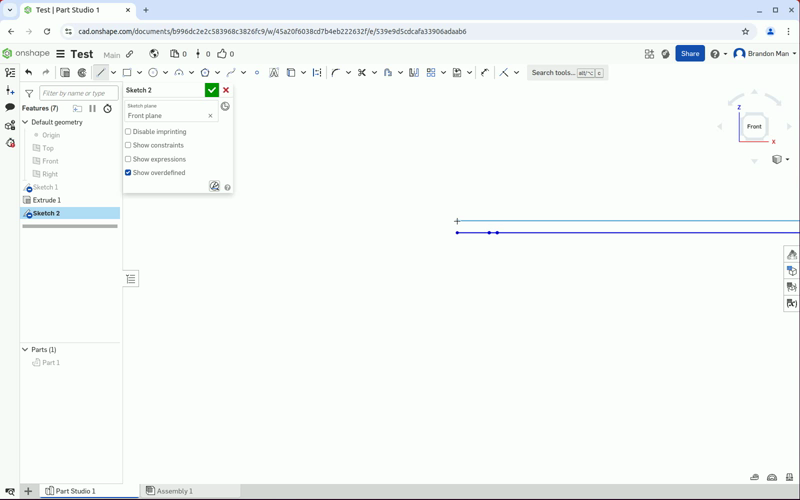
scroll(6)
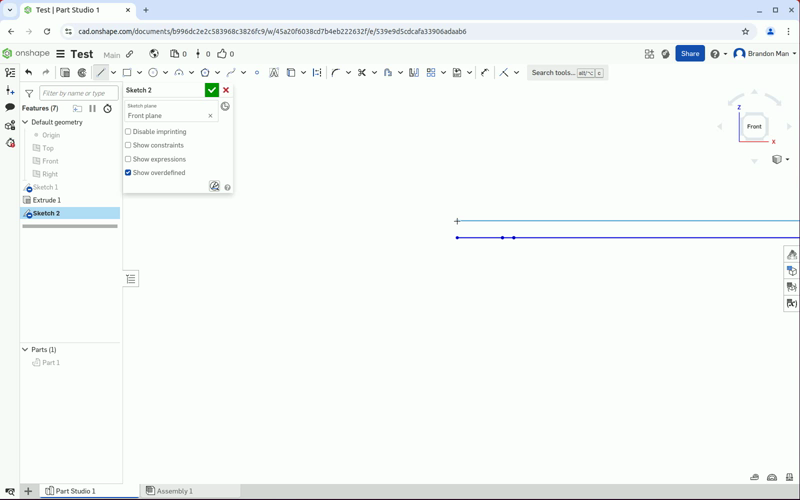
click(457, 220)
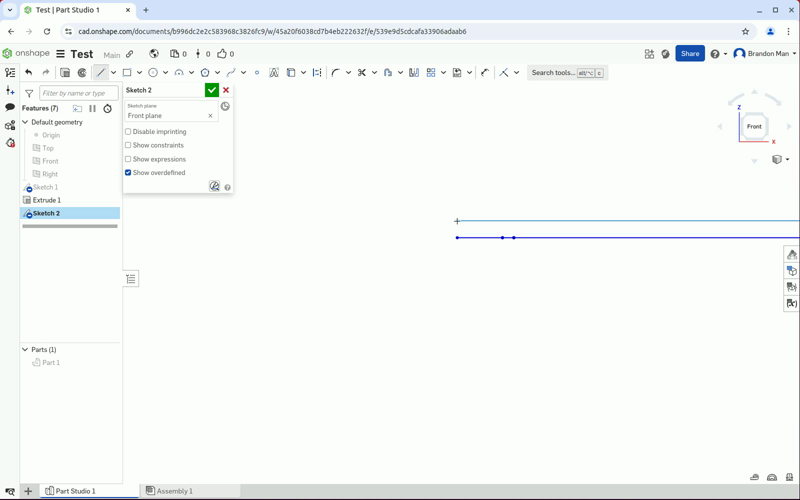
scroll(-6)
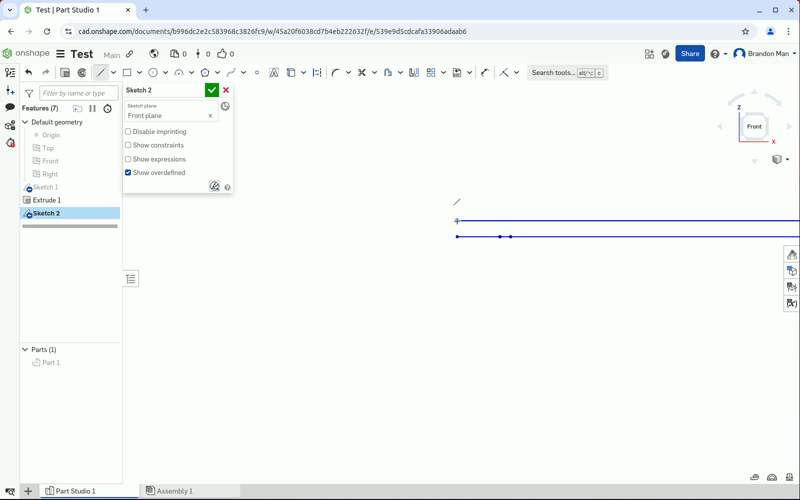
scroll(-6)
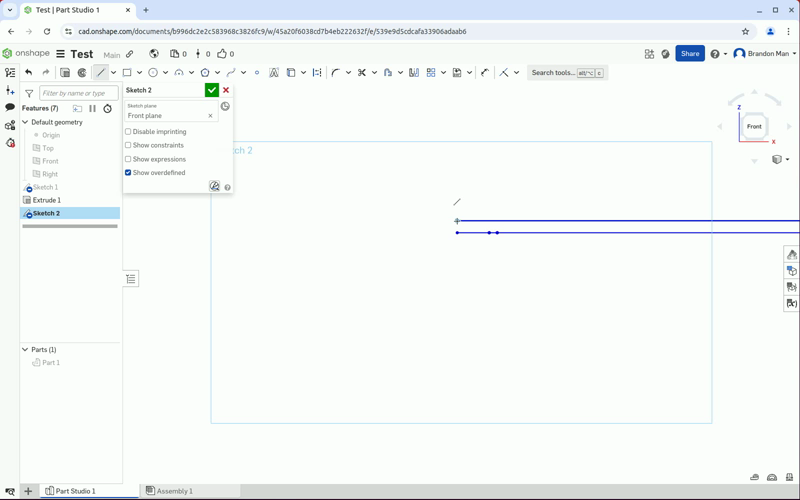
scroll(-6)
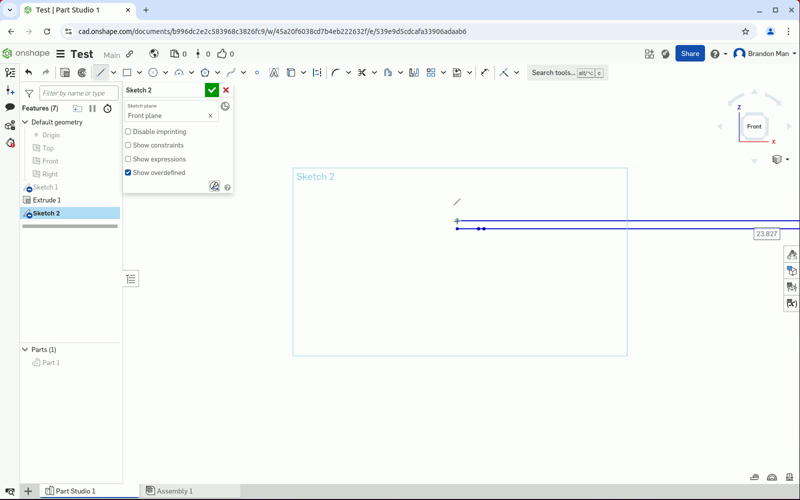
scroll(-6)
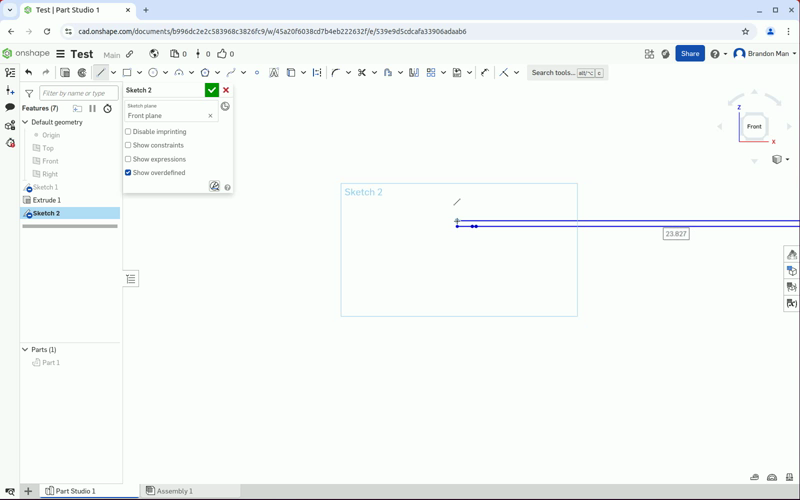
scroll(-6)
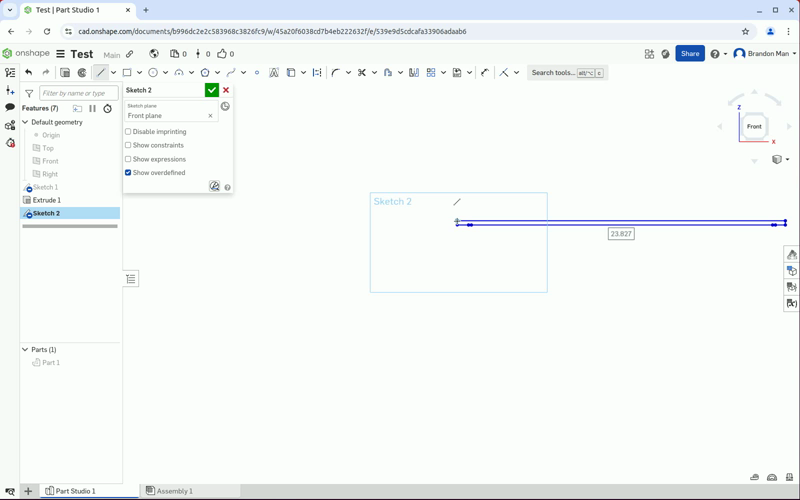
scroll(-6)
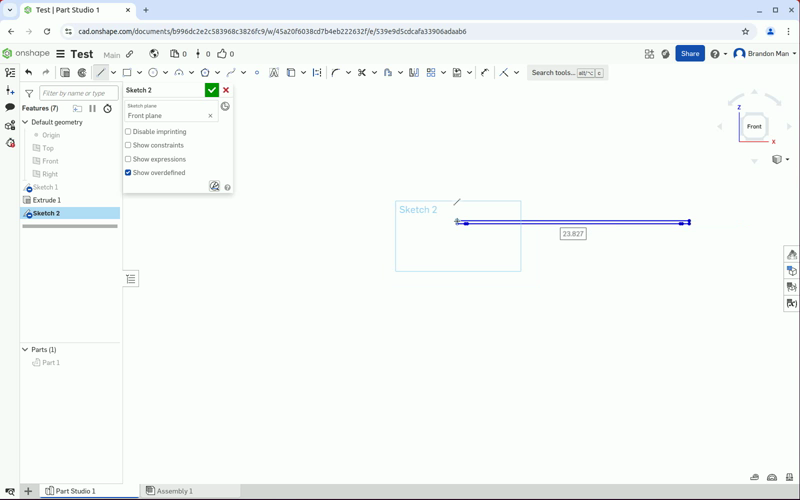
scroll(-6)
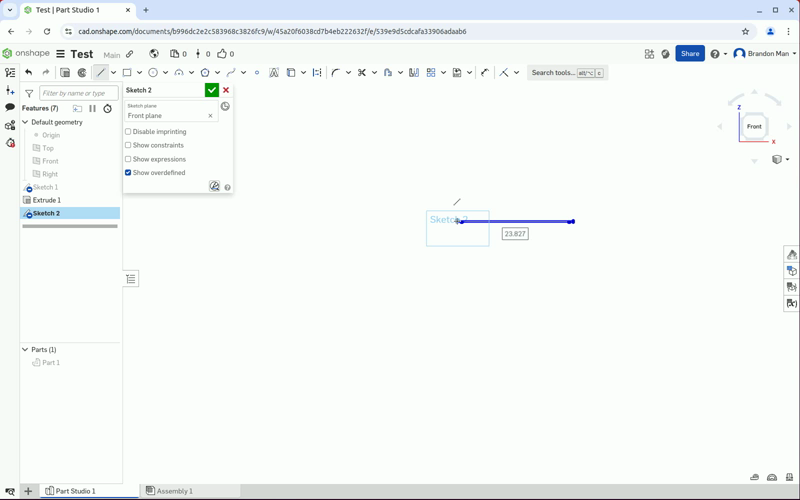
key_up(shift)
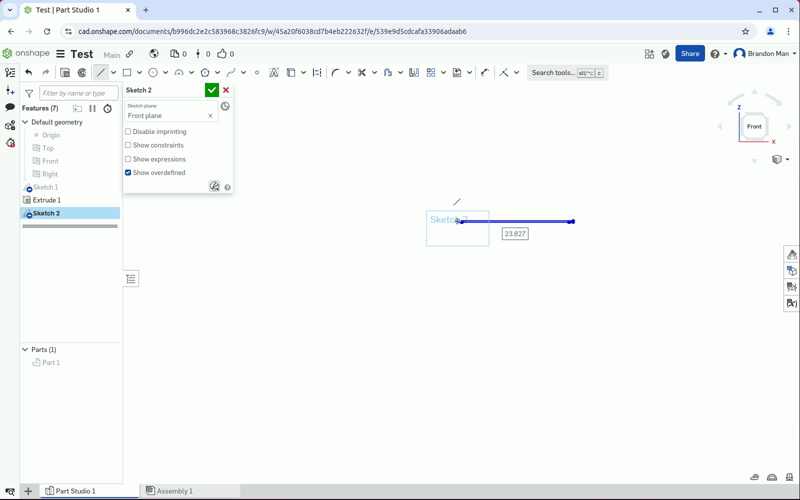
mouse_move(487, 220)
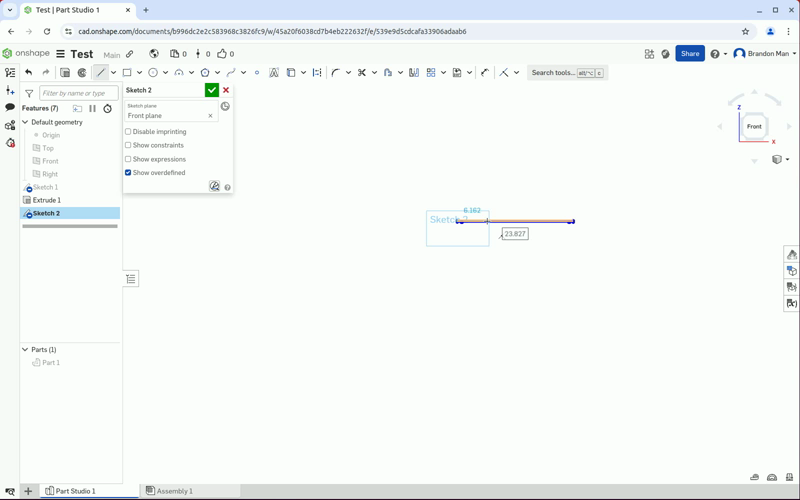
key_down(shift)
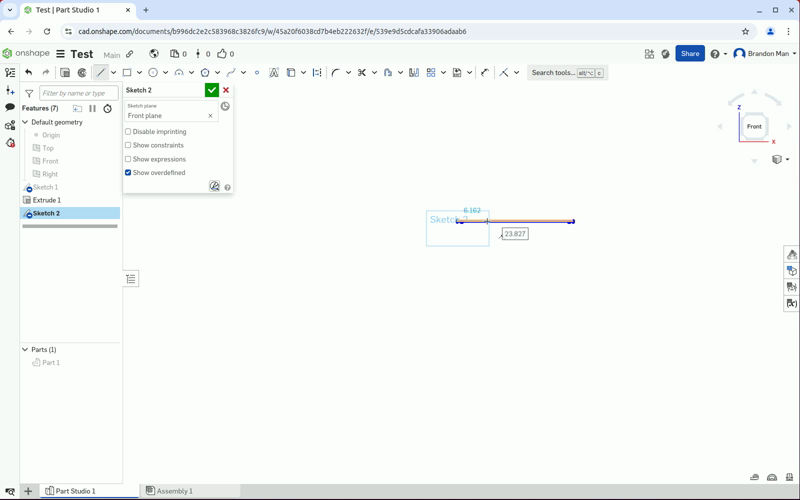
mouse_move(457, 222)
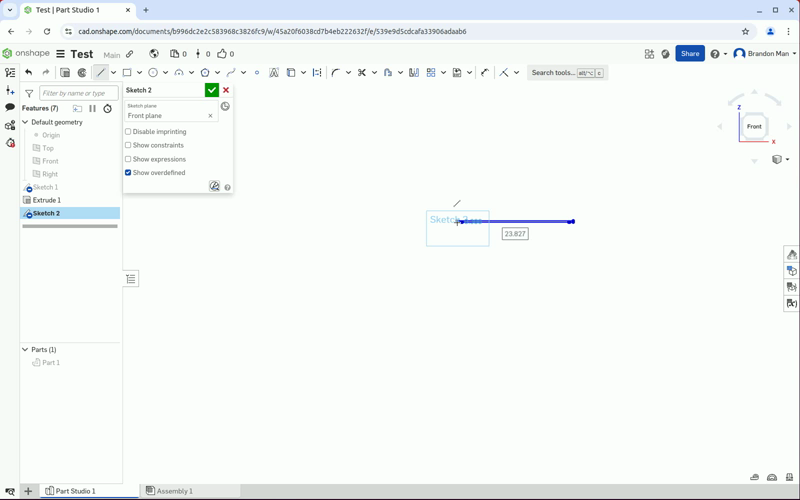
scroll(6)
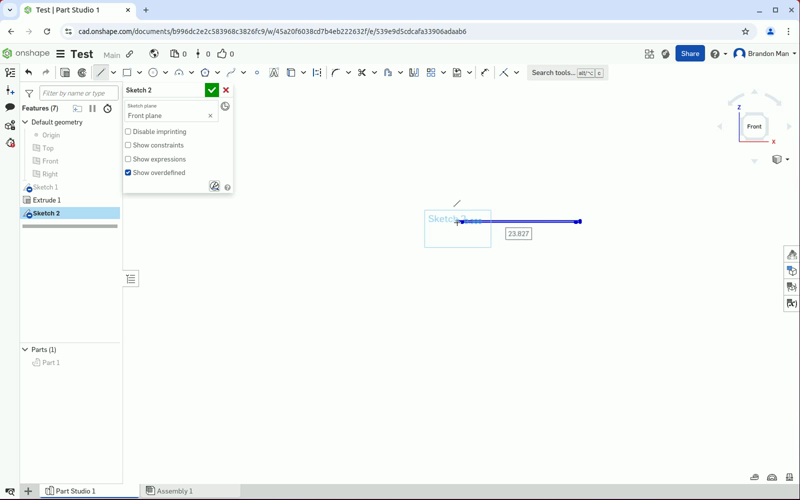
scroll(6)
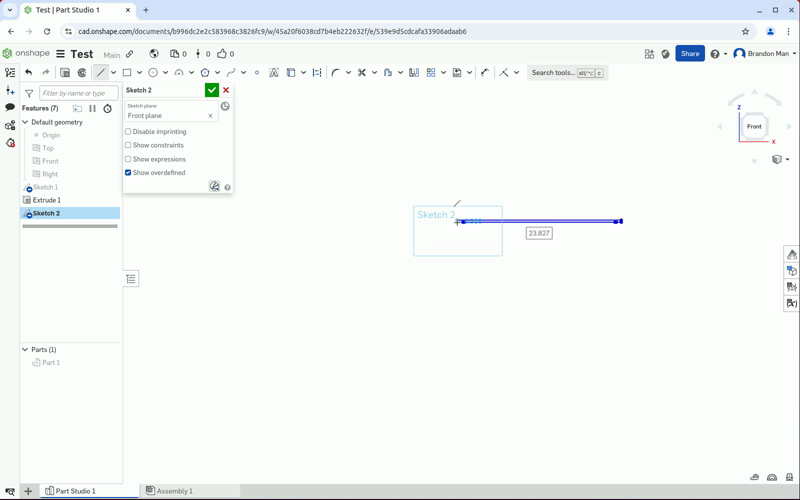
scroll(6)
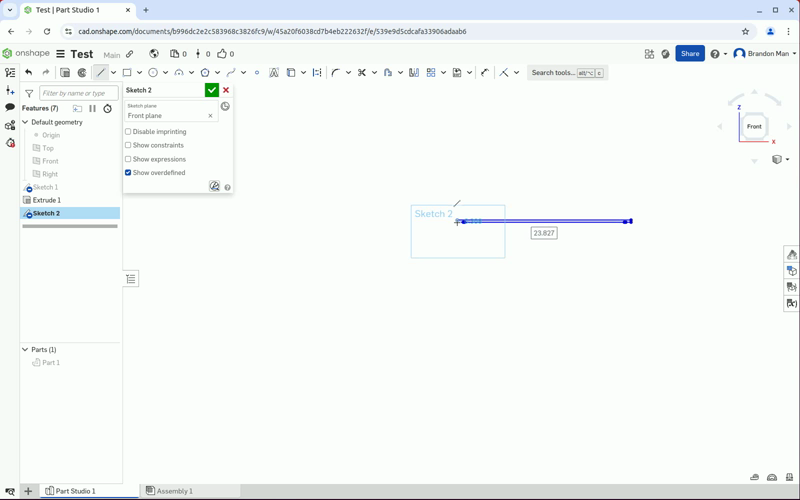
scroll(6)
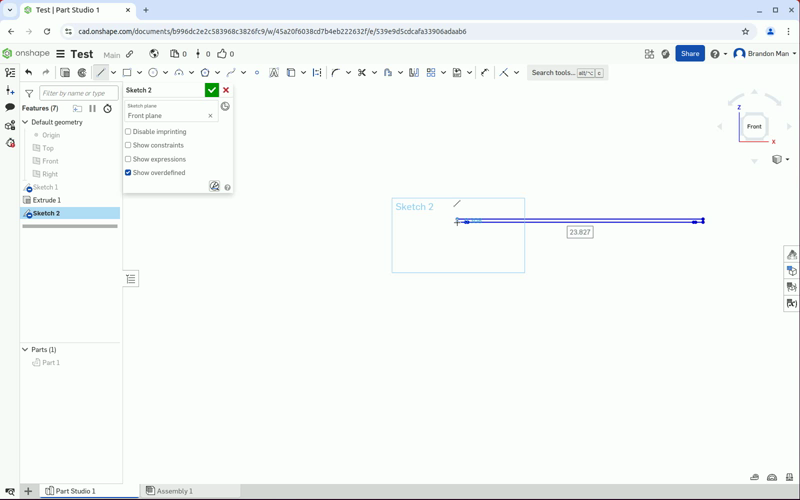
scroll(6)
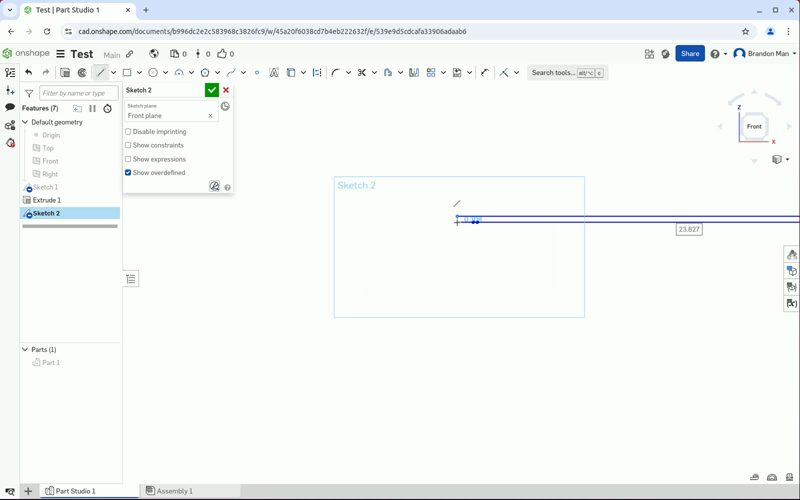
scroll(6)
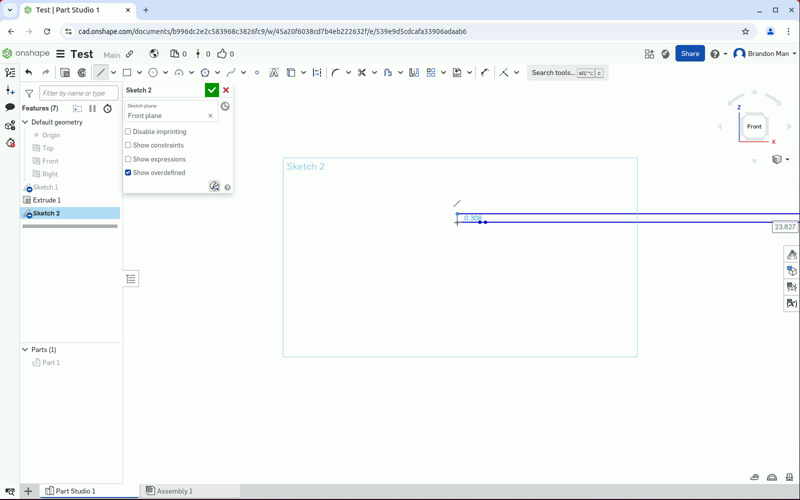
scroll(6)
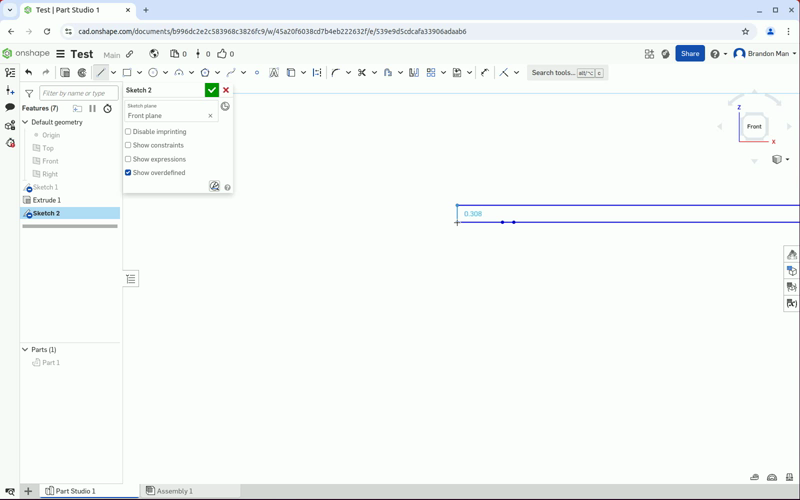
key_up(shift)
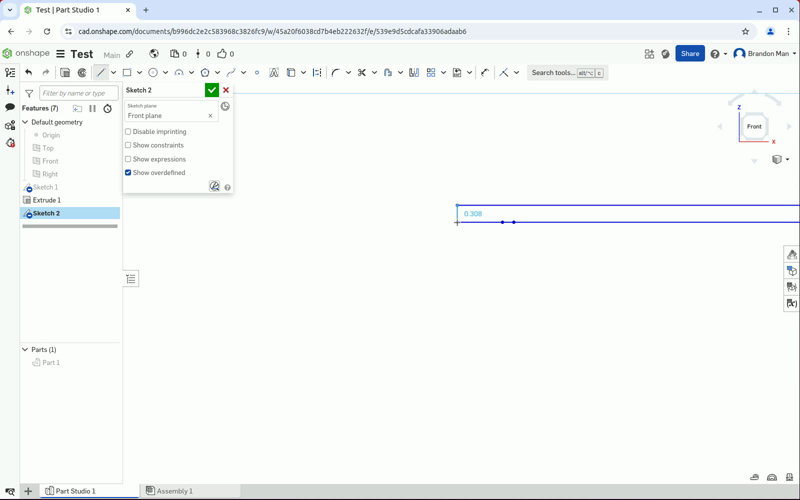
click(457, 222)
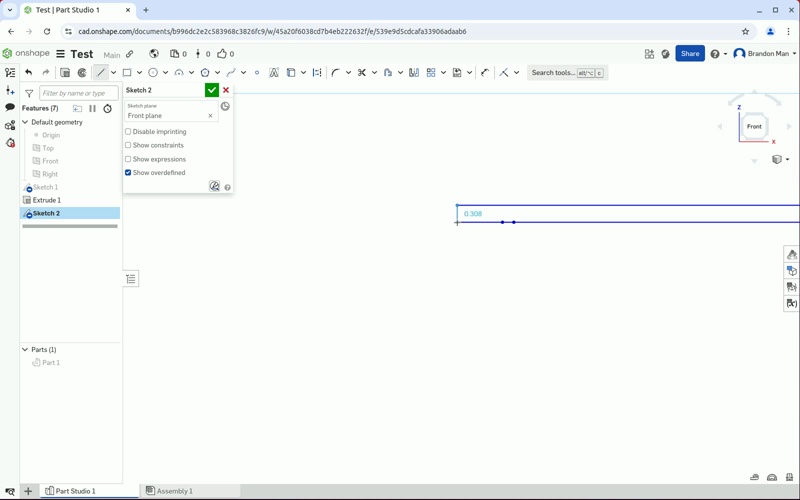
scroll(-6)
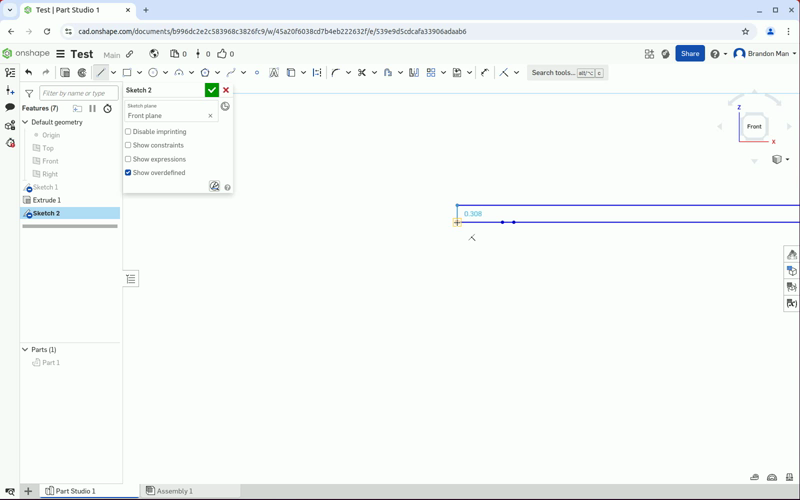
scroll(-6)
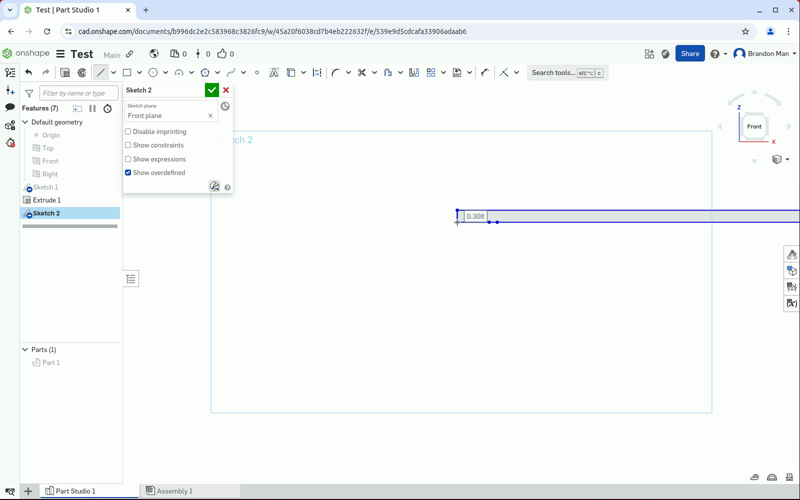
scroll(-6)
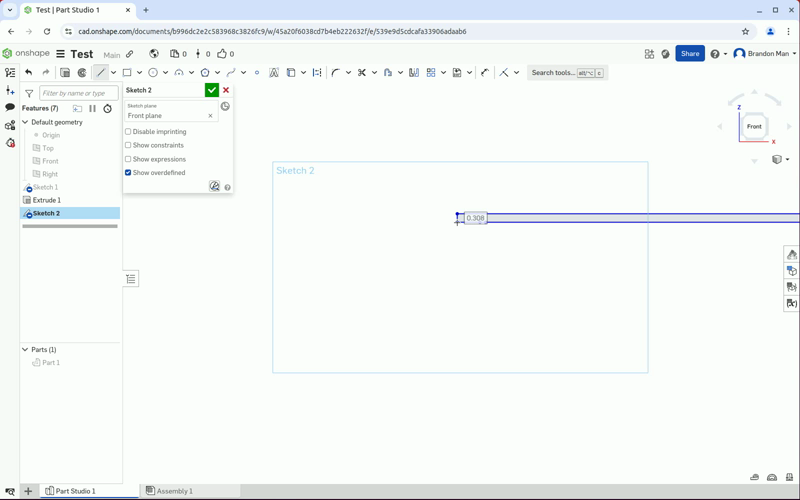
scroll(-6)
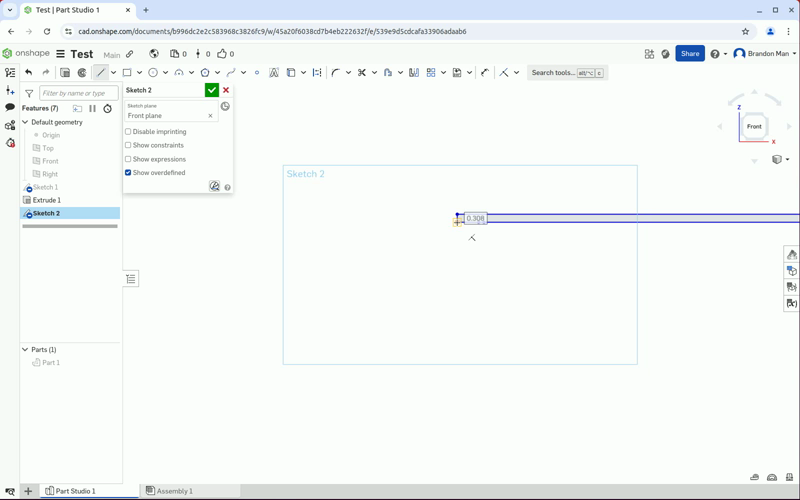
scroll(-6)
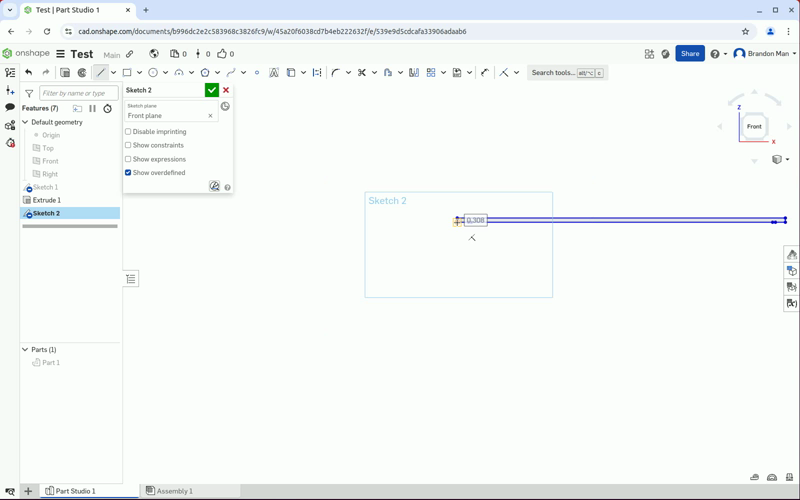
scroll(-6)
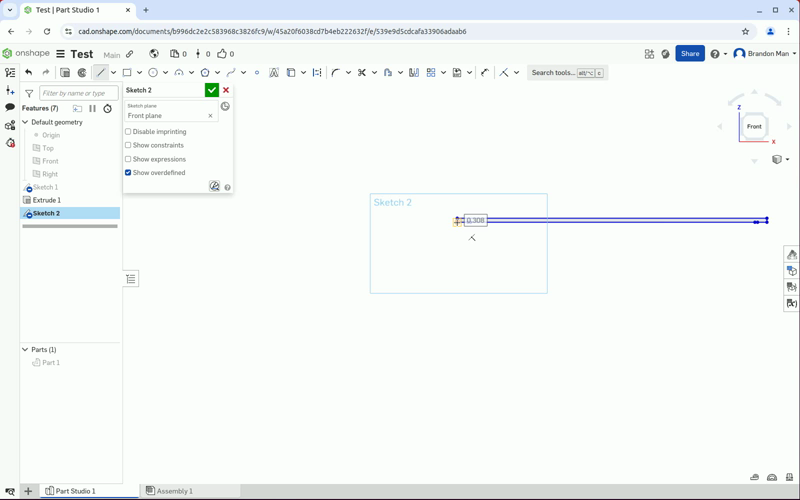
scroll(-6)
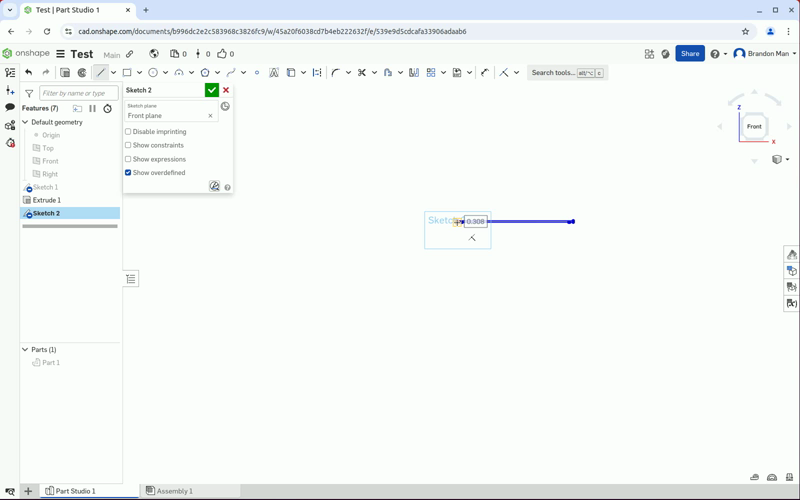
key(esc)
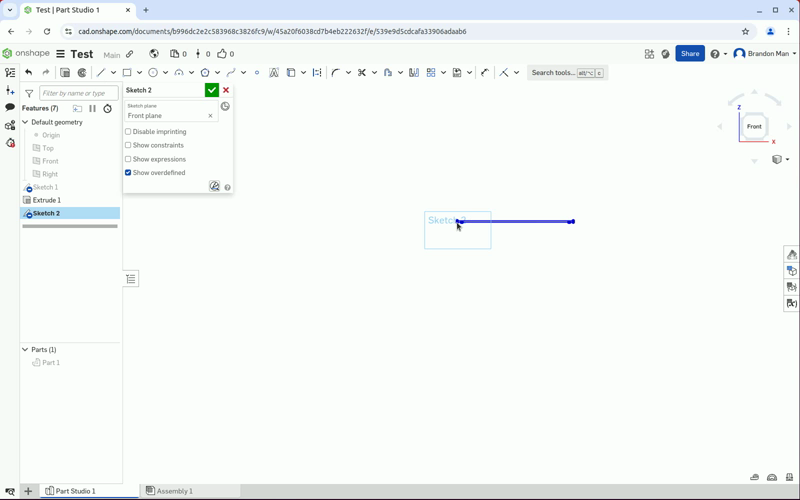
mouse_move(458, 221)
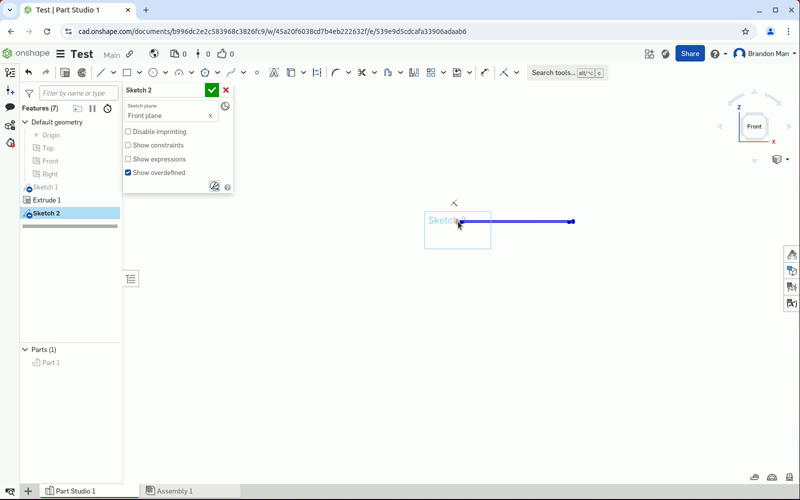
scroll(6)
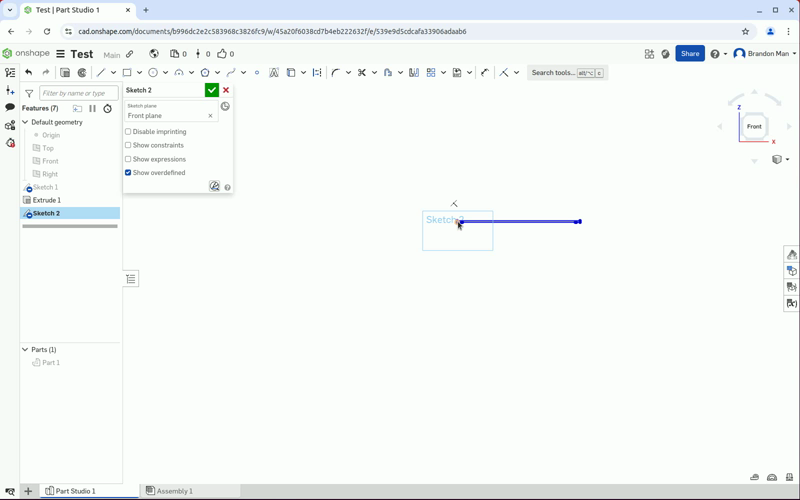
scroll(6)
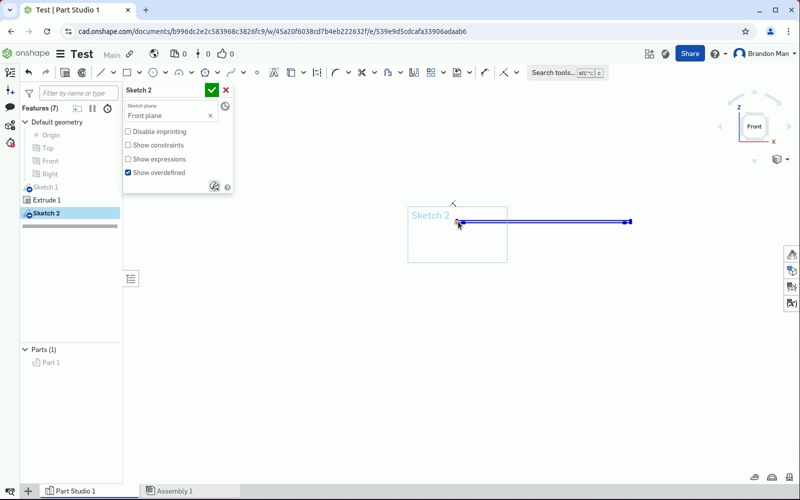
scroll(6)
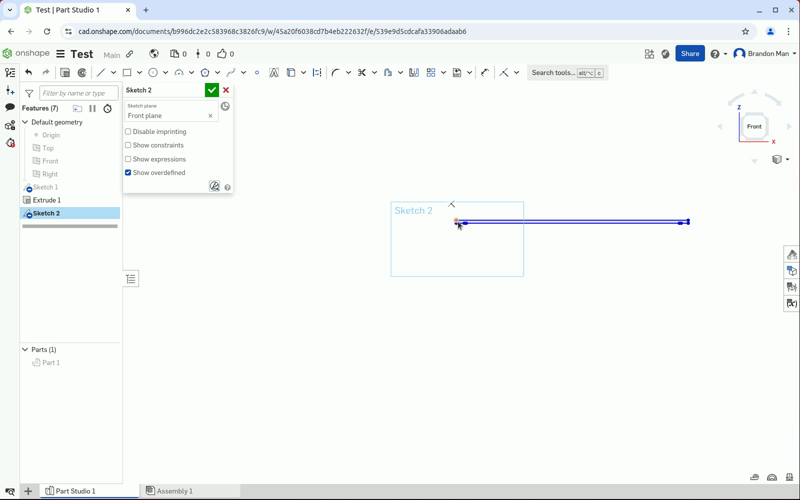
scroll(6)
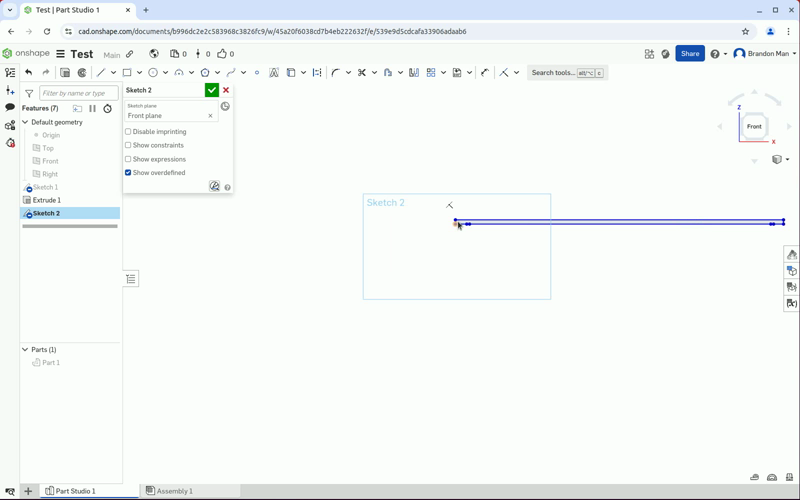
scroll(6)
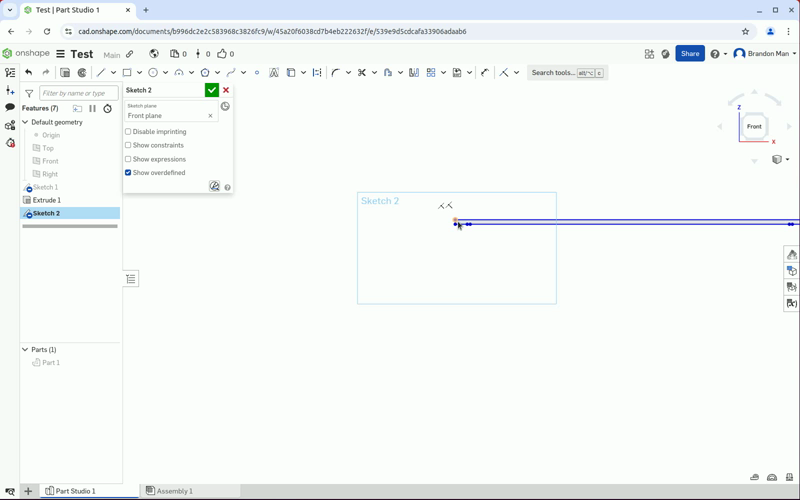
scroll(6)
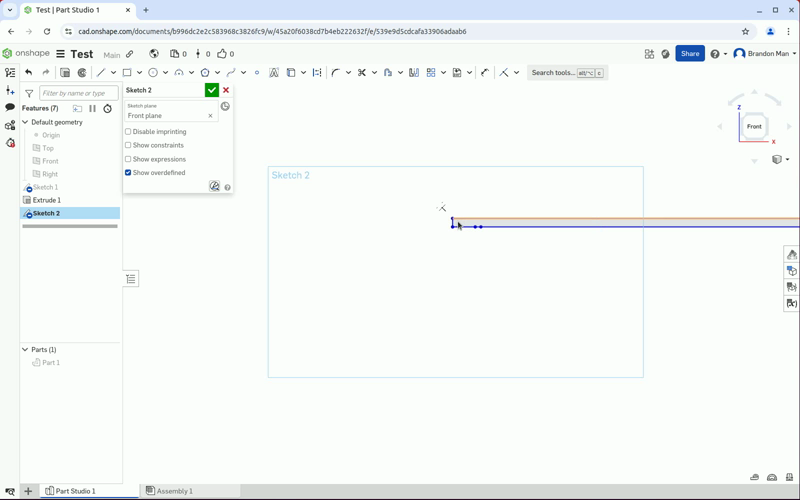
scroll(6)
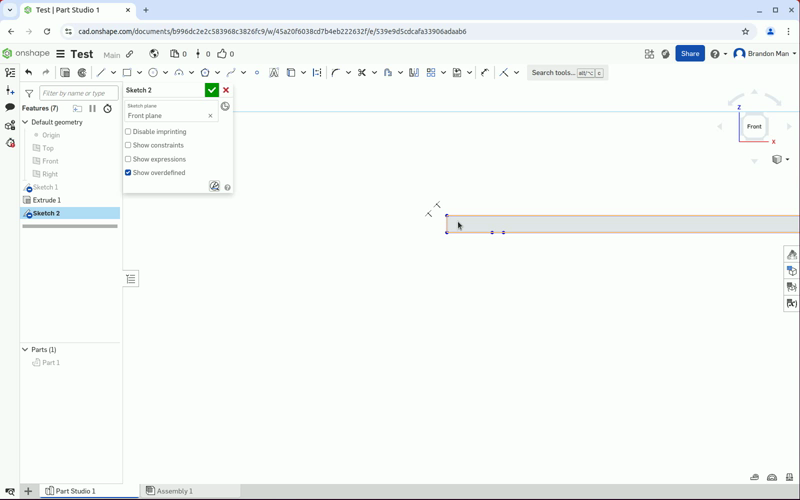
click(458, 221)
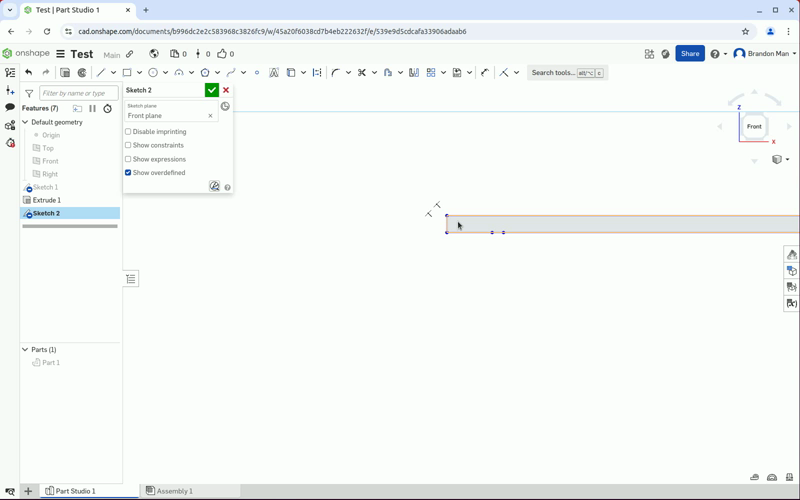
scroll(-6)
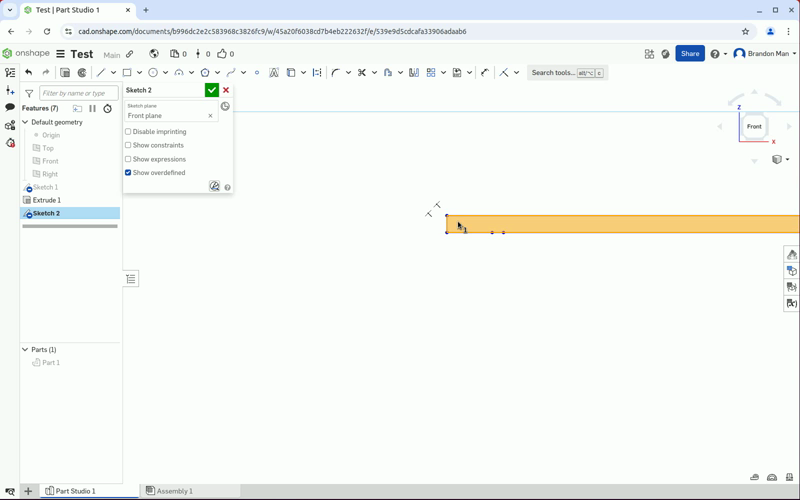
scroll(-6)
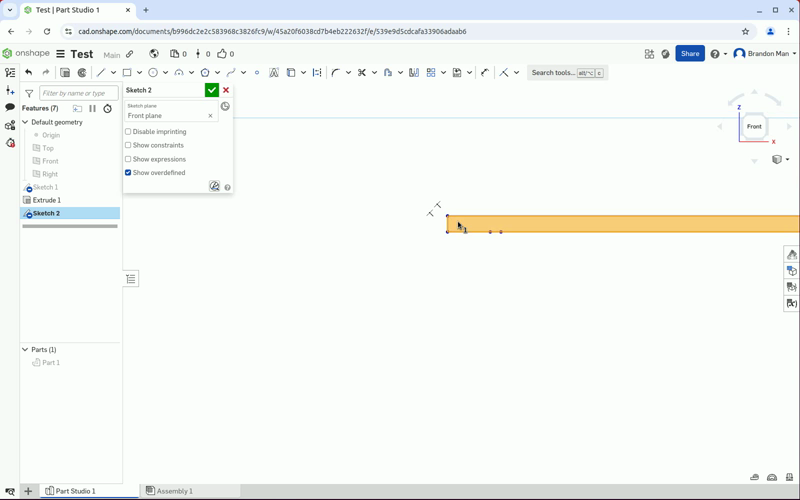
scroll(-6)
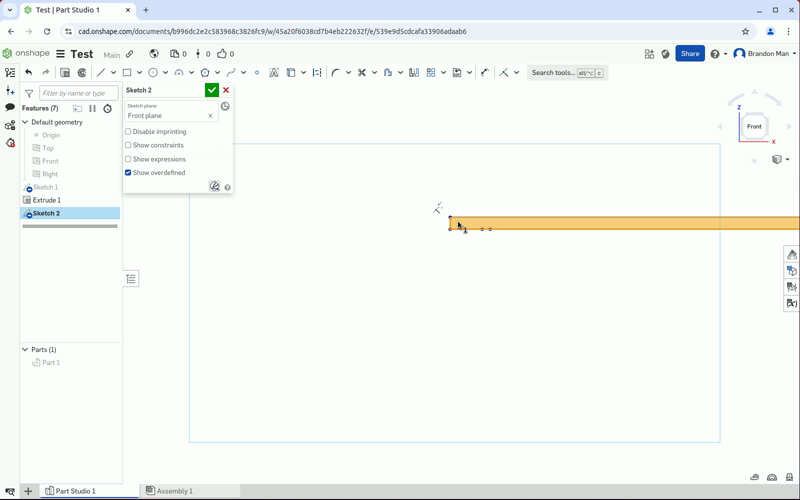
scroll(-6)
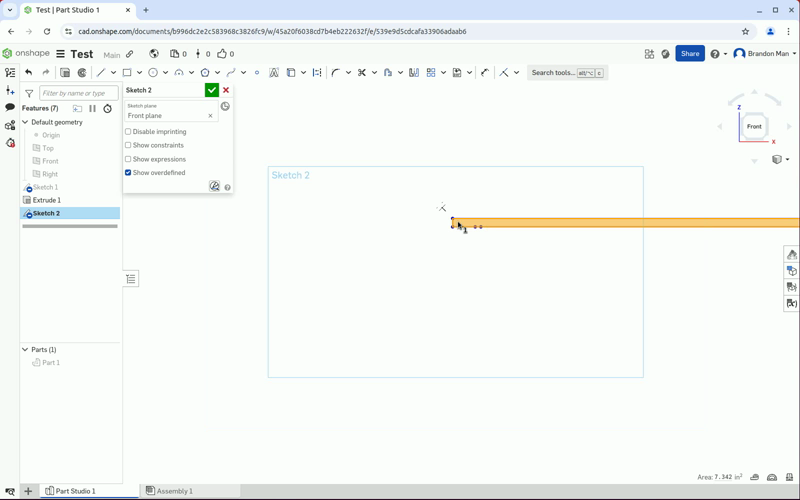
scroll(-6)
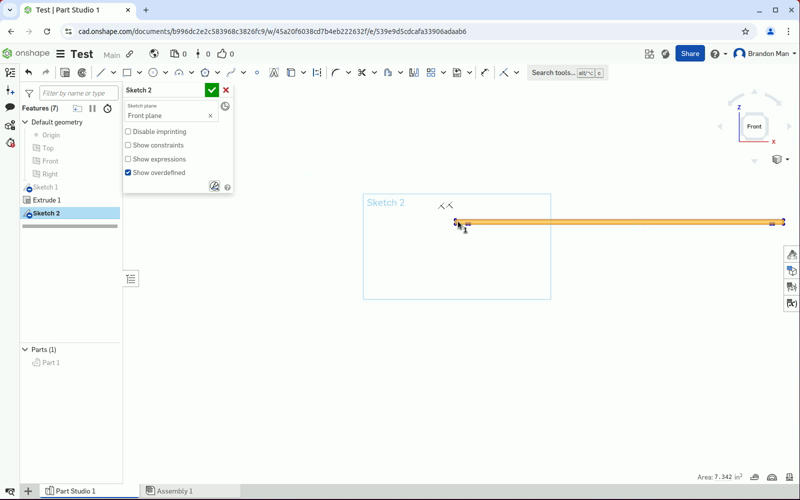
scroll(-6)
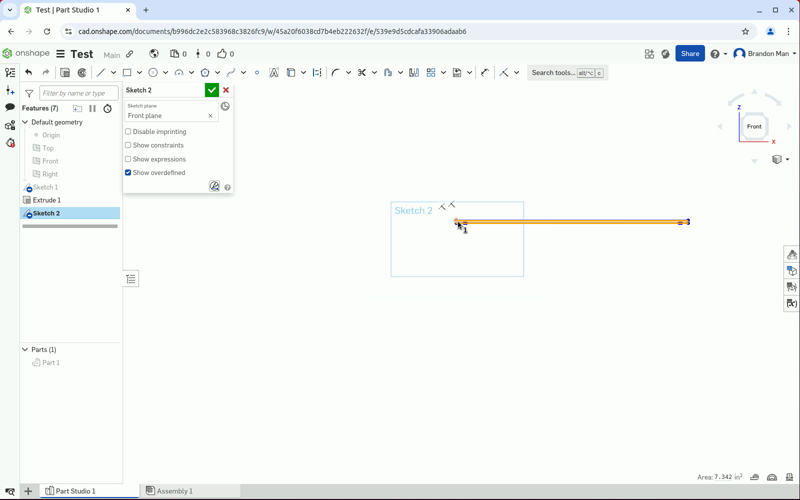
scroll(-6)
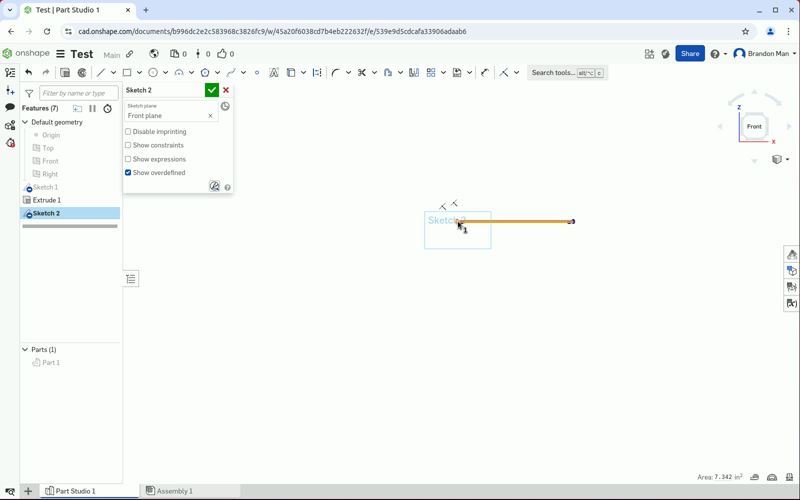
mouse_move(73, 352)
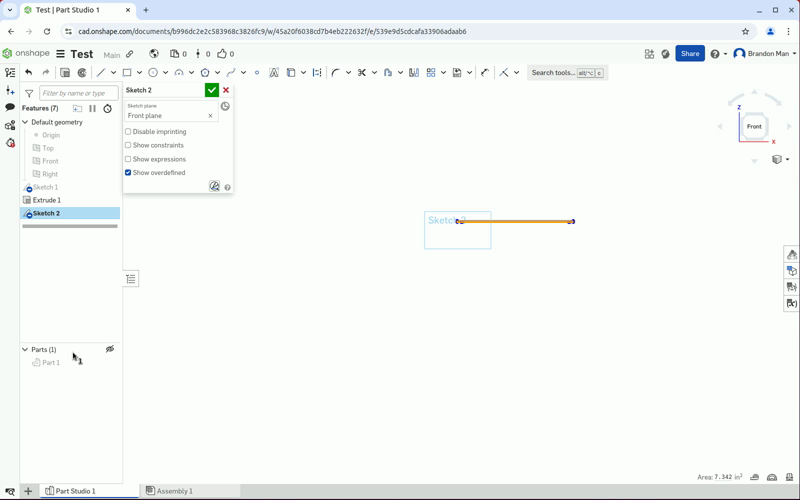
key(shift+y)
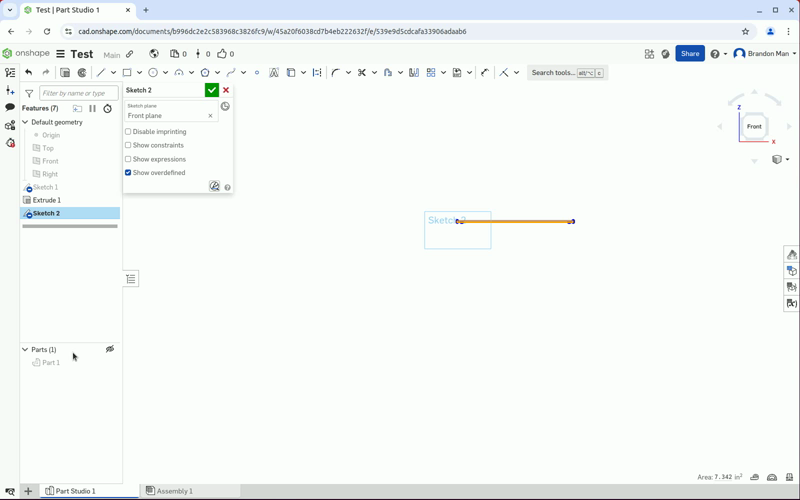
key(shift+e)
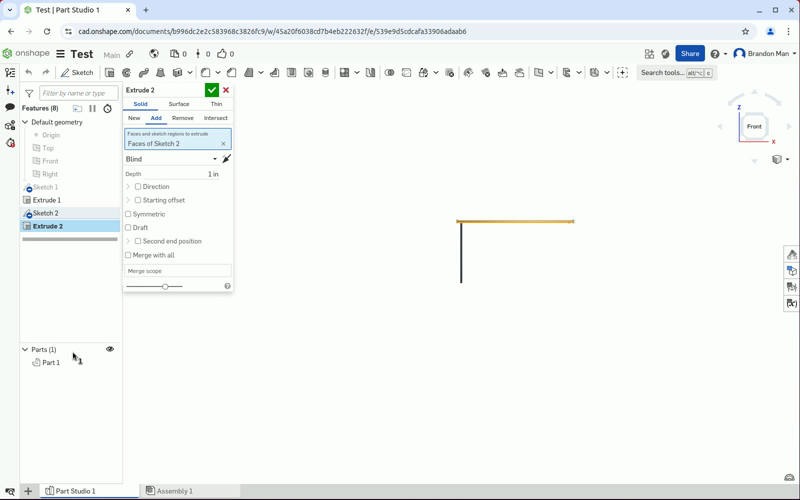
mouse_move(143, 106)
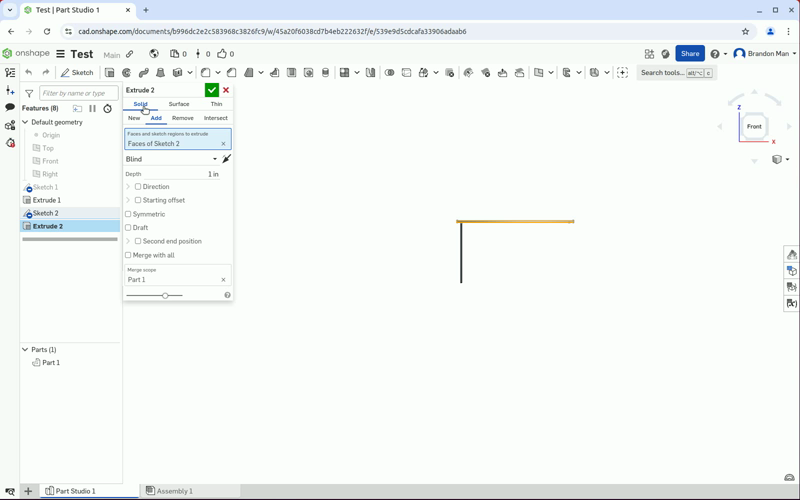
click(143, 106)
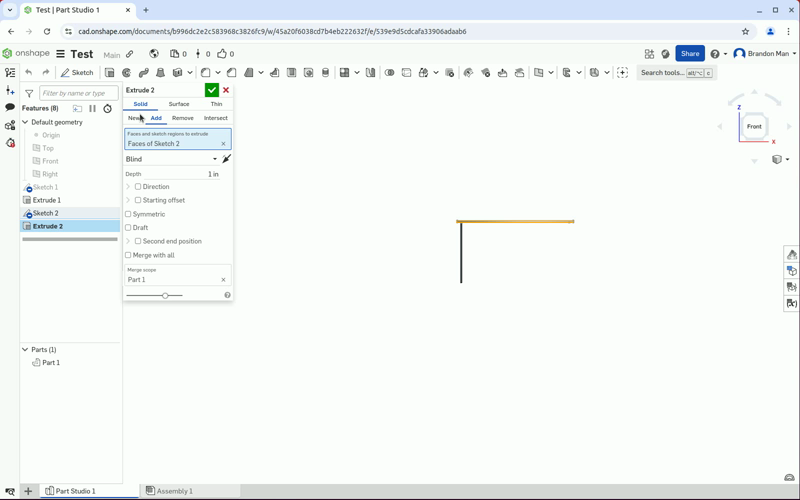
mouse_move(137, 120)
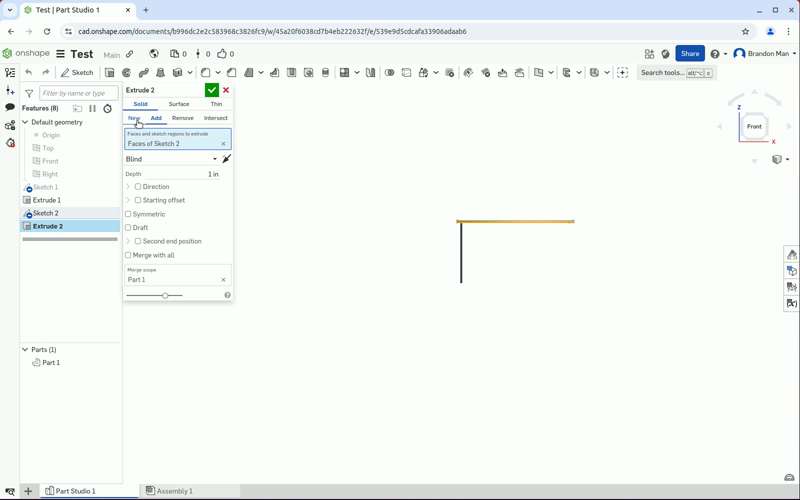
click(137, 120)
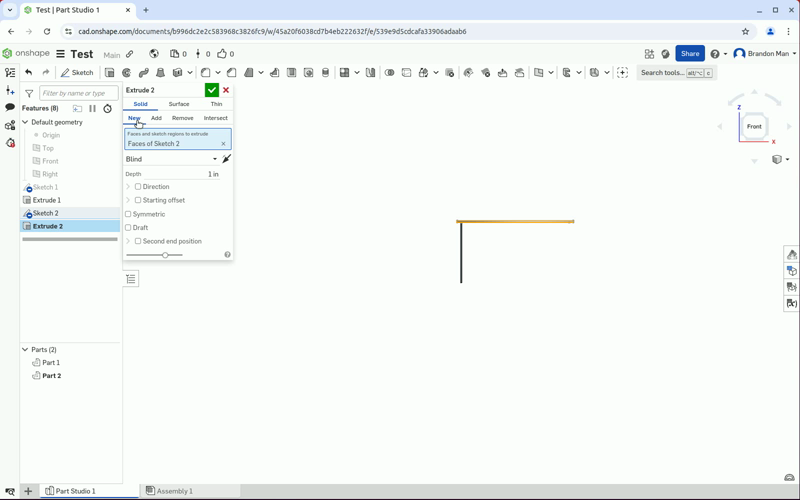
key(tab, 4)
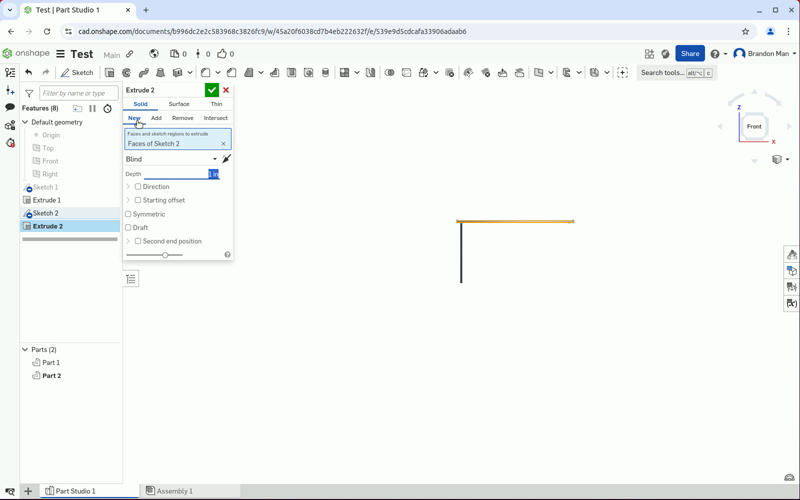
text(8.666)
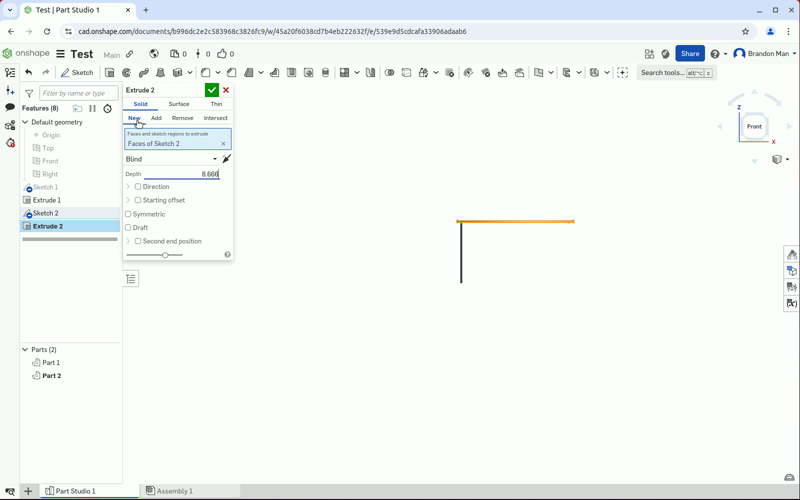
key(enter)
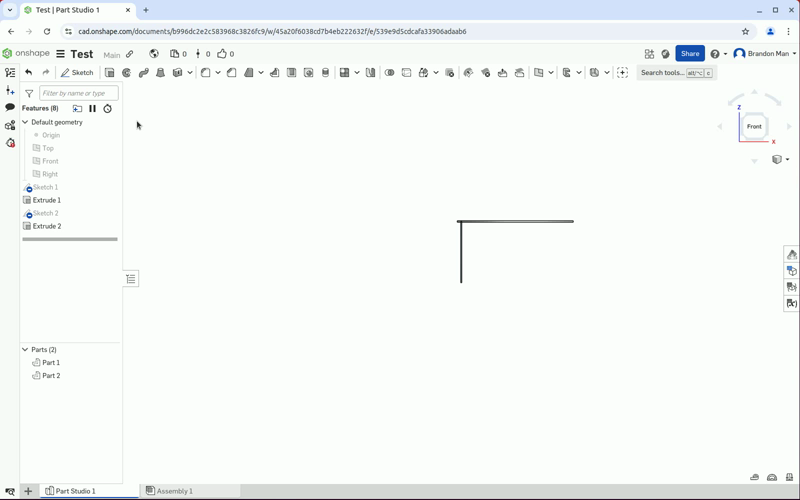
key(shift+h)
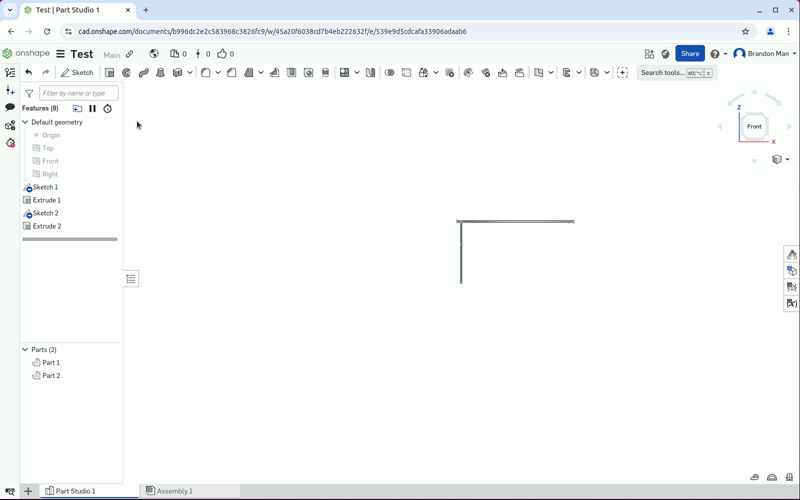
key(shift+h)
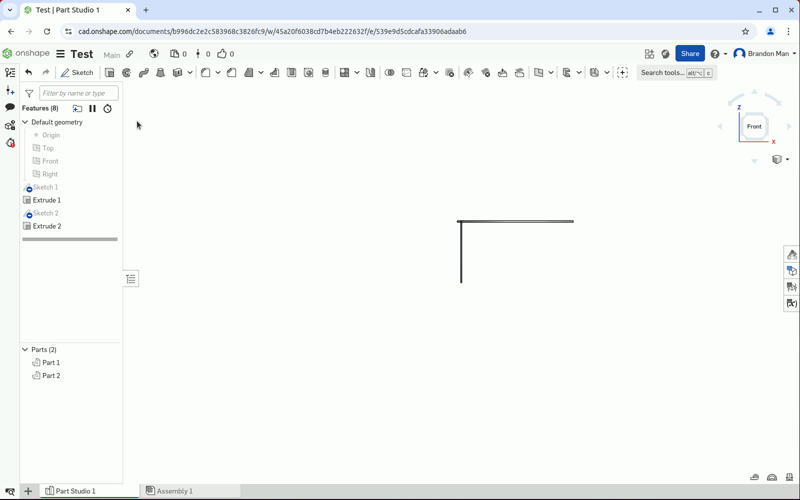
mouse_move(73, 189)
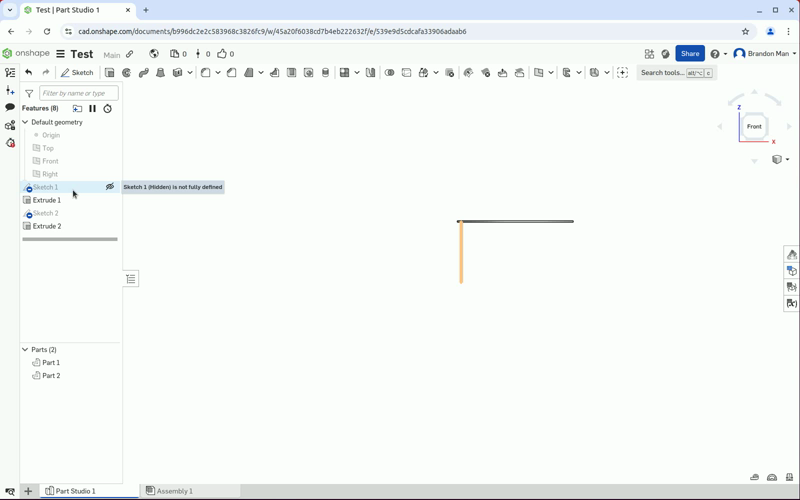
click(73, 189)
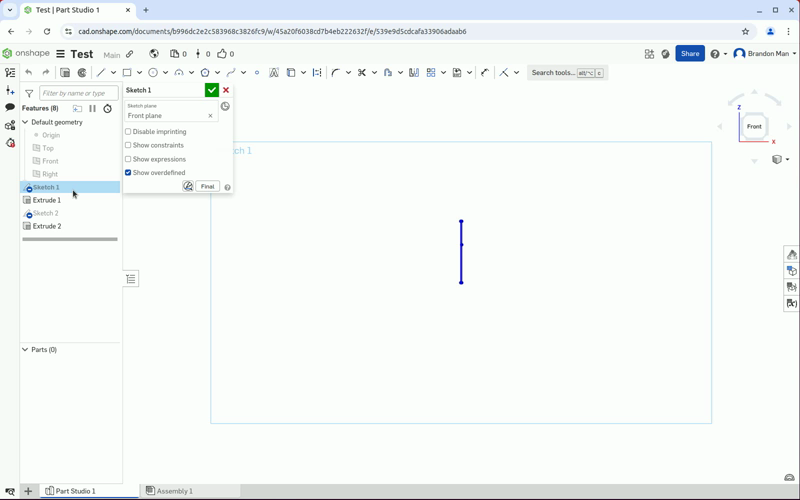
mouse_move(229, 92)
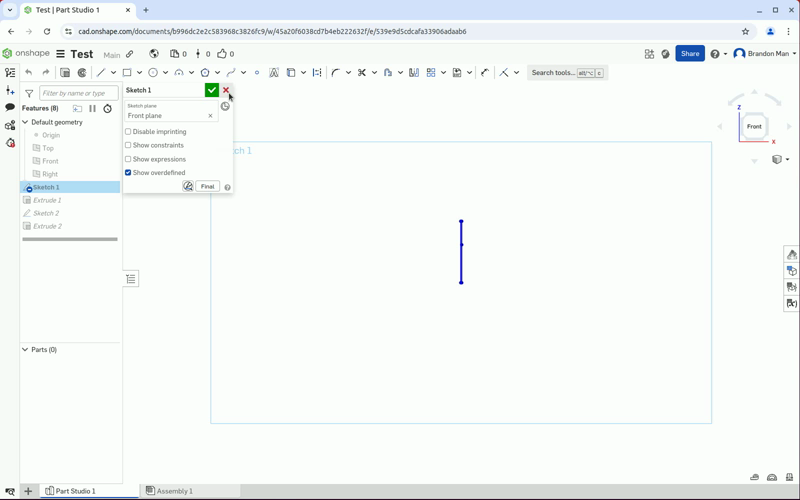
click(229, 92)
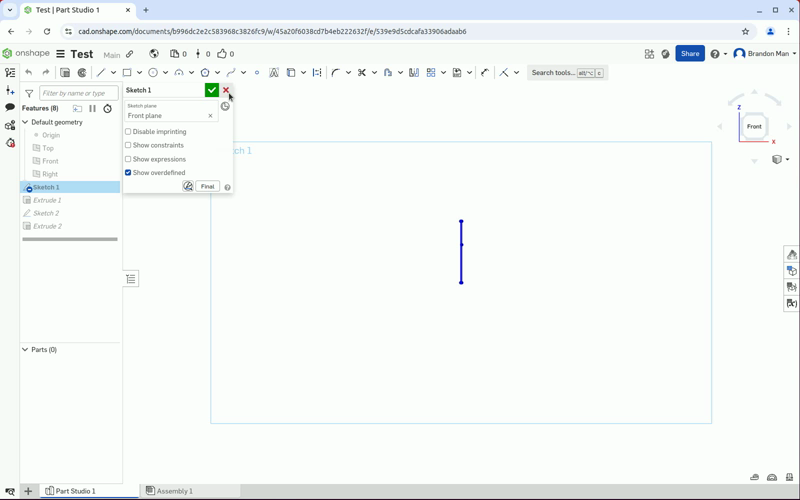
key(shift+s)
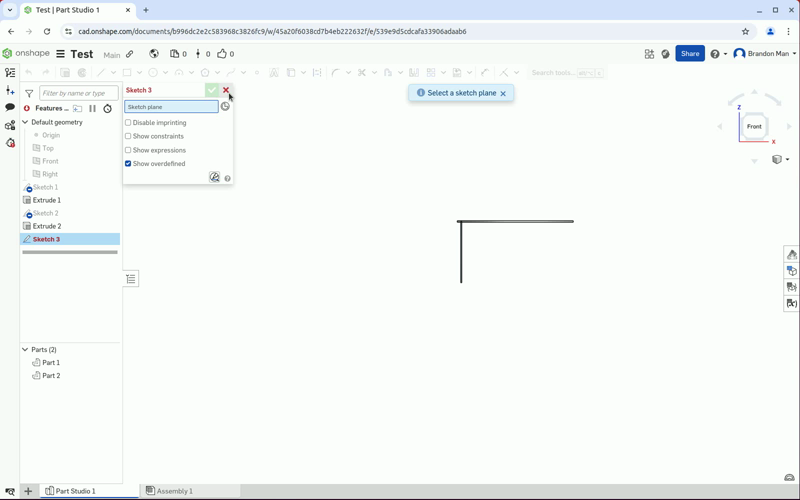
mouse_move(73, 163)
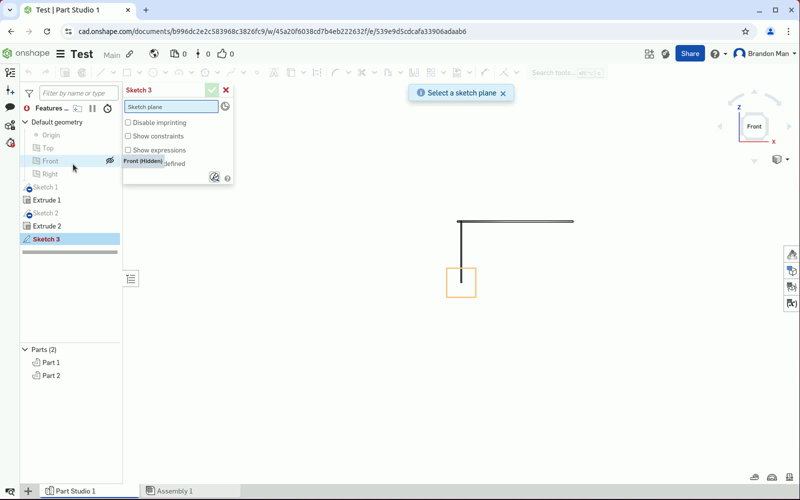
click(73, 163)
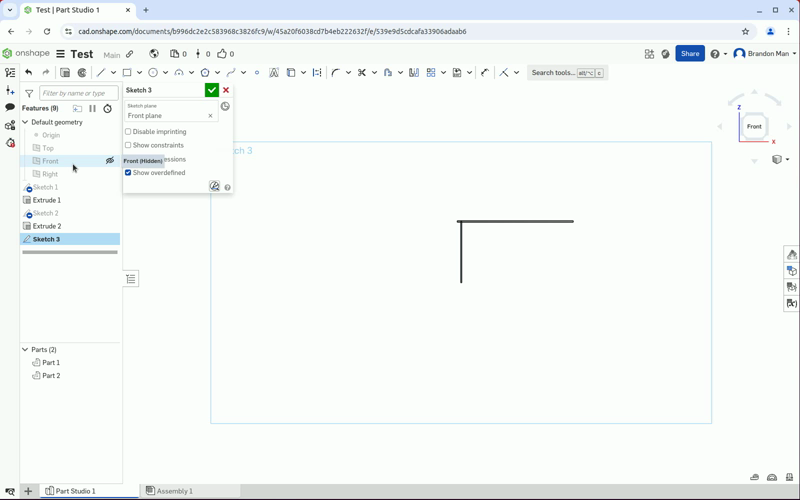
mouse_move(73, 352)
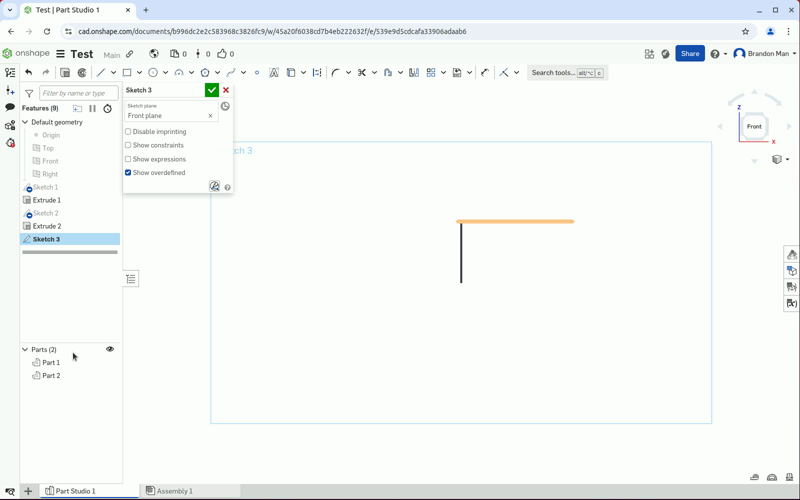
key(y)
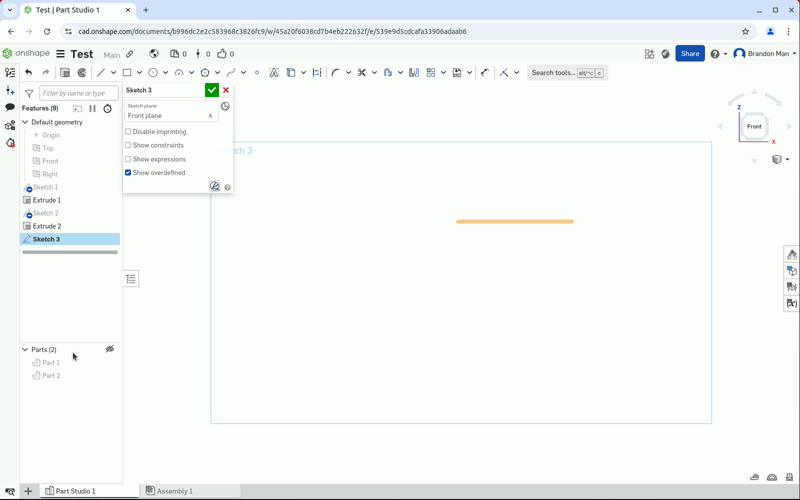
key(l)
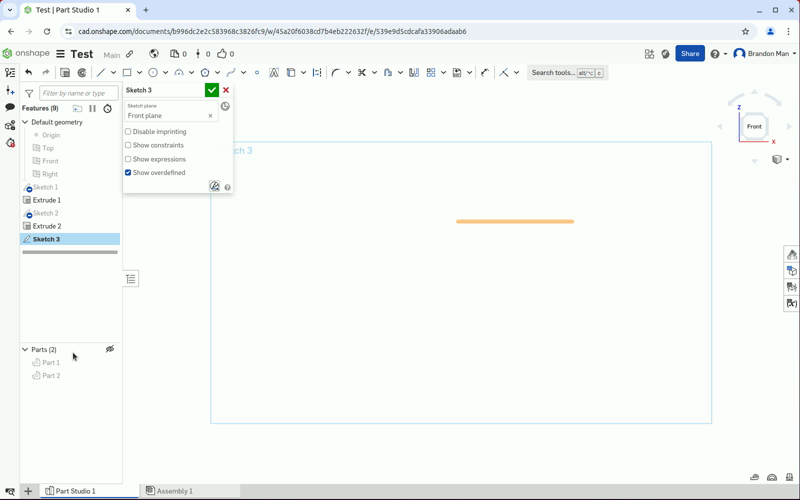
key_down(shift)
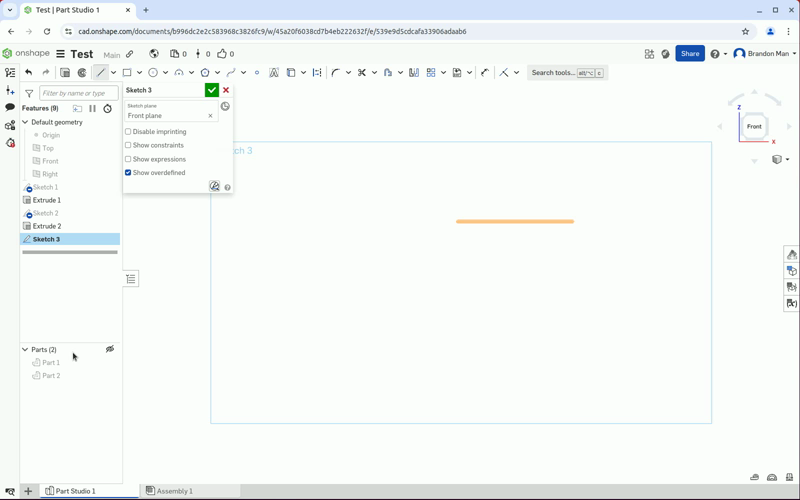
mouse_move(568, 282)
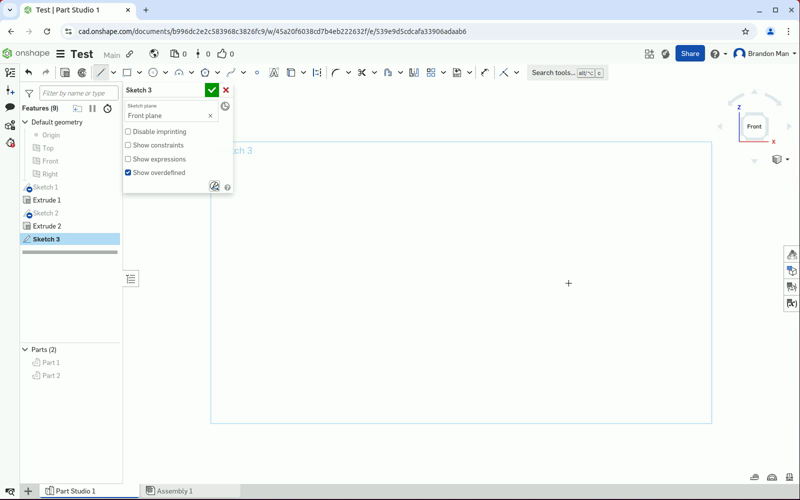
click(568, 282)
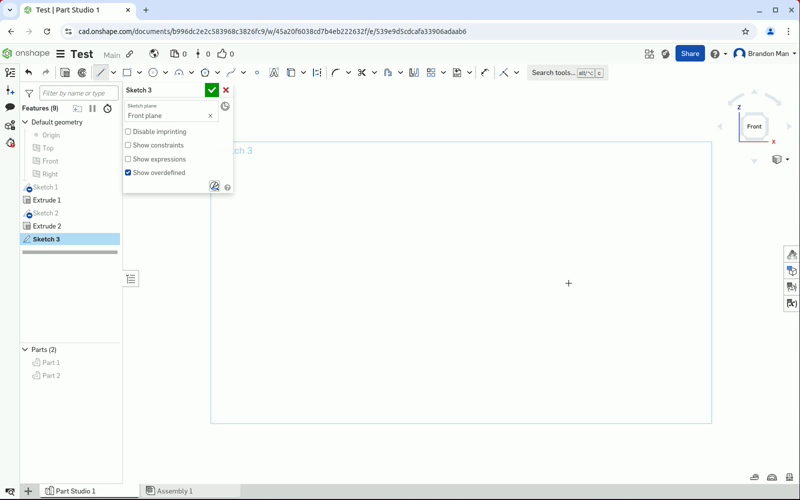
key_up(shift)
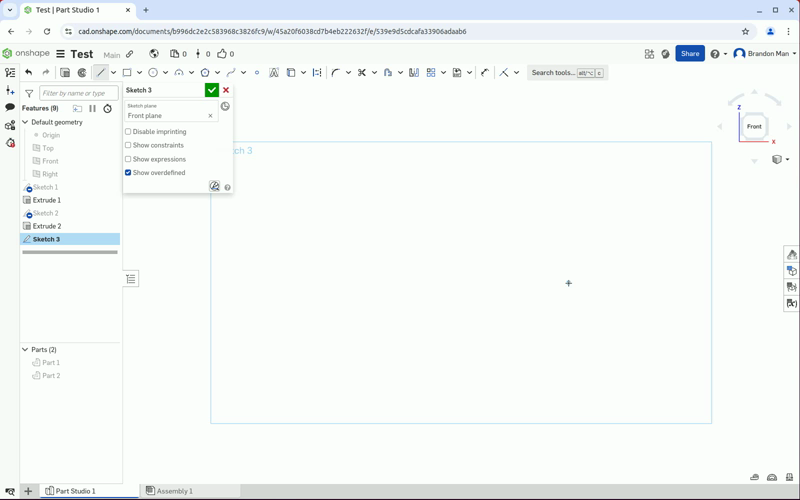
key_down(shift)
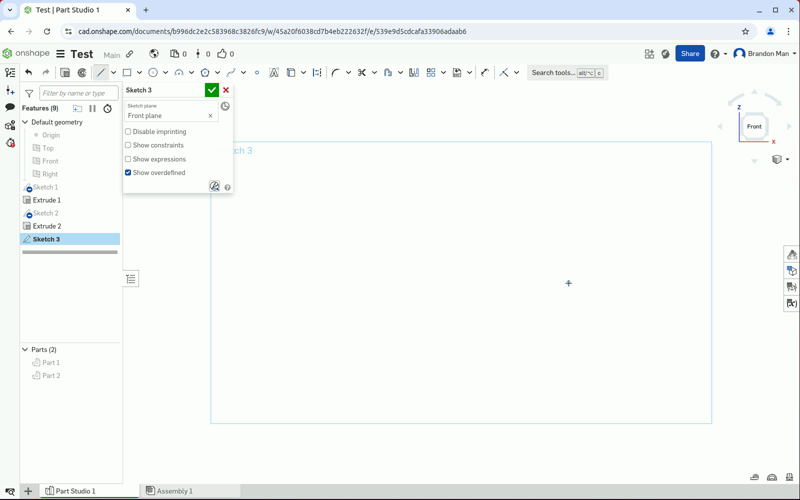
mouse_move(589, 282)
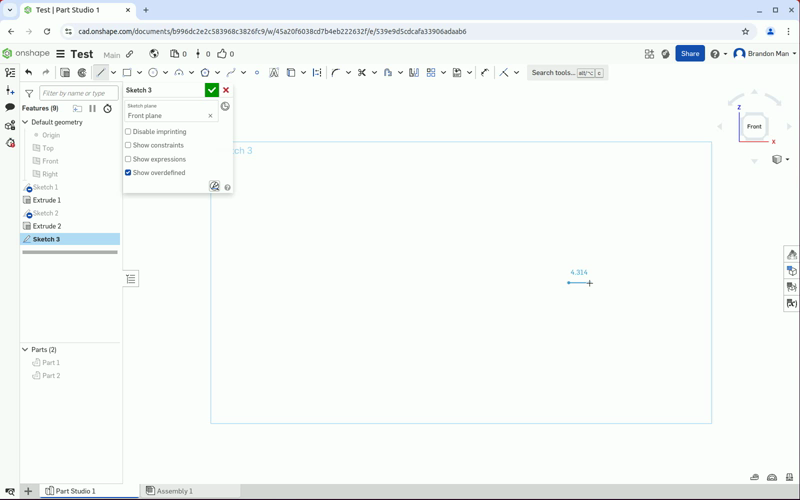
mouse_move(570, 282)
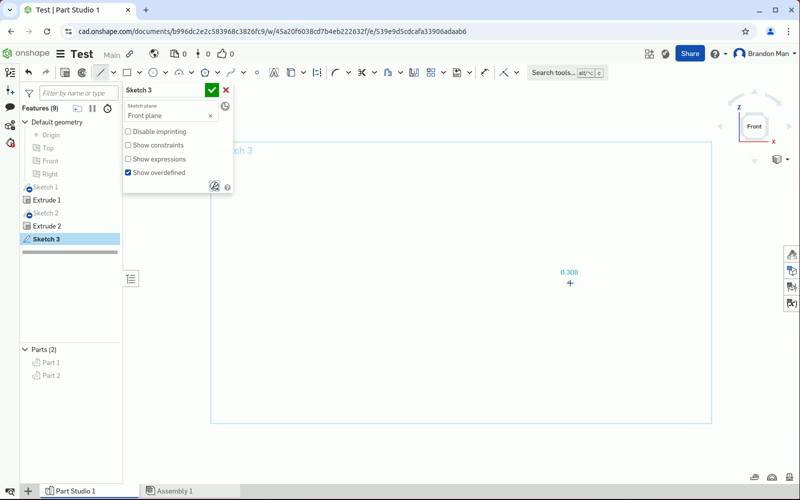
scroll(6)
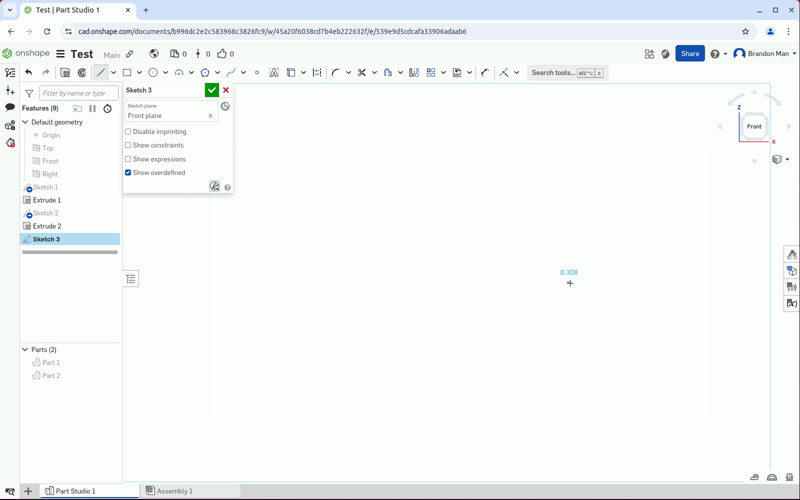
scroll(6)
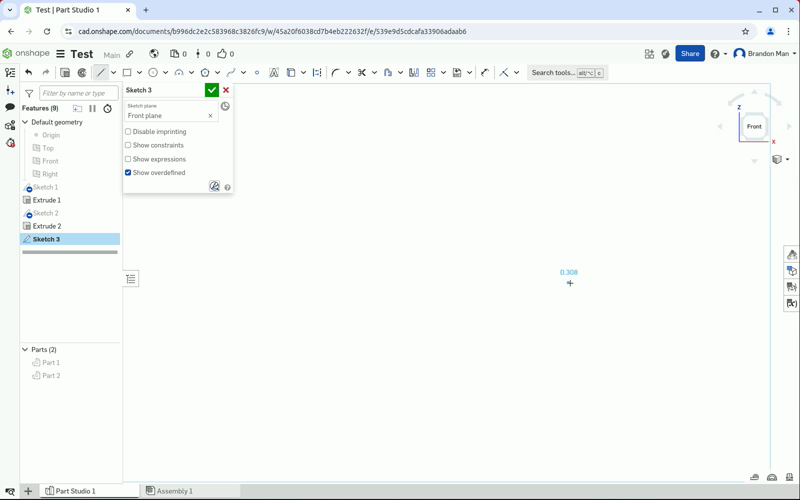
scroll(6)
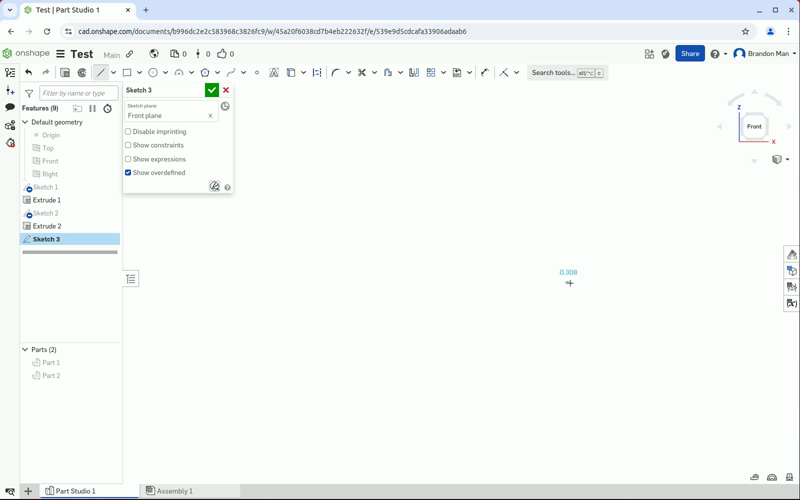
scroll(6)
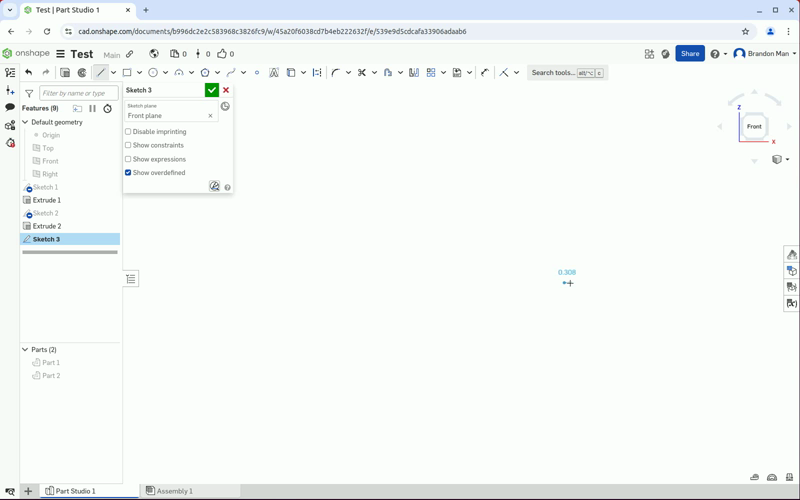
scroll(6)
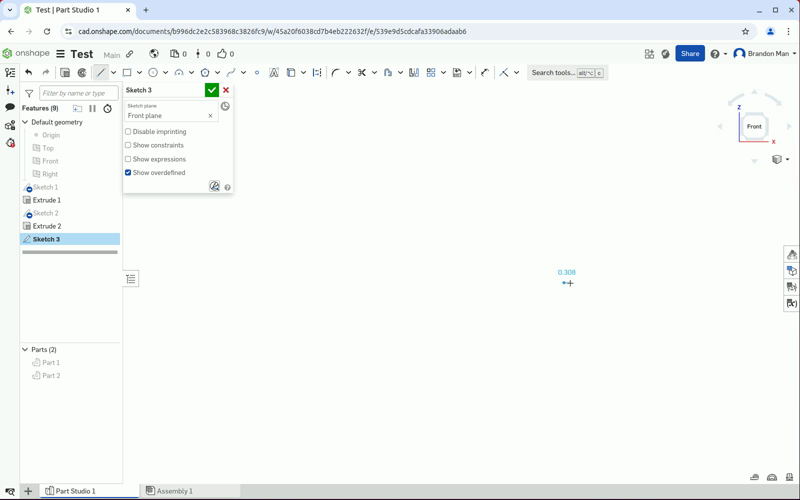
scroll(6)
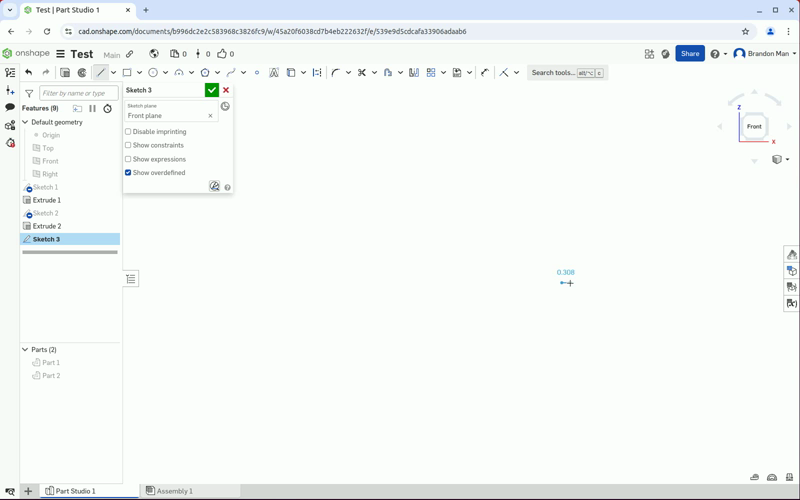
scroll(6)
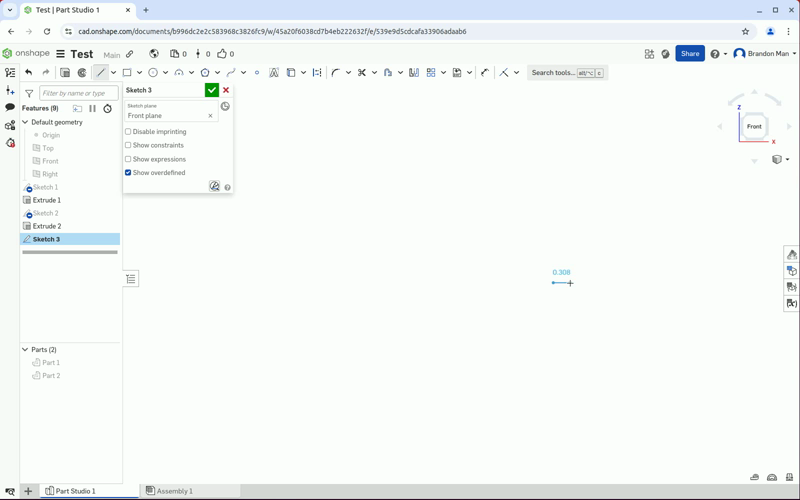
click(570, 282)
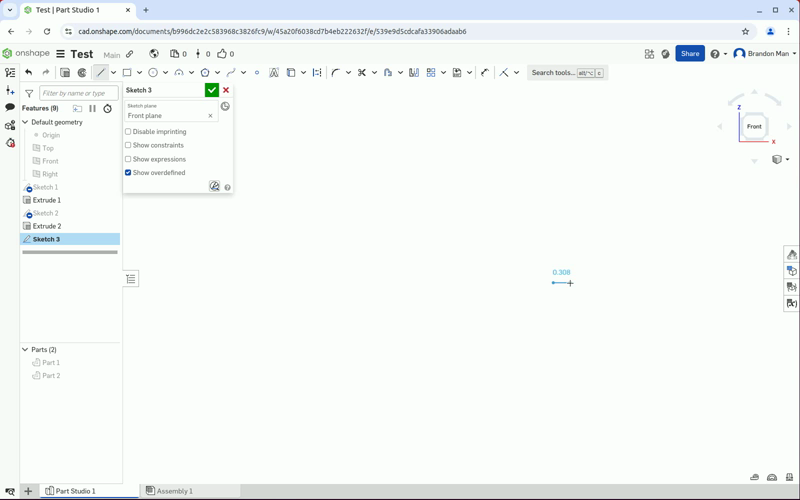
scroll(-6)
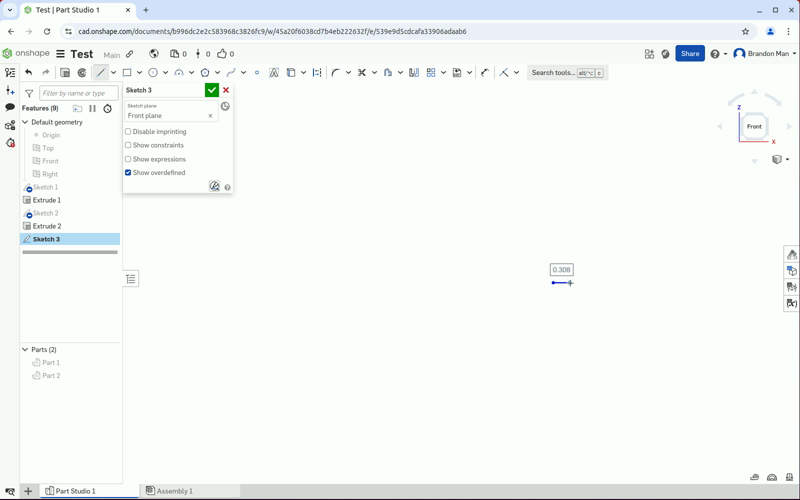
scroll(-6)
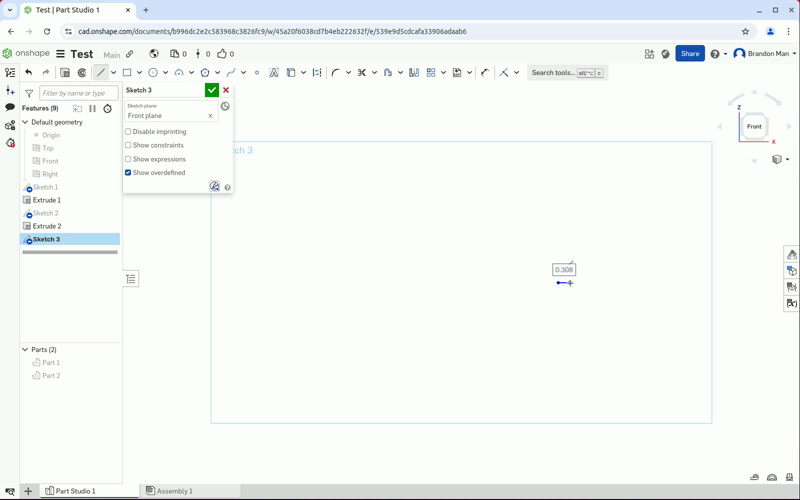
scroll(-6)
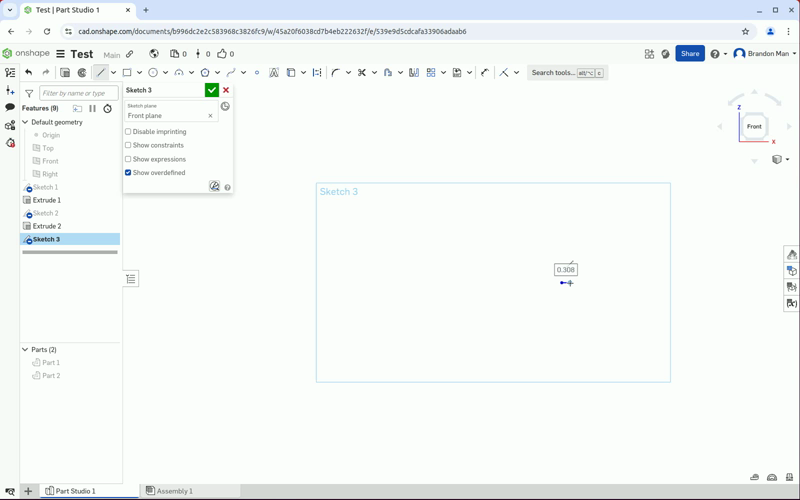
scroll(-6)
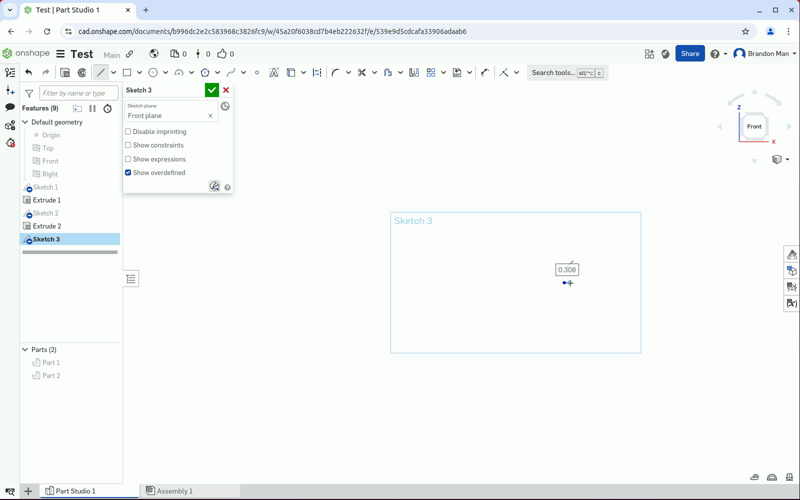
scroll(-6)
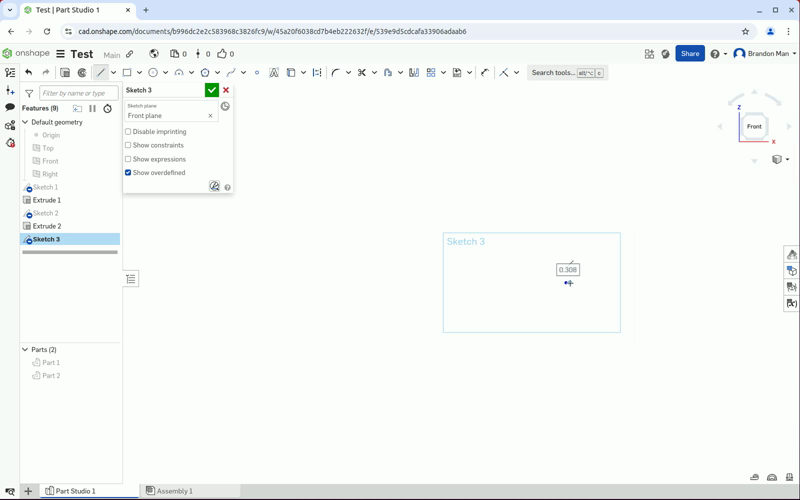
scroll(-6)
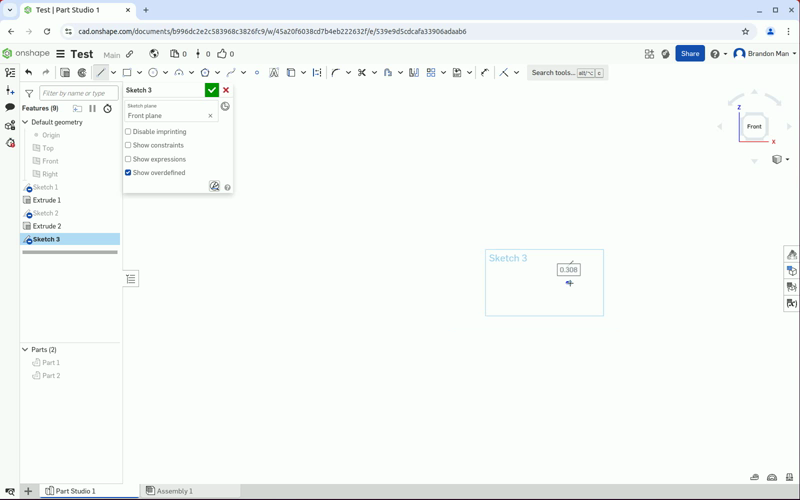
scroll(-6)
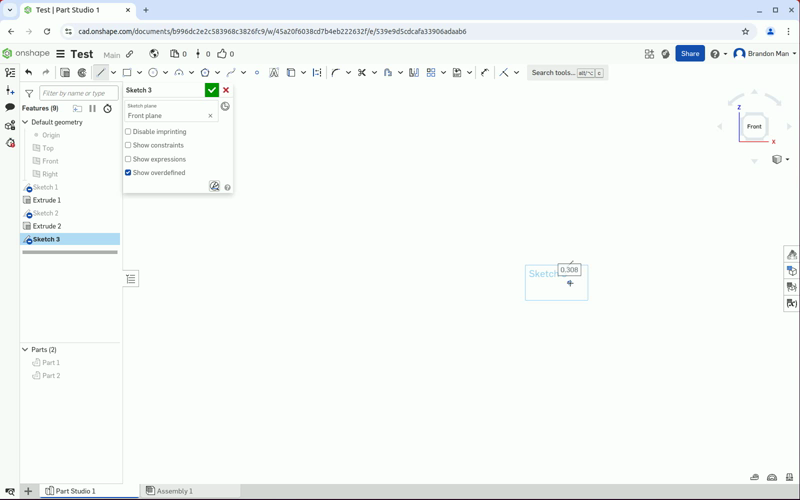
key_up(shift)
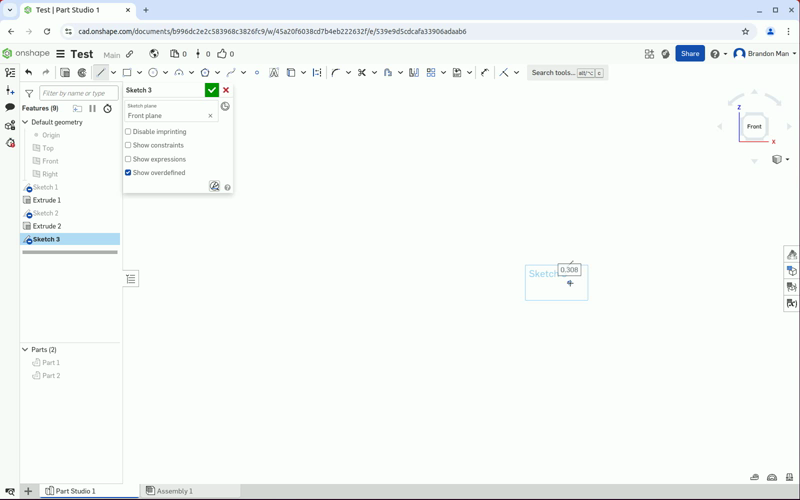
key_down(shift)
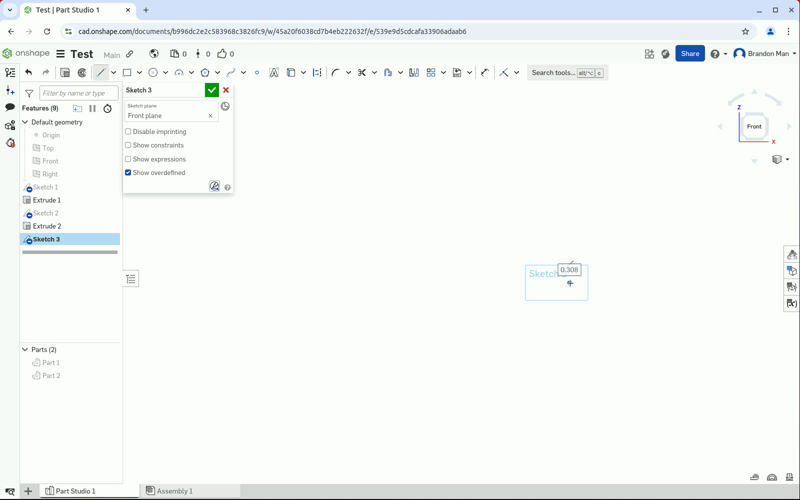
mouse_move(570, 221)
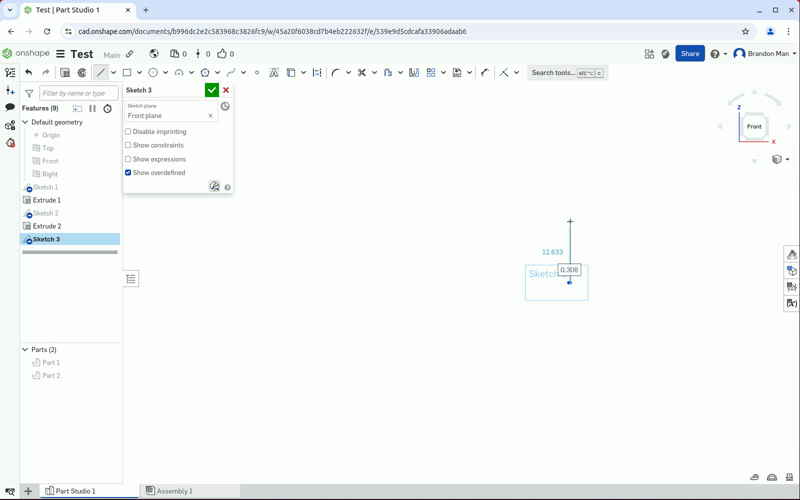
click(570, 221)
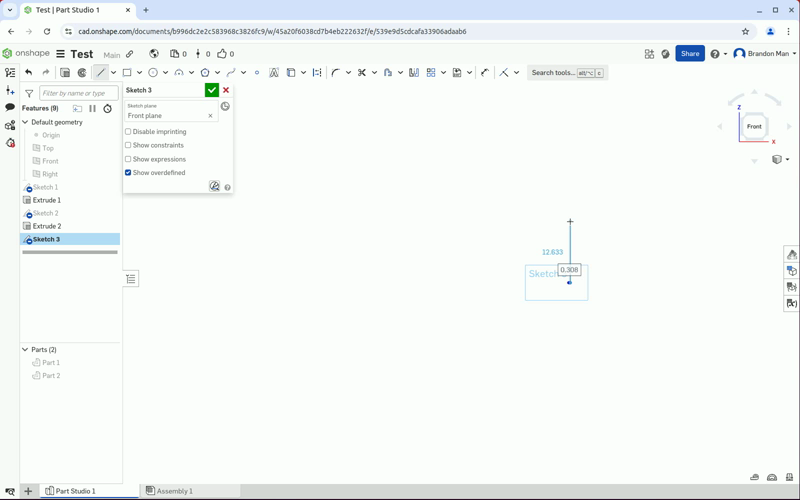
key_up(shift)
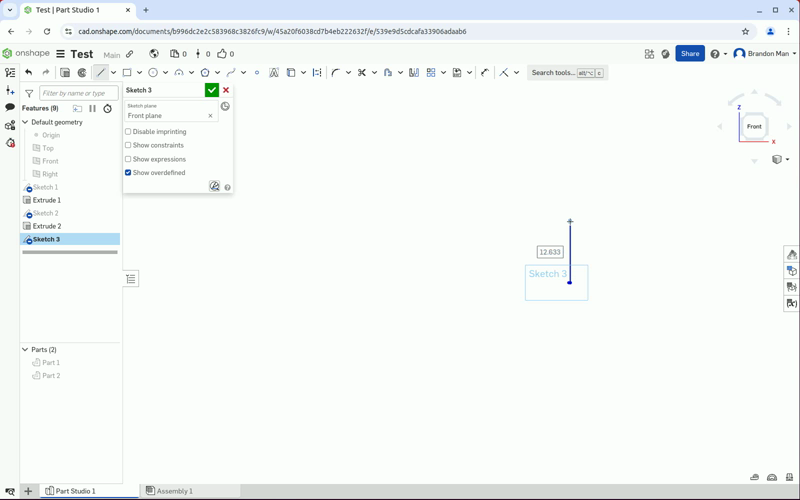
key_down(shift)
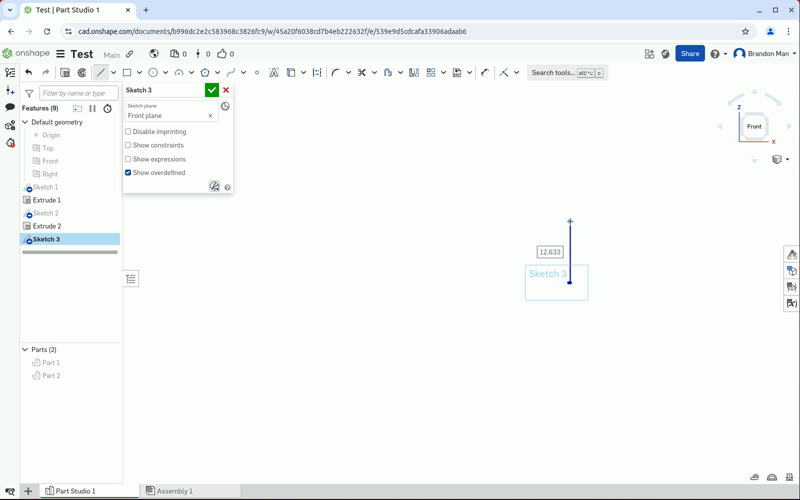
mouse_move(589, 221)
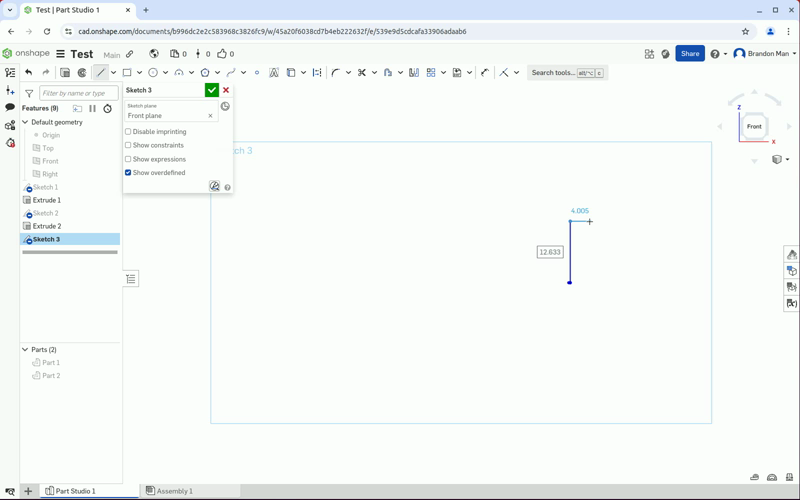
mouse_move(568, 221)
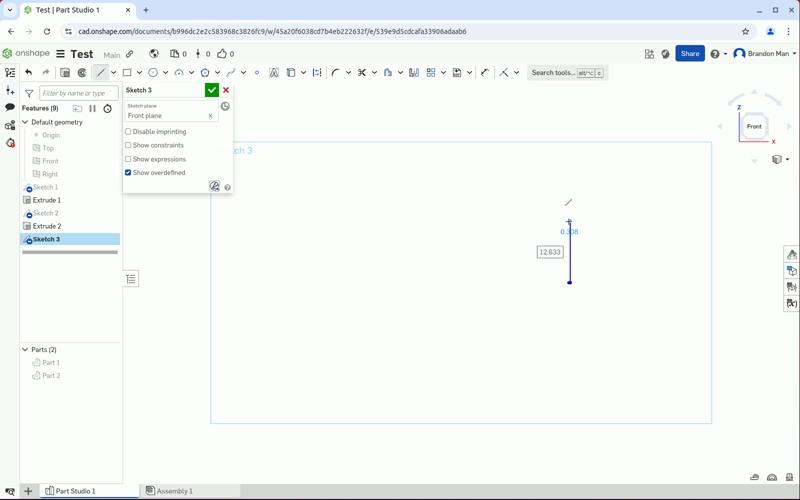
scroll(6)
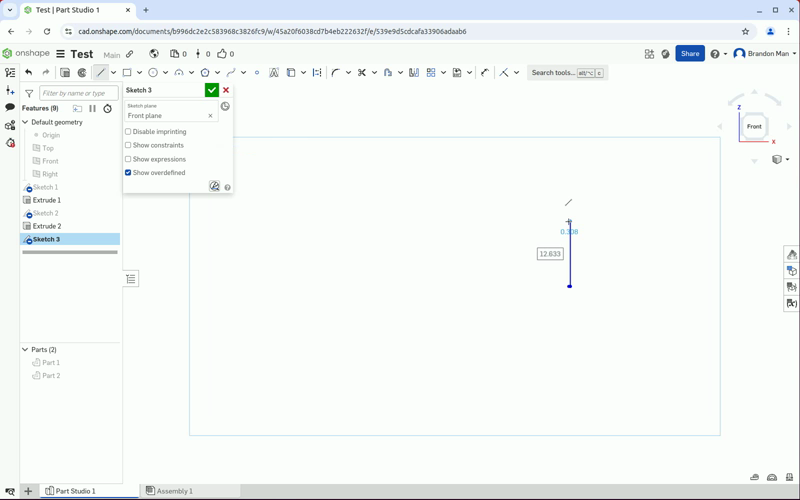
scroll(6)
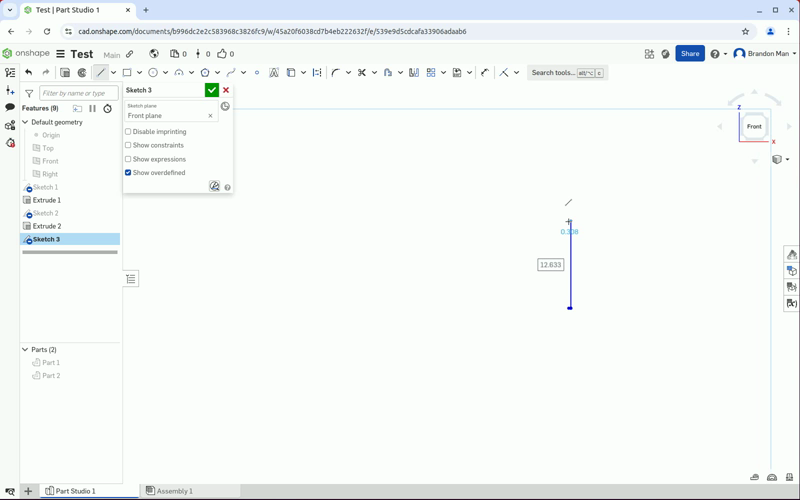
scroll(6)
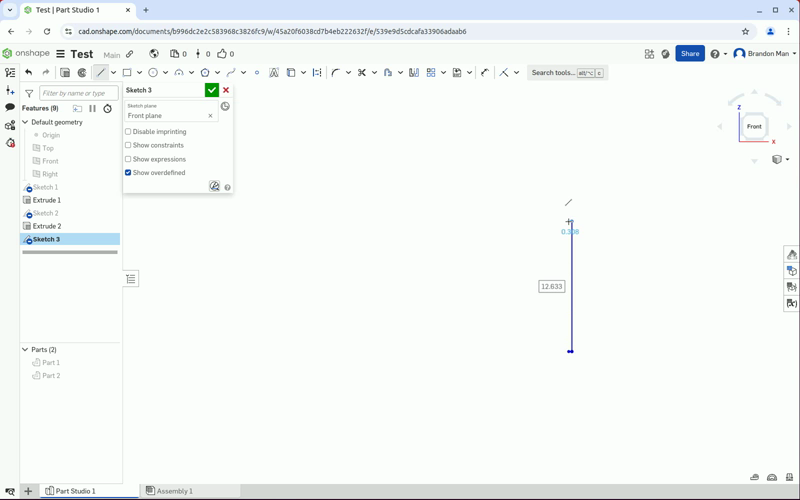
scroll(6)
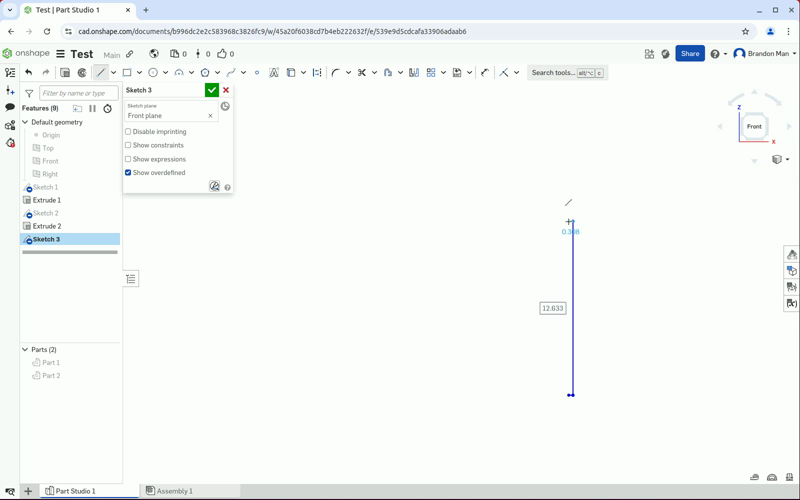
scroll(6)
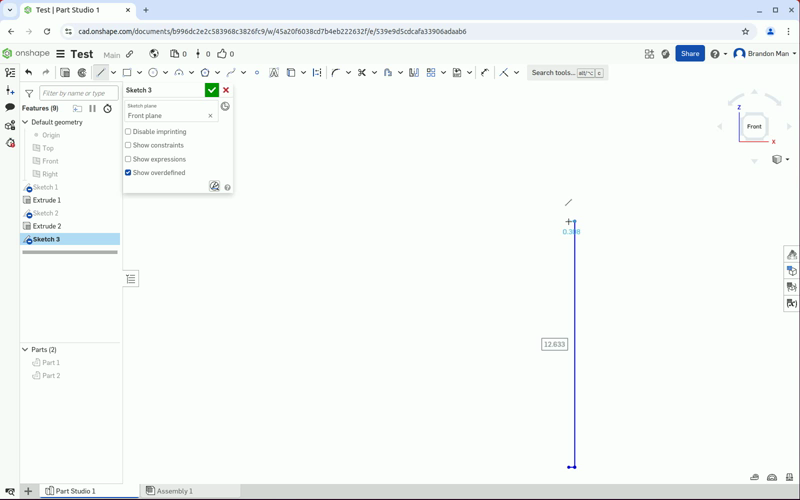
scroll(6)
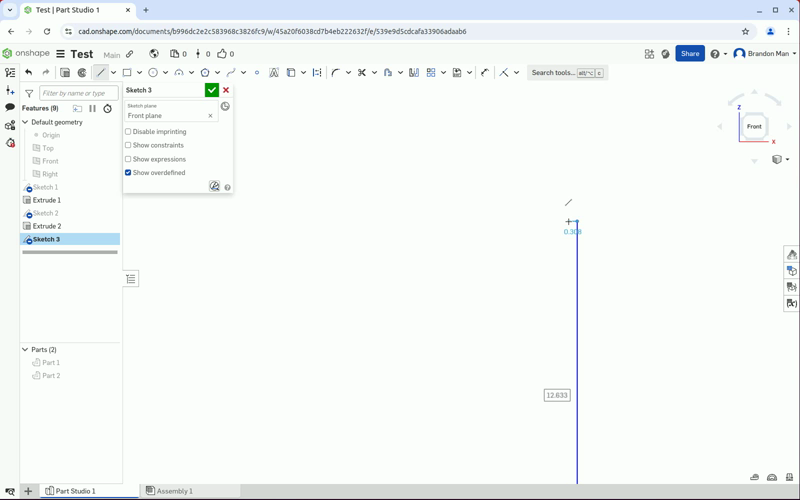
scroll(6)
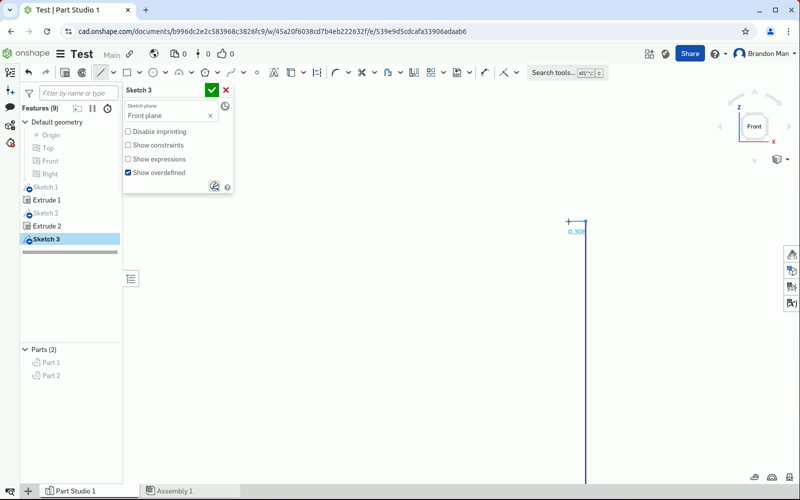
click(568, 221)
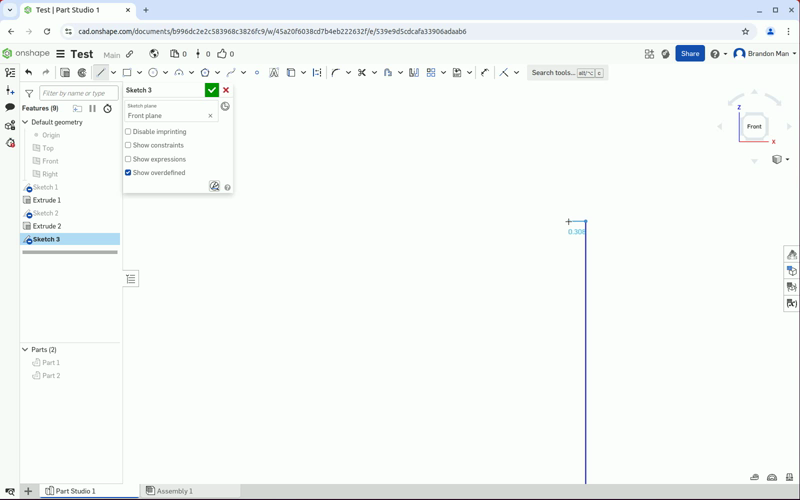
scroll(-6)
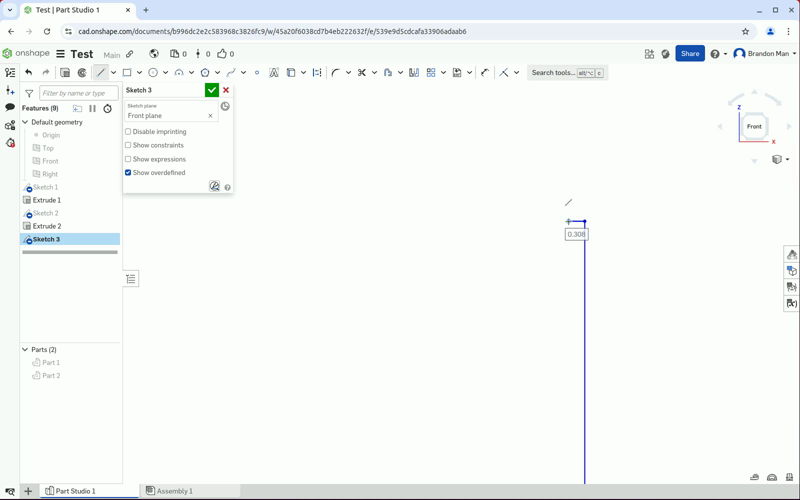
scroll(-6)
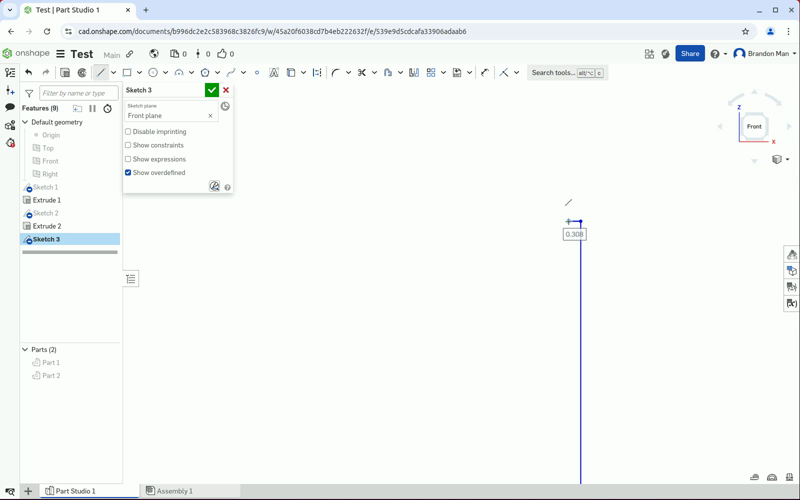
scroll(-6)
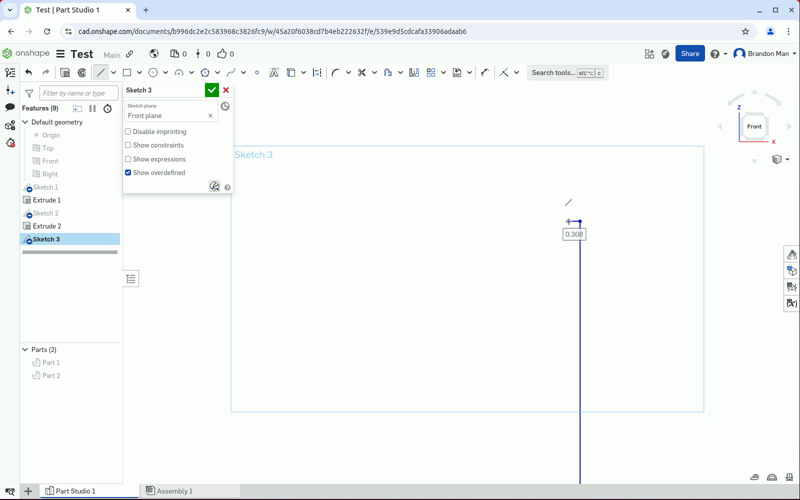
scroll(-6)
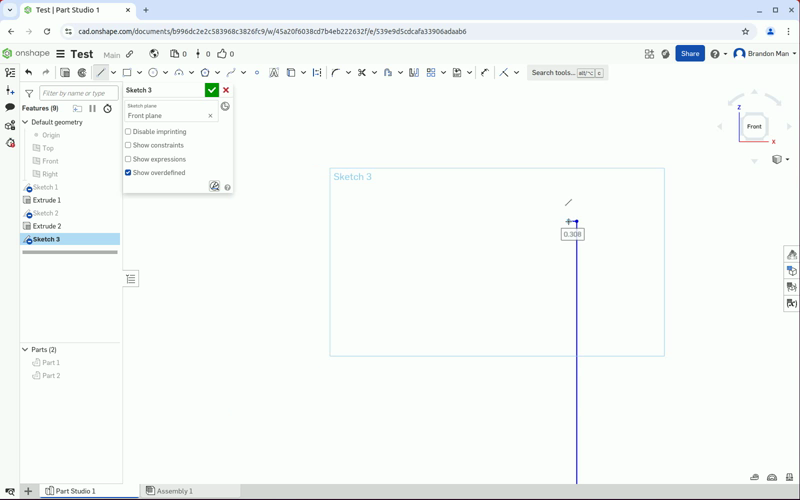
scroll(-6)
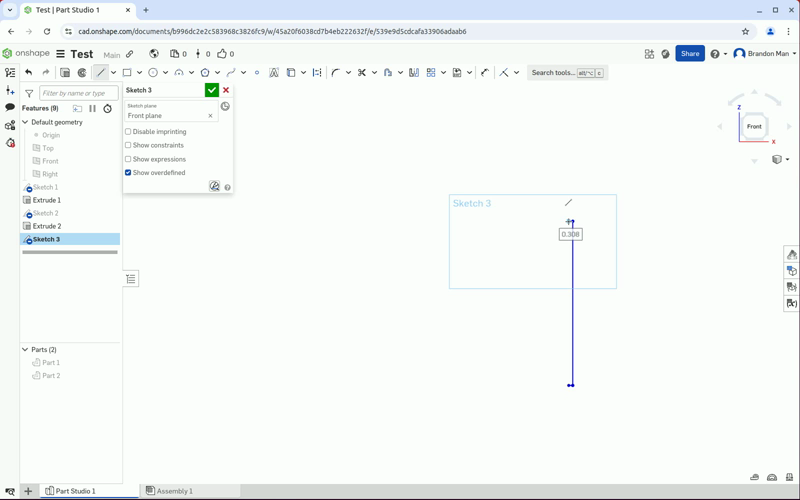
scroll(-6)
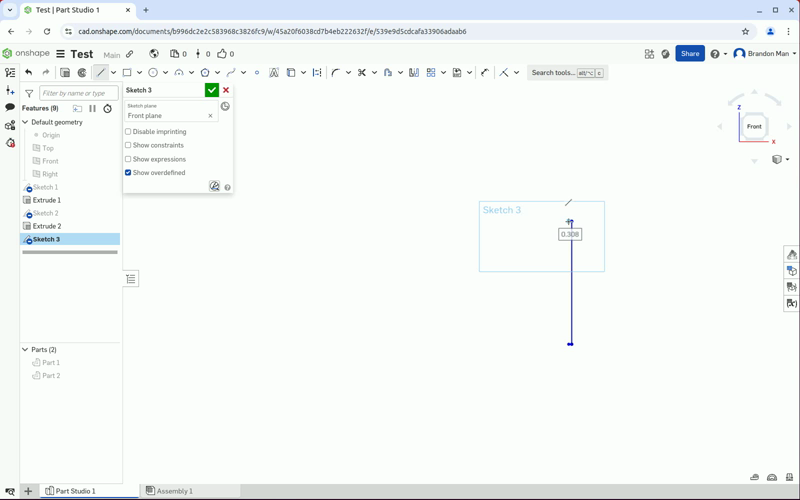
scroll(-6)
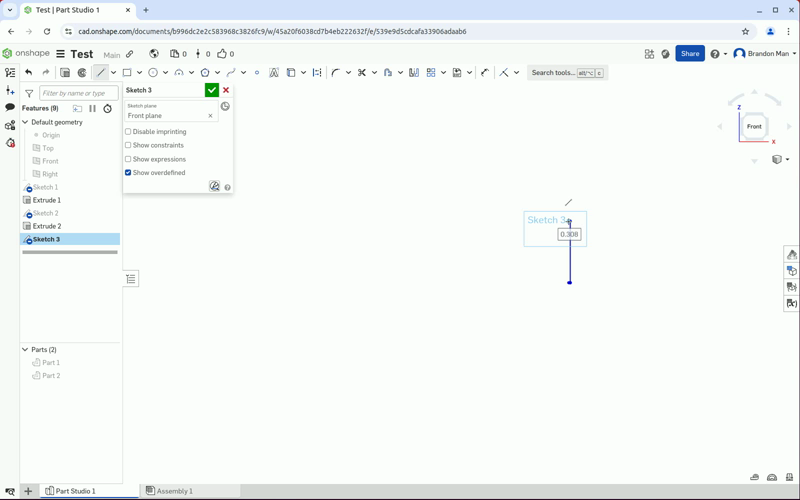
key_up(shift)
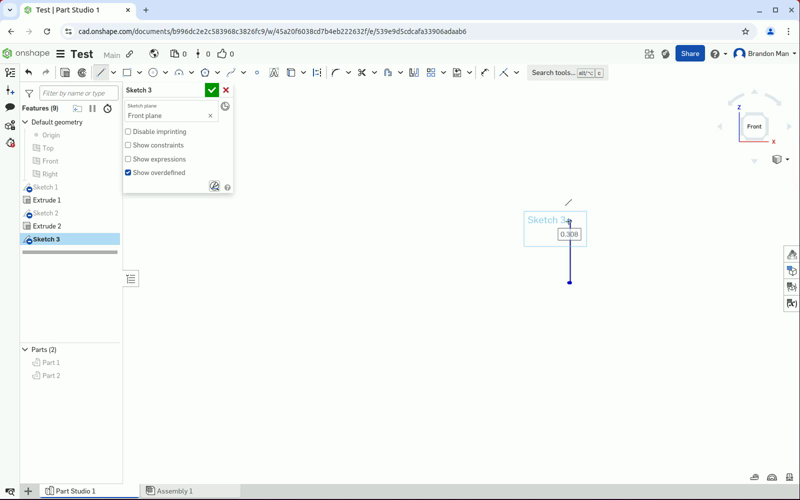
key_down(shift)
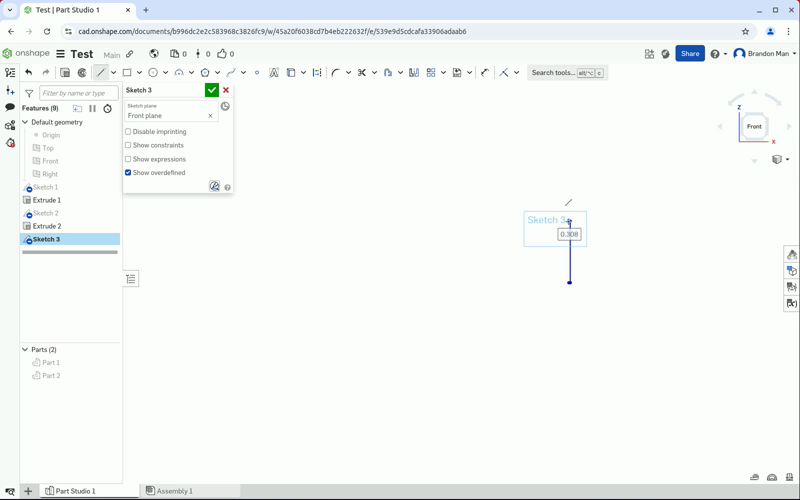
mouse_move(589, 221)
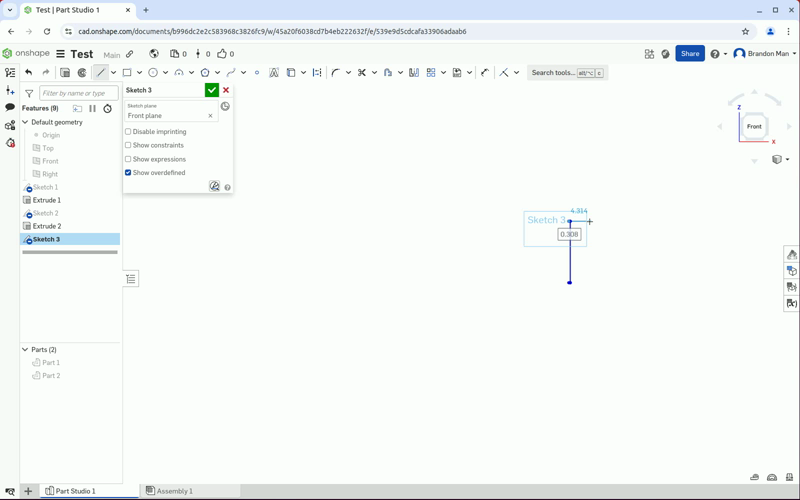
mouse_move(568, 244)
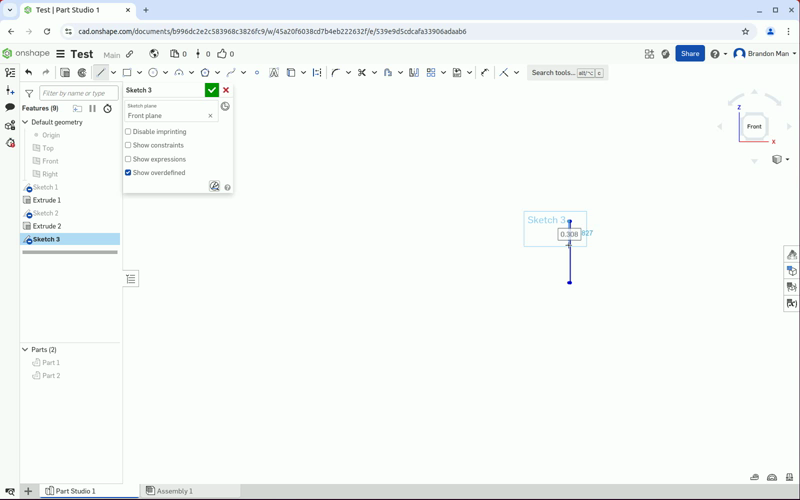
click(568, 244)
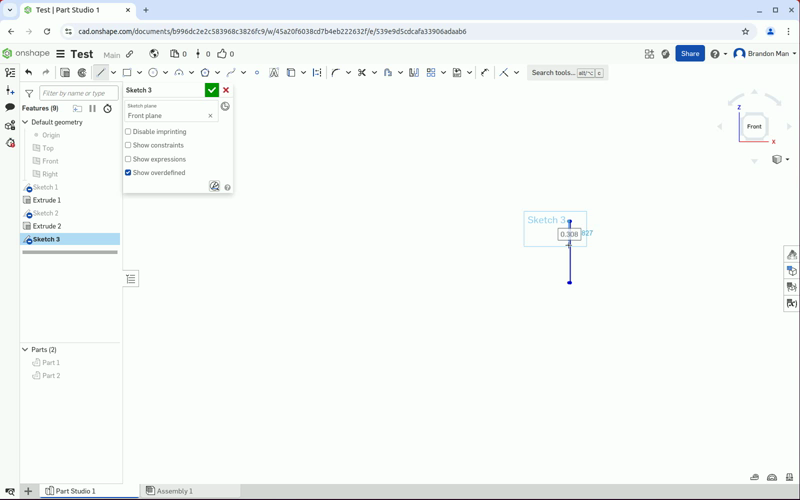
key_up(shift)
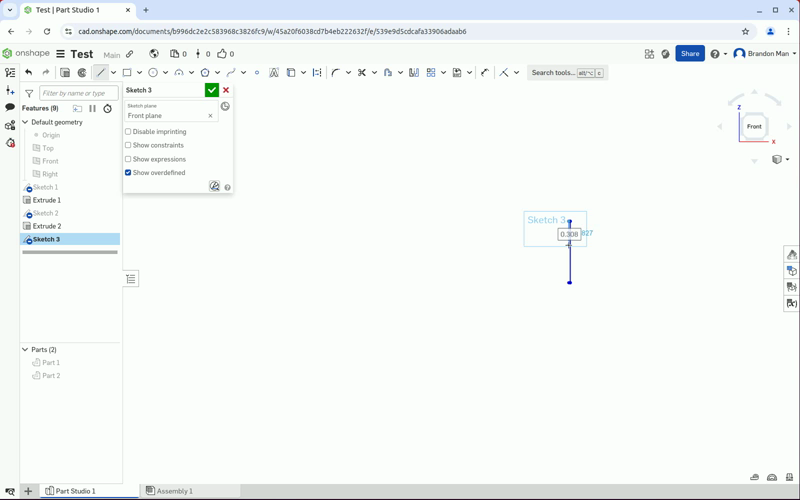
mouse_move(589, 244)
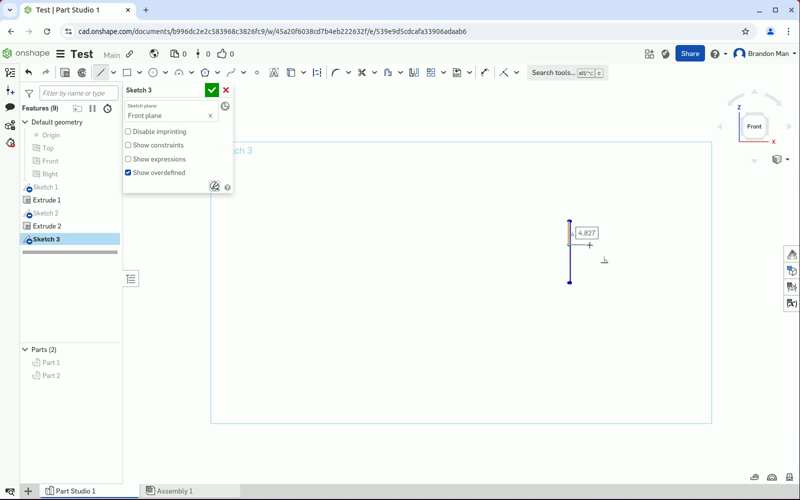
key_down(shift)
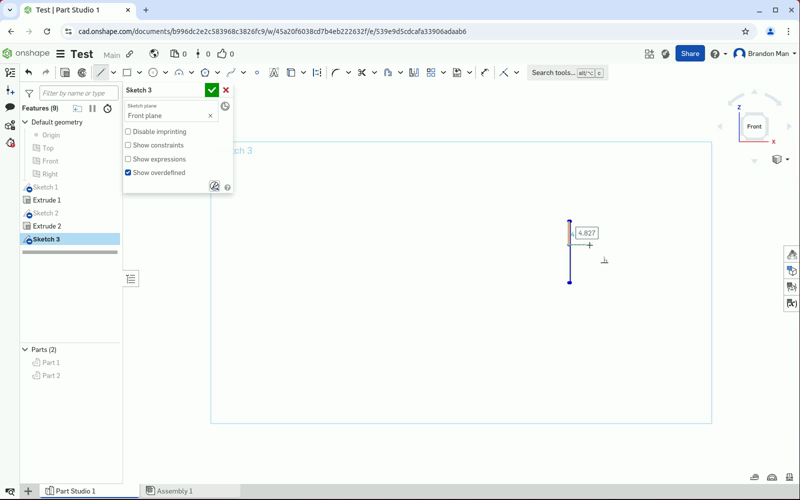
mouse_move(568, 282)
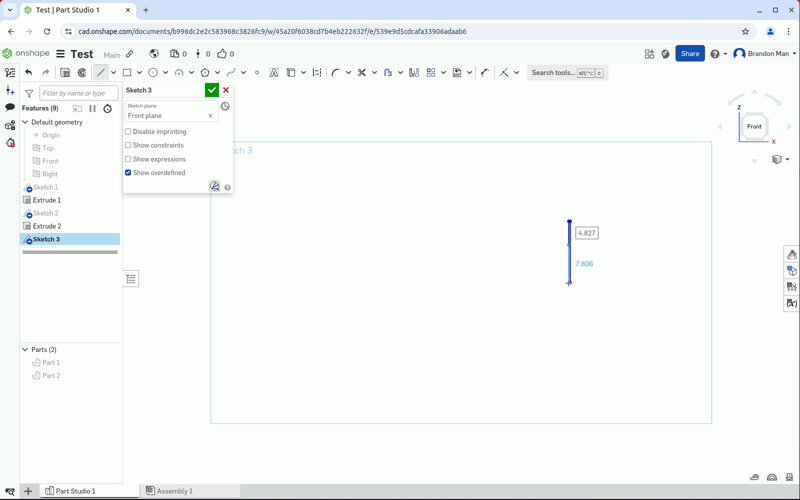
scroll(6)
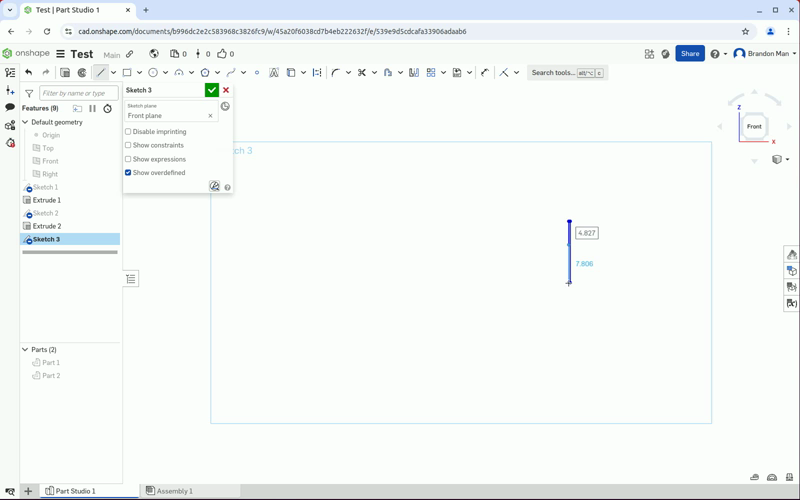
scroll(6)
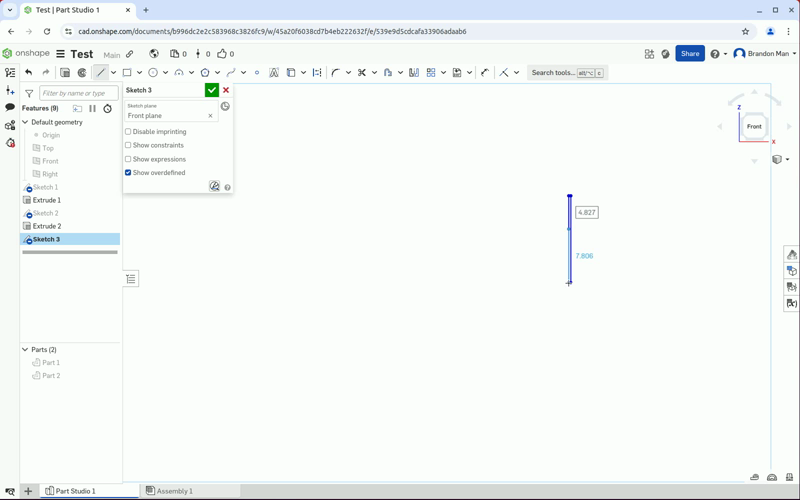
scroll(6)
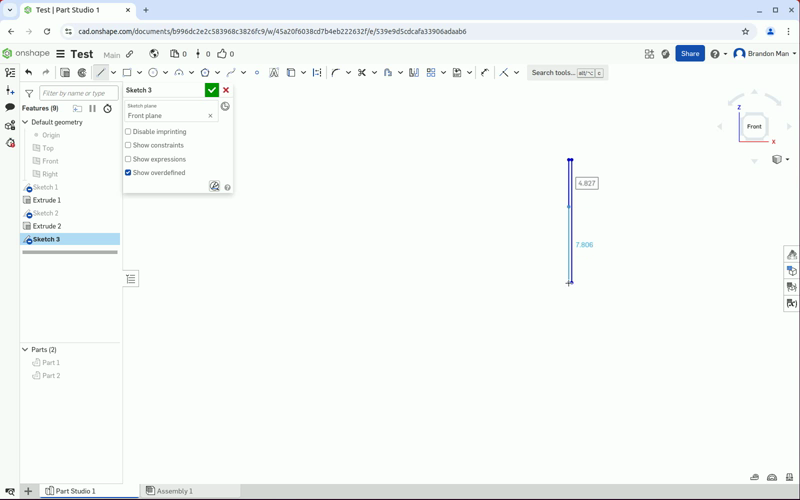
scroll(6)
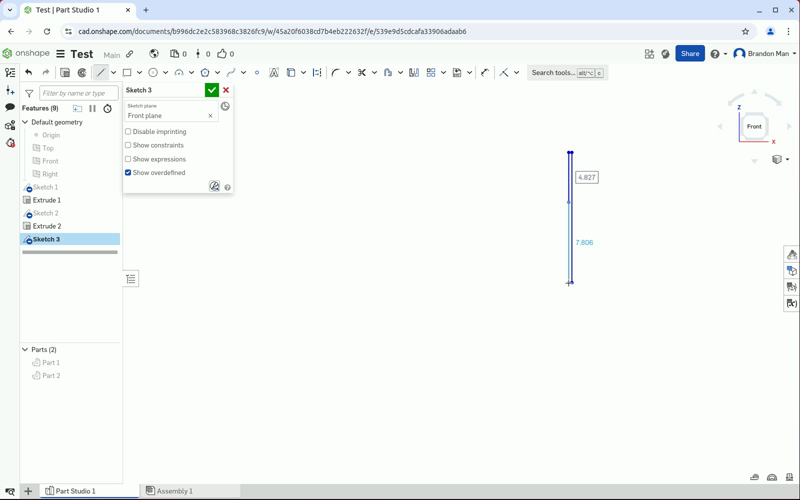
scroll(6)
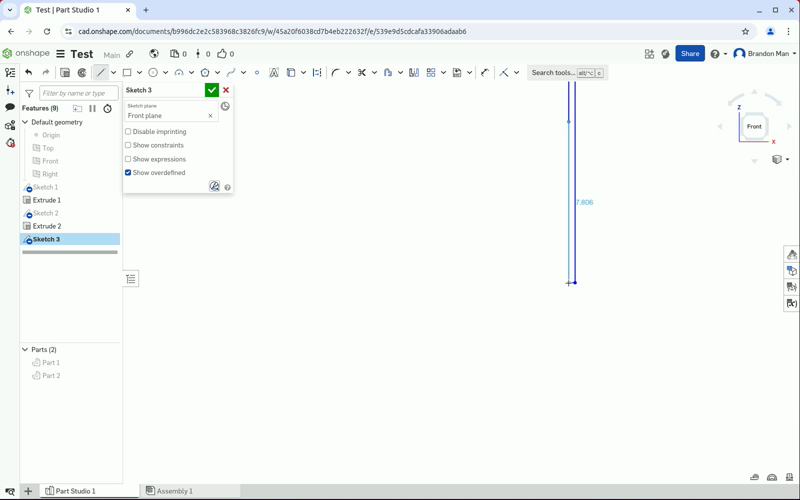
scroll(6)
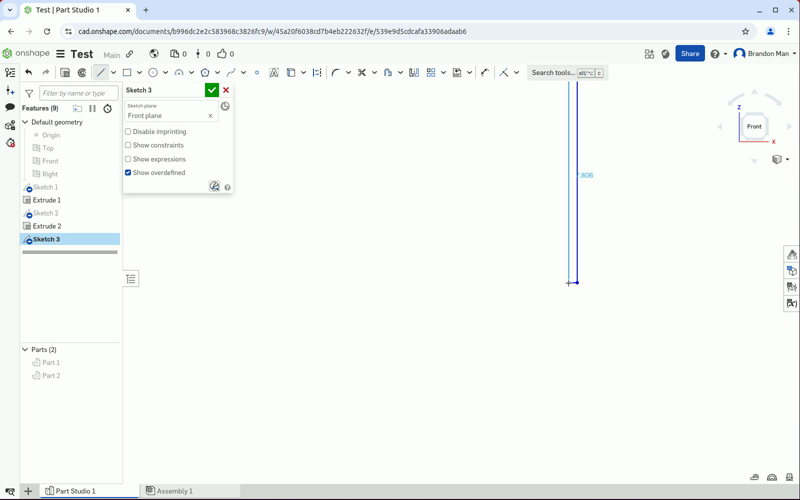
scroll(6)
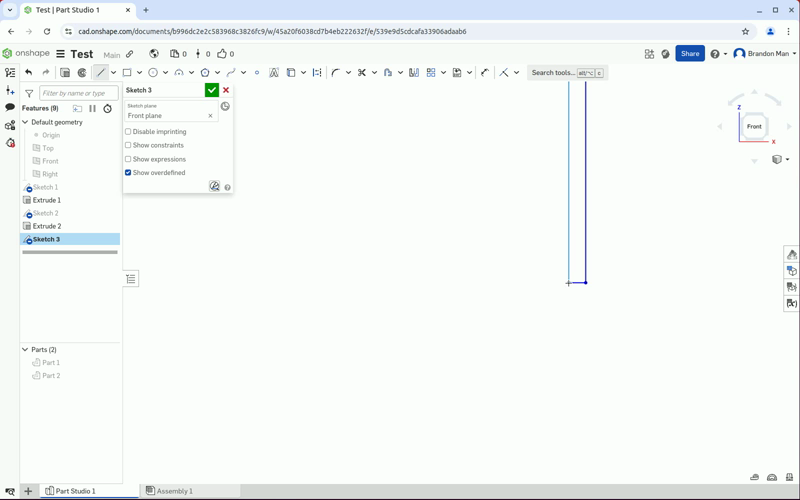
key_up(shift)
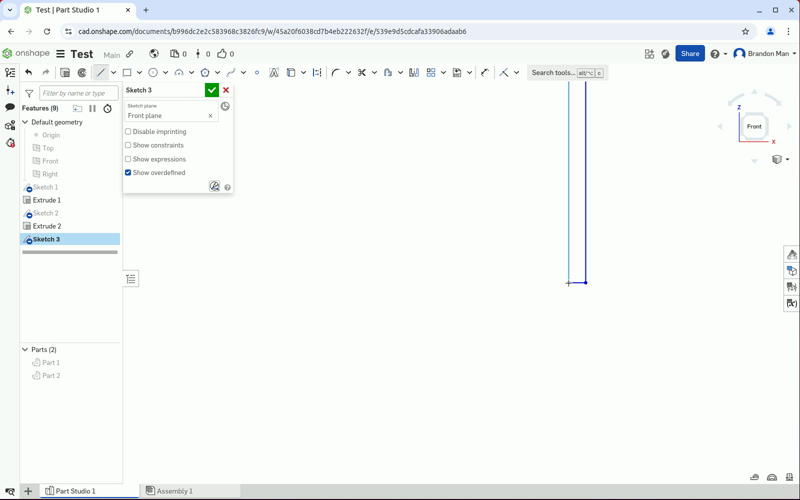
click(568, 282)
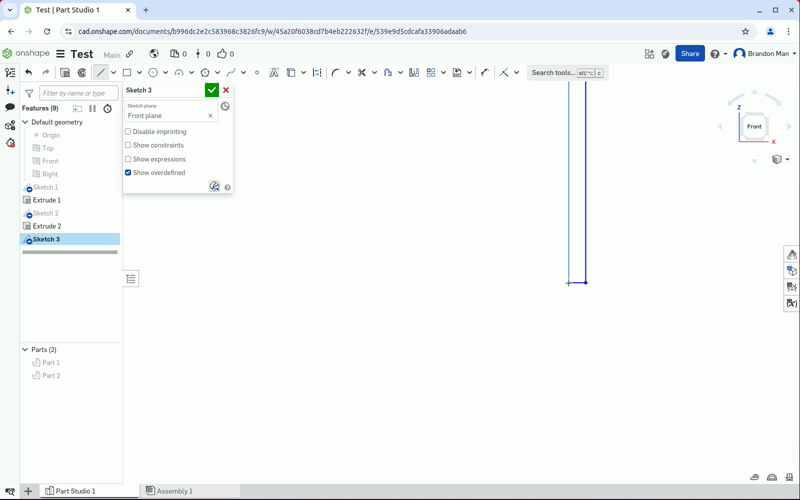
scroll(-6)
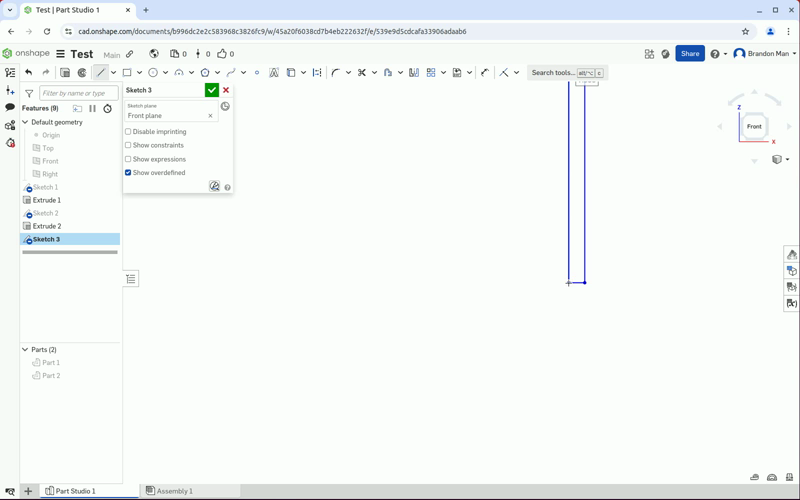
scroll(-6)
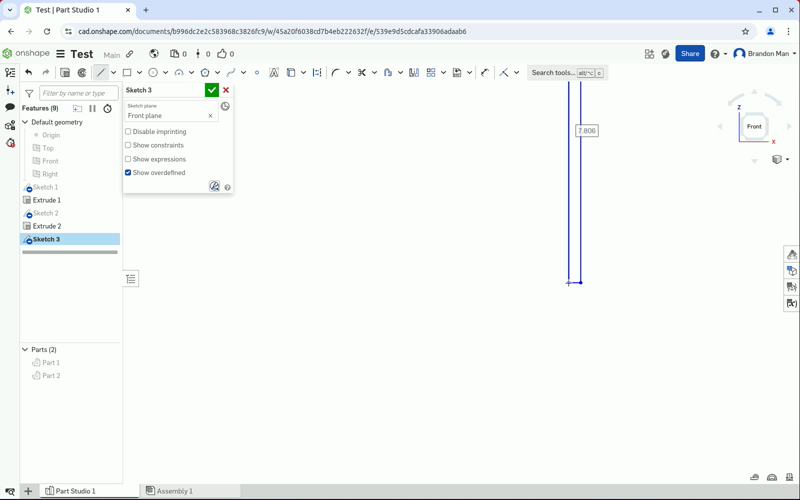
scroll(-6)
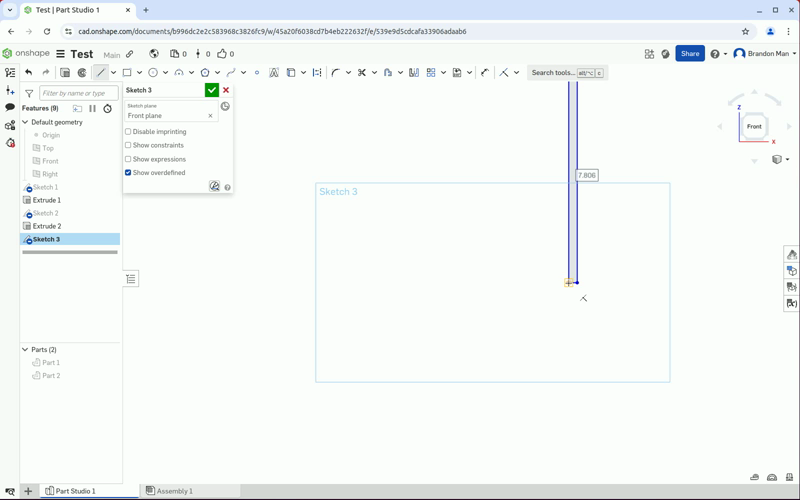
scroll(-6)
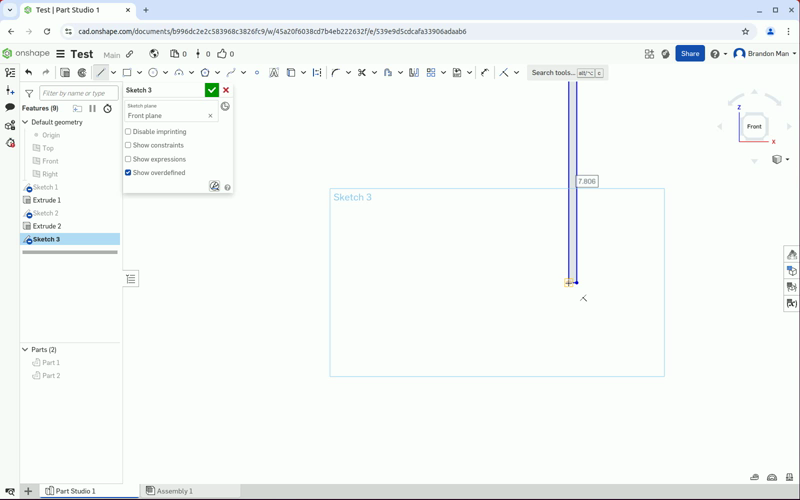
scroll(-6)
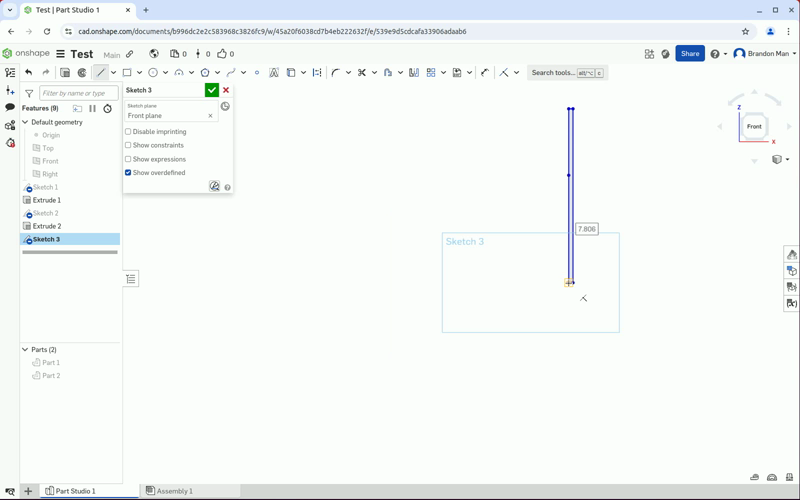
scroll(-6)
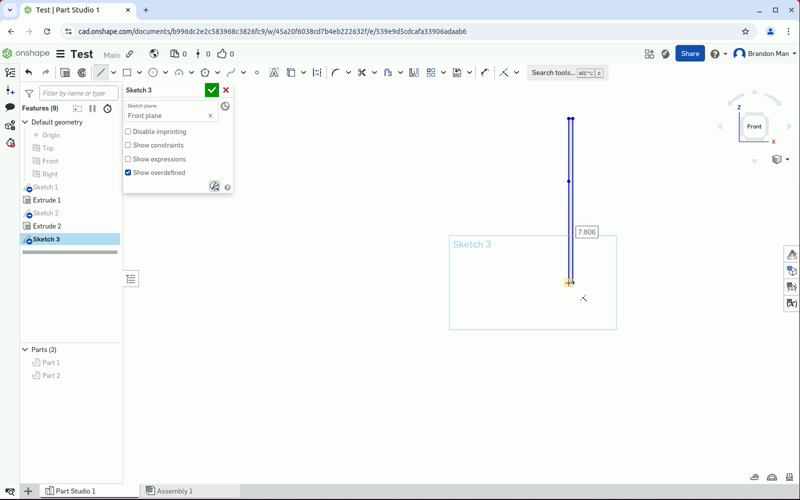
scroll(-6)
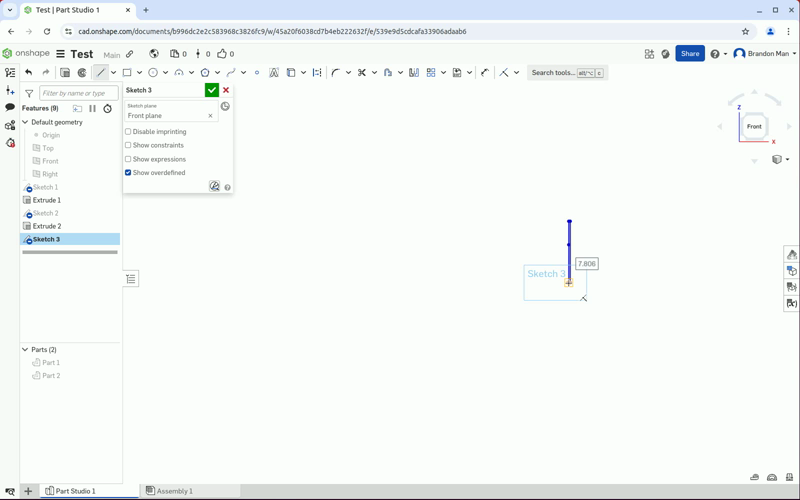
key(esc)
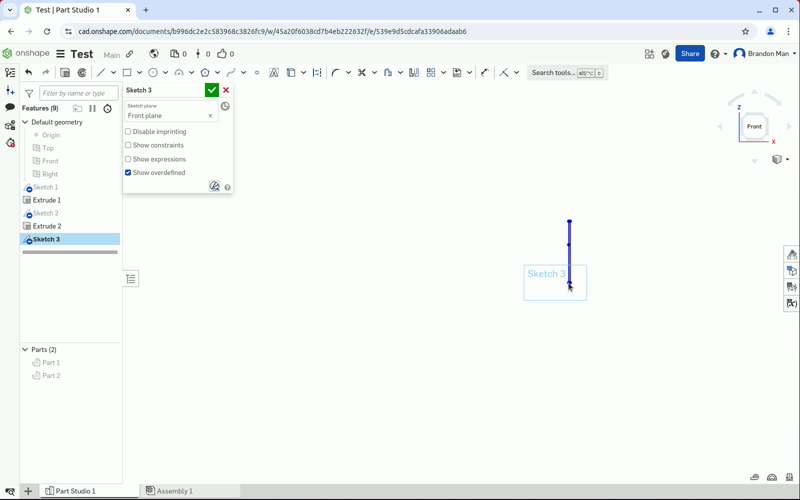
mouse_move(568, 248)
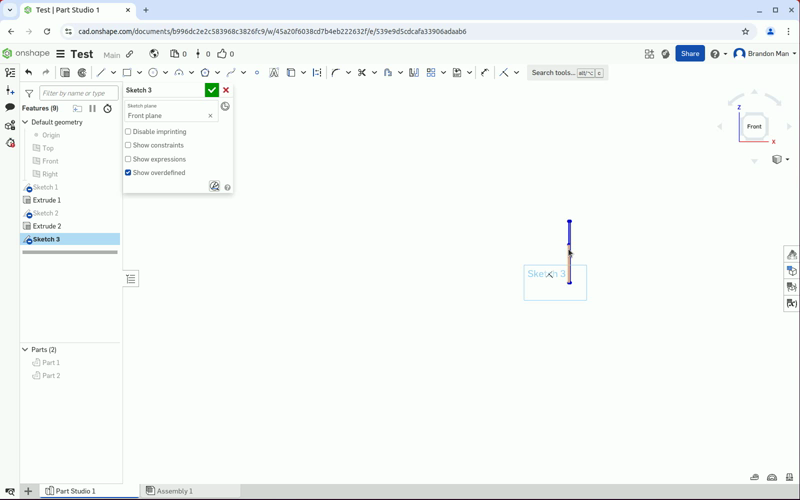
scroll(6)
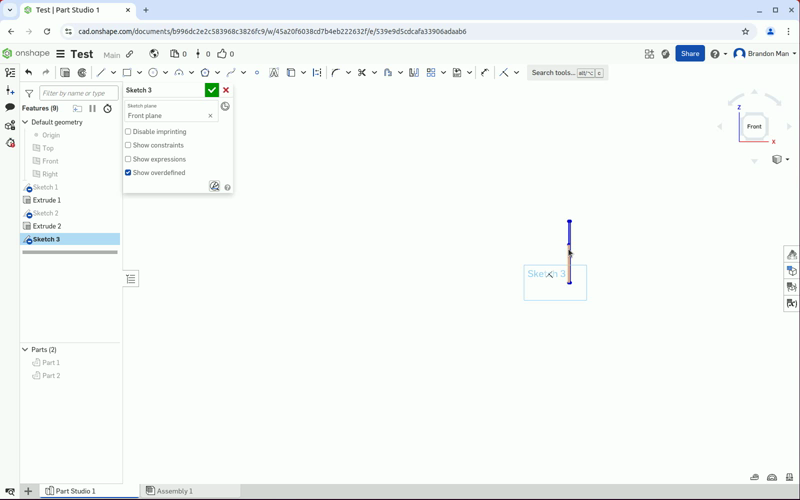
scroll(6)
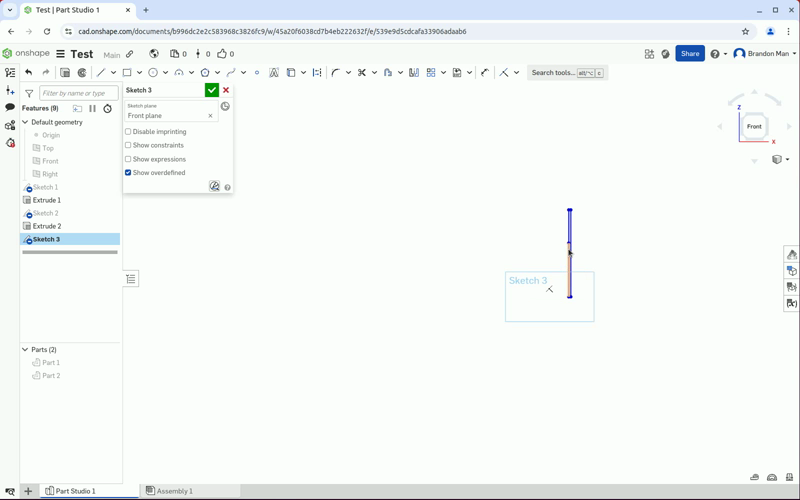
scroll(6)
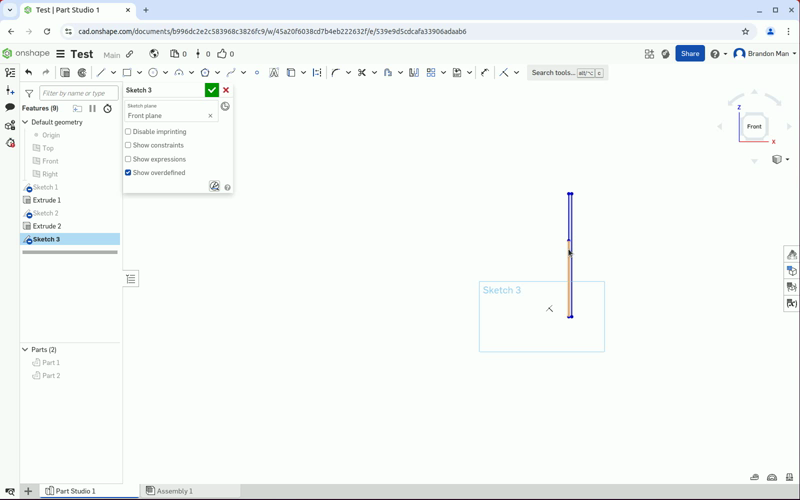
scroll(6)
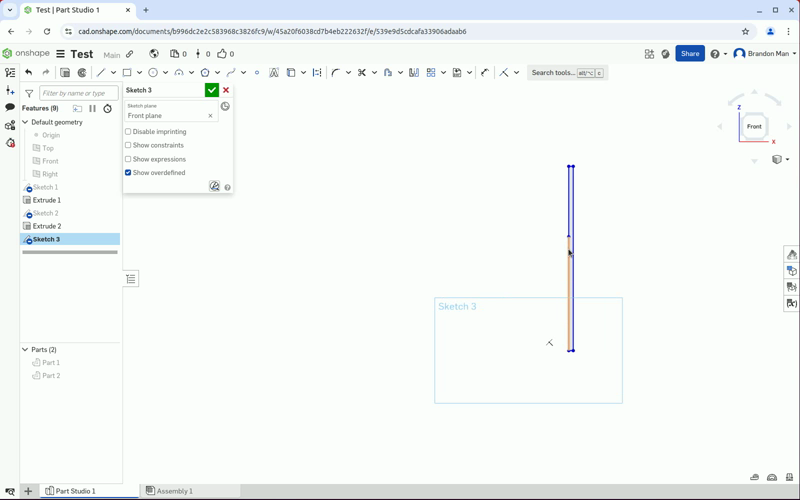
scroll(6)
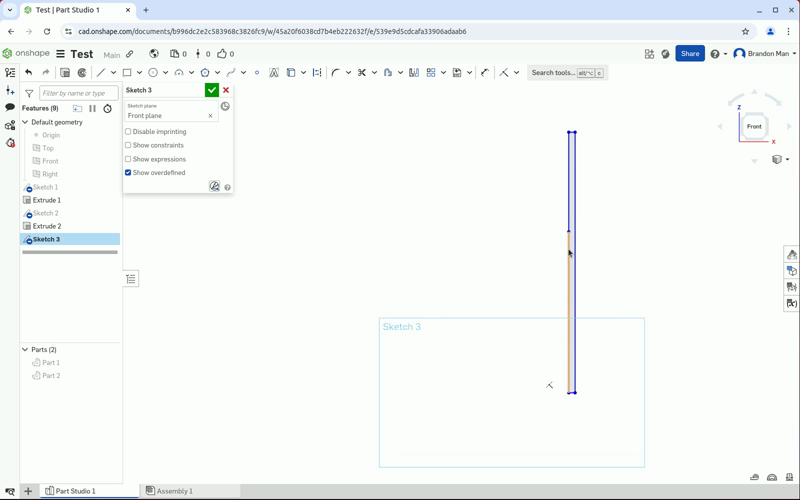
scroll(6)
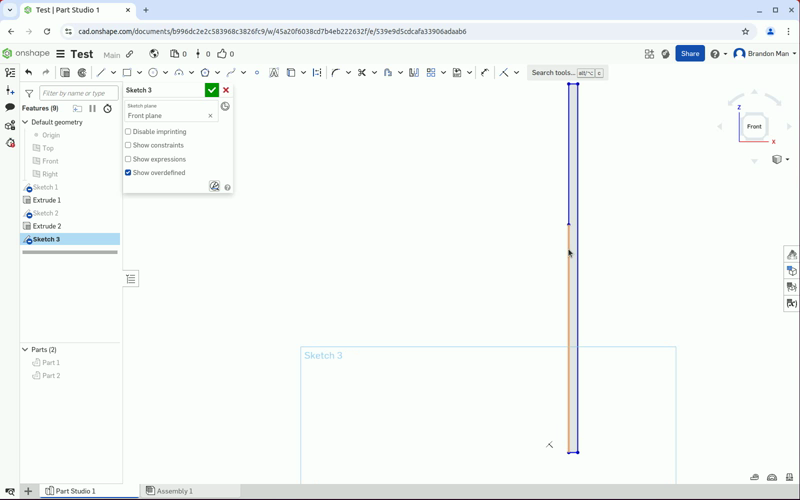
scroll(6)
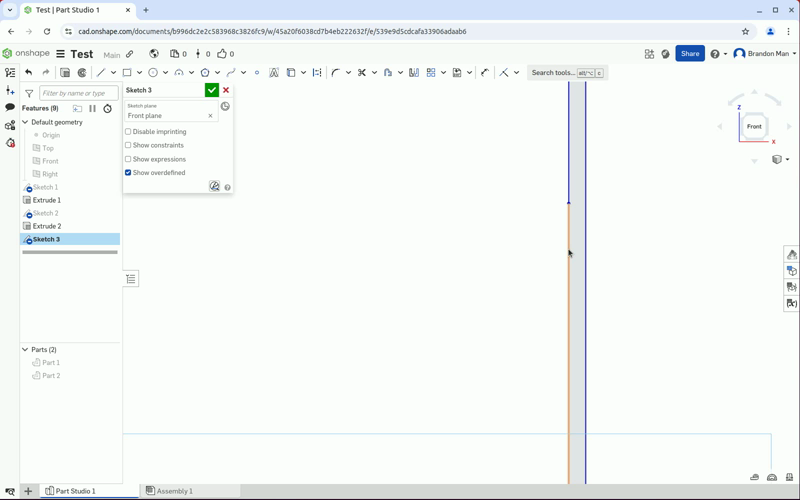
click(568, 248)
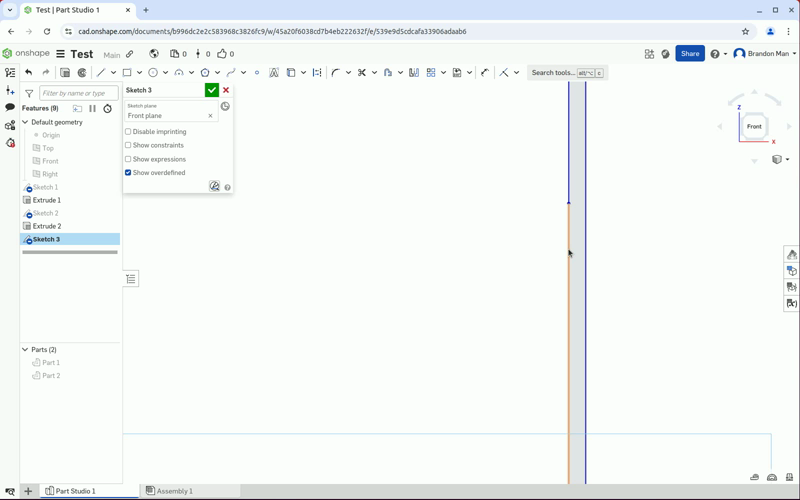
scroll(-6)
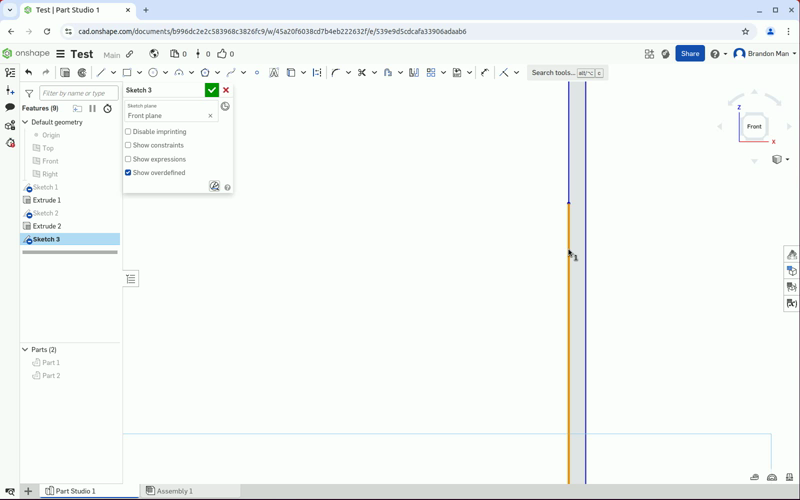
scroll(-6)
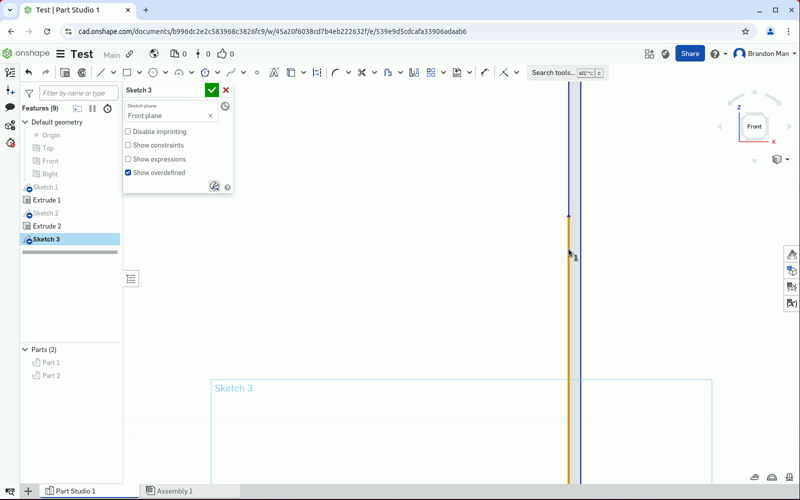
scroll(-6)
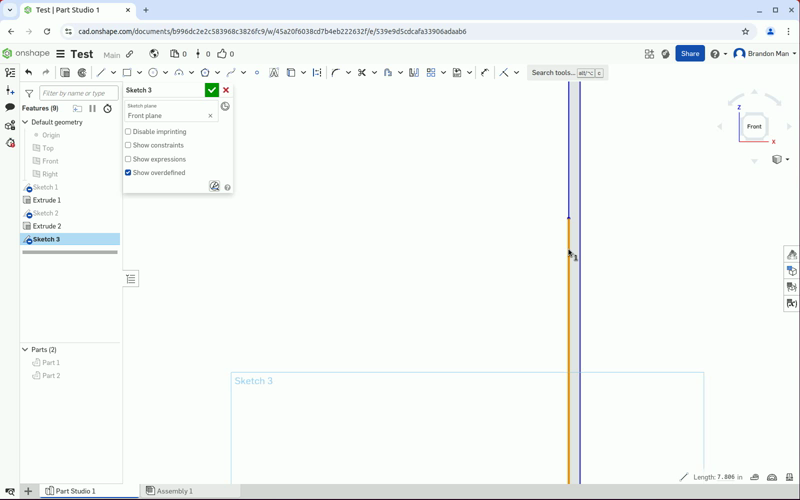
scroll(-6)
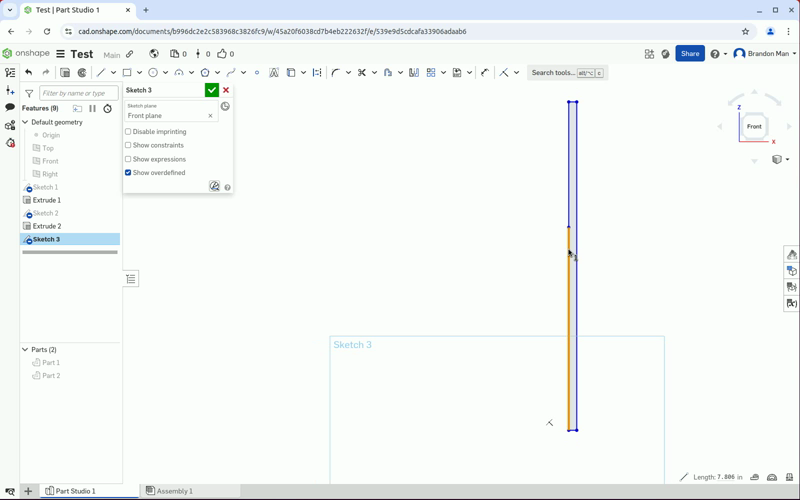
scroll(-6)
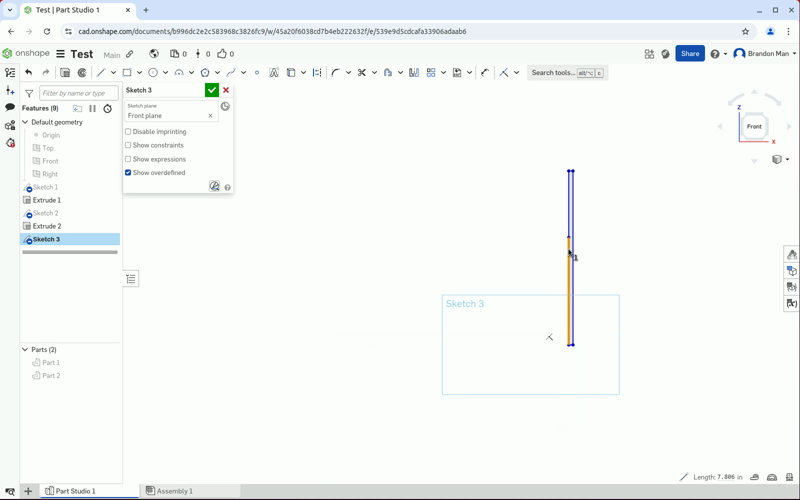
scroll(-6)
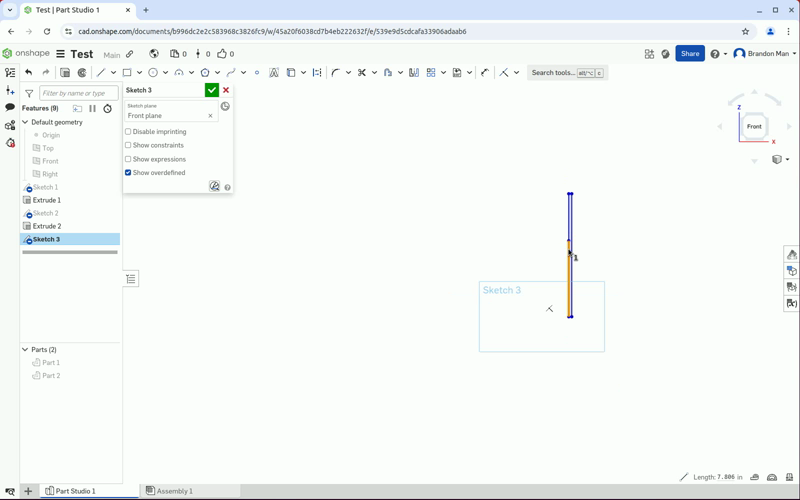
scroll(-6)
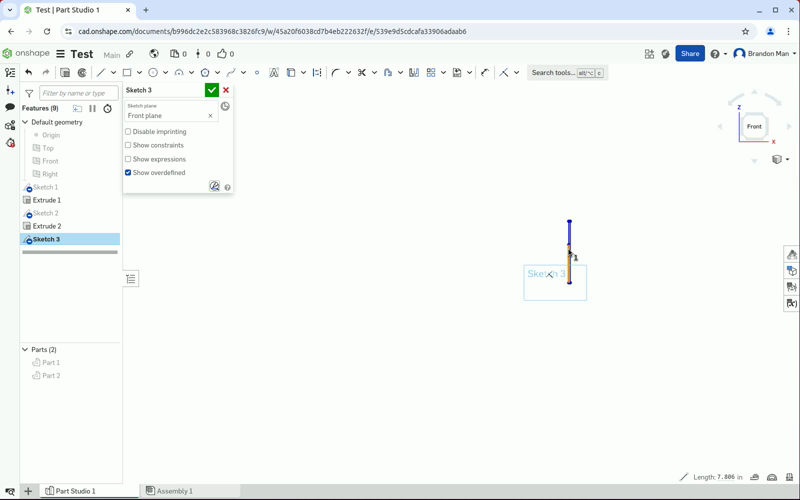
mouse_move(73, 352)
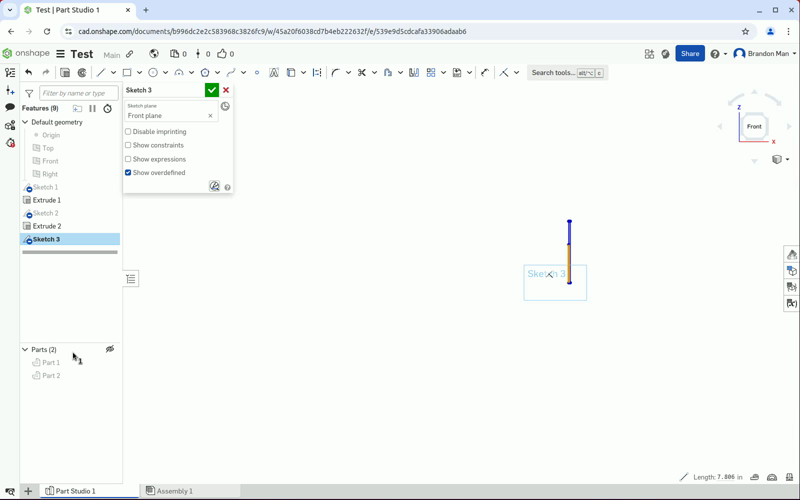
key(shift+y)
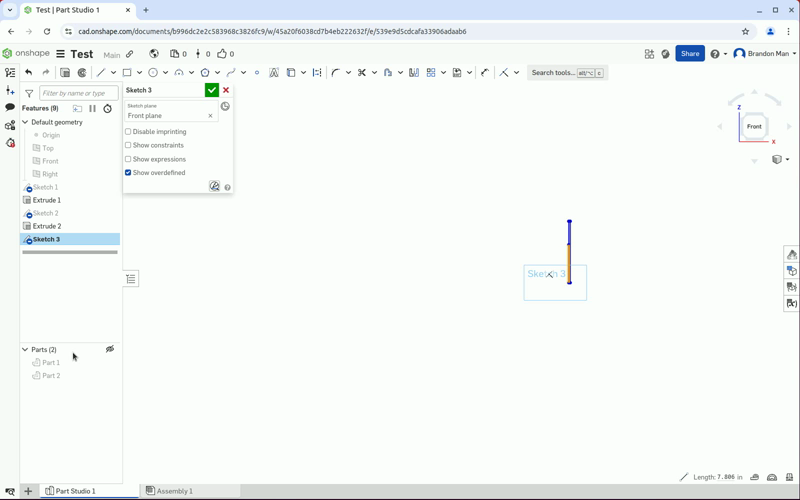
key(shift+e)
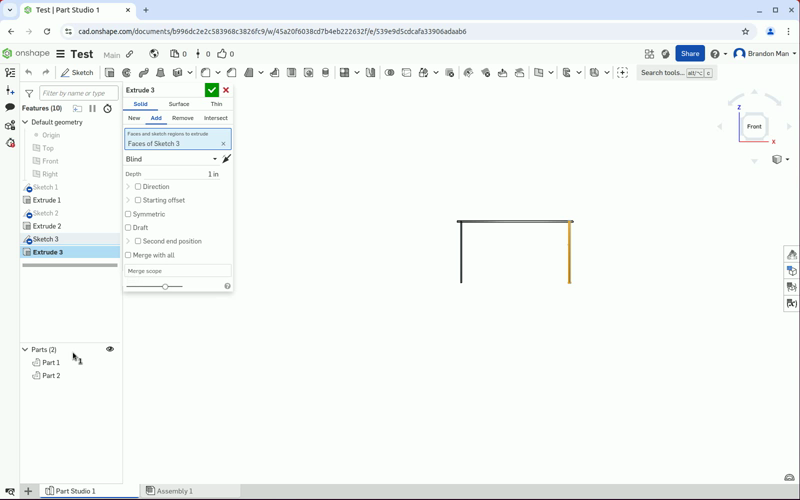
mouse_move(143, 106)
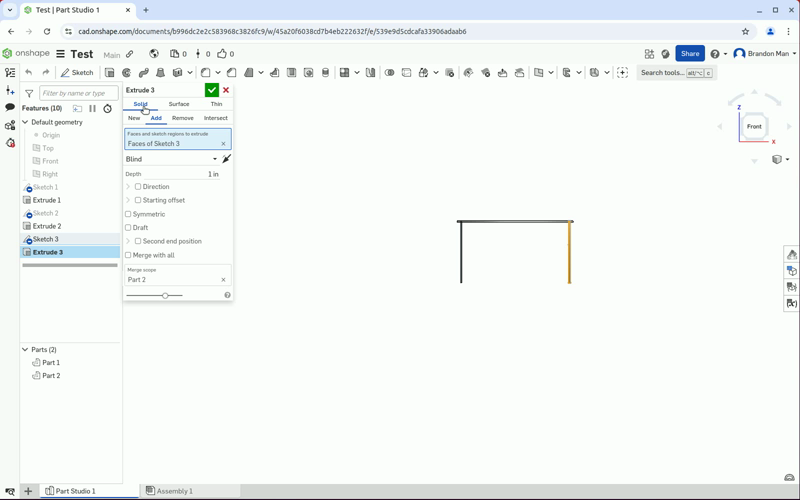
click(143, 106)
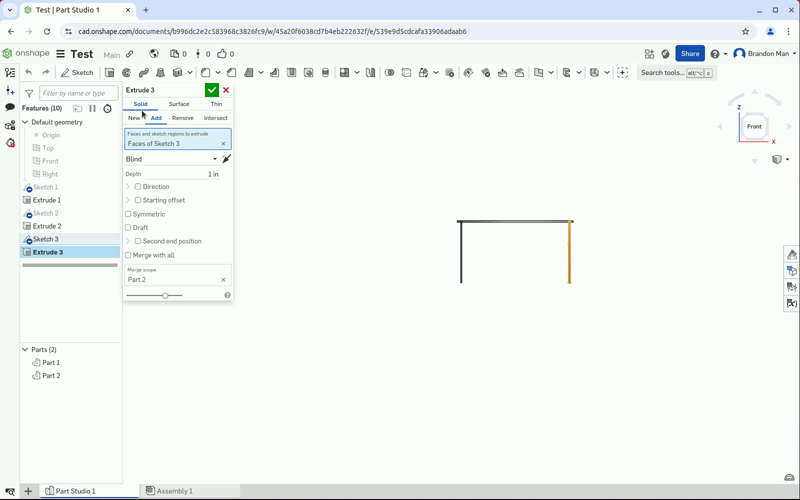
mouse_move(137, 120)
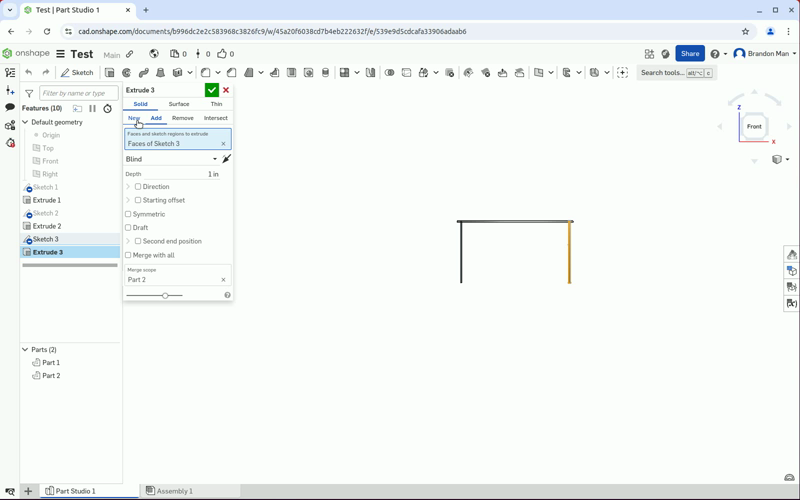
click(137, 120)
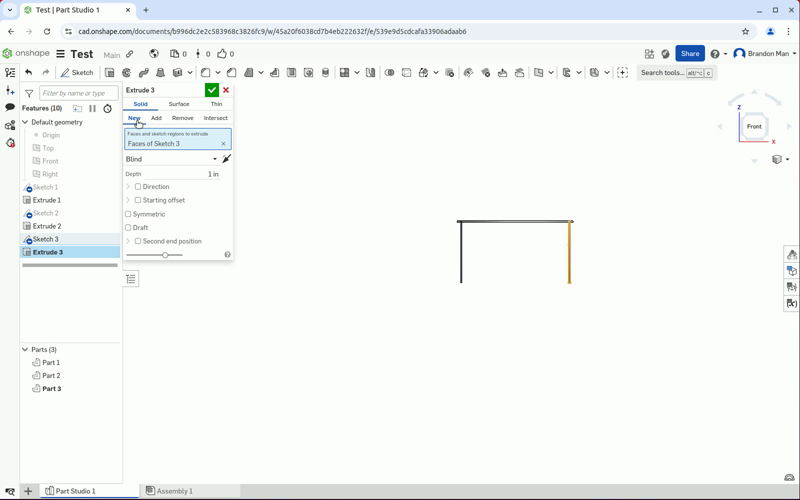
key(tab, 4)
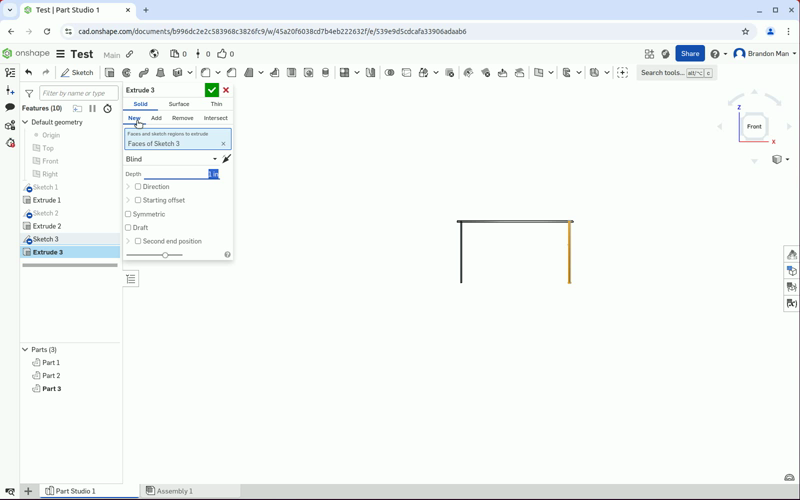
text(8.666)
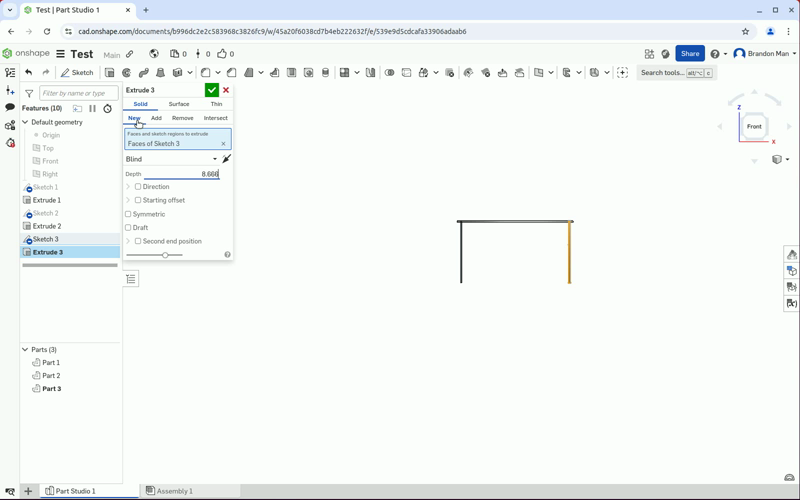
key(enter)
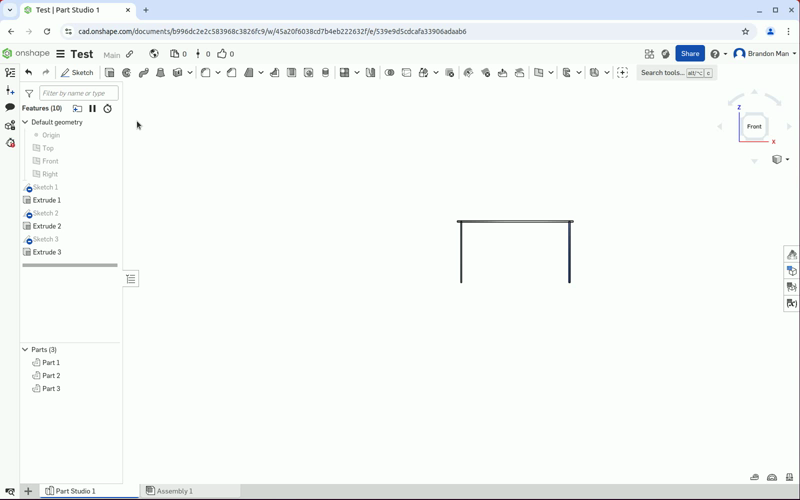
key(shift+h)
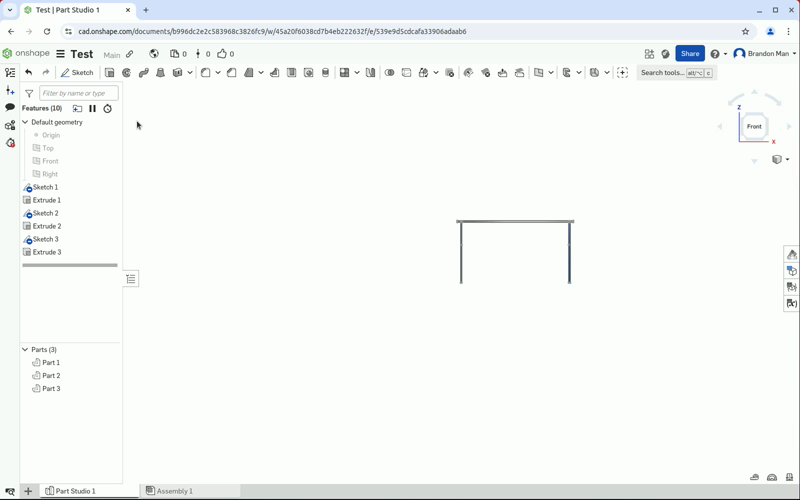
key(shift+h)
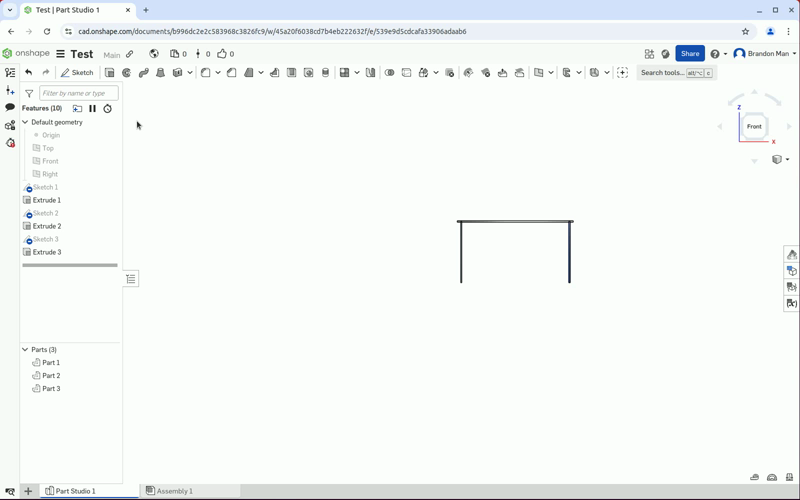
mouse_move(73, 189)
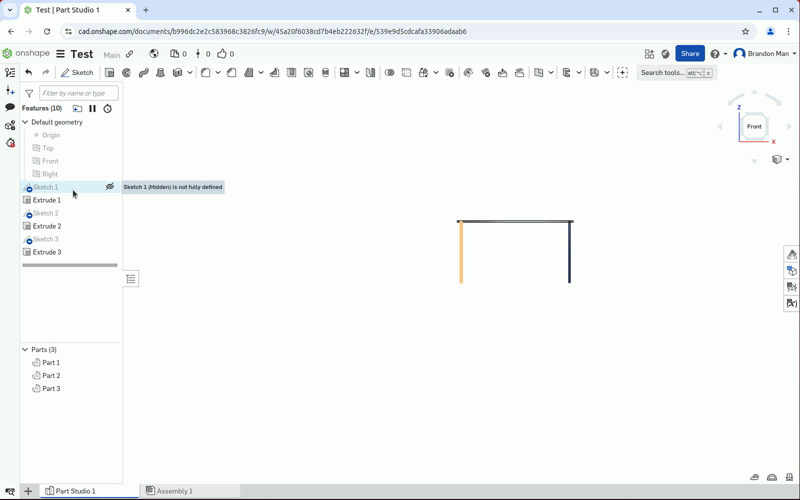
click(73, 189)
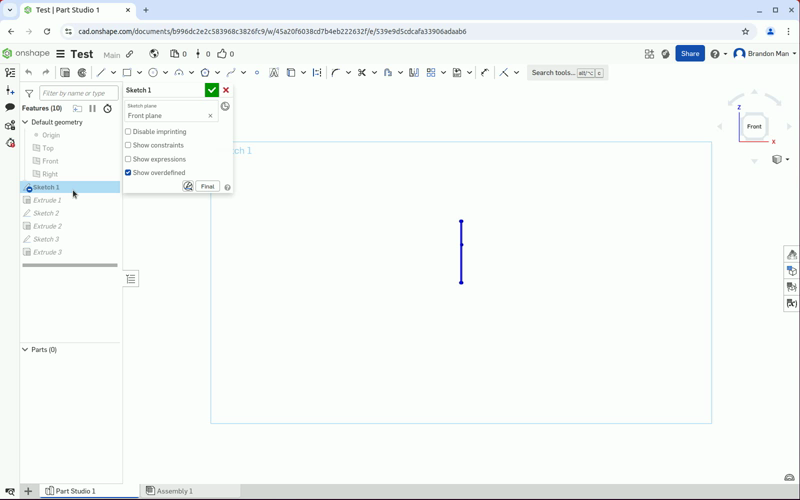
mouse_move(229, 92)
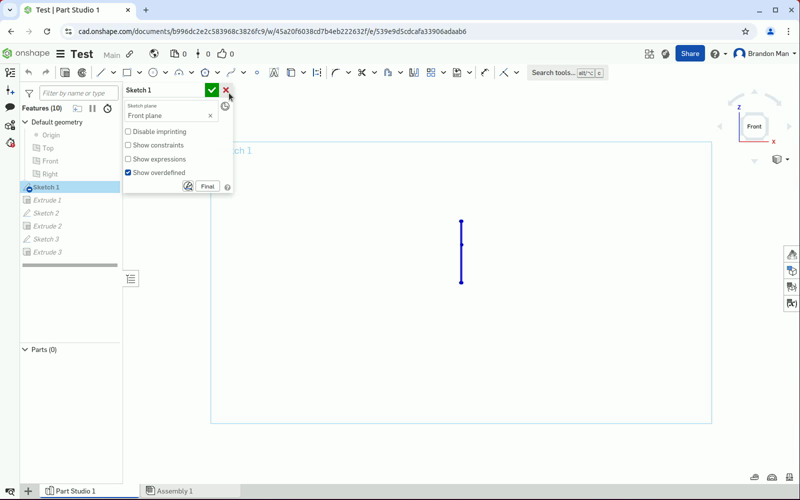
click(229, 92)
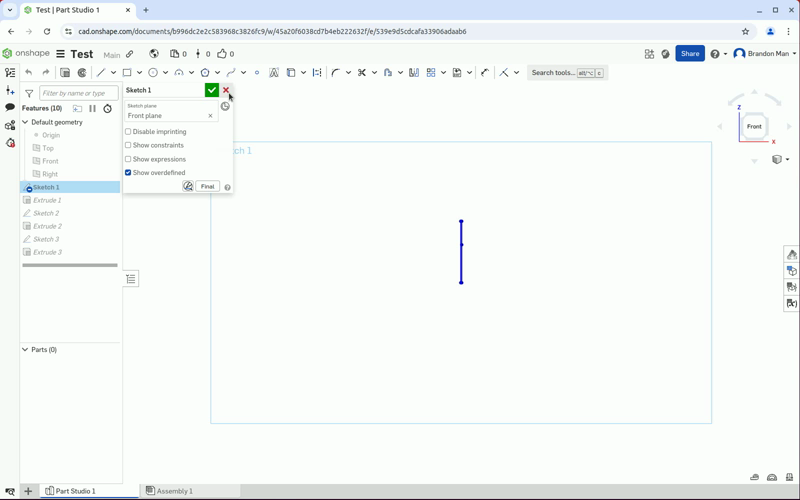
key(shift+s)
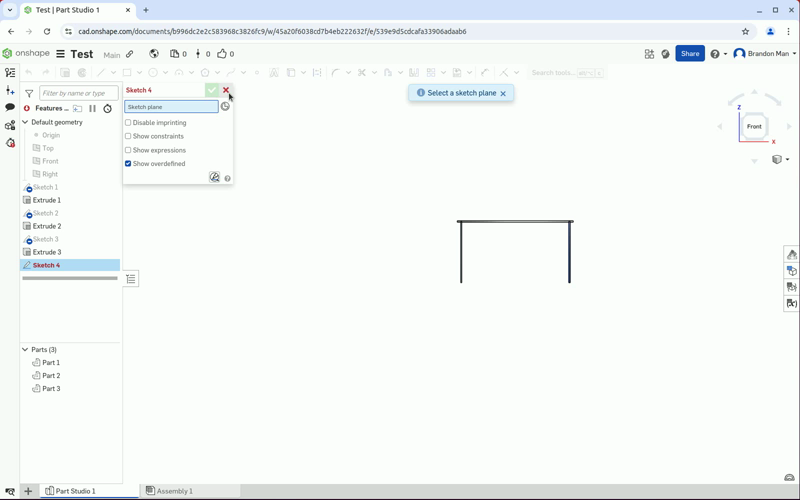
mouse_move(73, 163)
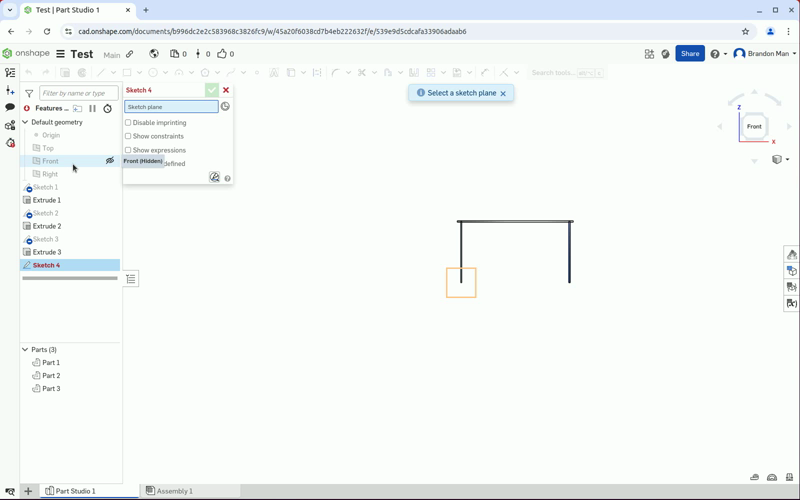
click(73, 163)
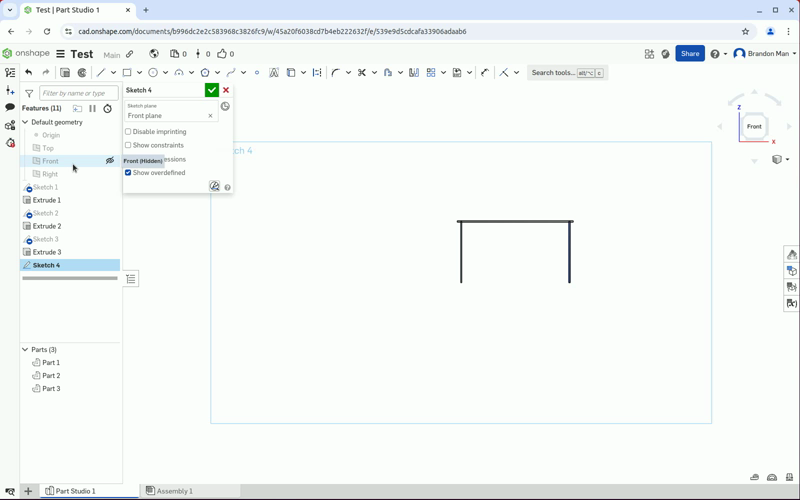
mouse_move(73, 352)
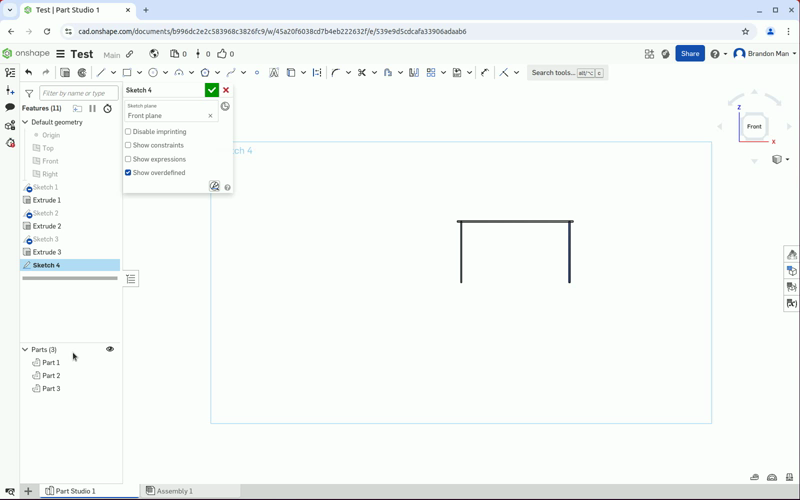
key(y)
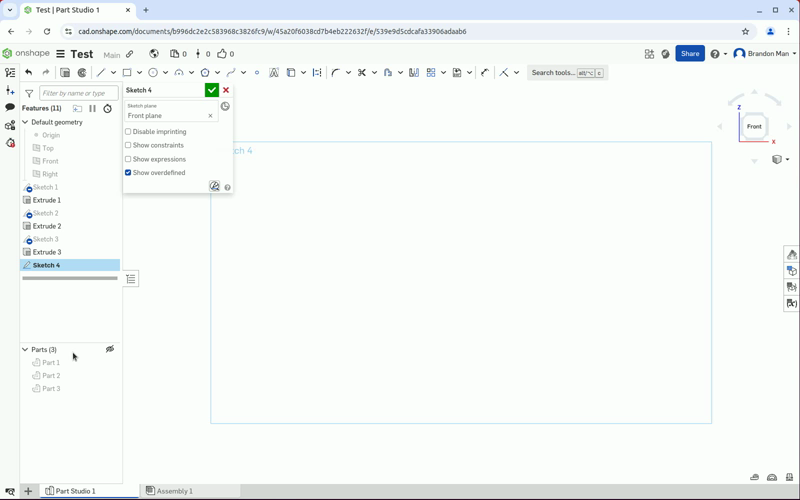
key(l)
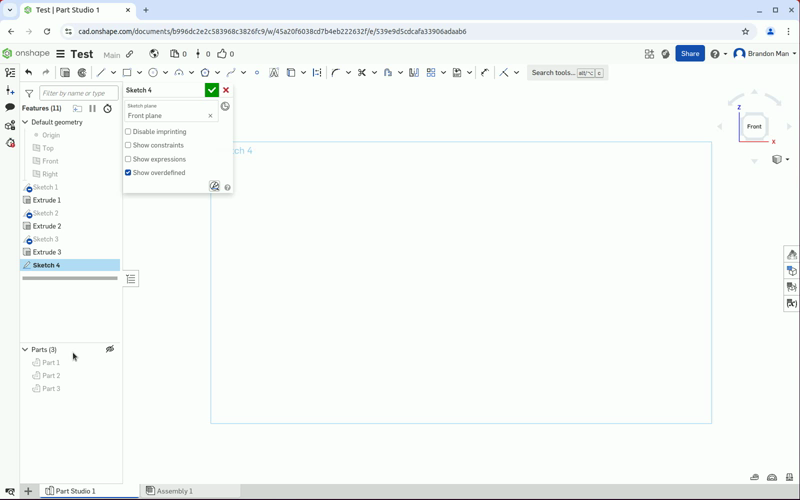
key_down(shift)
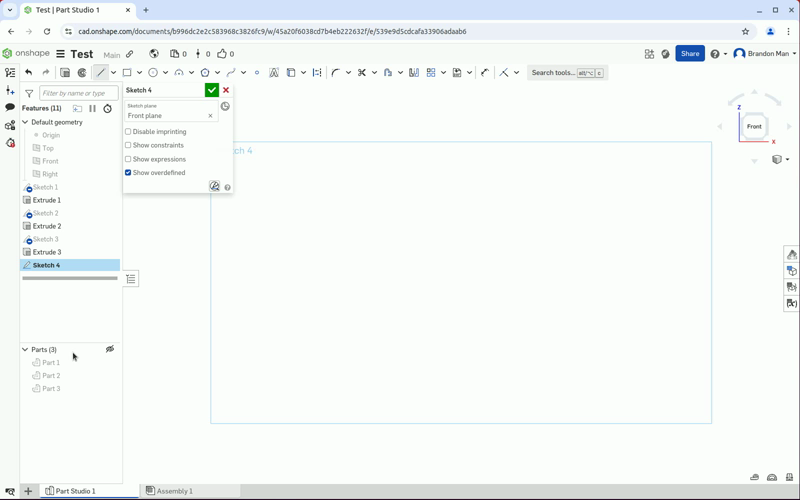
mouse_move(461, 245)
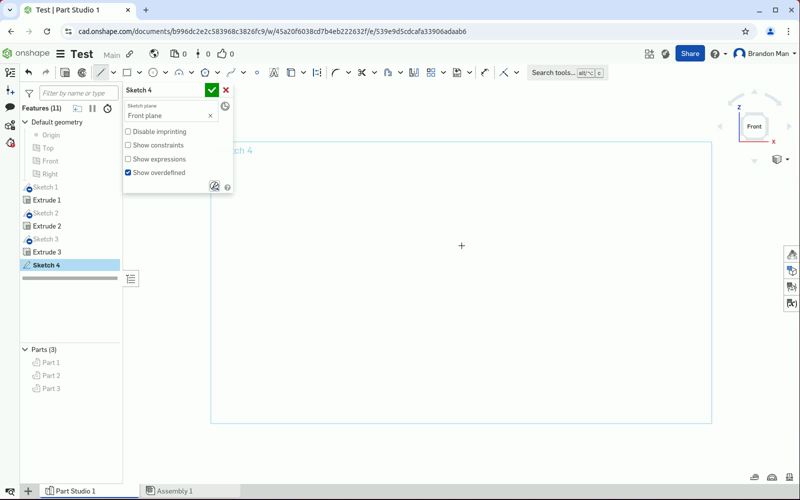
click(461, 245)
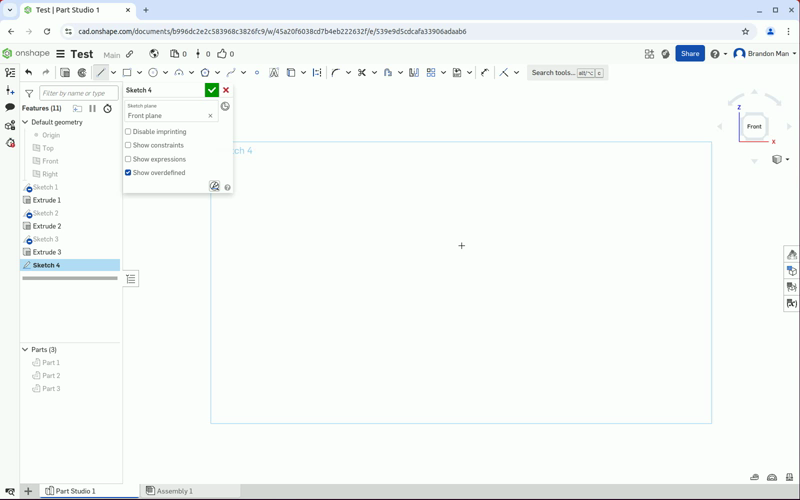
key_up(shift)
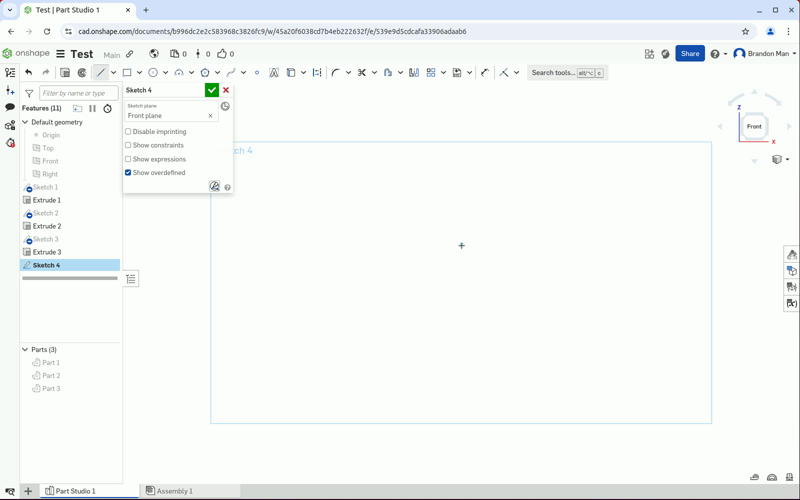
key_down(shift)
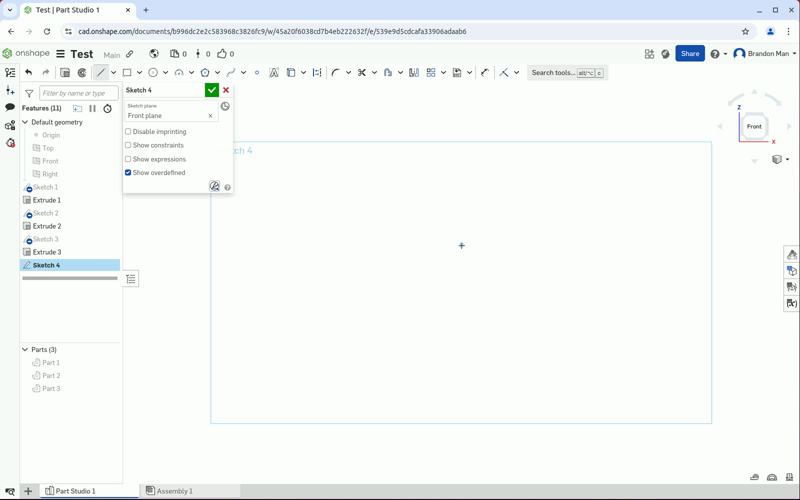
mouse_move(568, 245)
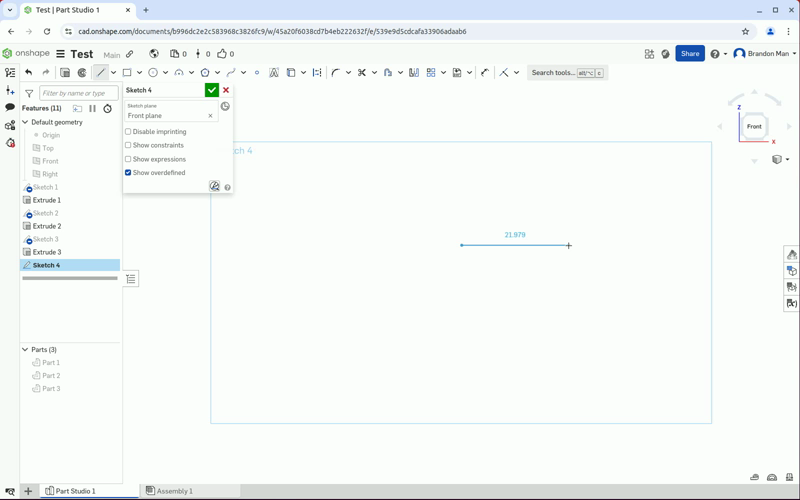
click(568, 245)
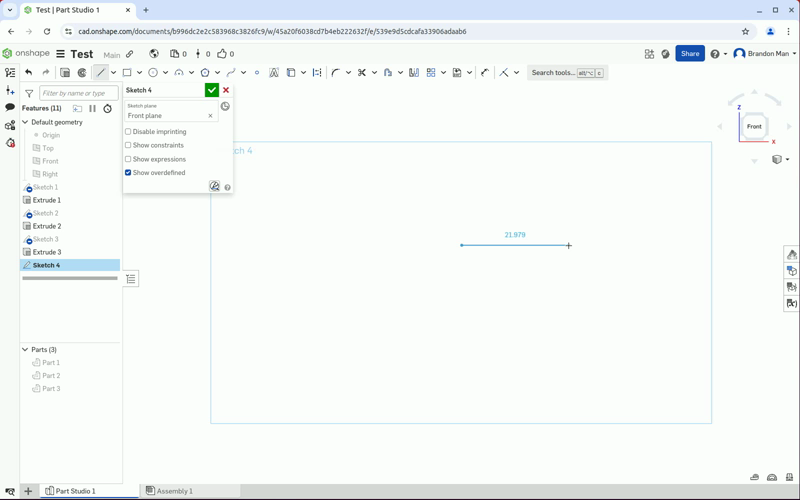
key_up(shift)
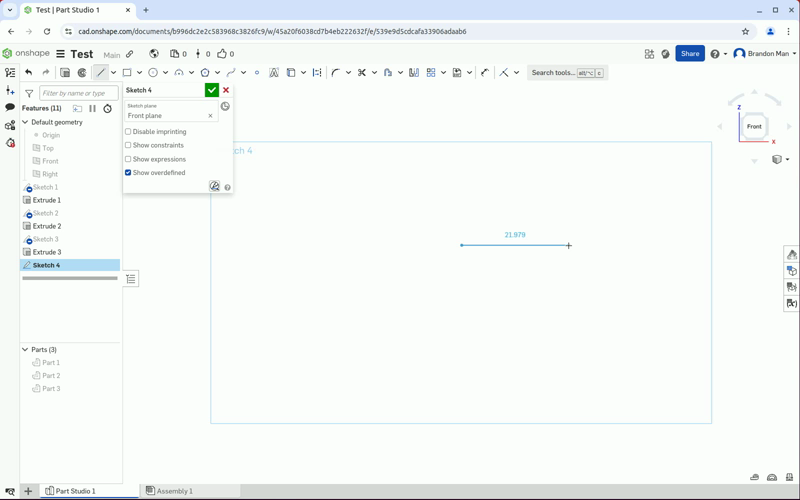
key_down(shift)
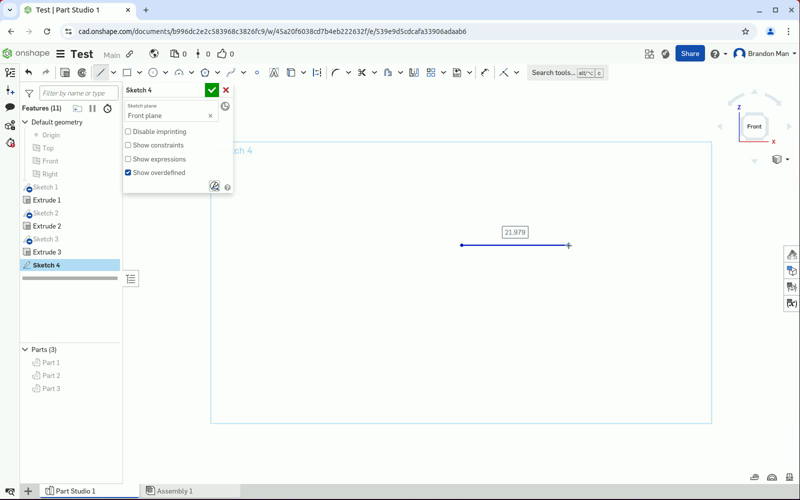
mouse_move(589, 245)
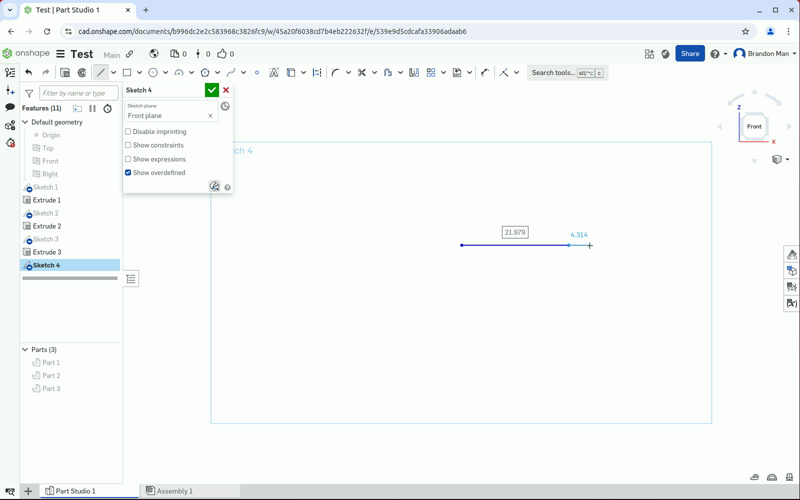
mouse_move(568, 222)
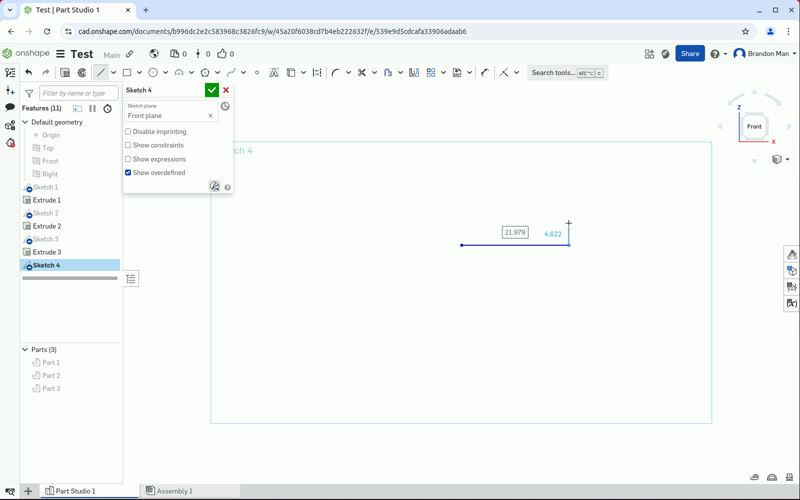
click(568, 222)
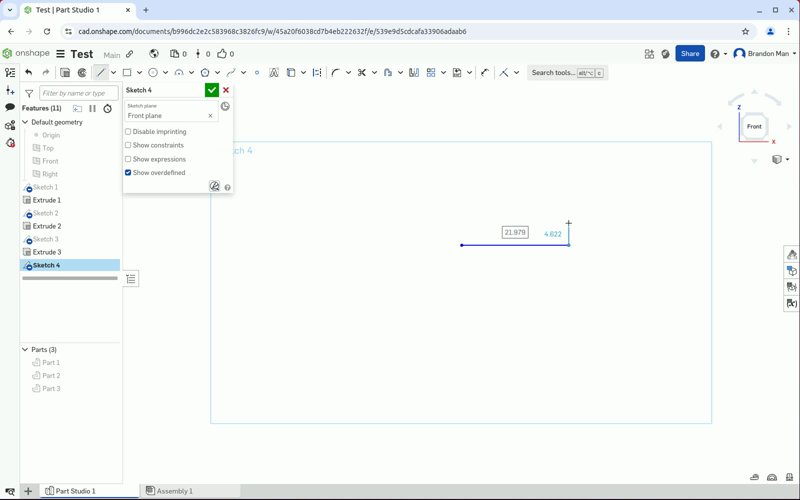
key_up(shift)
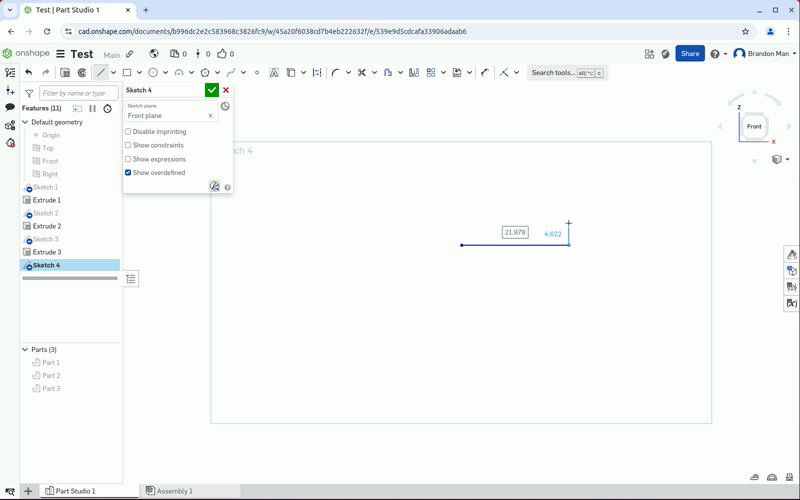
key_down(shift)
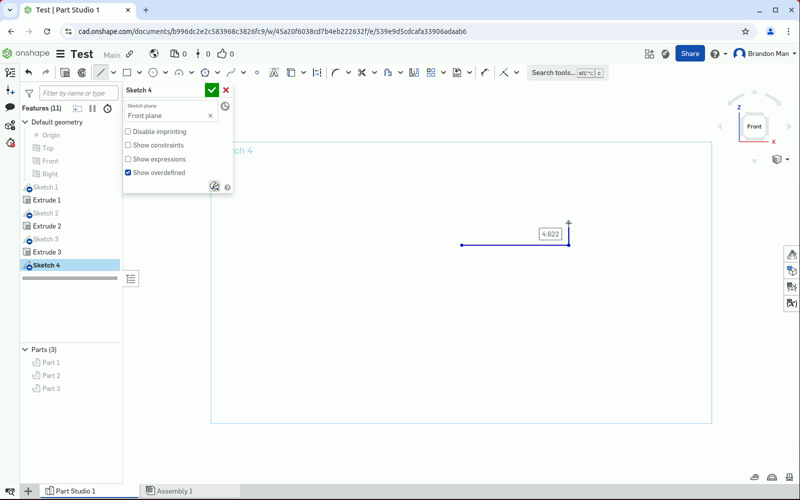
mouse_move(461, 222)
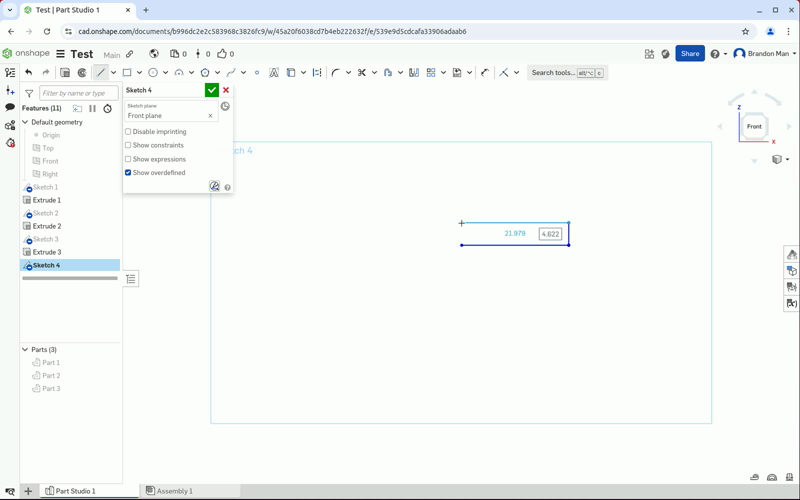
click(461, 222)
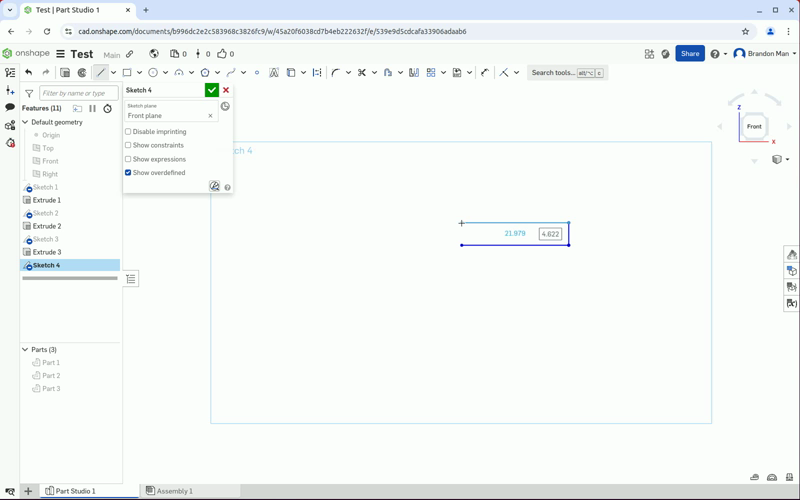
key_up(shift)
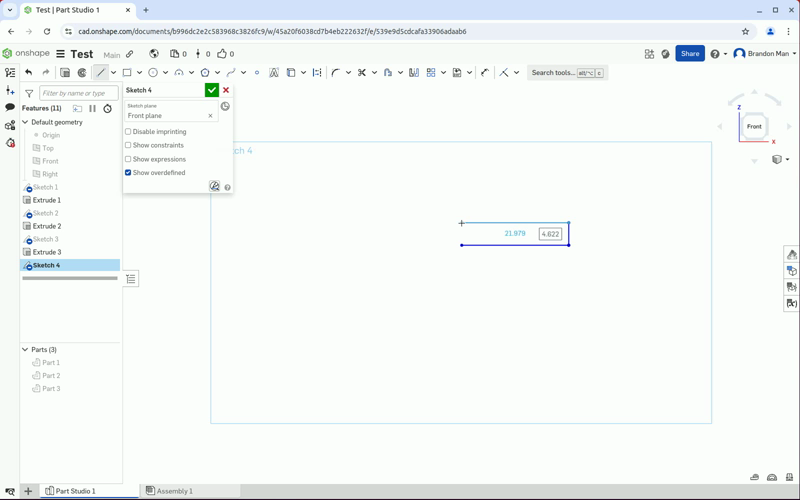
mouse_move(492, 222)
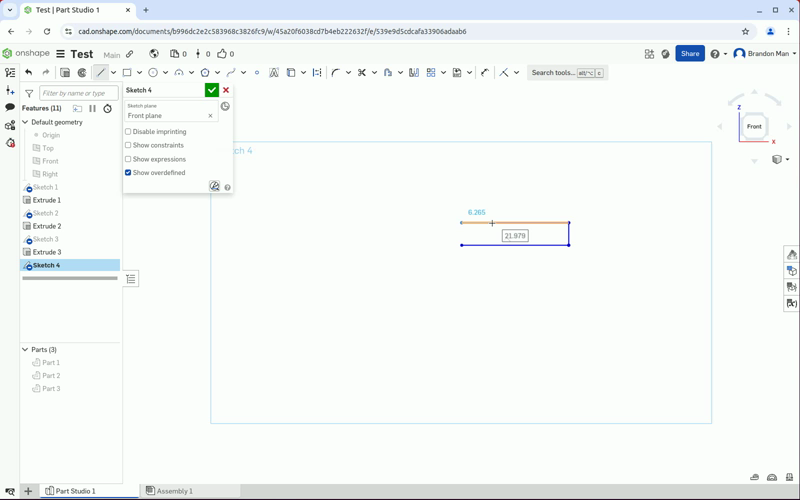
key_down(shift)
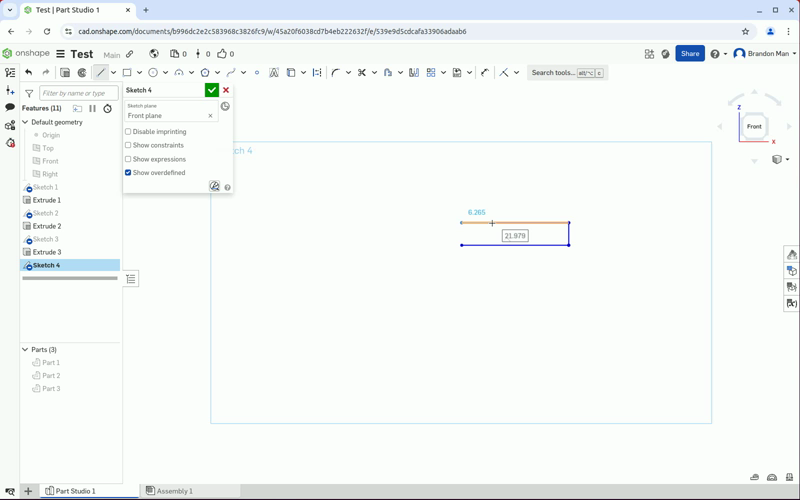
mouse_move(461, 245)
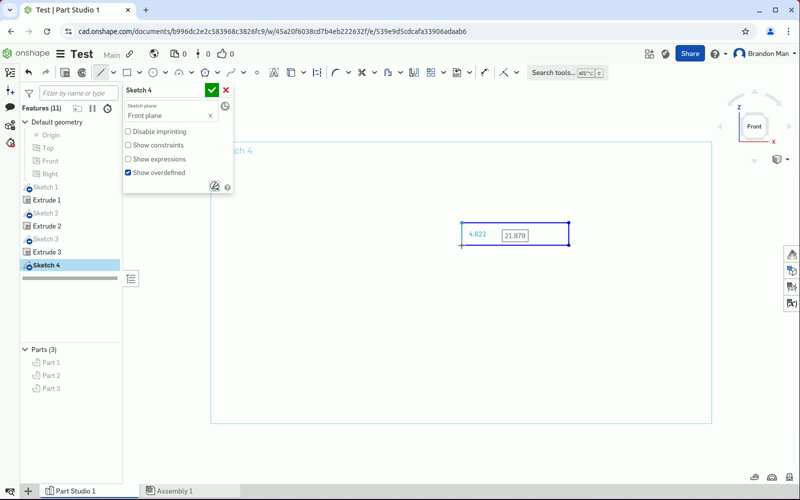
key_up(shift)
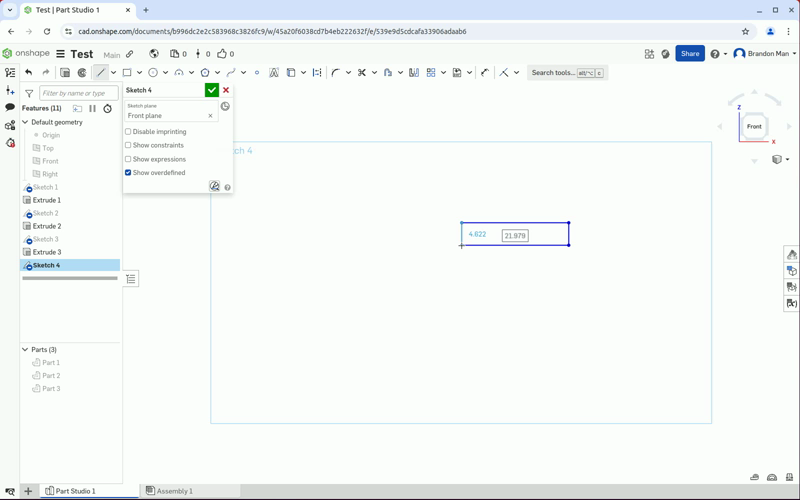
click(461, 245)
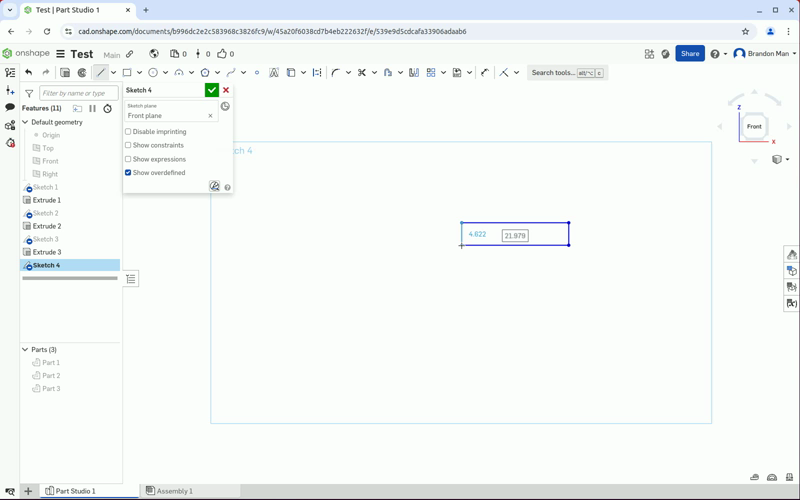
key(esc)
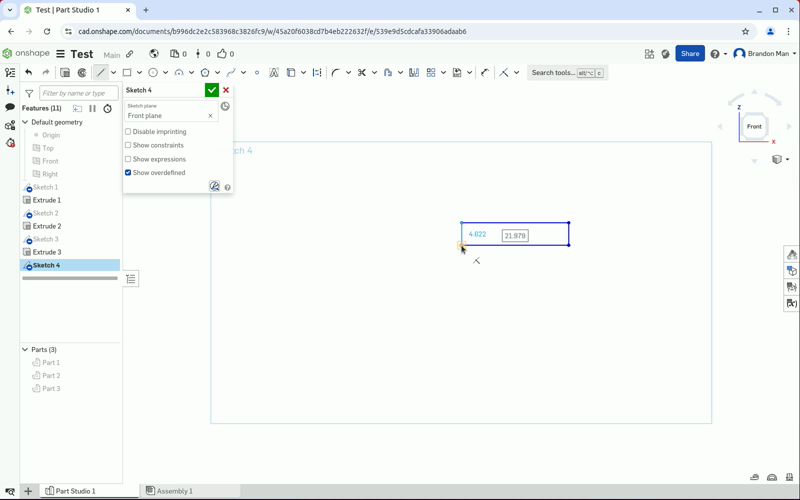
mouse_move(483, 229)
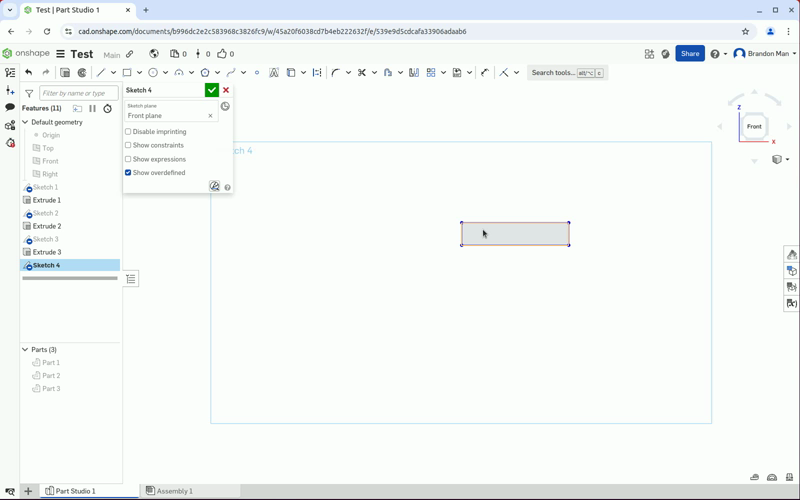
click(483, 229)
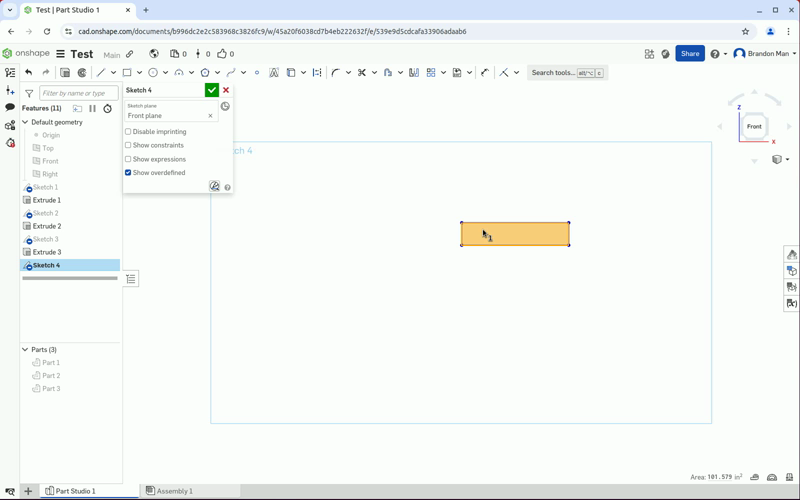
mouse_move(73, 352)
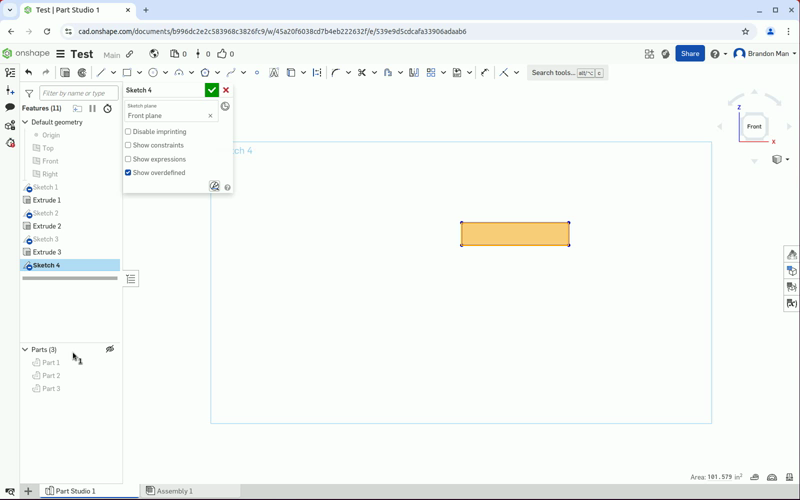
key(shift+y)
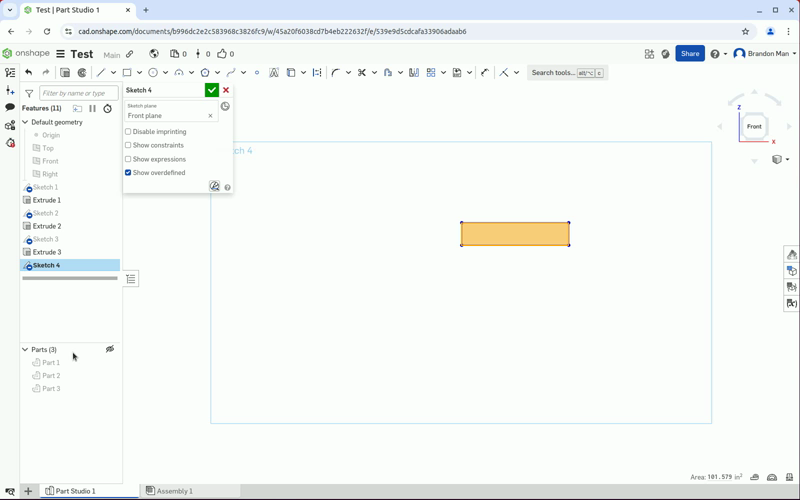
key(shift+e)
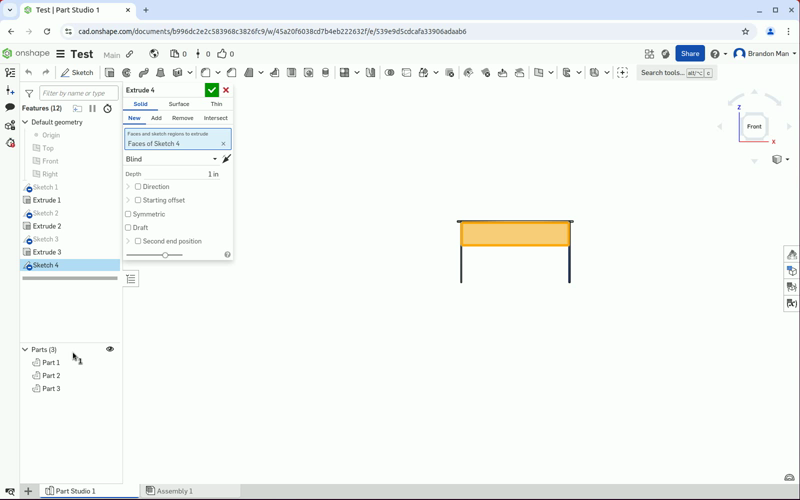
mouse_move(143, 106)
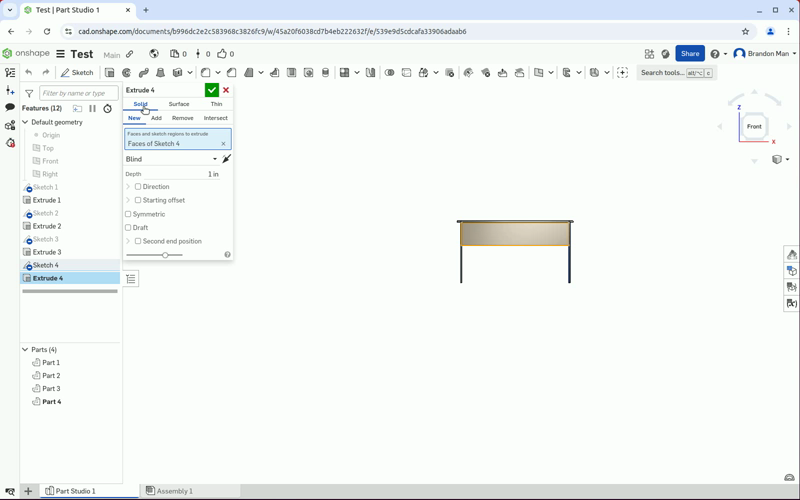
click(143, 106)
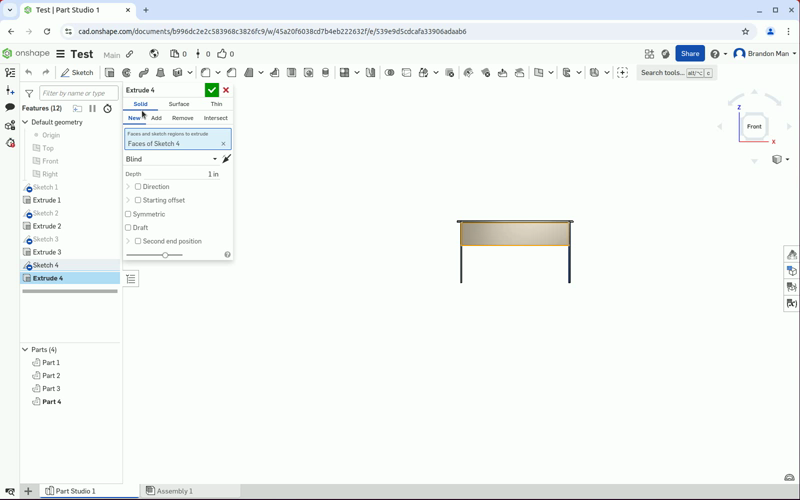
mouse_move(137, 120)
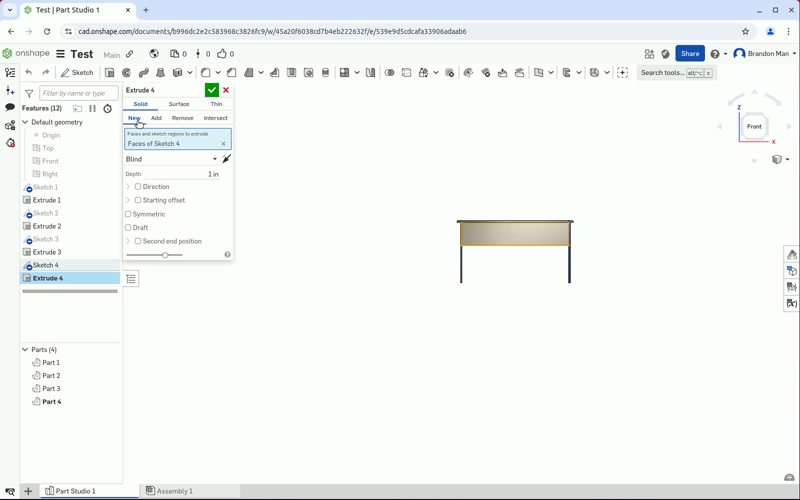
click(137, 120)
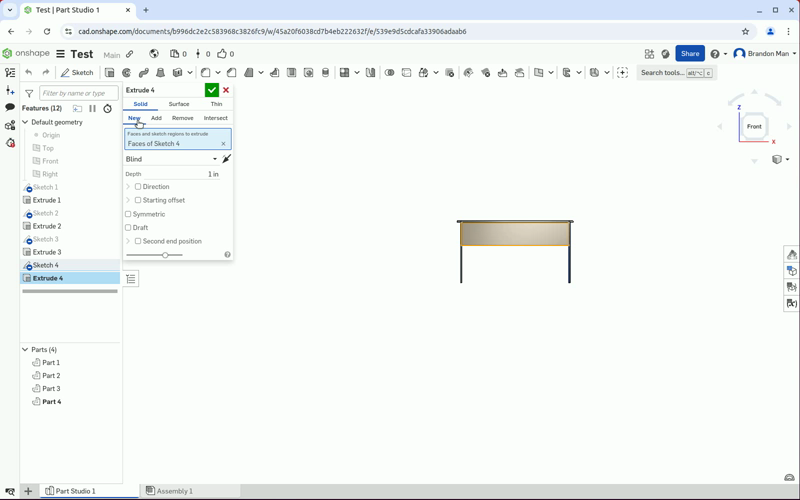
key(tab, 4)
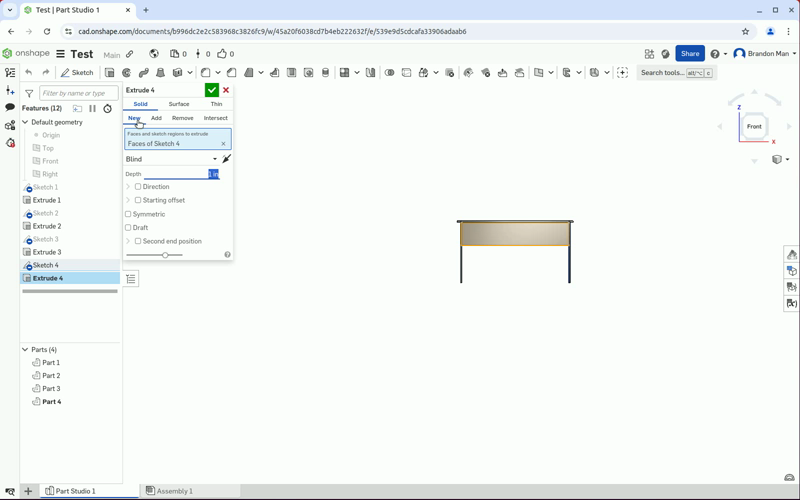
text(0.241)
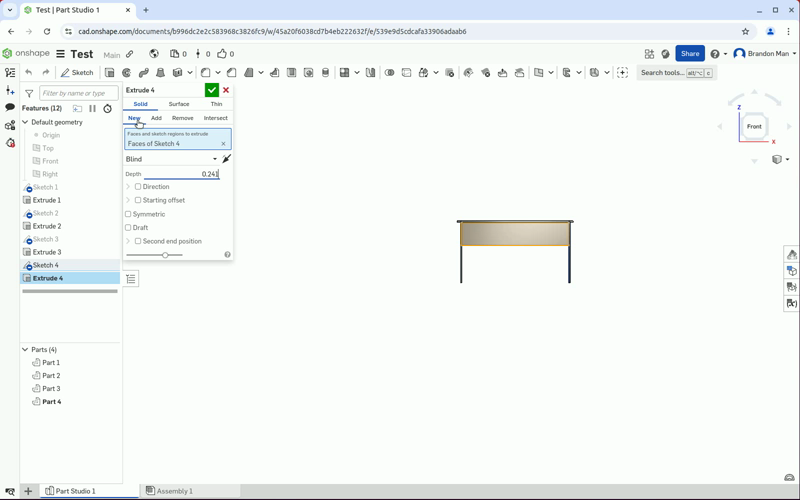
key(enter)
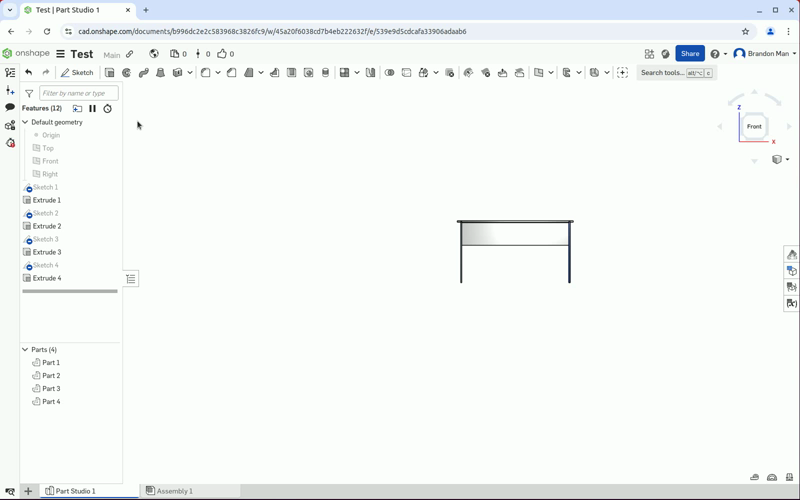
key(shift+h)
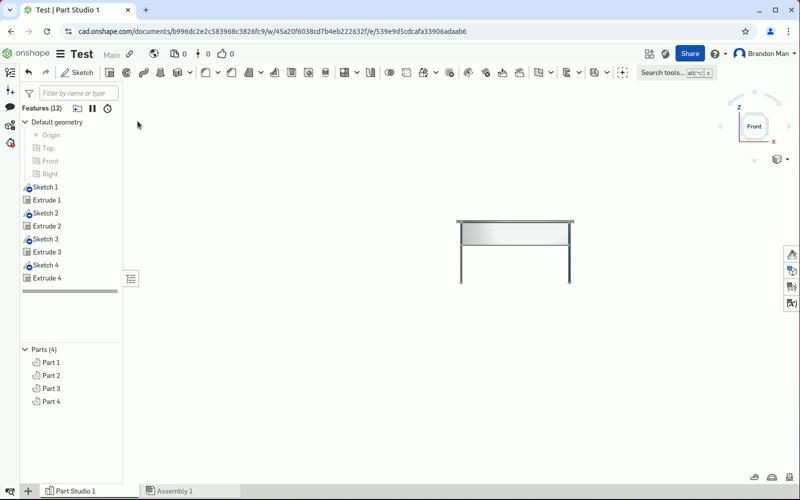
key(shift+h)
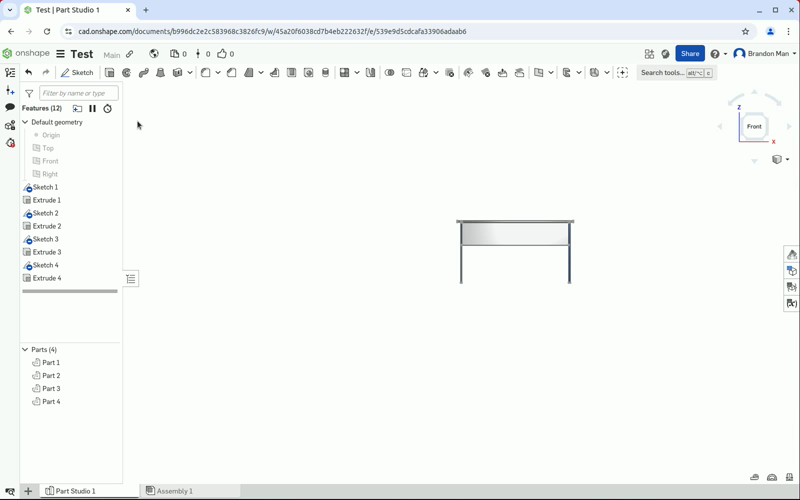
key(shift+7)
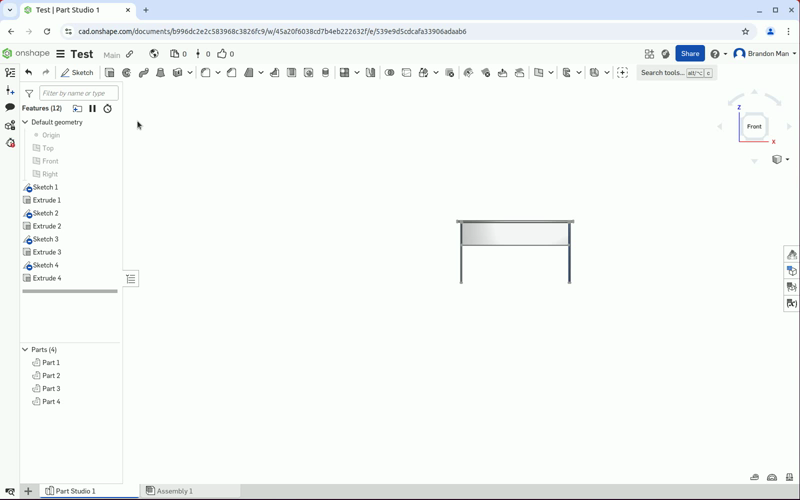
key(left, 2)
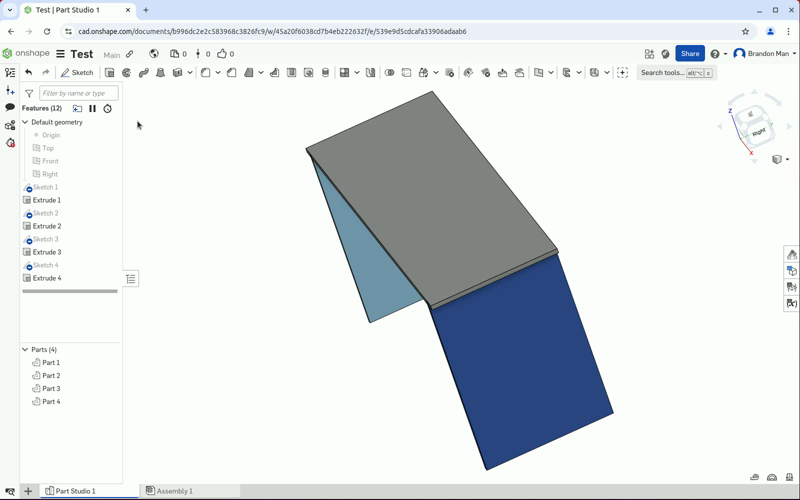
key(down, 2)
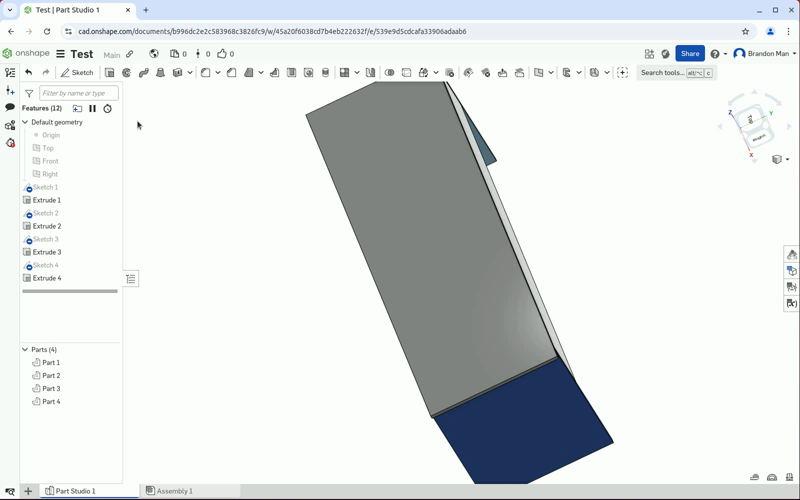
key(up, 2)
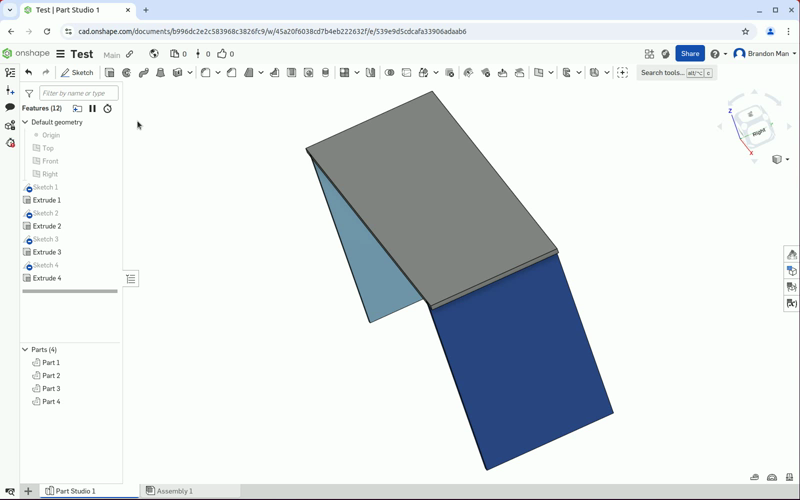
key(right, 2)
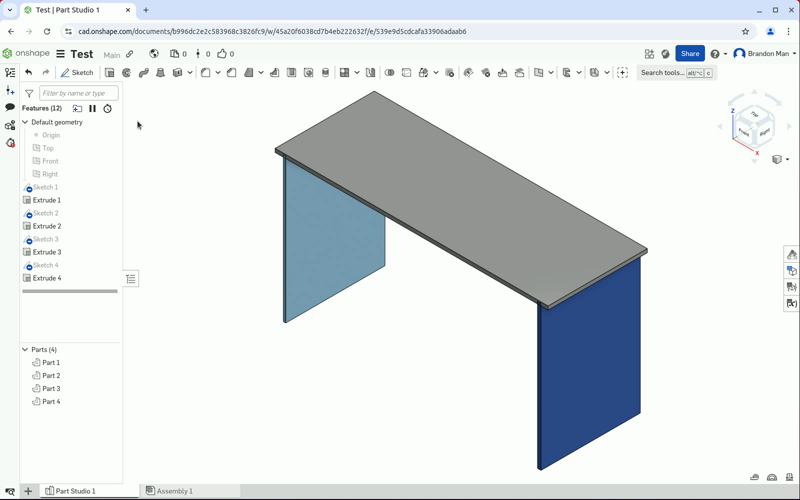
mouse_move(73, 189)
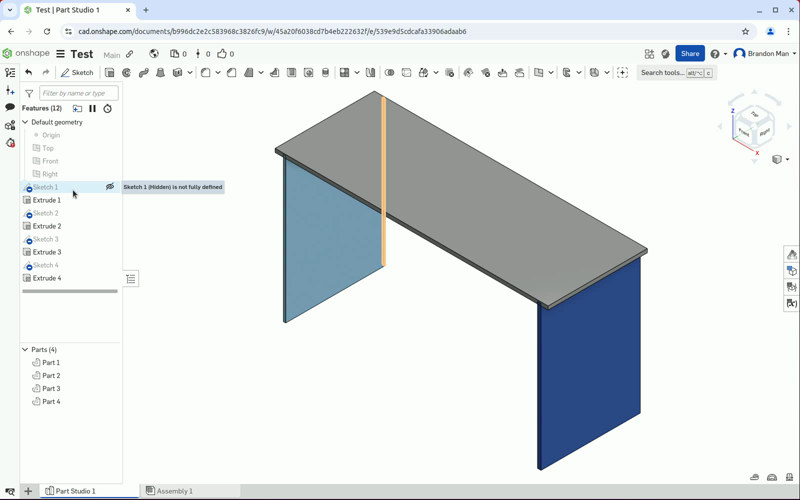
click(73, 189)